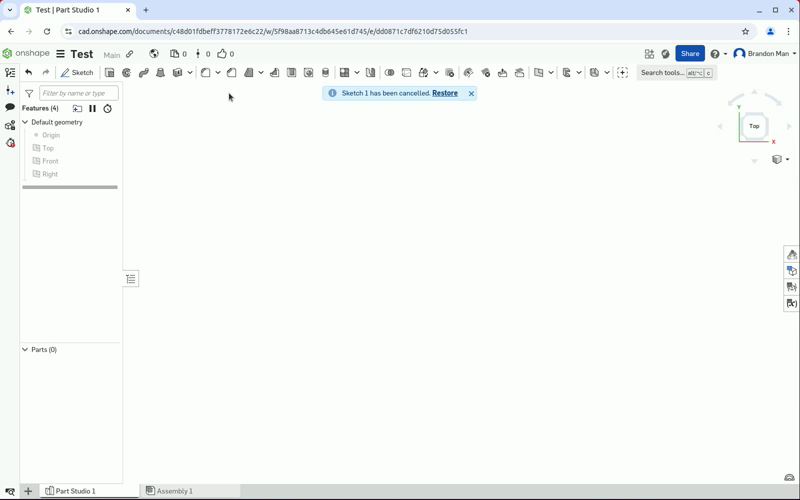
key(shift+h)
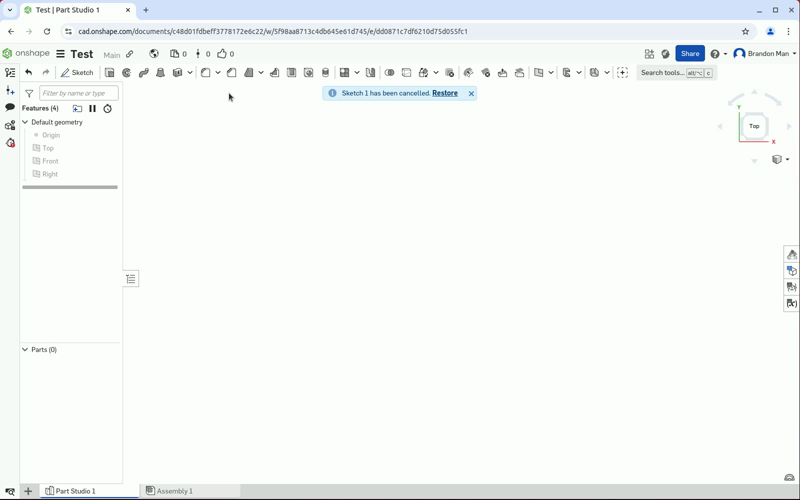
key(shift+s)
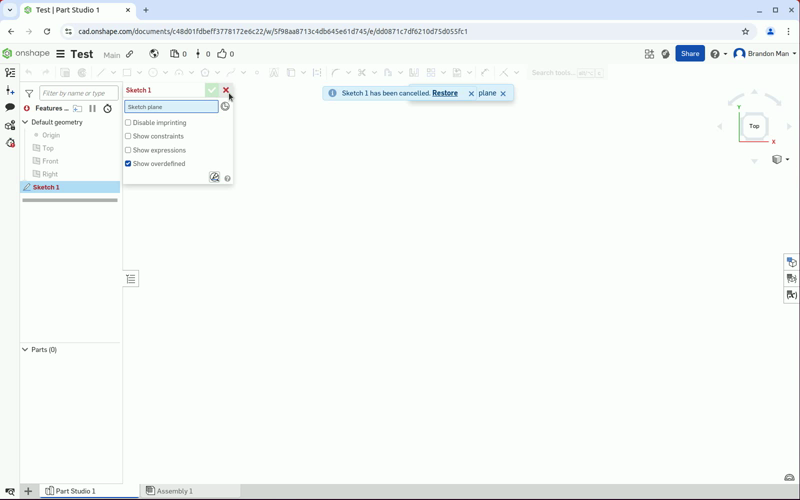
mouse_move(73, 150)
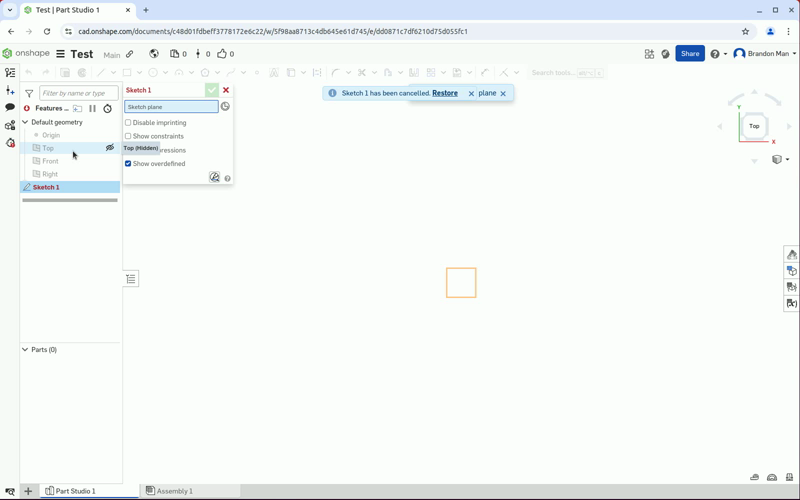
click(73, 150)
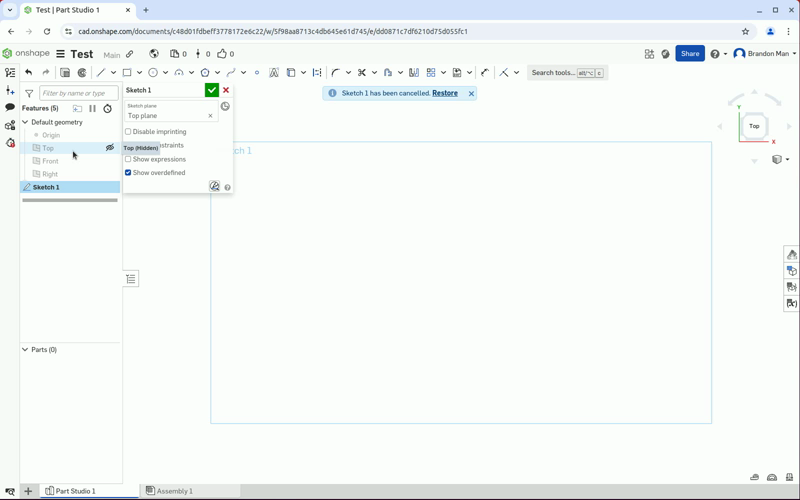
mouse_move(73, 352)
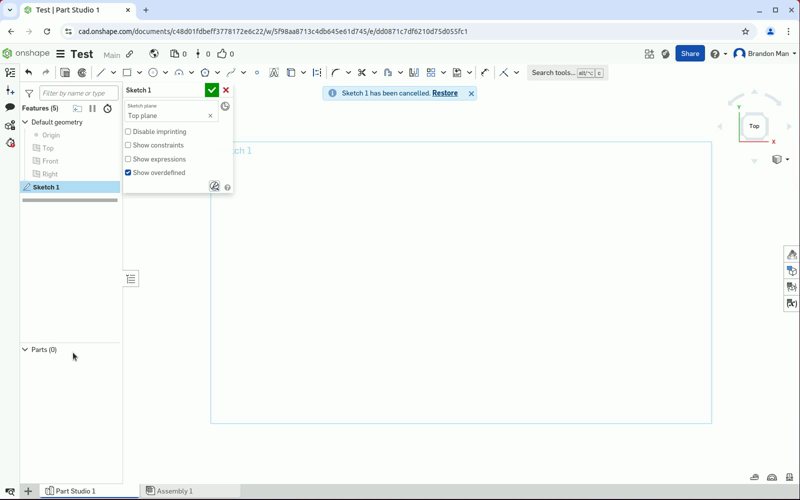
key(y)
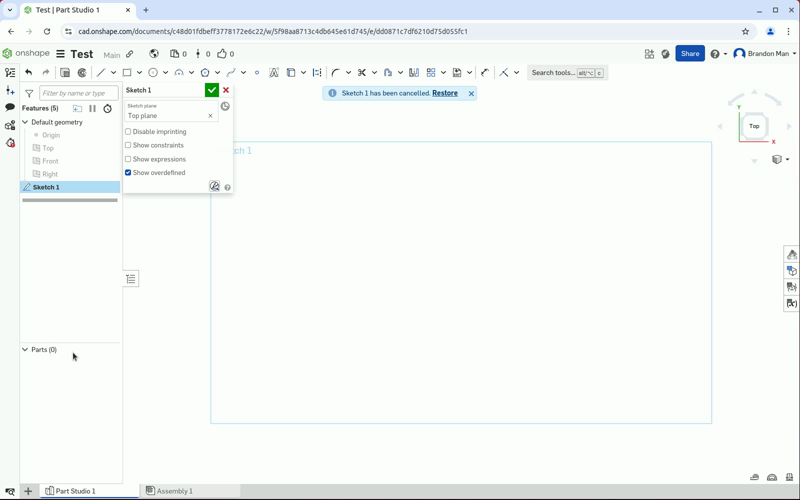
key(a)
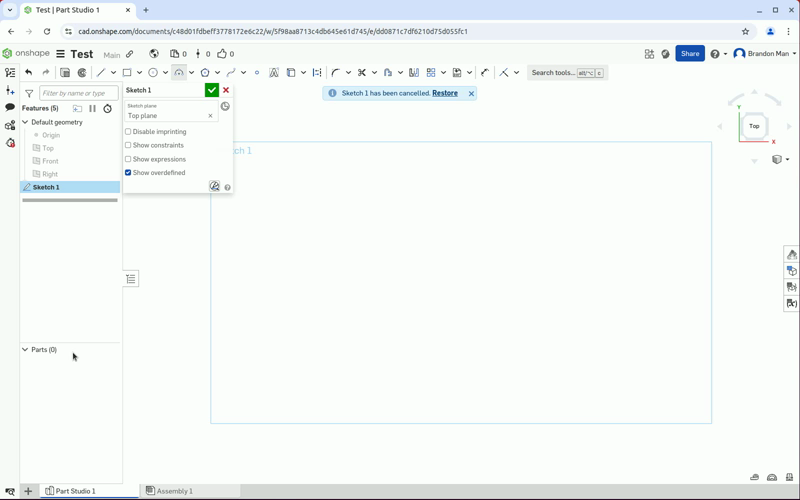
key_down(shift)
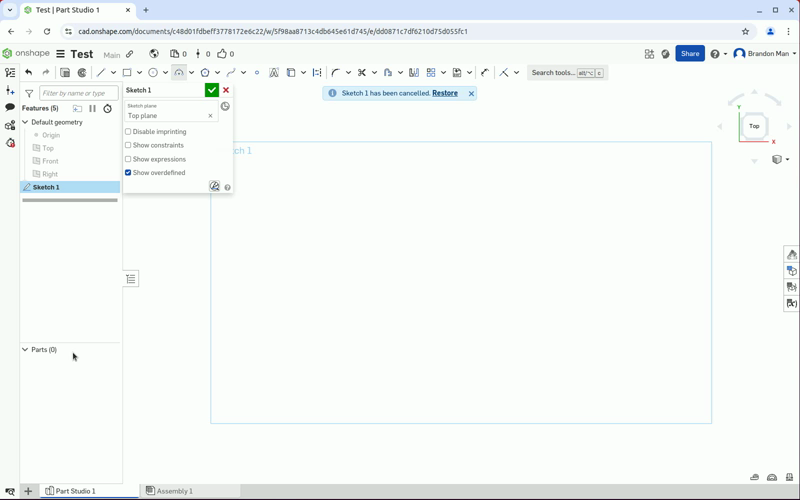
mouse_move(351, 300)
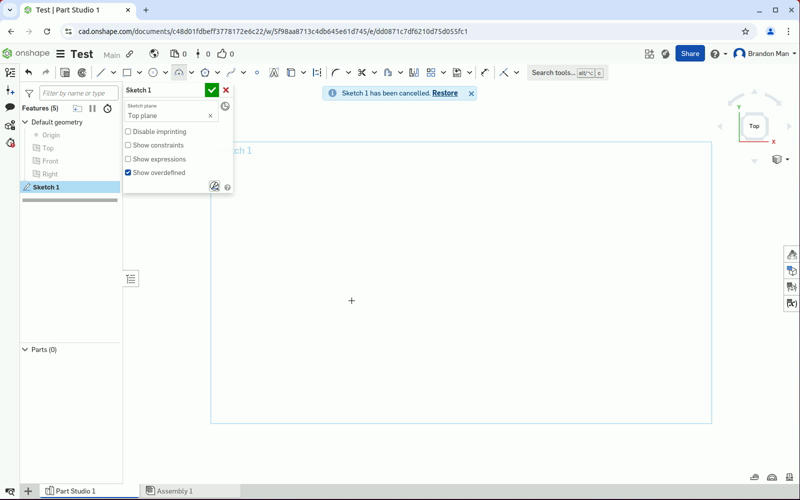
click(351, 300)
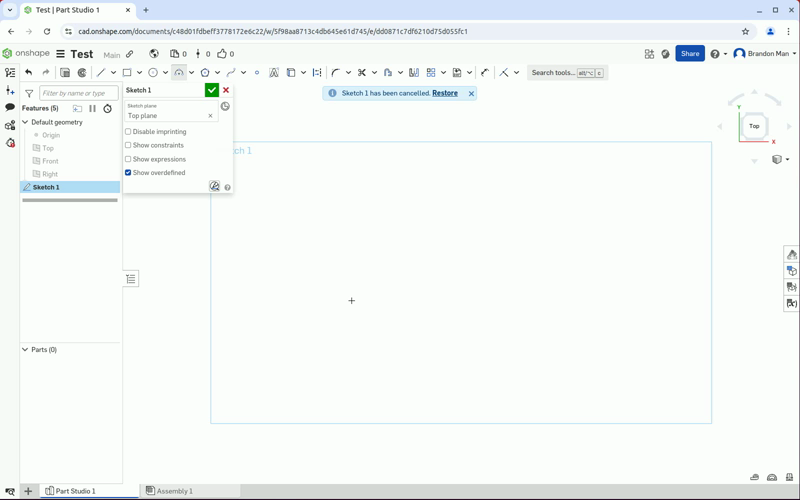
key_up(shift)
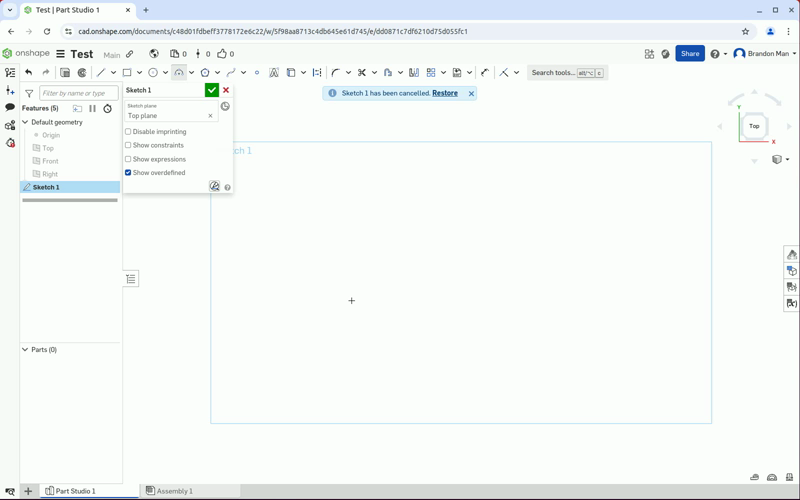
key_down(shift)
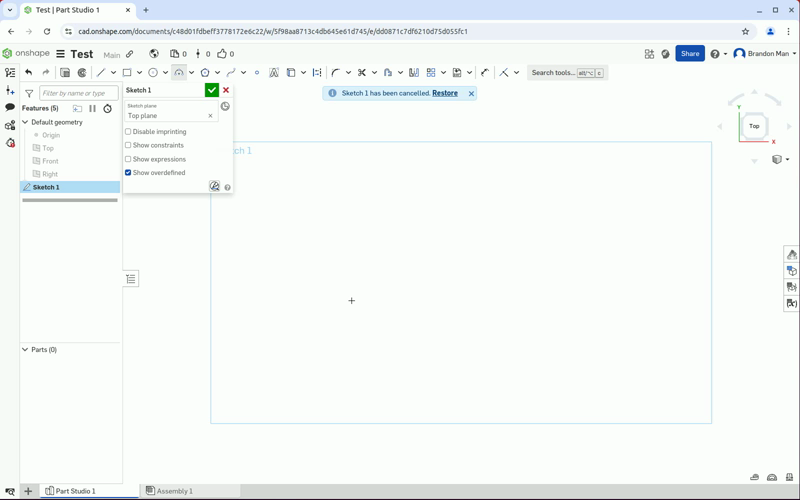
mouse_move(355, 304)
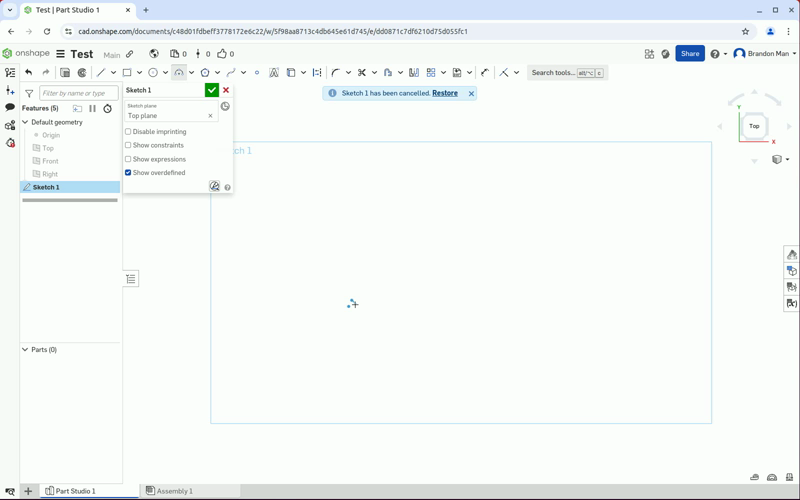
scroll(6)
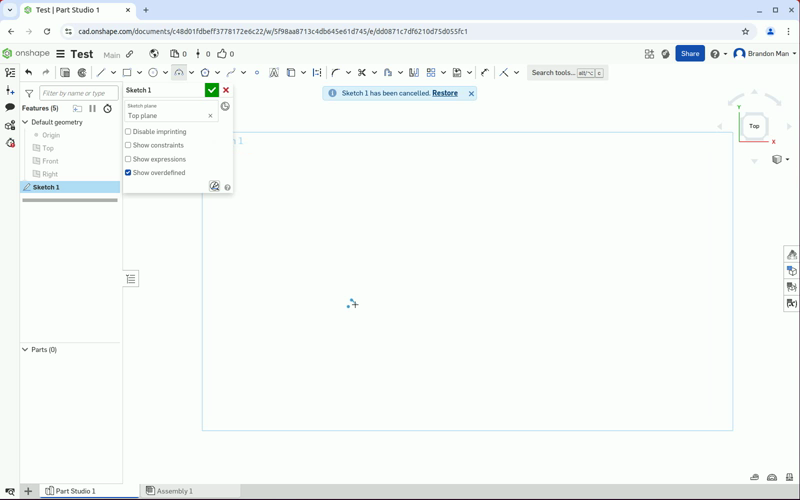
scroll(6)
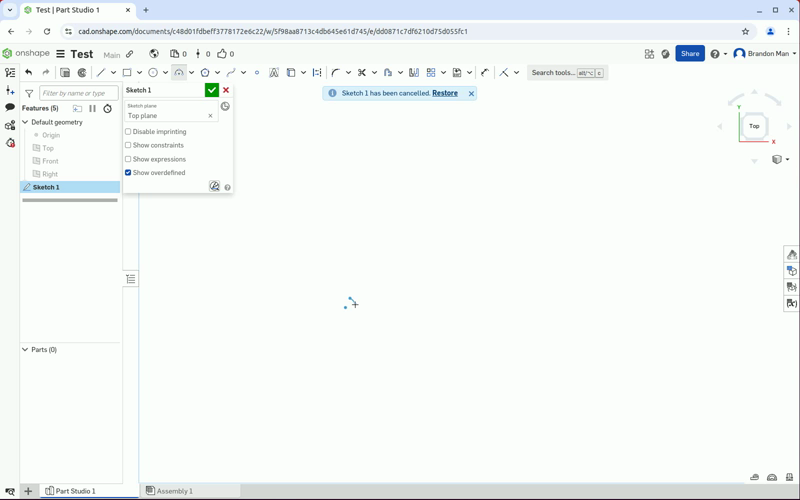
scroll(6)
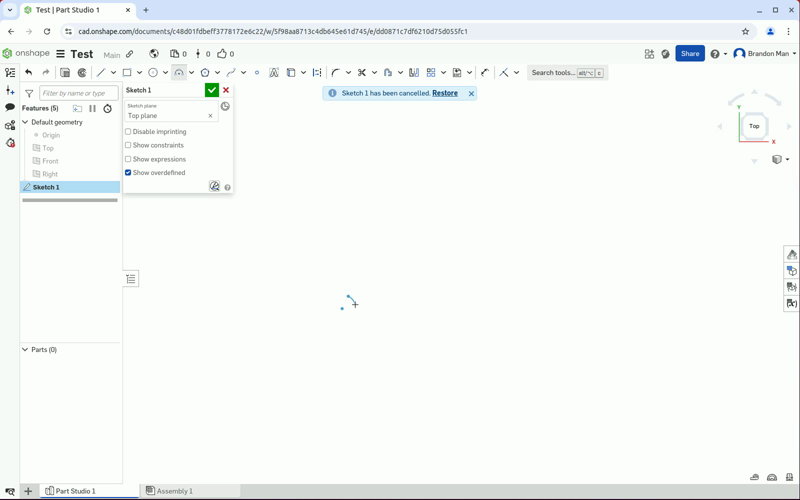
scroll(6)
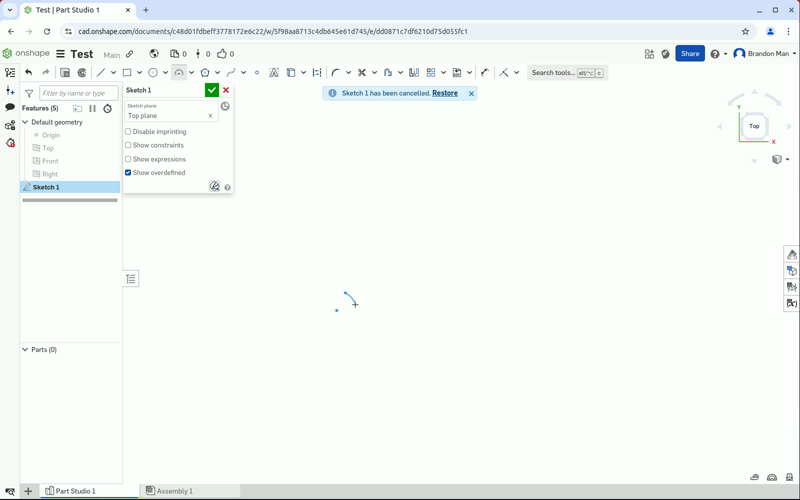
scroll(6)
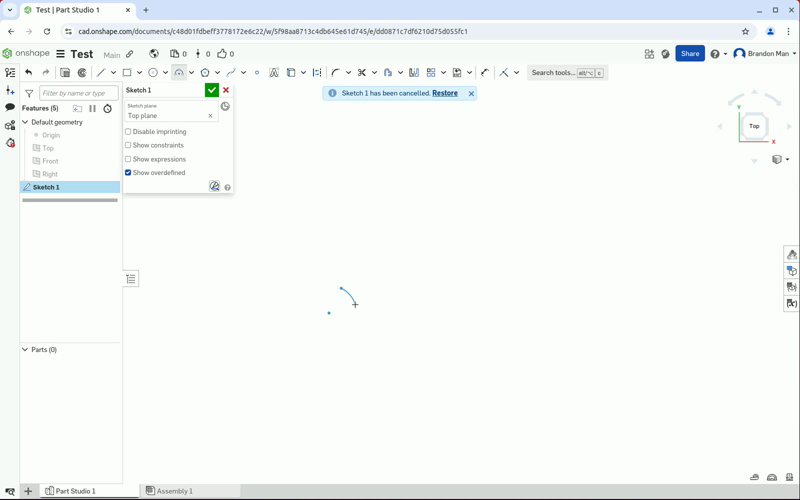
scroll(6)
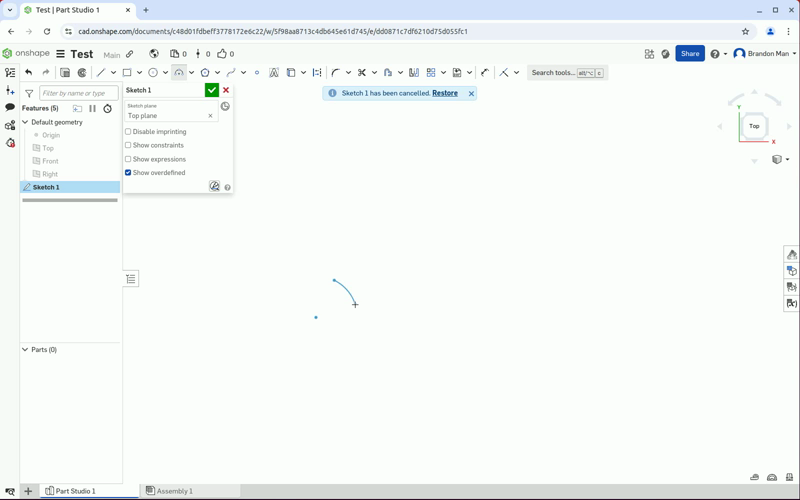
scroll(6)
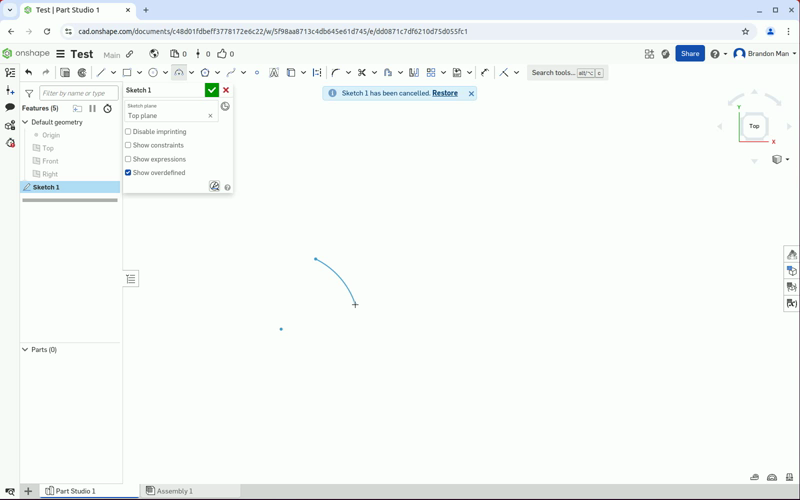
click(355, 304)
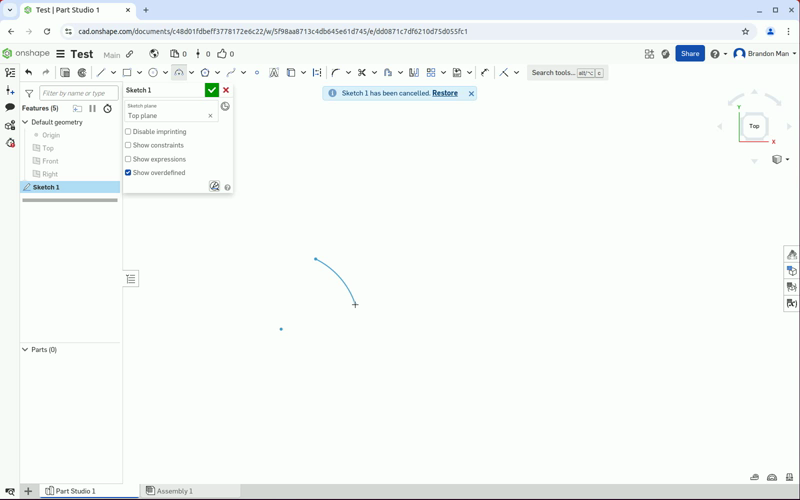
scroll(-6)
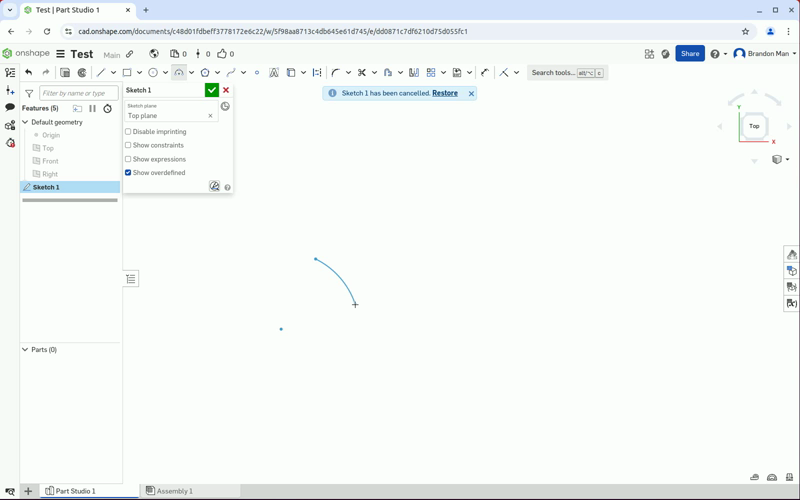
scroll(-6)
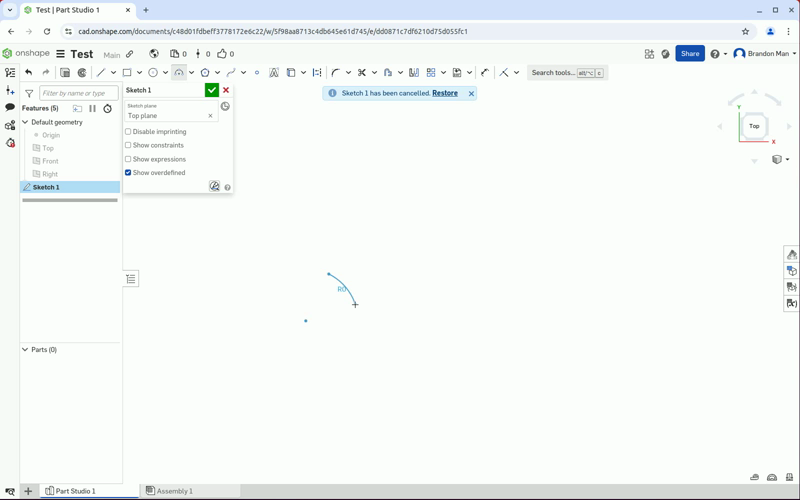
scroll(-6)
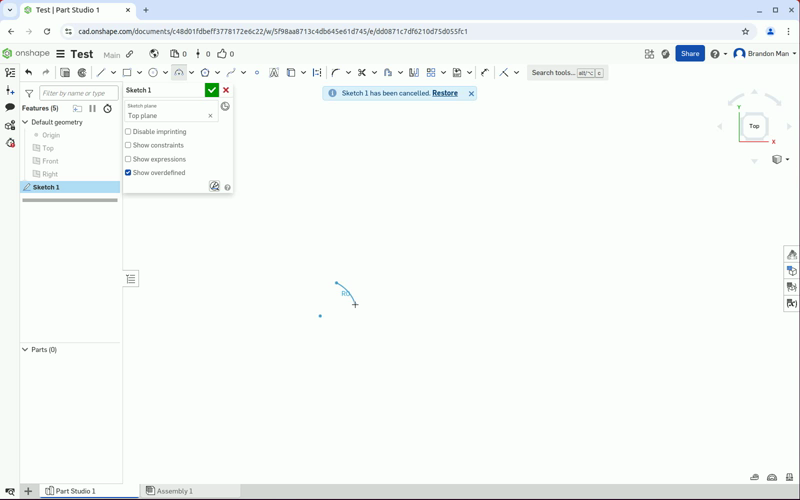
scroll(-6)
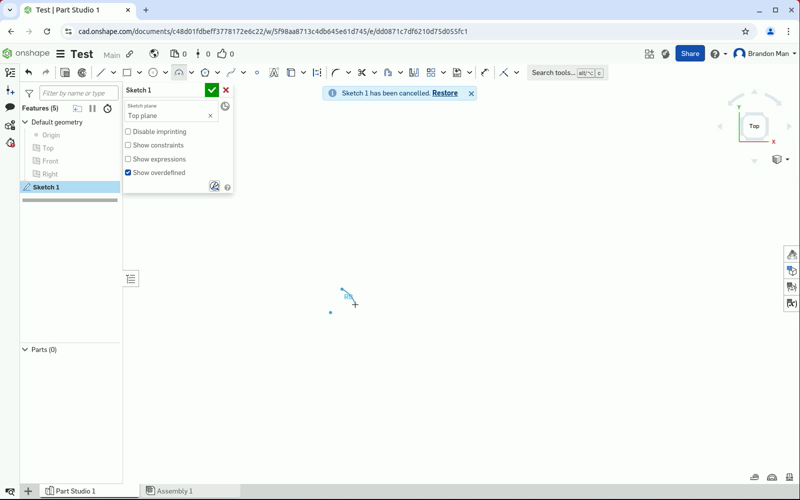
scroll(-6)
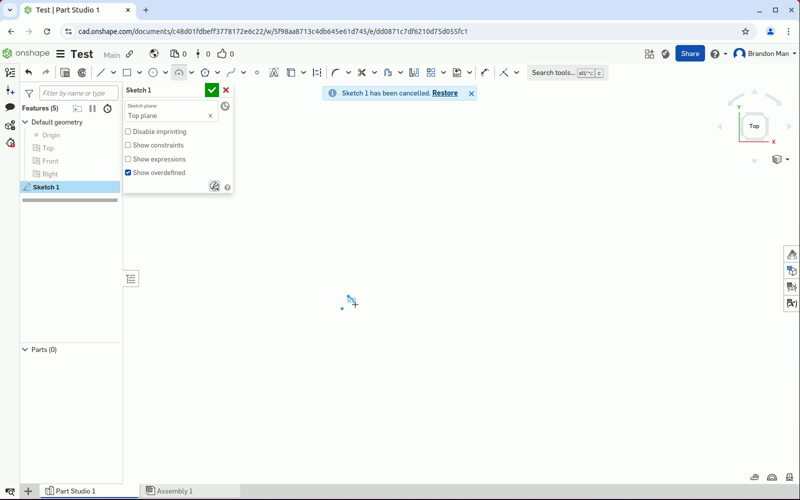
scroll(-6)
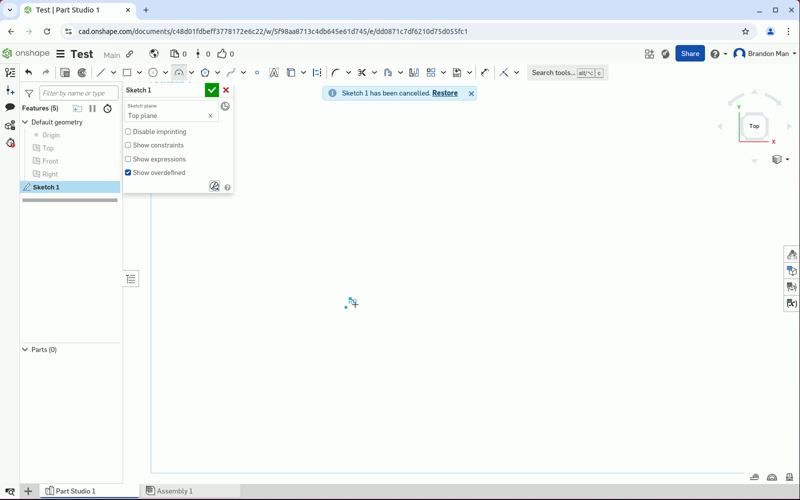
scroll(-6)
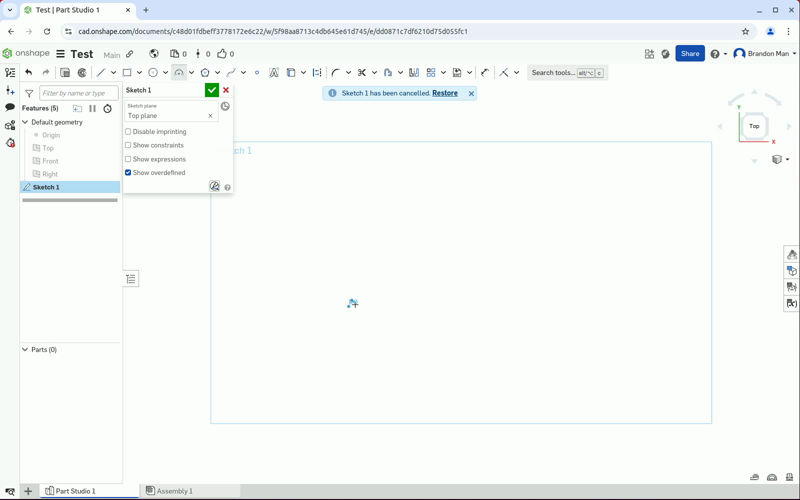
mouse_move(352, 303)
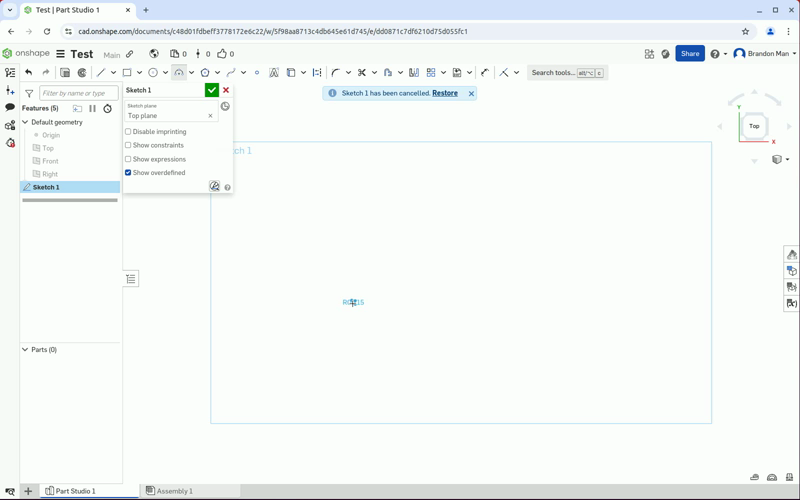
scroll(6)
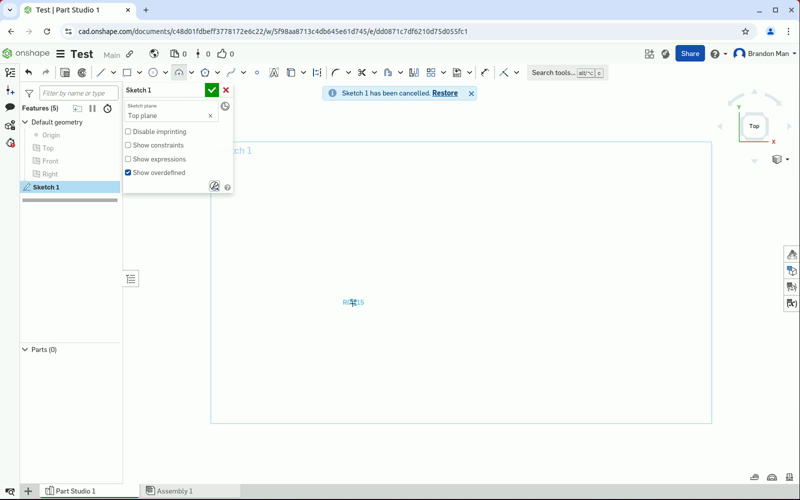
scroll(6)
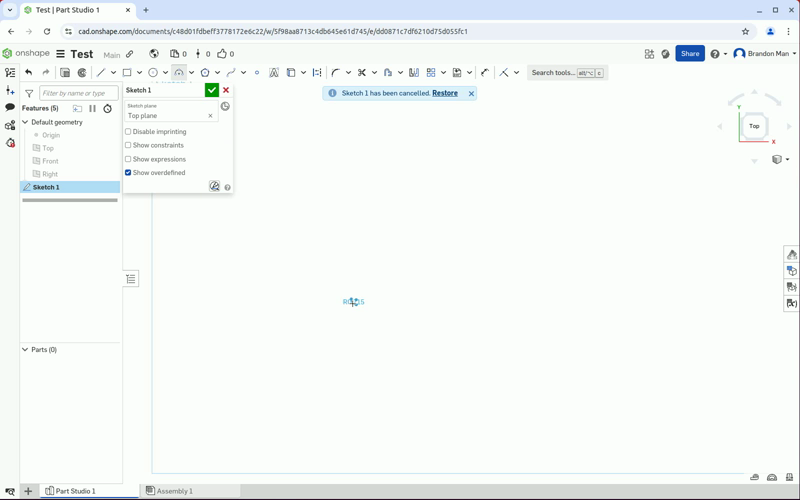
scroll(6)
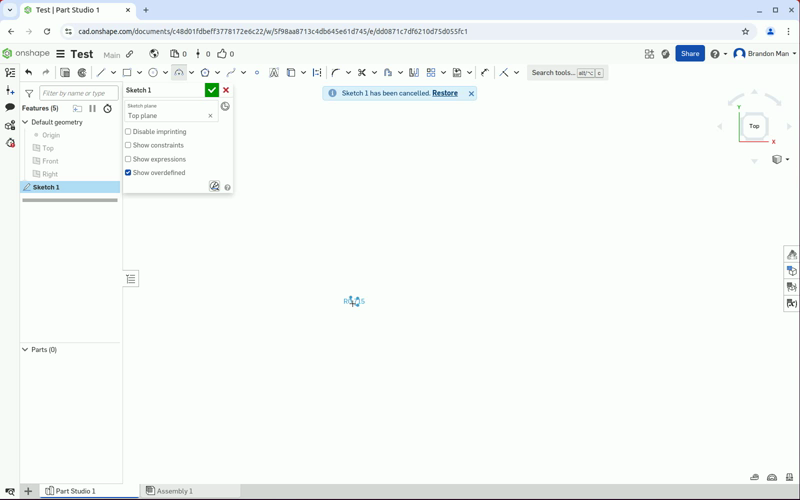
scroll(6)
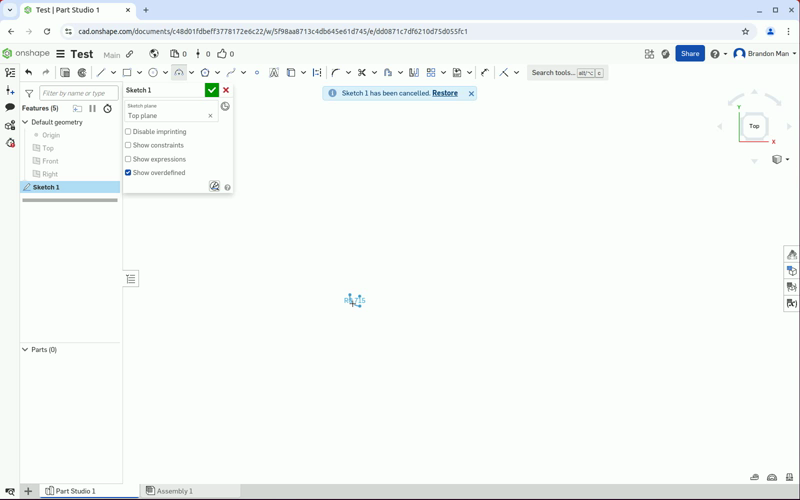
scroll(6)
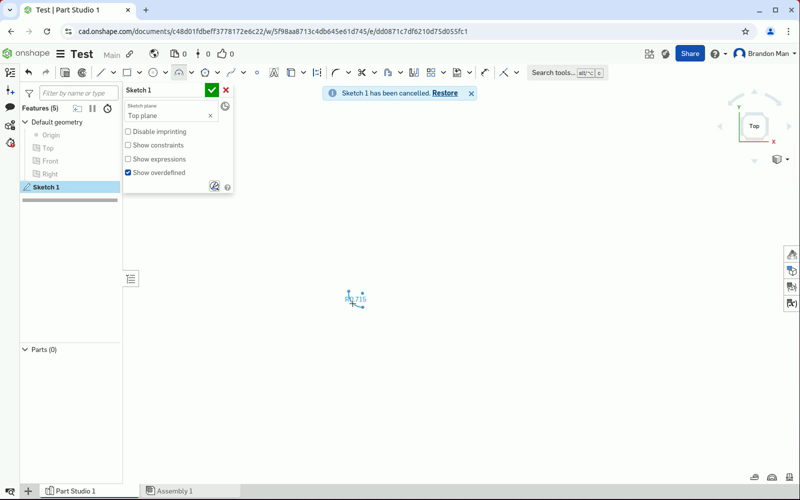
scroll(6)
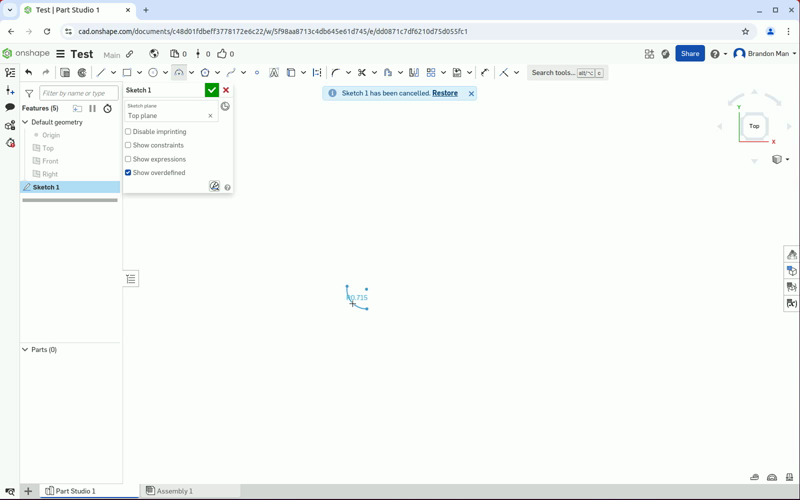
scroll(6)
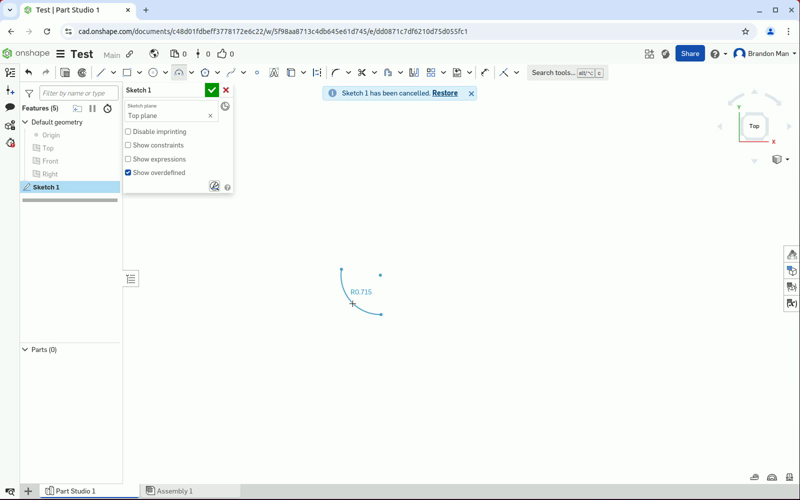
click(352, 303)
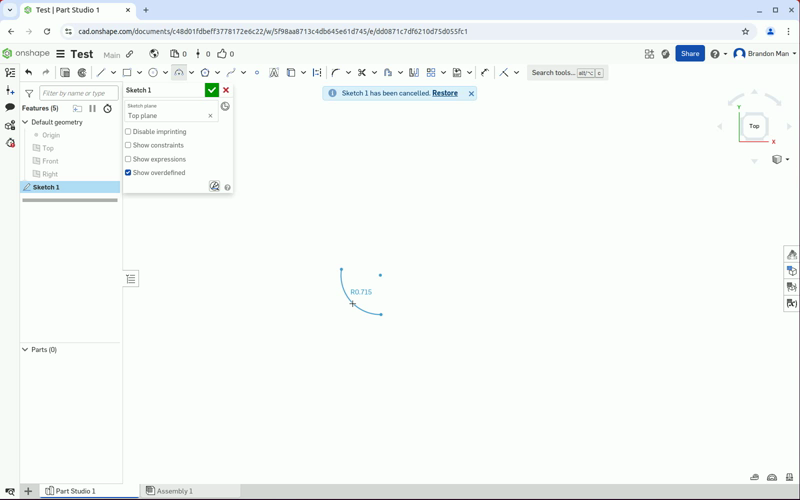
scroll(-6)
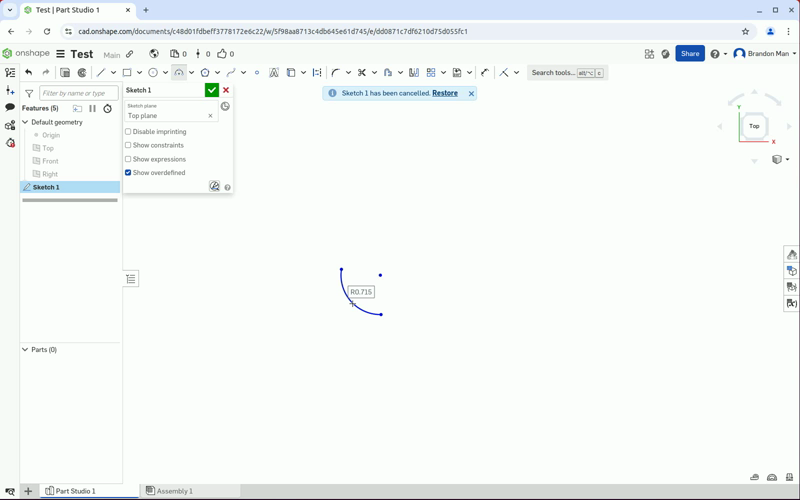
scroll(-6)
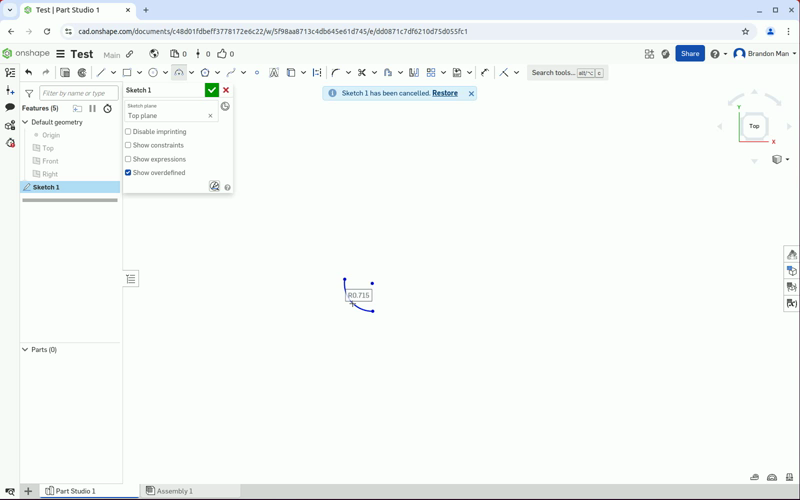
scroll(-6)
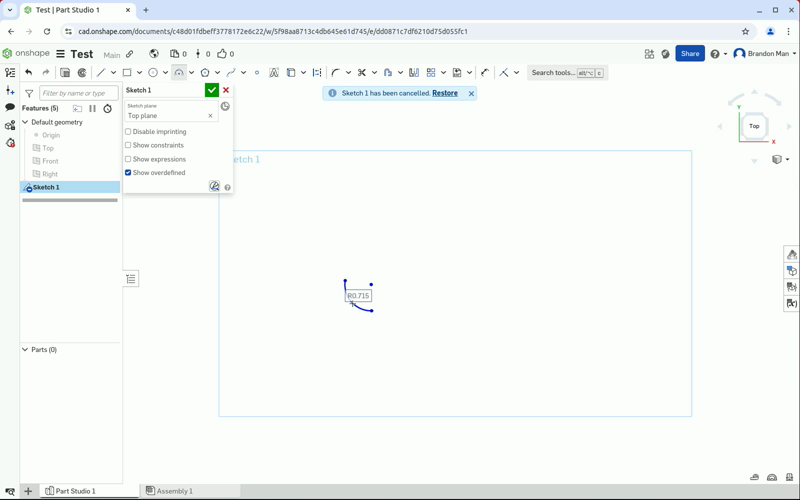
scroll(-6)
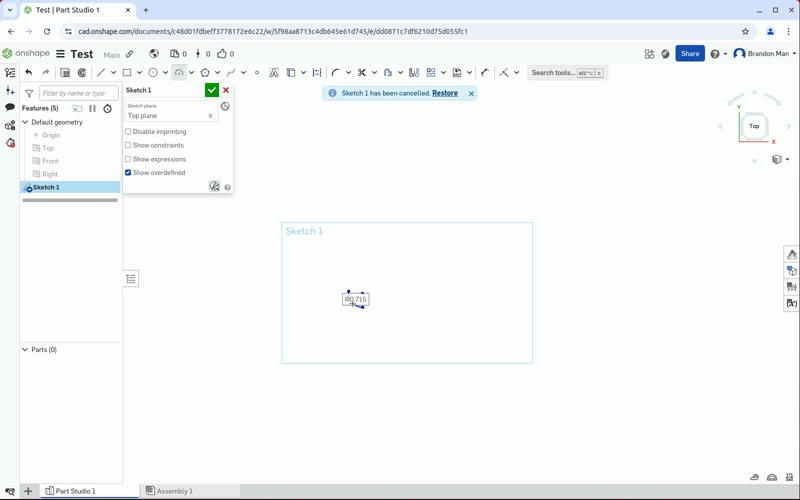
scroll(-6)
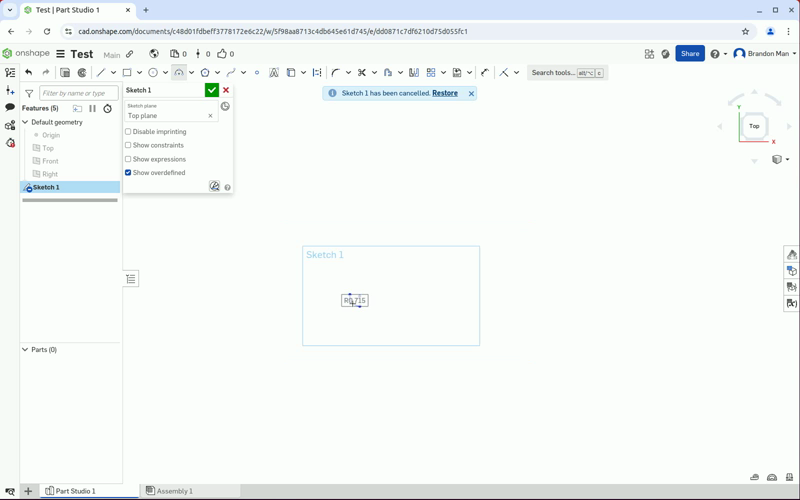
scroll(-6)
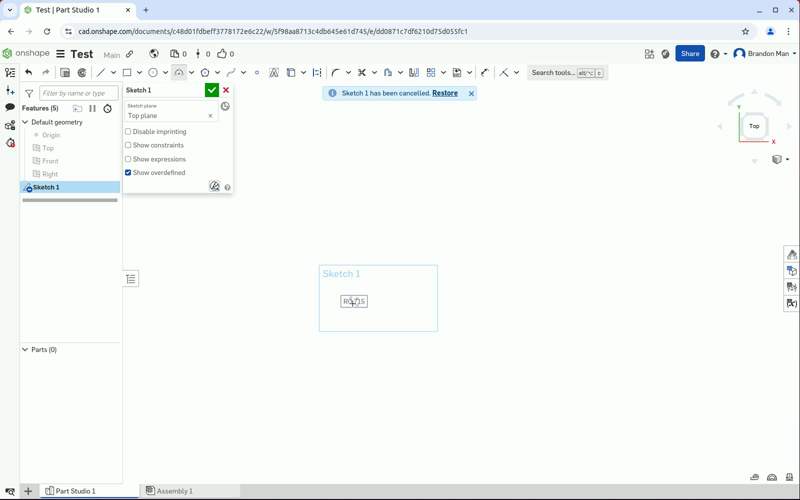
scroll(-6)
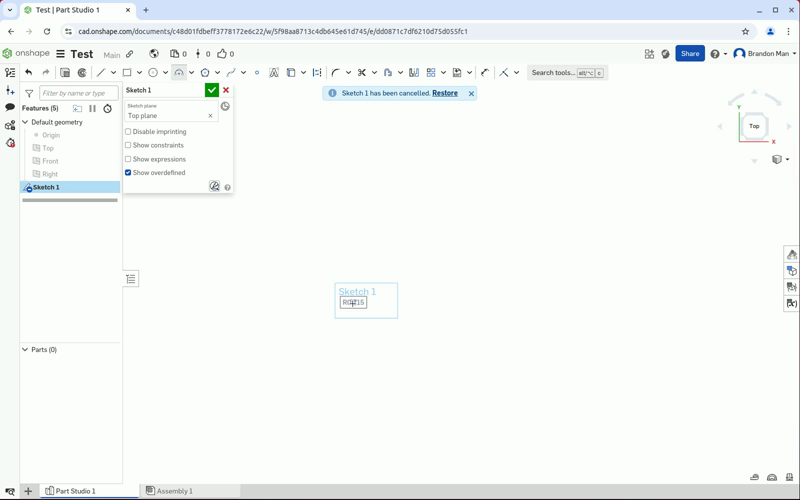
key_up(shift)
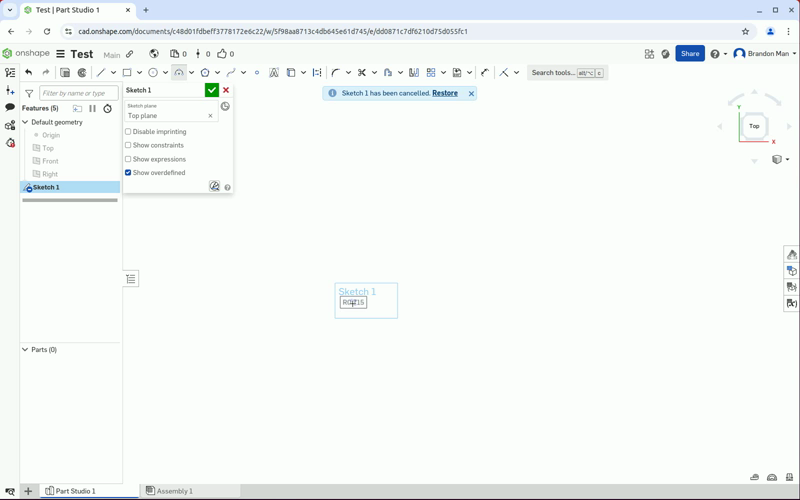
key(esc)
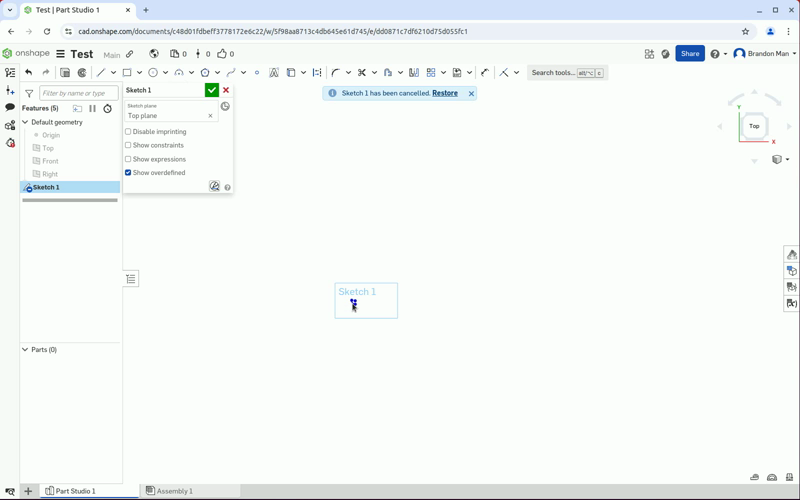
key(l)
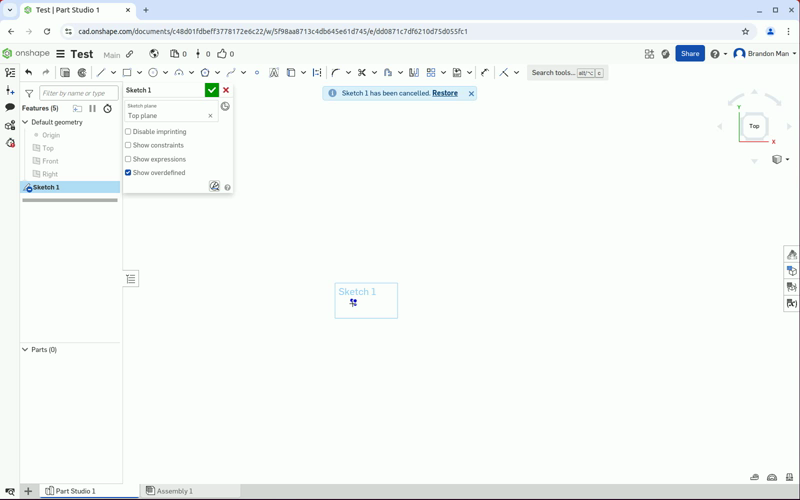
mouse_move(355, 304)
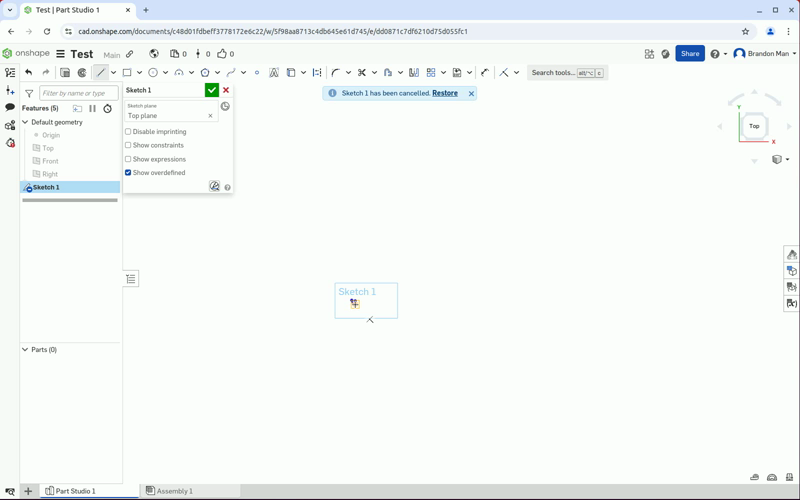
scroll(6)
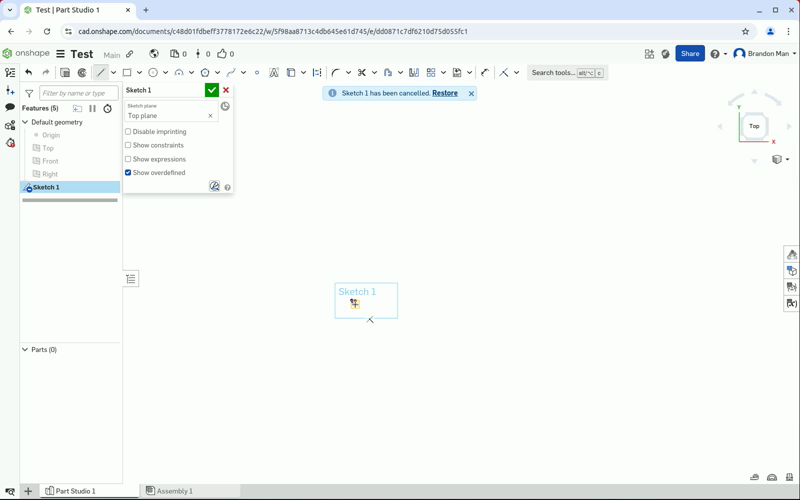
scroll(6)
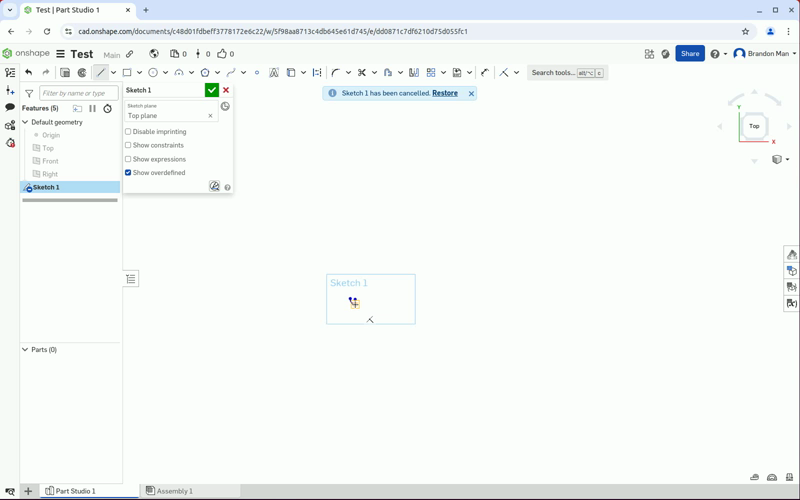
scroll(6)
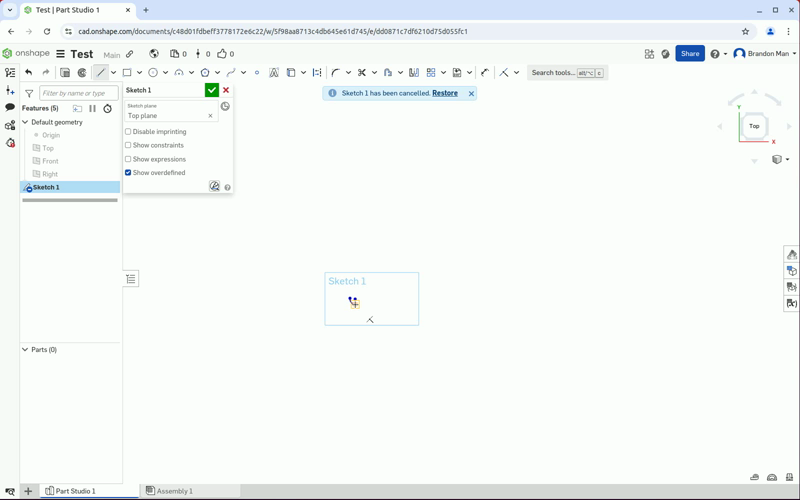
scroll(6)
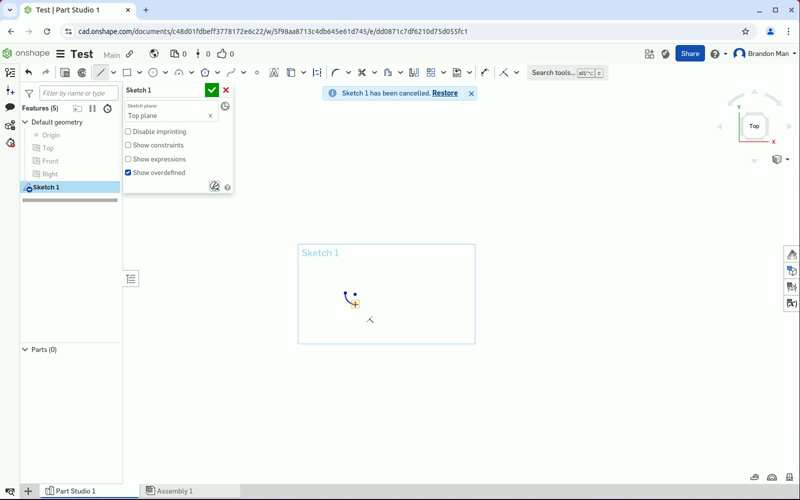
scroll(6)
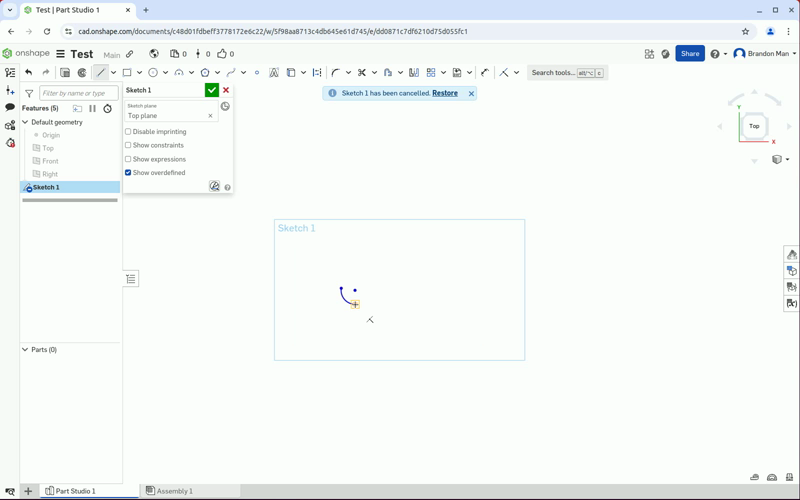
scroll(6)
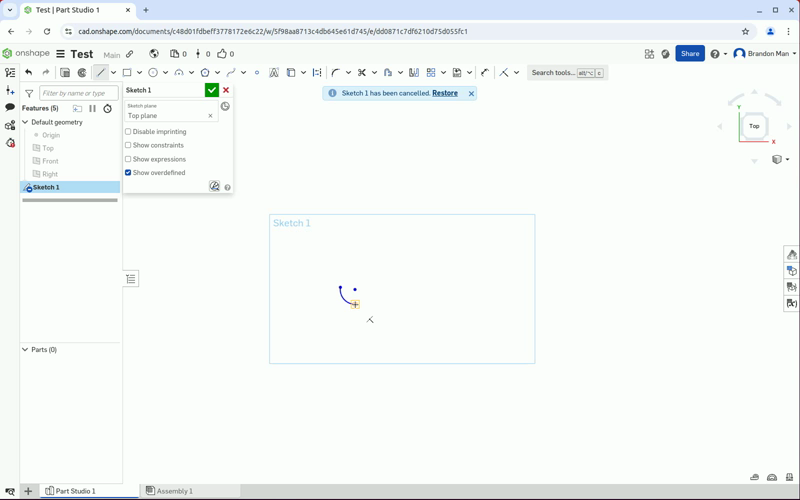
scroll(6)
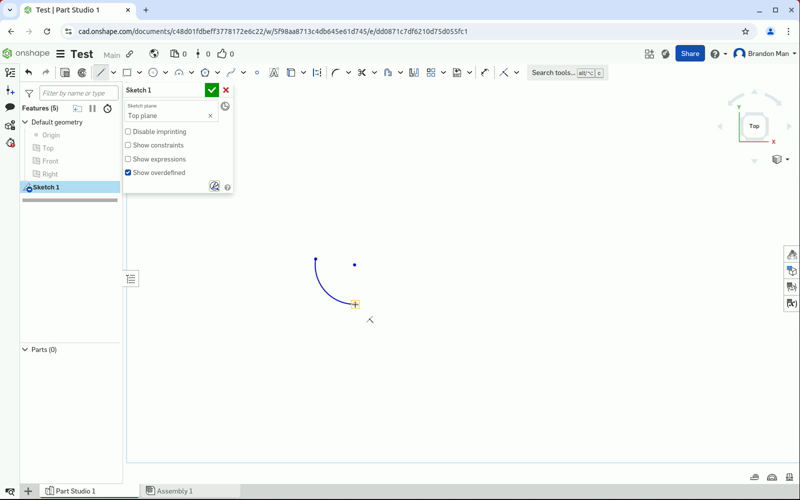
click(355, 304)
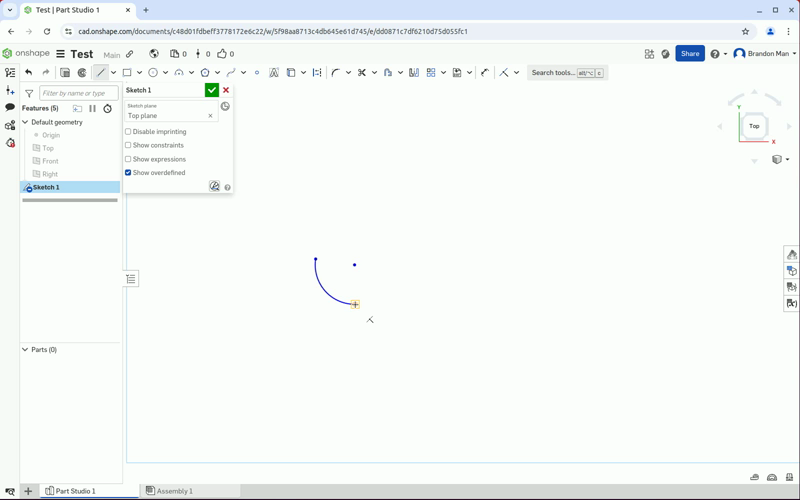
scroll(-6)
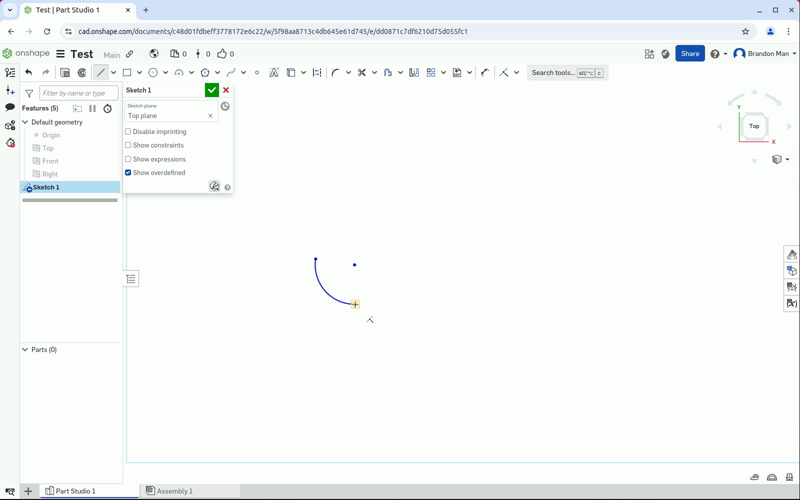
scroll(-6)
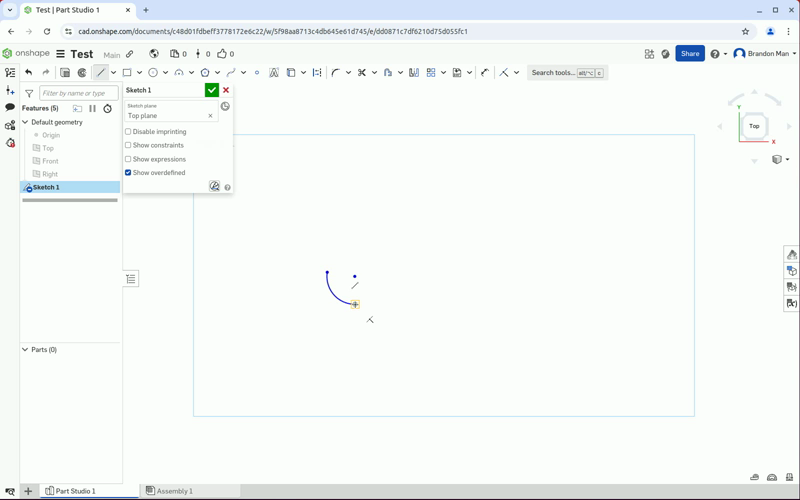
scroll(-6)
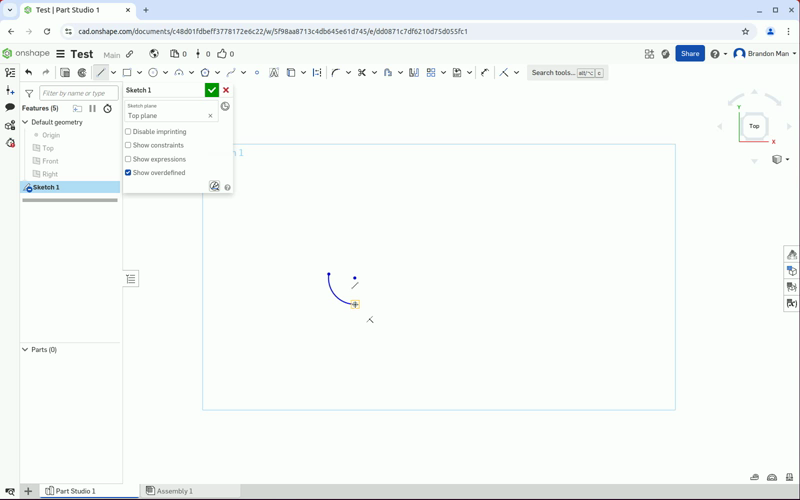
scroll(-6)
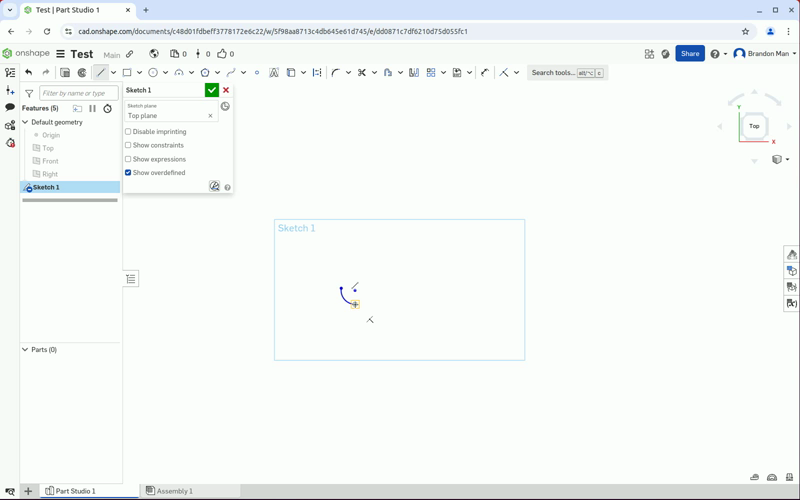
scroll(-6)
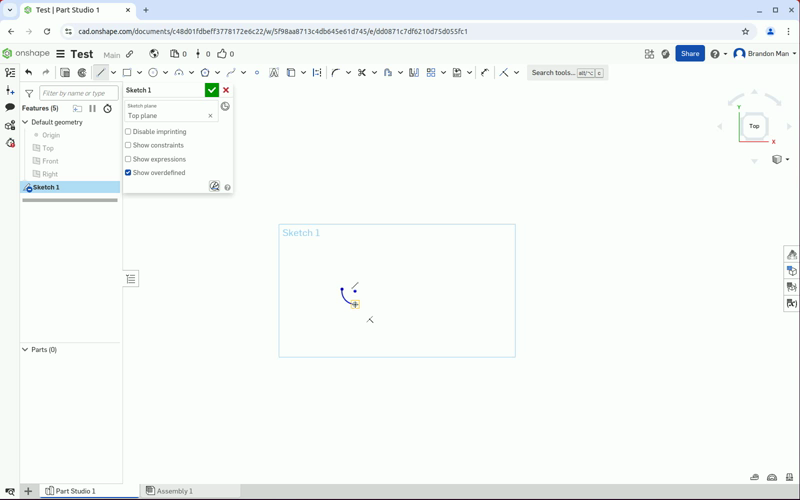
scroll(-6)
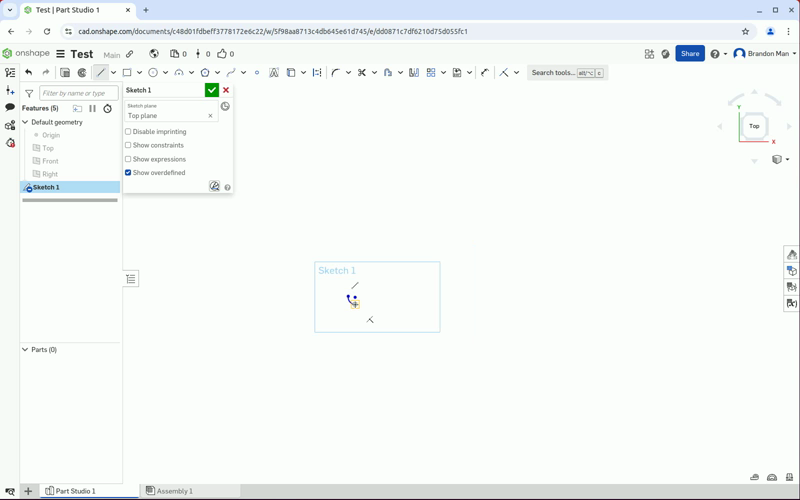
scroll(-6)
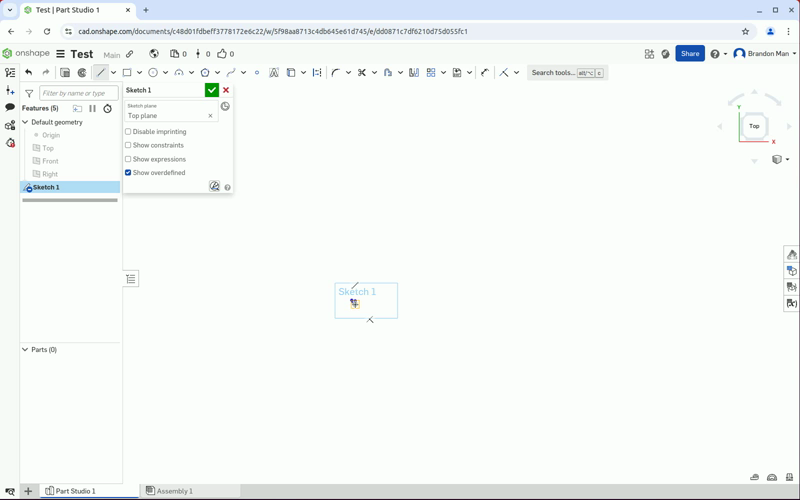
key_down(shift)
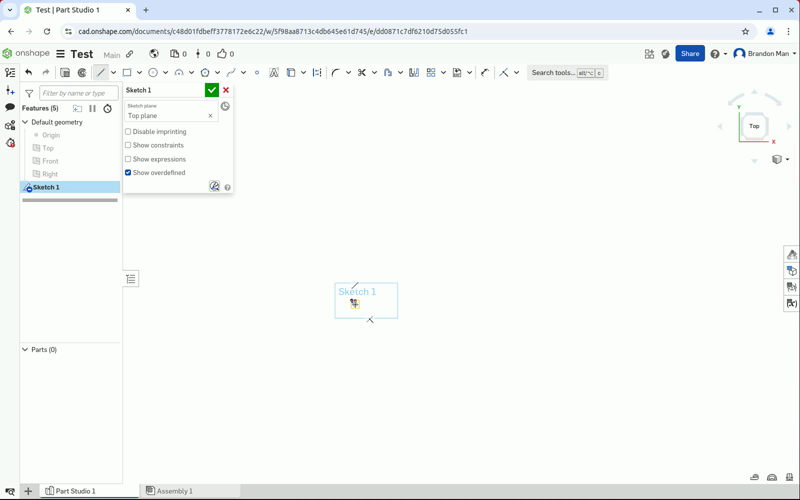
mouse_move(525, 304)
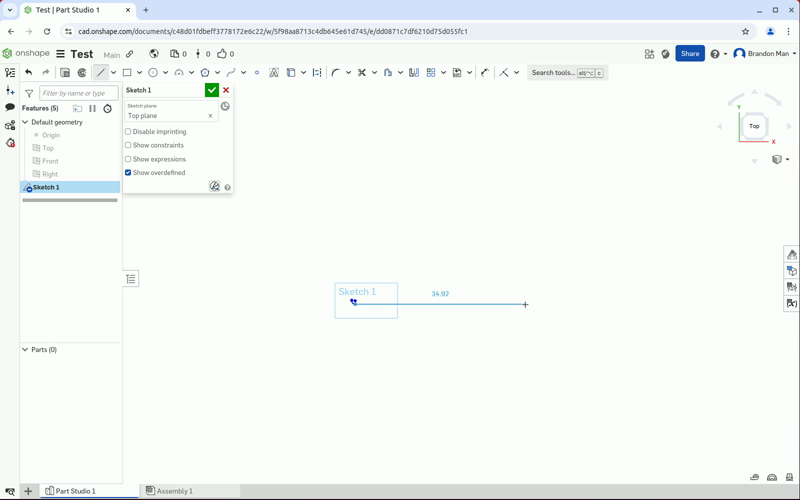
click(525, 304)
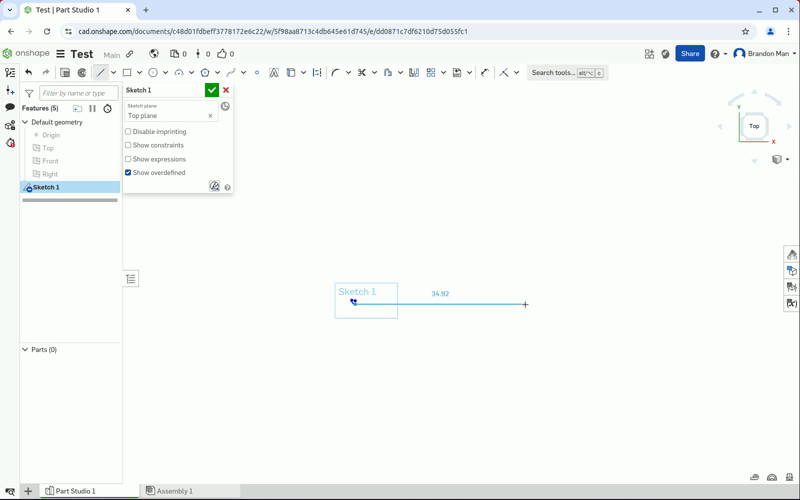
key_up(shift)
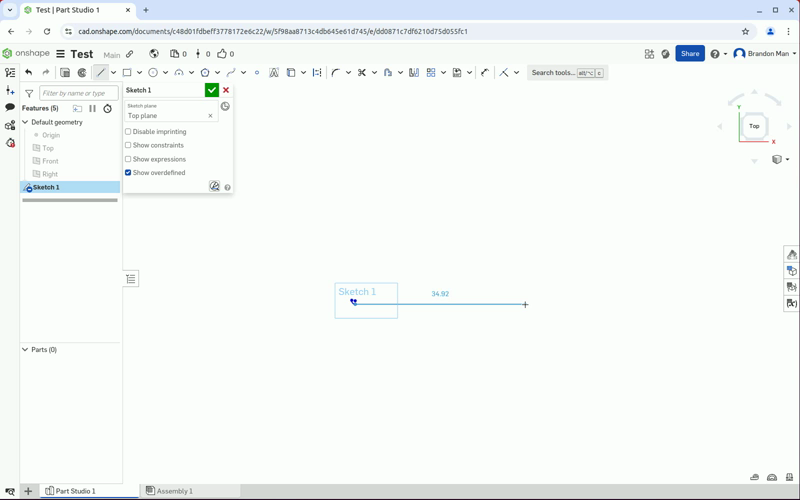
key(esc)
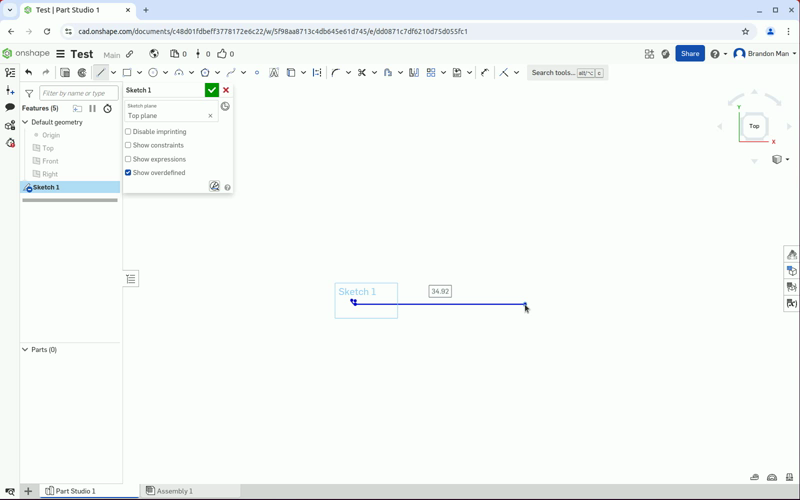
key(a)
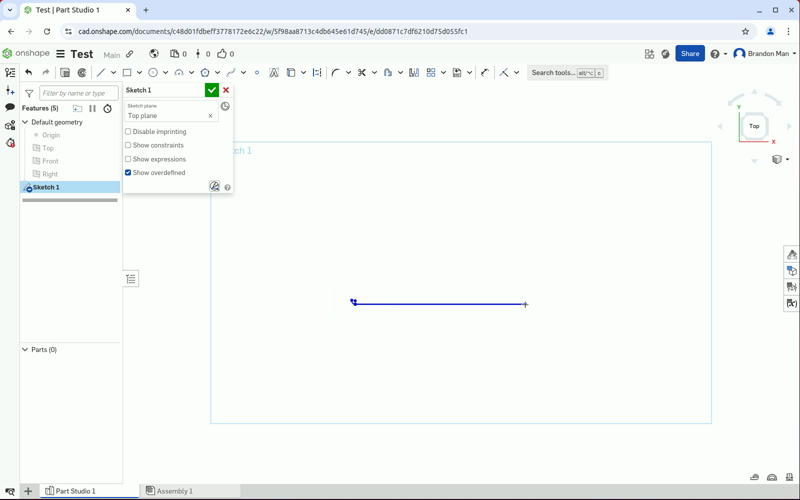
mouse_move(525, 304)
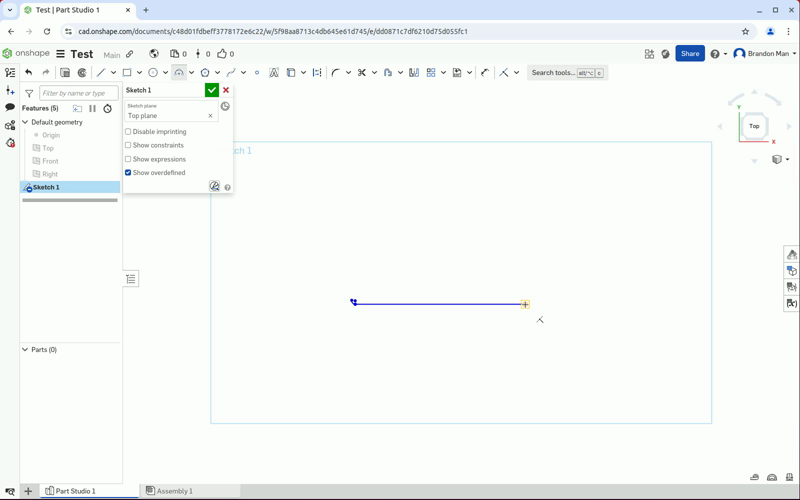
click(525, 304)
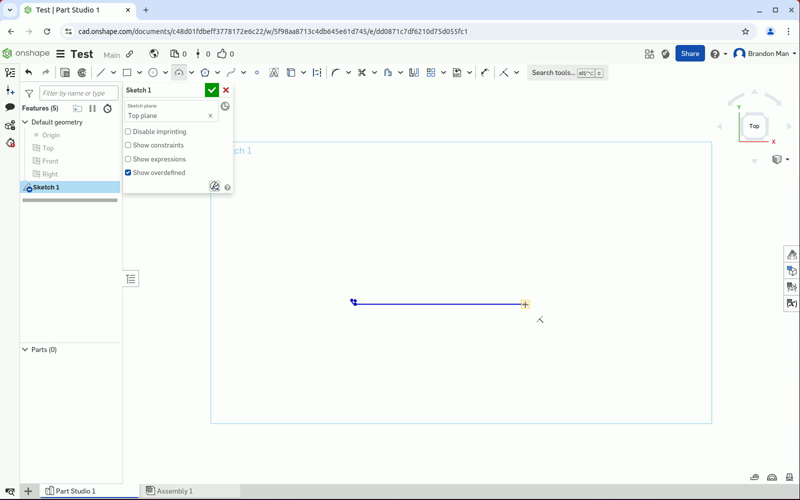
key_down(shift)
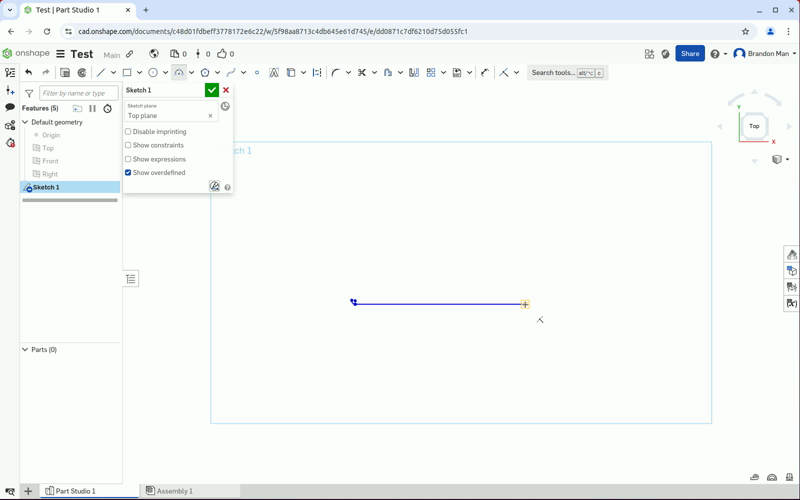
mouse_move(529, 300)
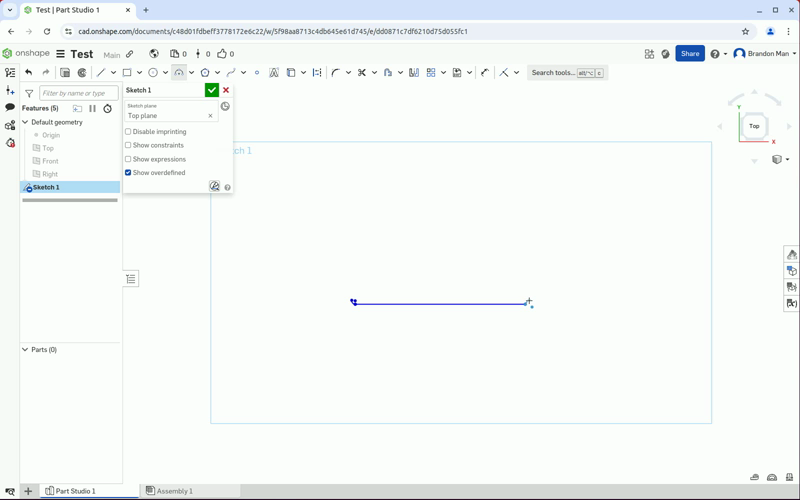
scroll(6)
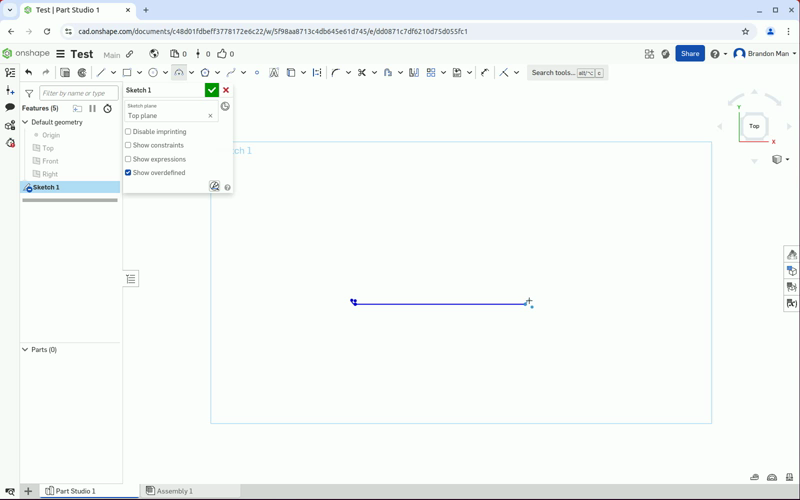
scroll(6)
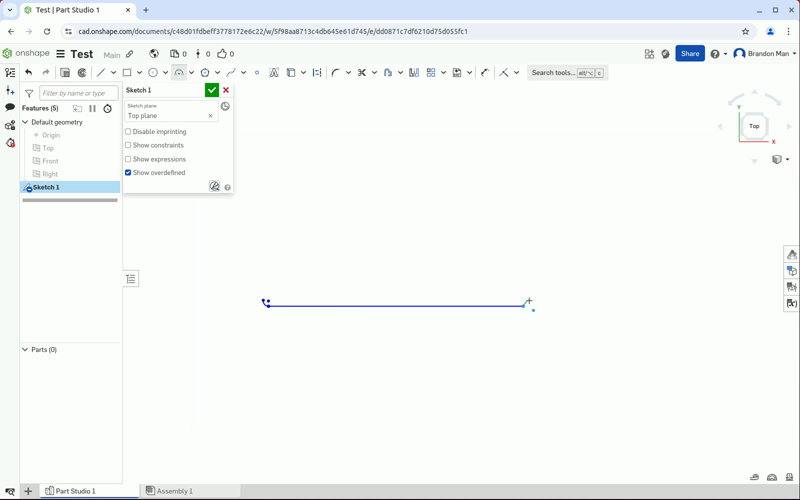
scroll(6)
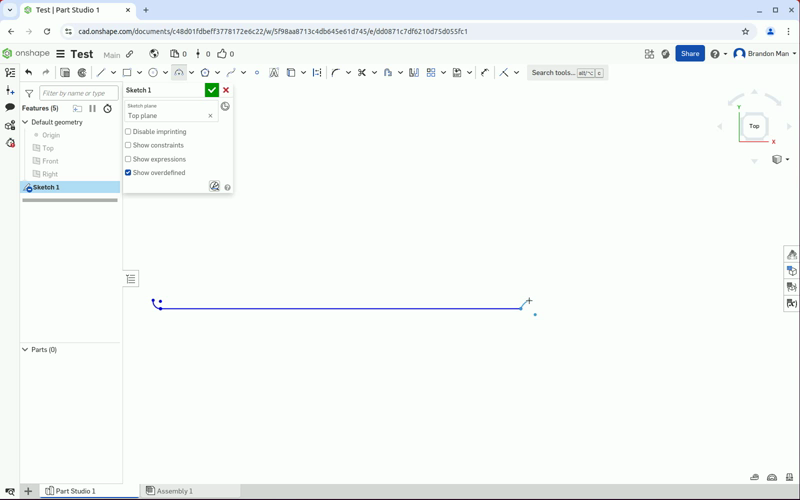
scroll(6)
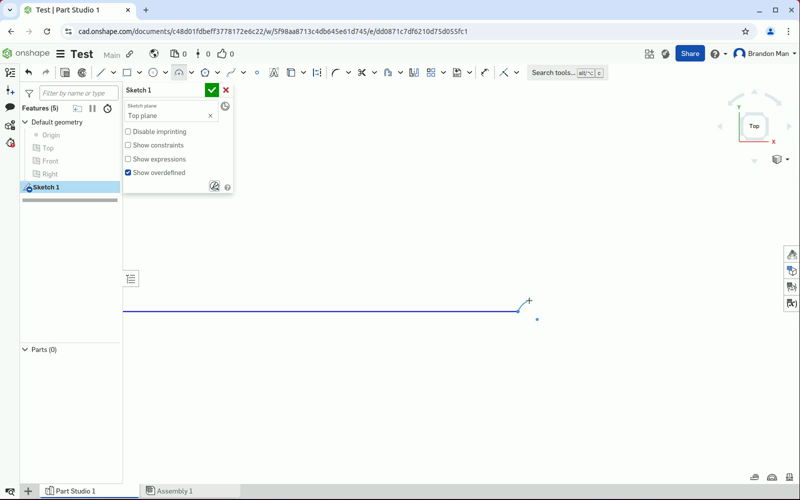
scroll(6)
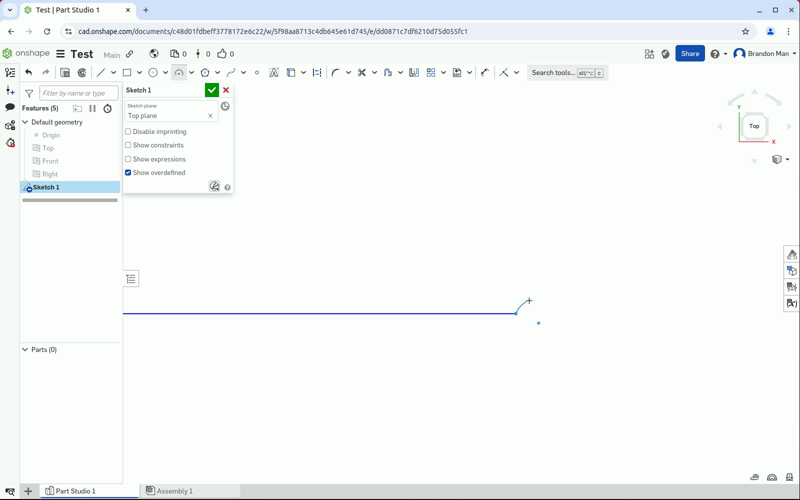
scroll(6)
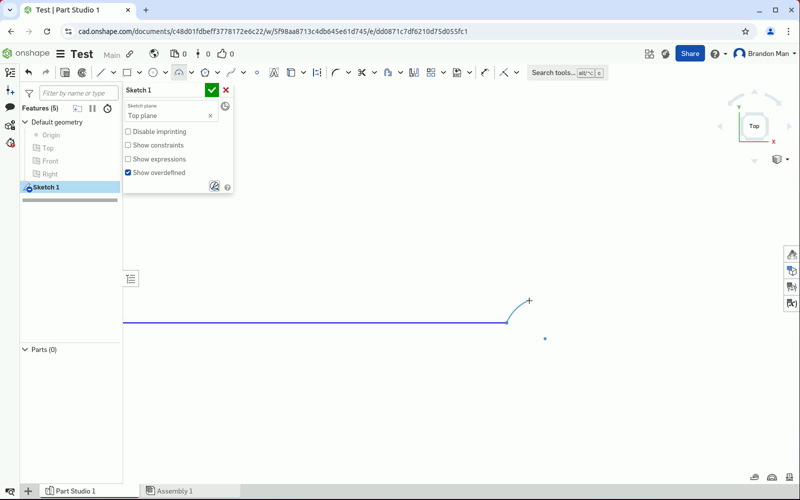
scroll(6)
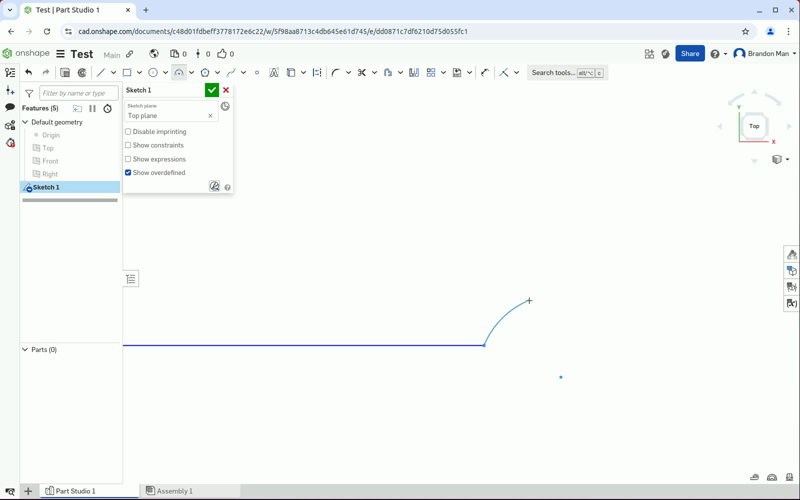
click(529, 300)
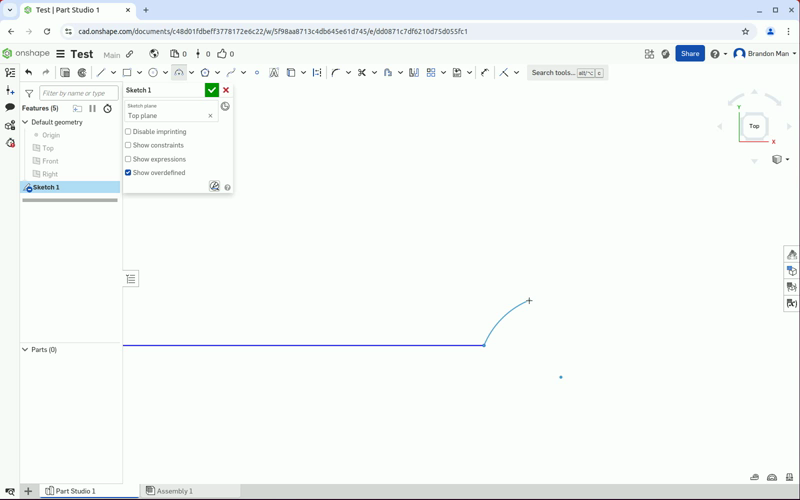
scroll(-6)
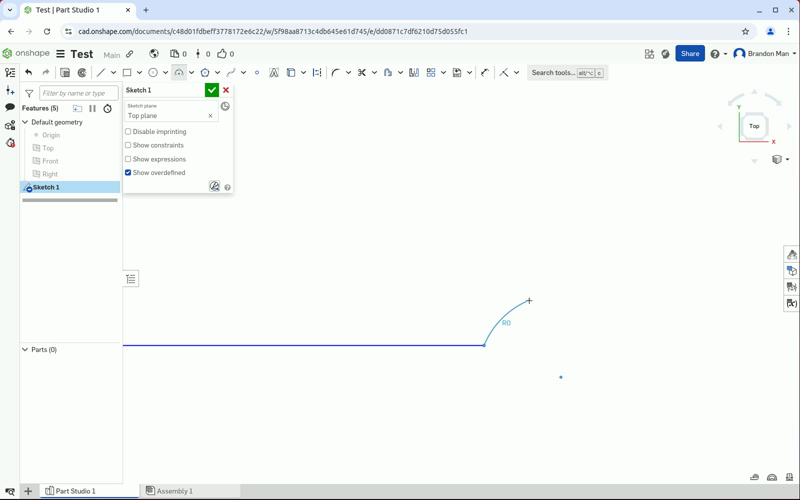
scroll(-6)
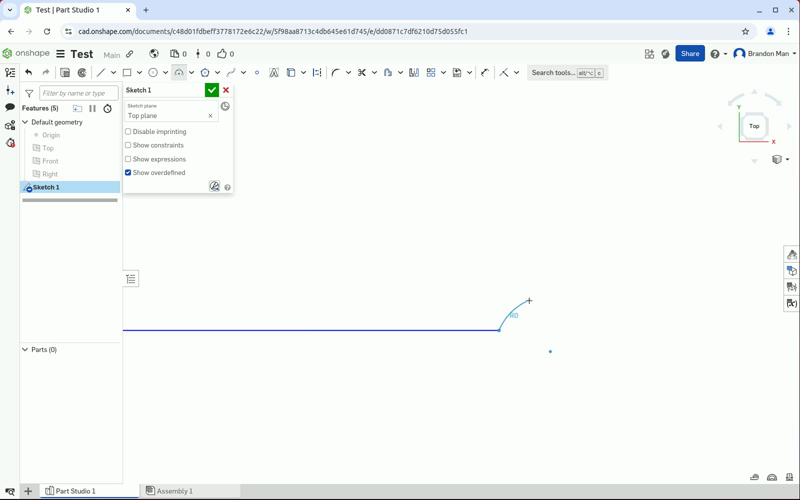
scroll(-6)
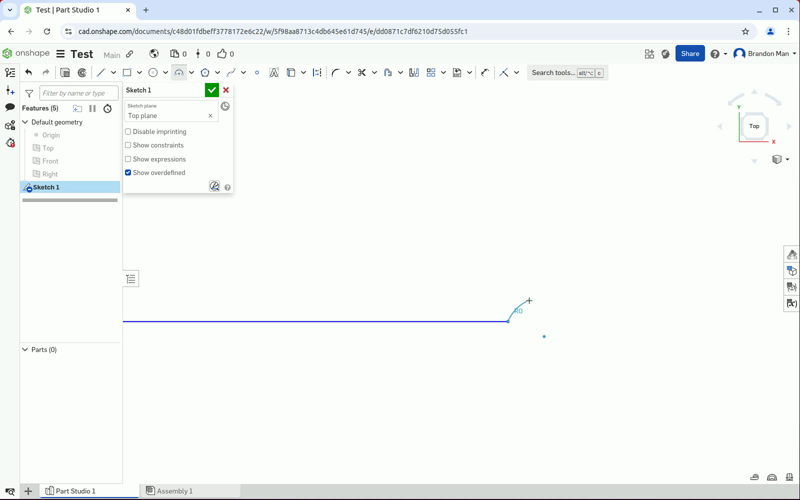
scroll(-6)
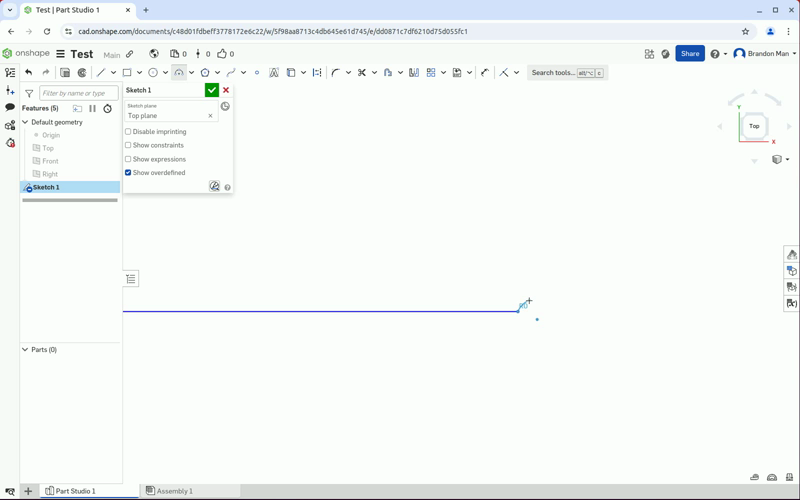
scroll(-6)
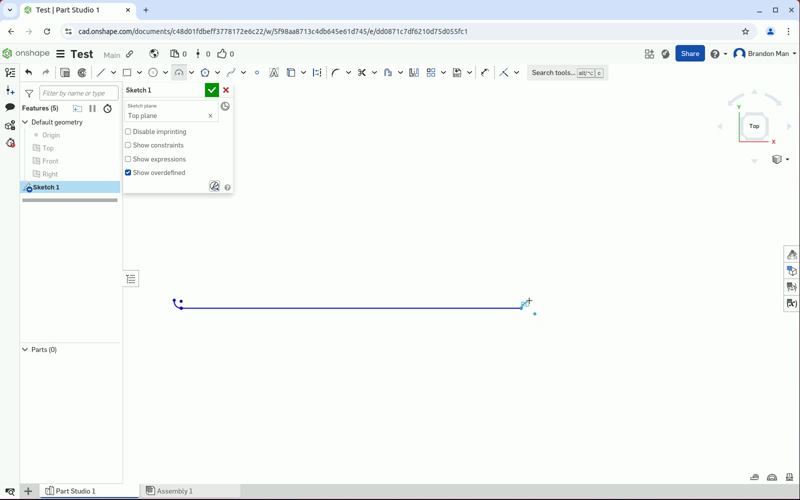
scroll(-6)
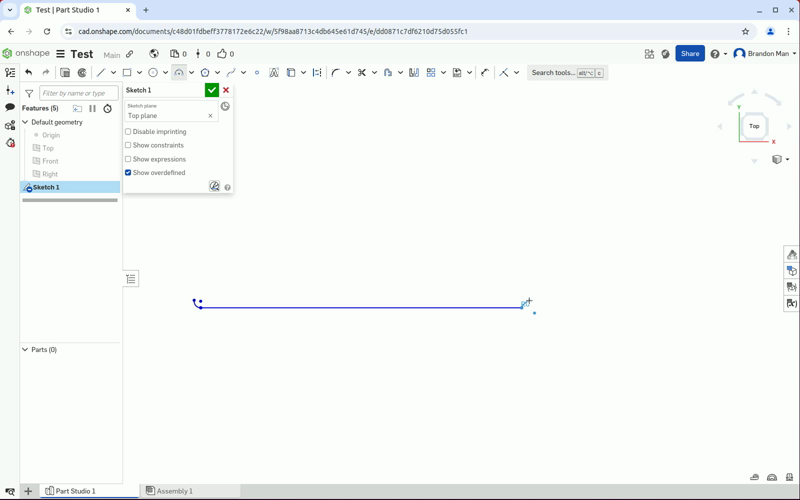
scroll(-6)
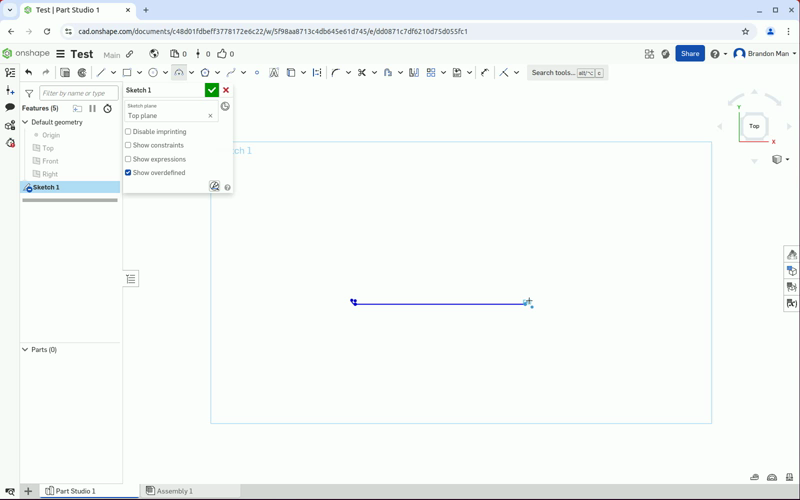
mouse_move(528, 303)
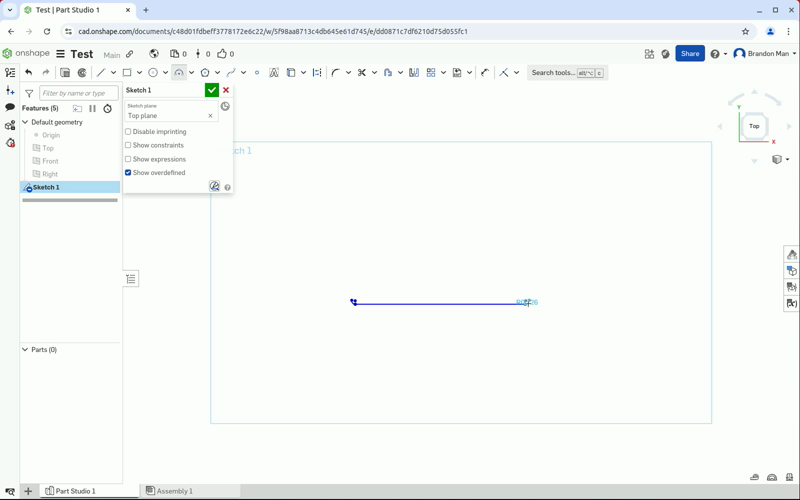
scroll(6)
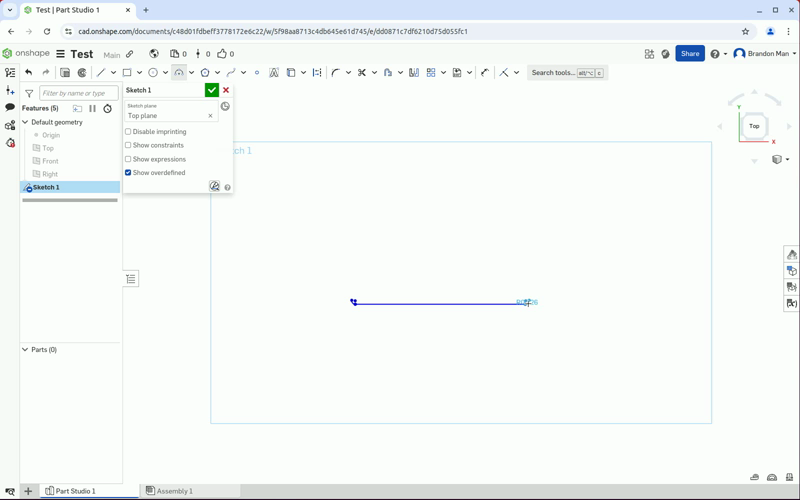
scroll(6)
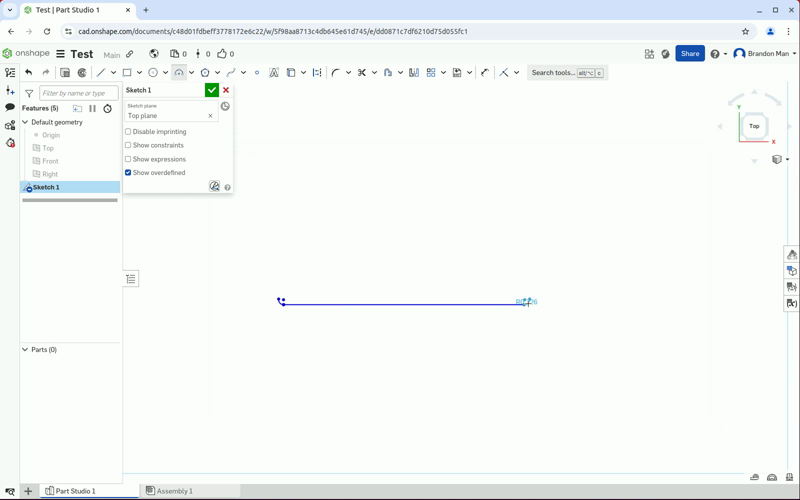
scroll(6)
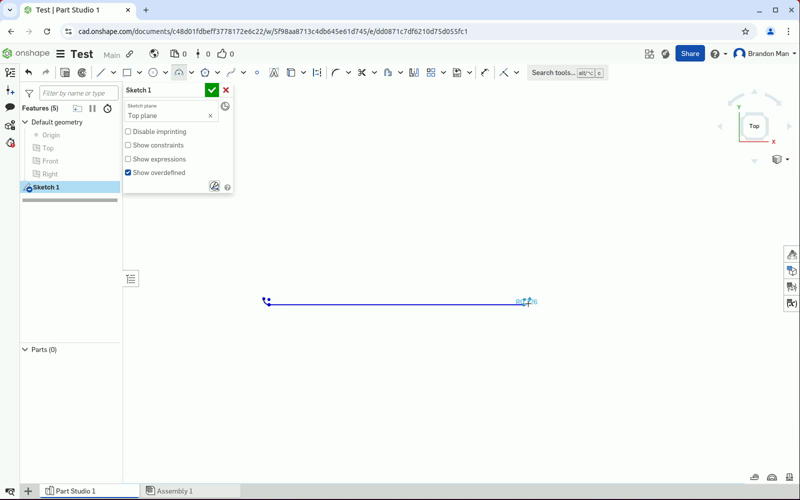
scroll(6)
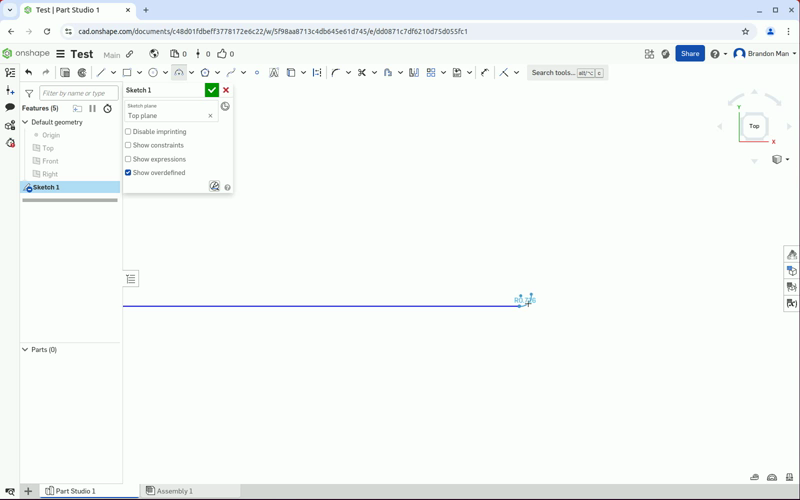
scroll(6)
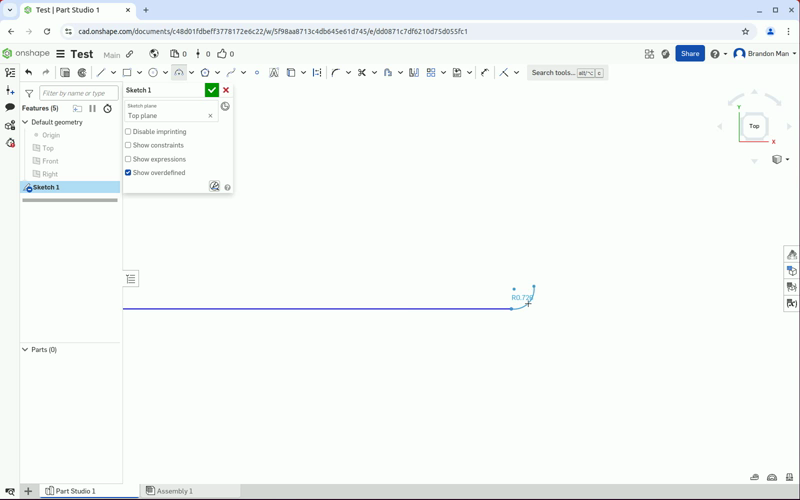
scroll(6)
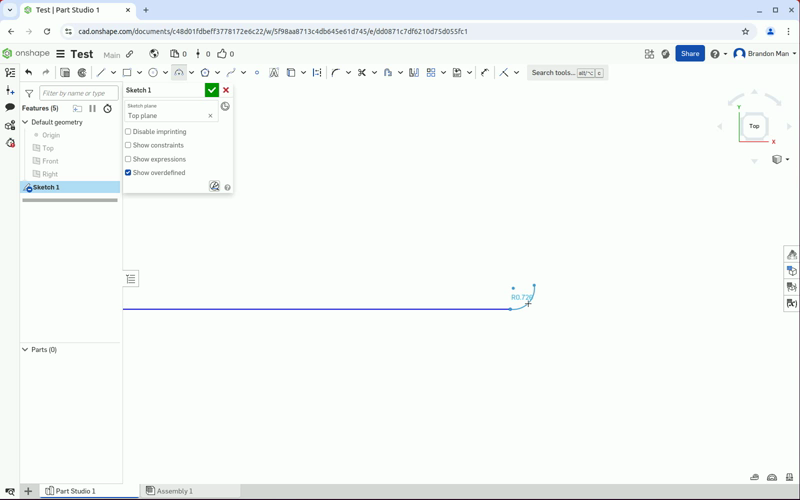
scroll(6)
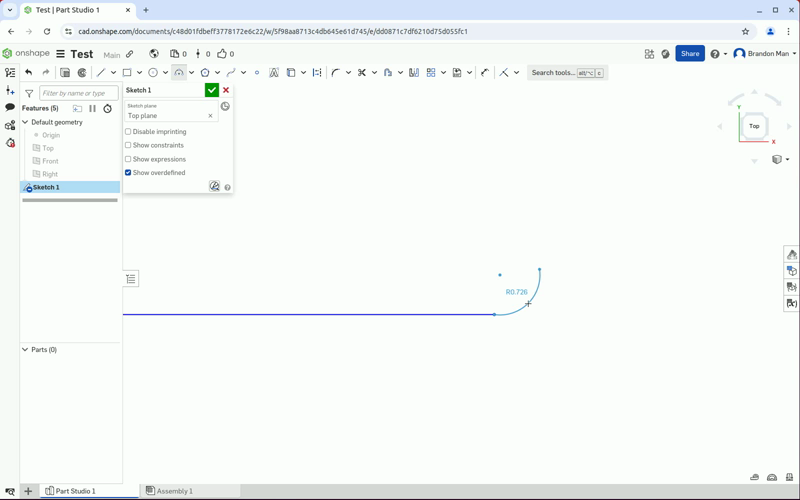
click(528, 303)
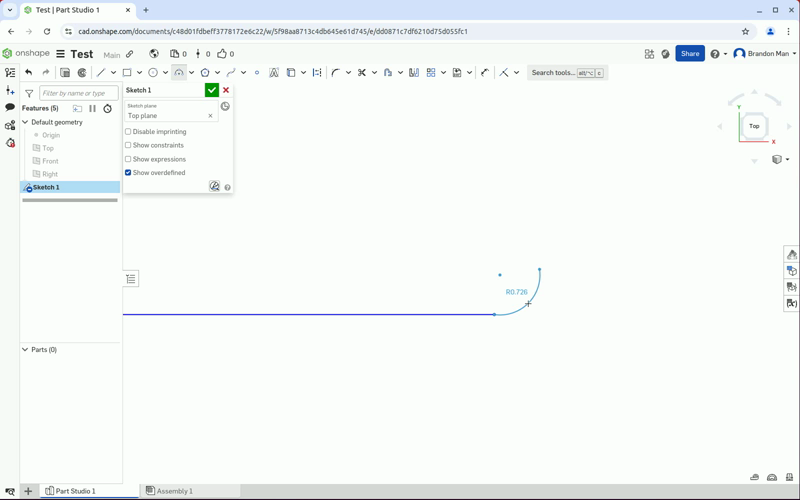
scroll(-6)
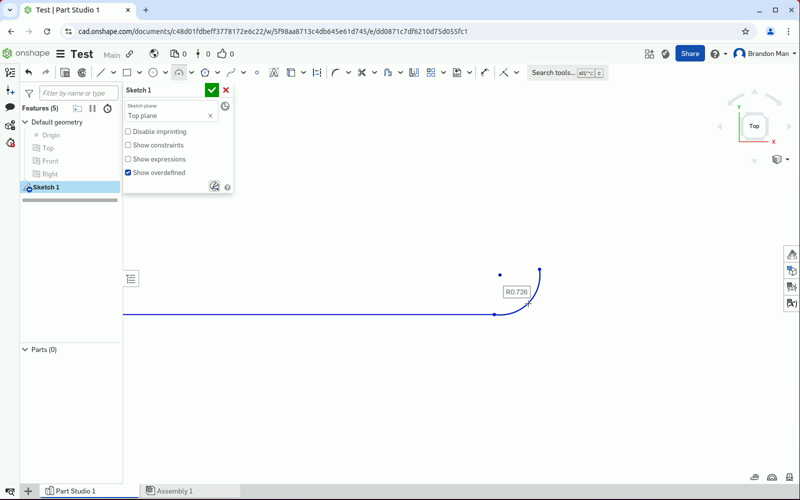
scroll(-6)
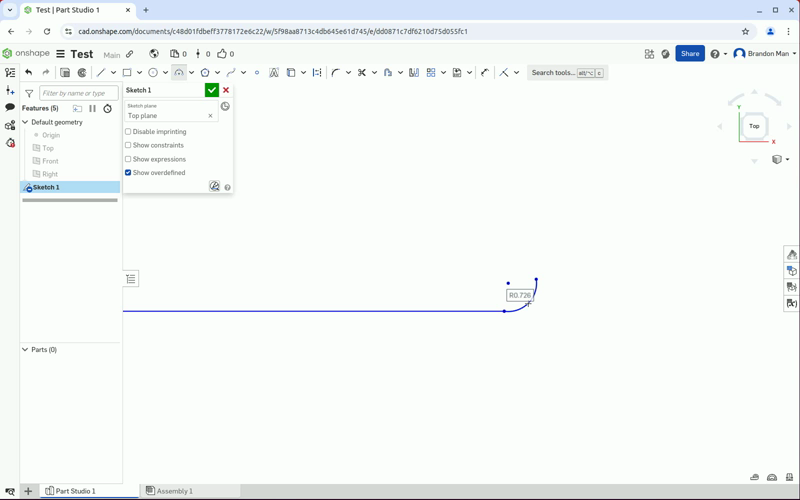
scroll(-6)
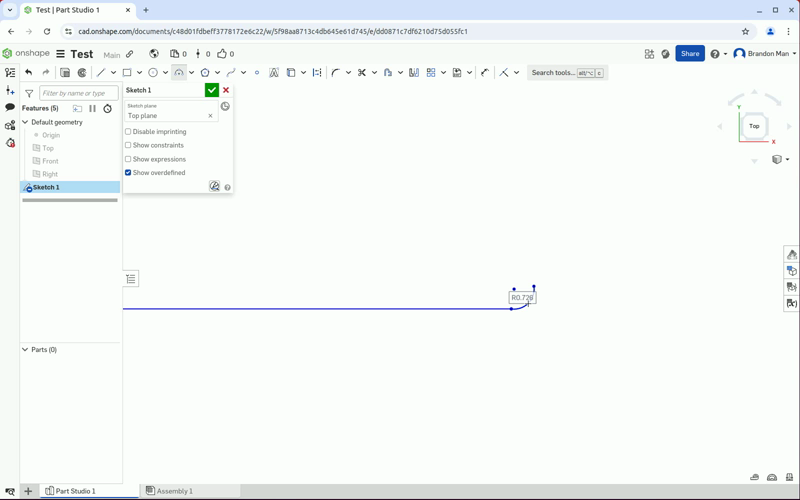
scroll(-6)
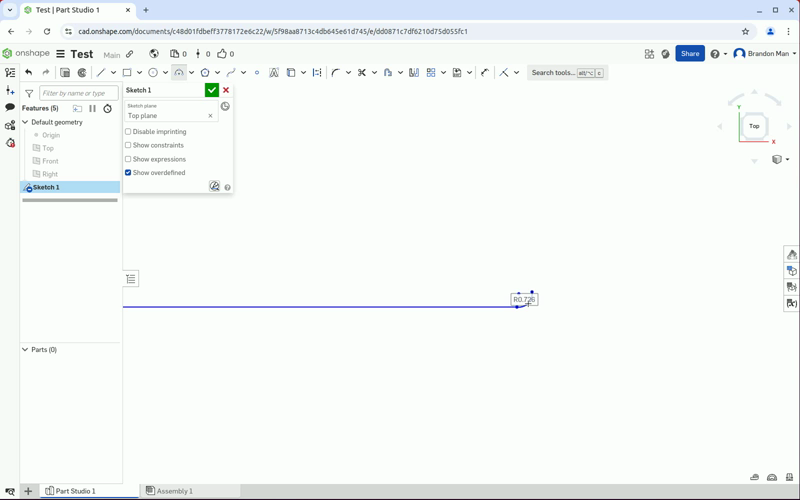
scroll(-6)
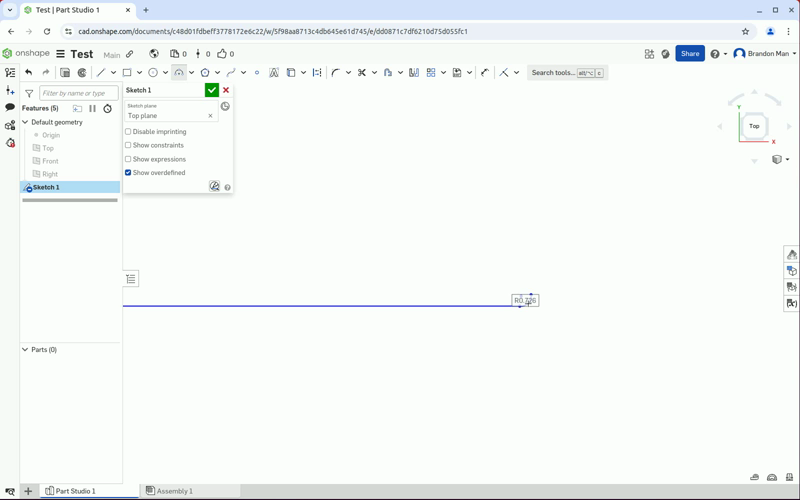
scroll(-6)
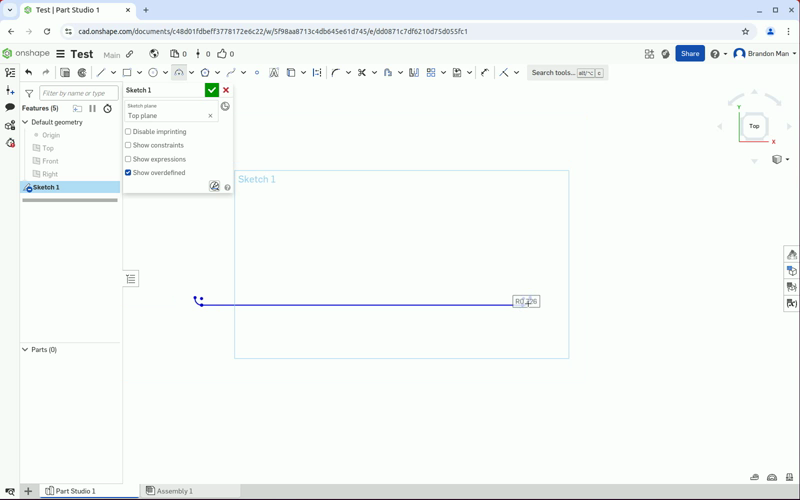
scroll(-6)
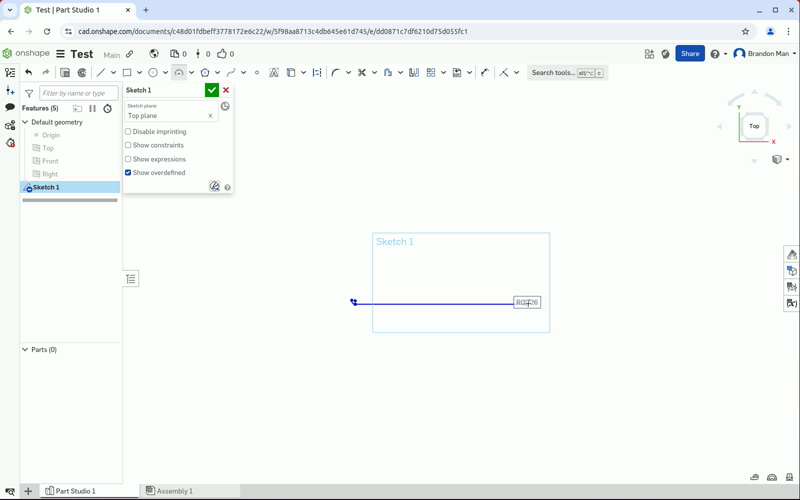
key_up(shift)
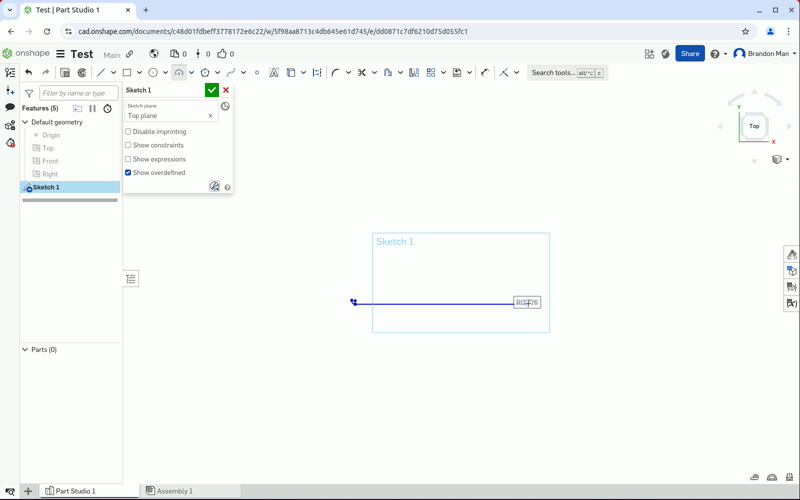
key(esc)
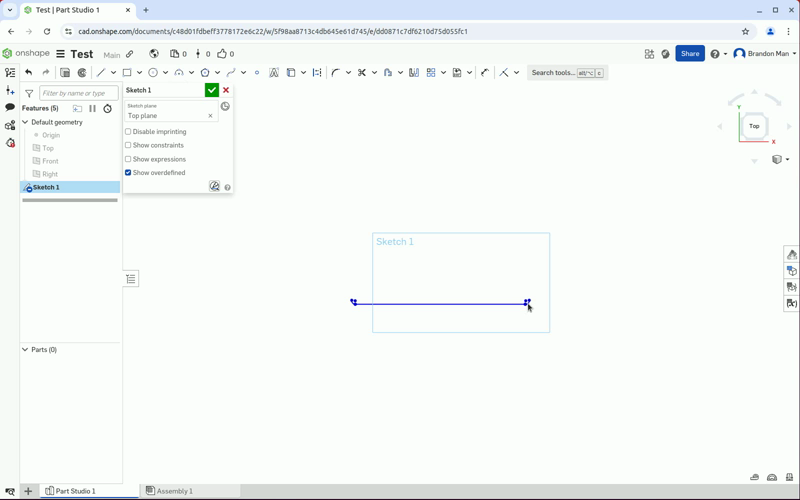
key(l)
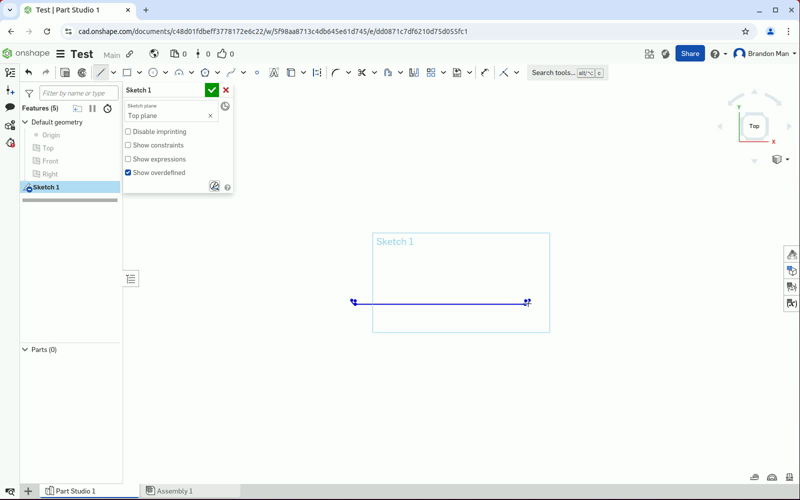
mouse_move(529, 300)
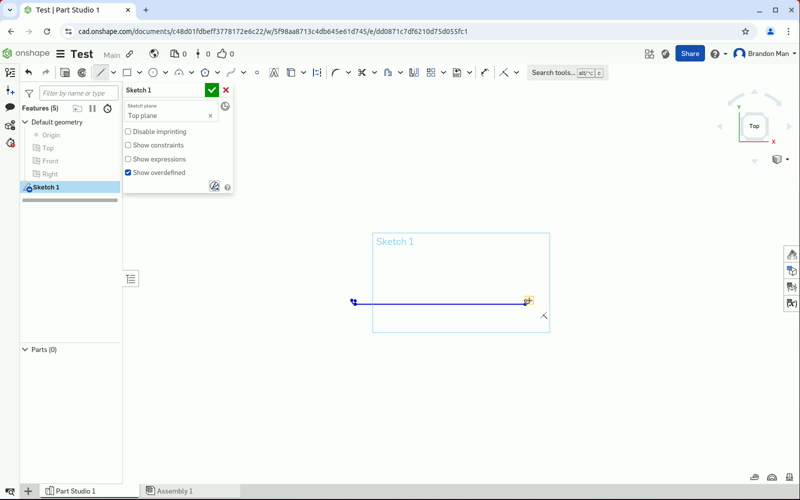
scroll(6)
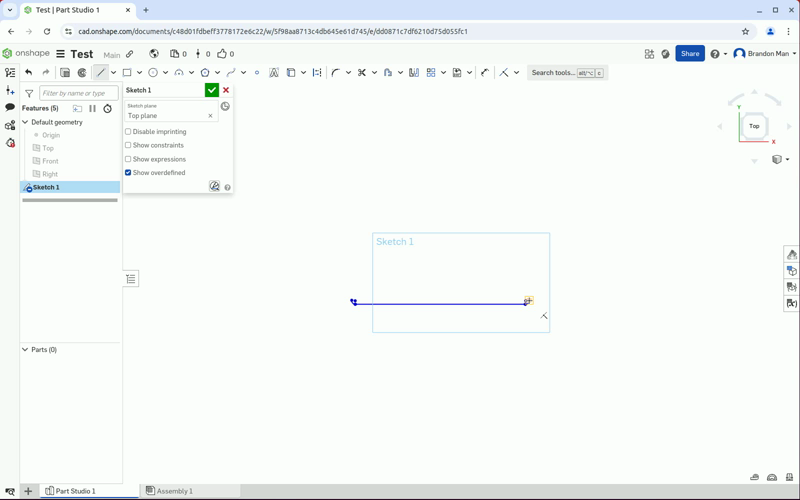
scroll(6)
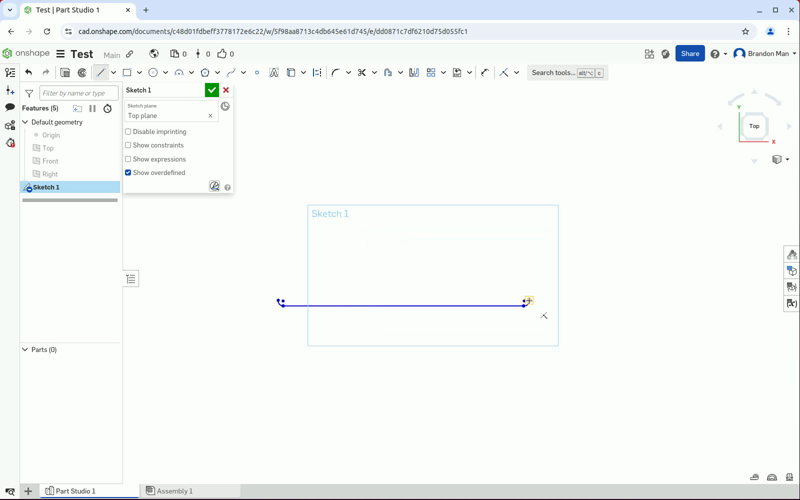
scroll(6)
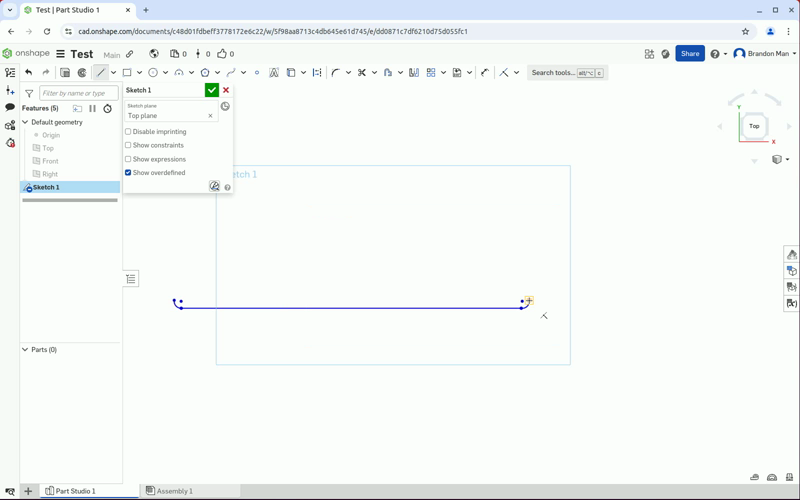
scroll(6)
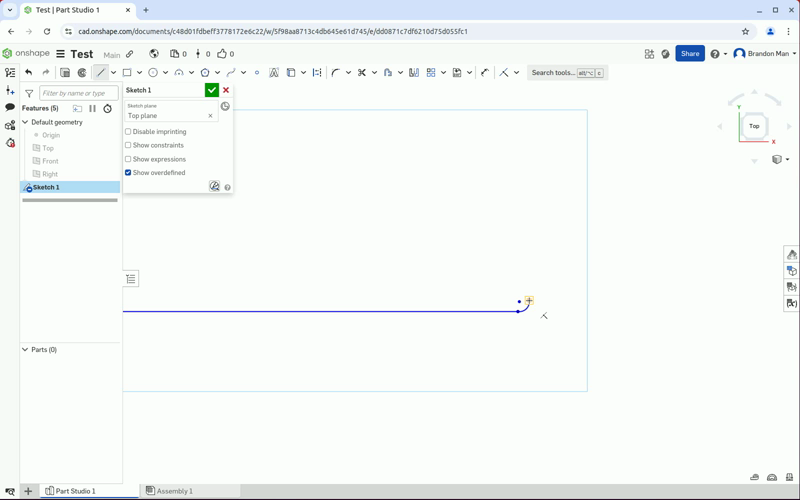
scroll(6)
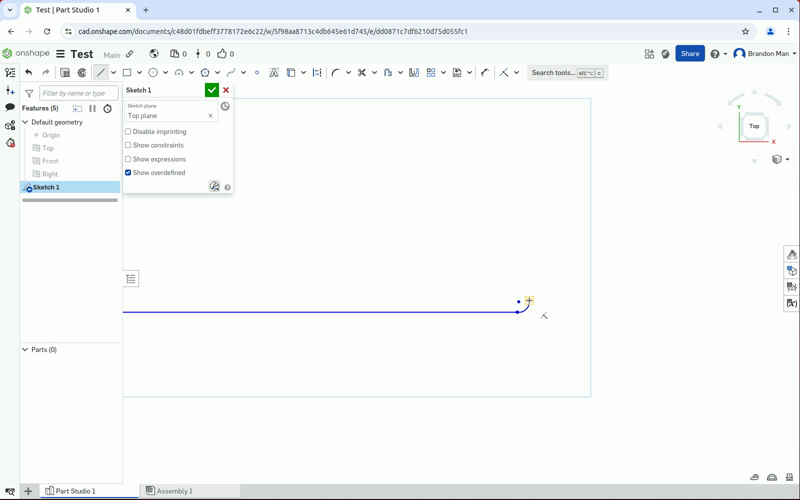
scroll(6)
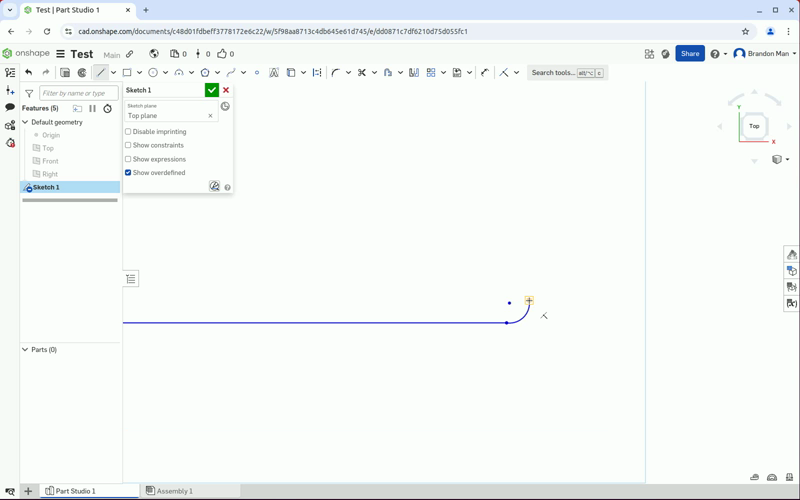
scroll(6)
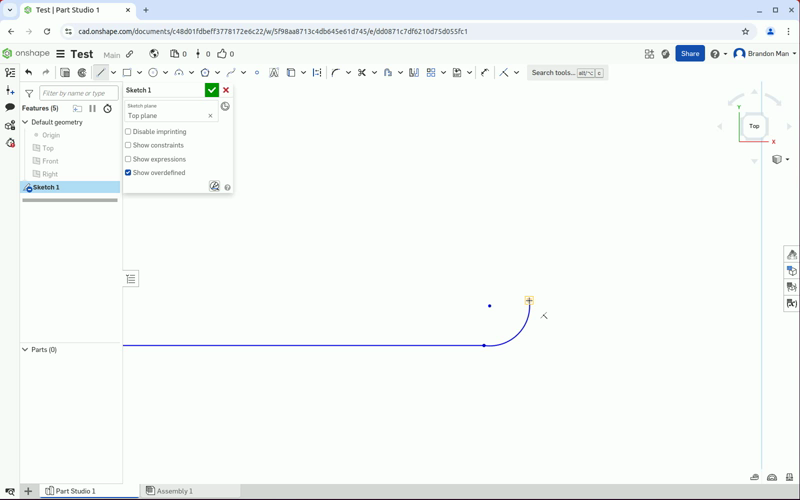
click(529, 300)
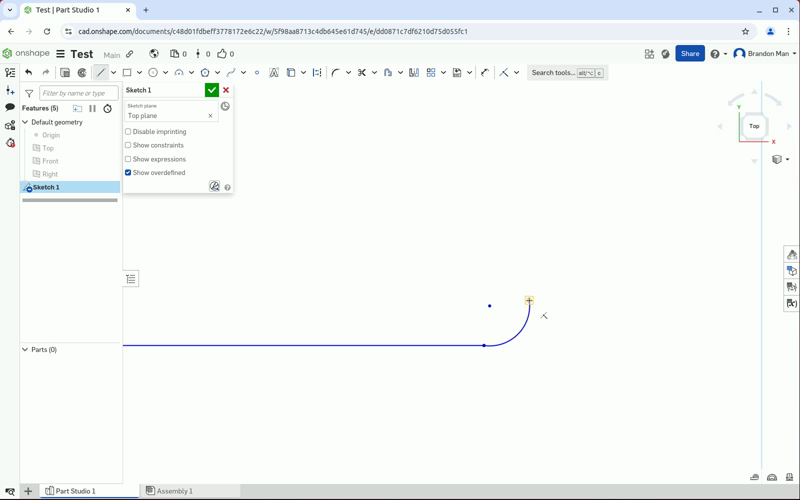
scroll(-6)
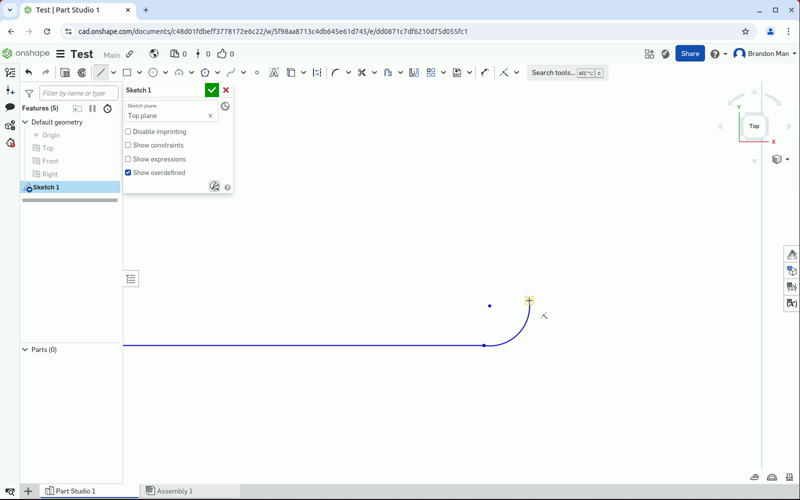
scroll(-6)
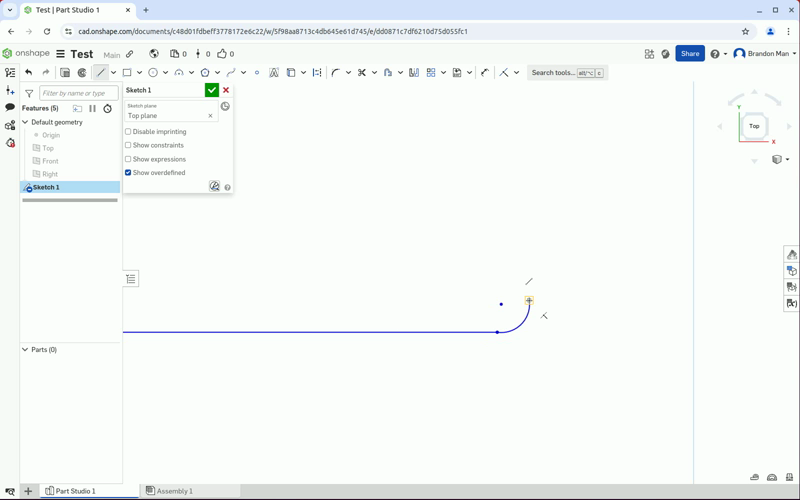
scroll(-6)
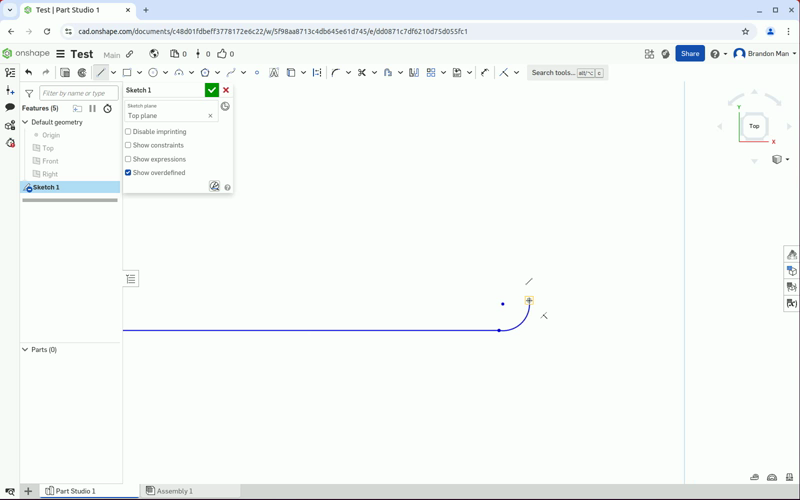
scroll(-6)
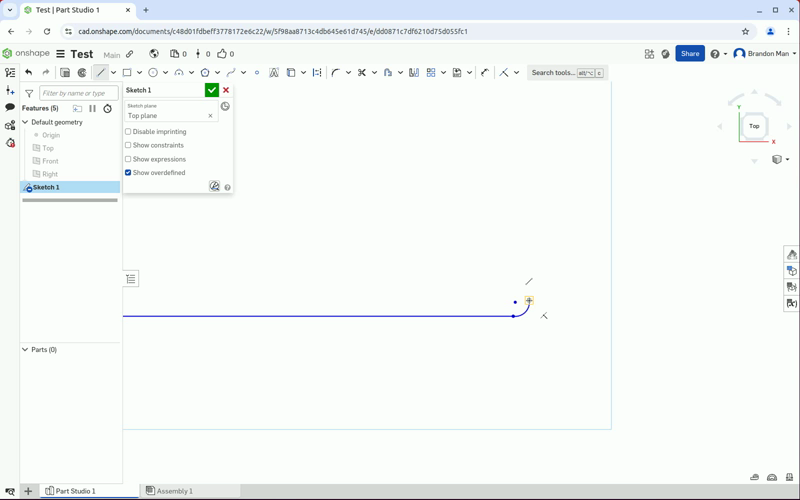
scroll(-6)
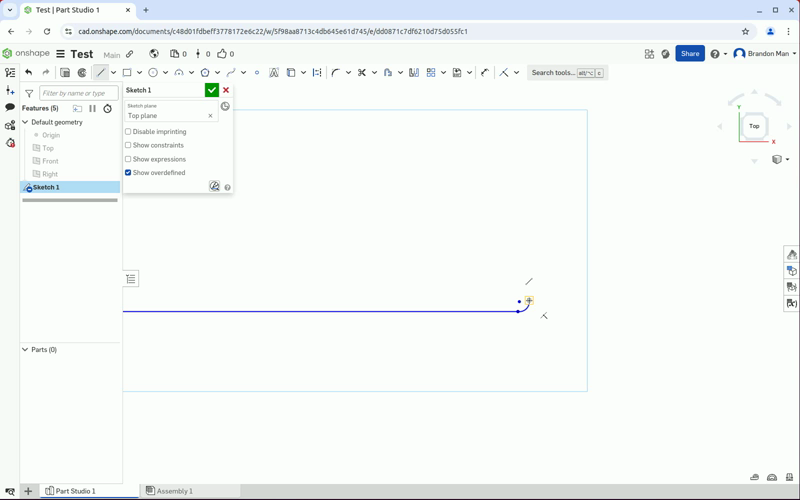
scroll(-6)
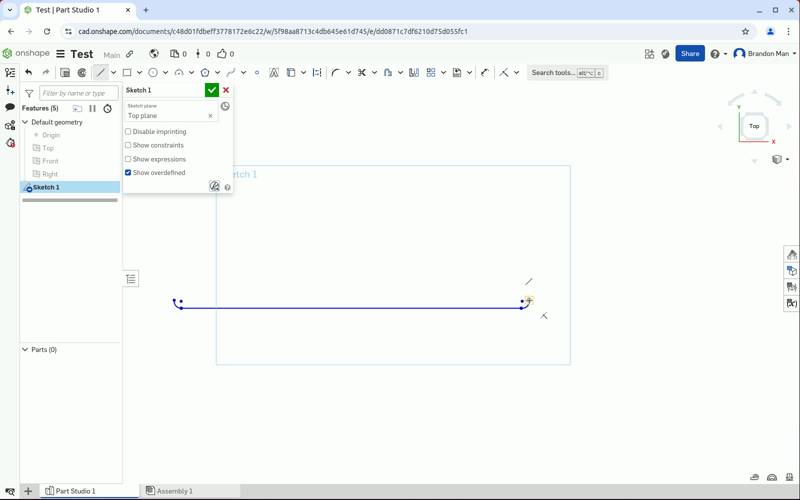
scroll(-6)
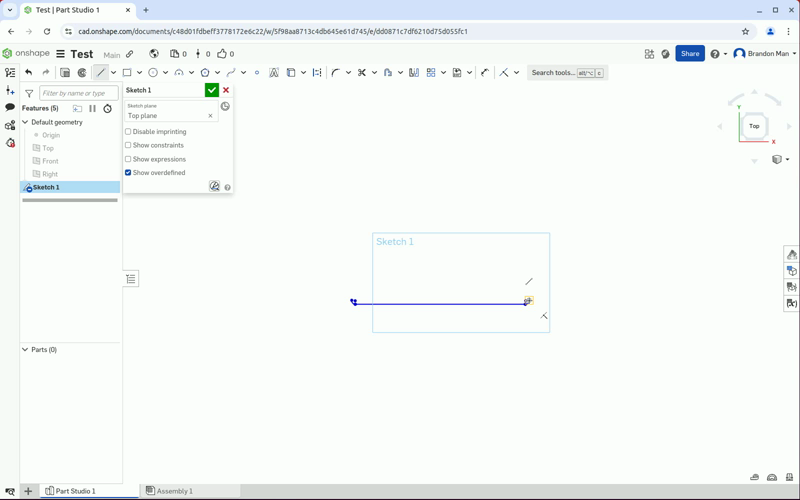
key_down(shift)
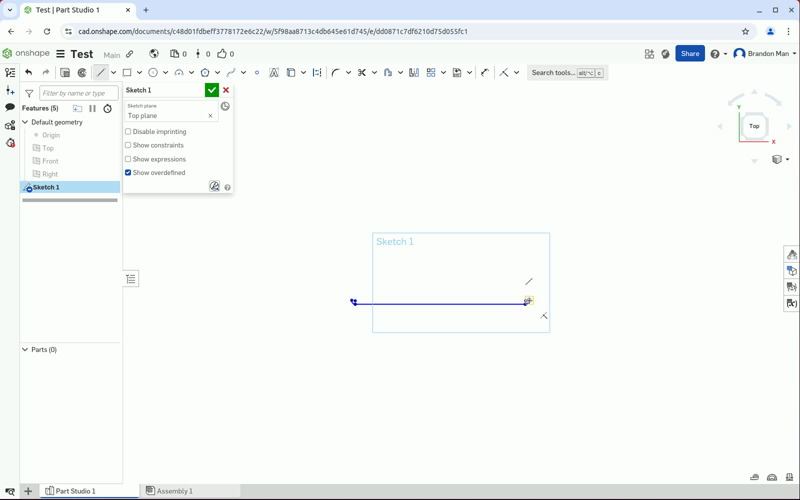
mouse_move(529, 214)
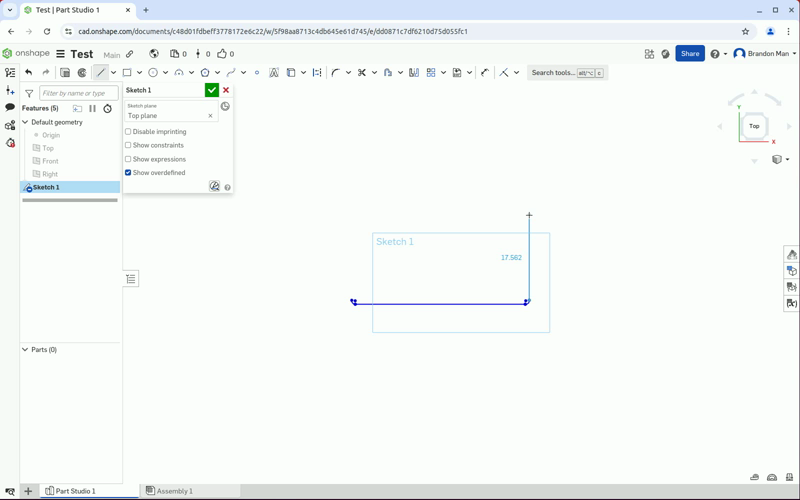
click(529, 214)
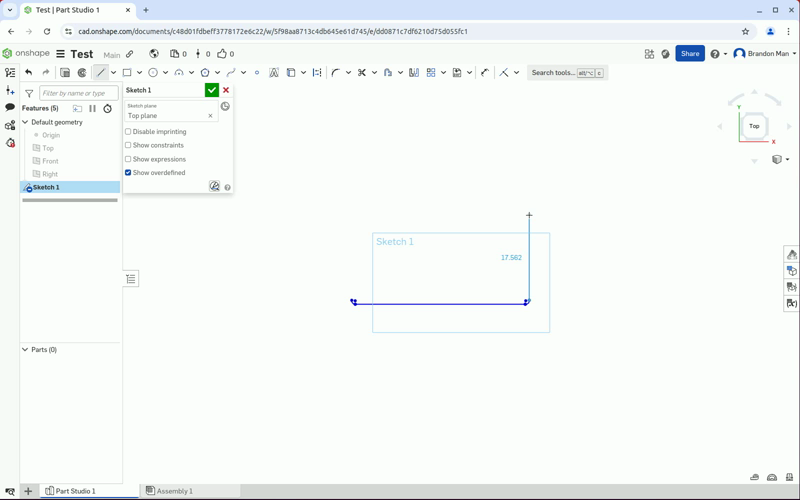
key_up(shift)
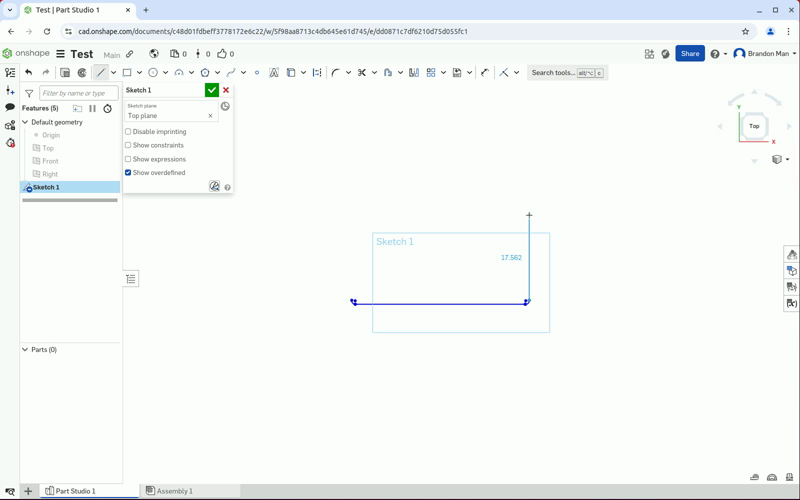
key(esc)
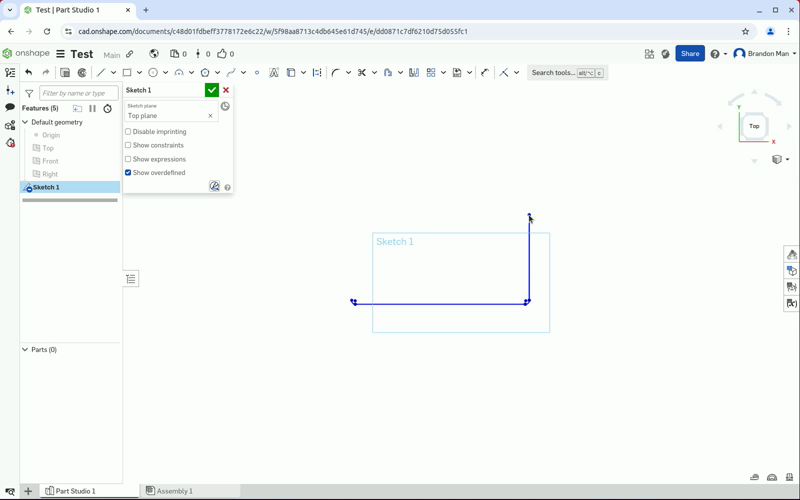
key(a)
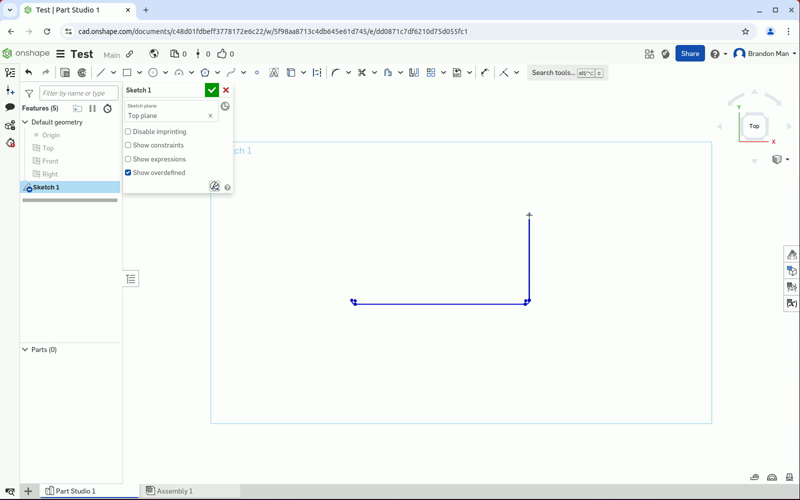
mouse_move(529, 214)
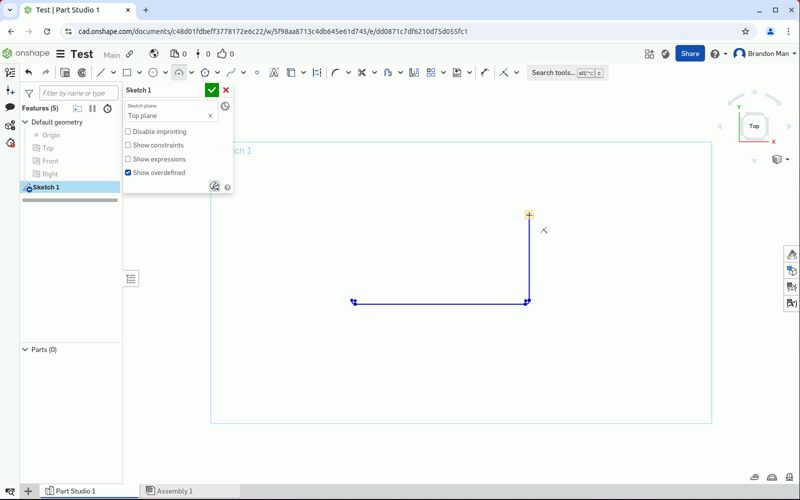
click(529, 214)
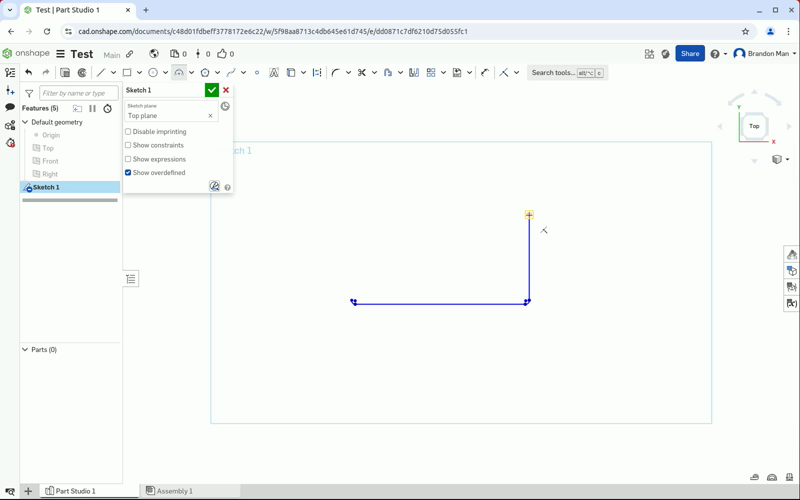
key_down(shift)
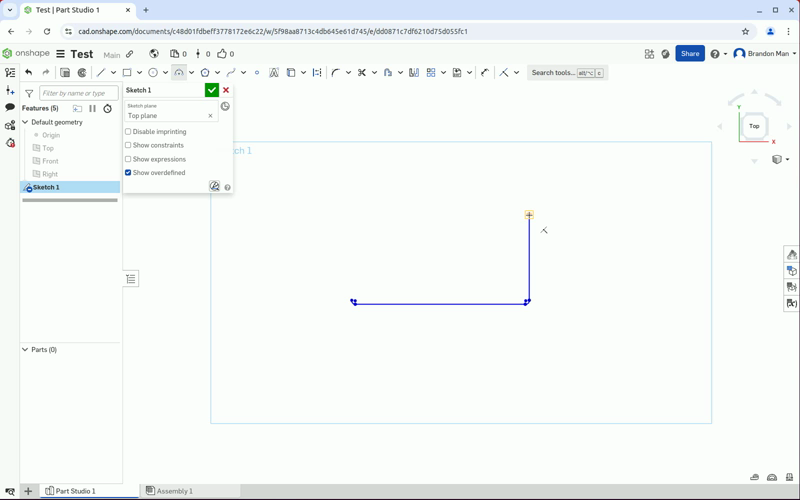
mouse_move(525, 208)
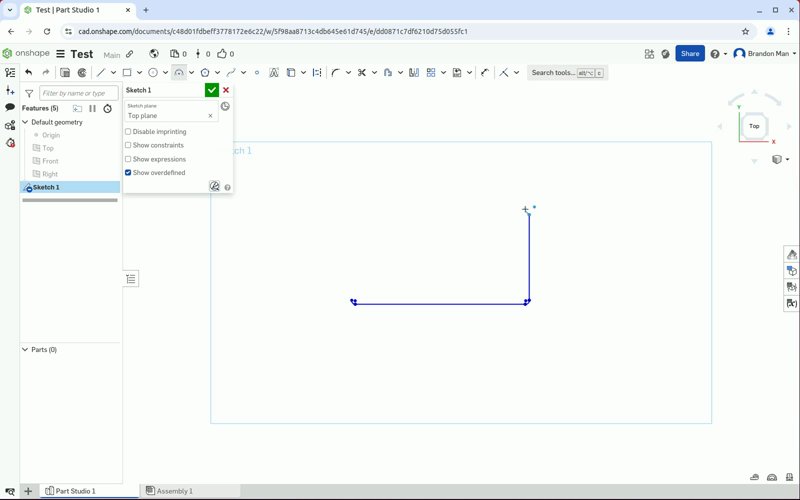
scroll(6)
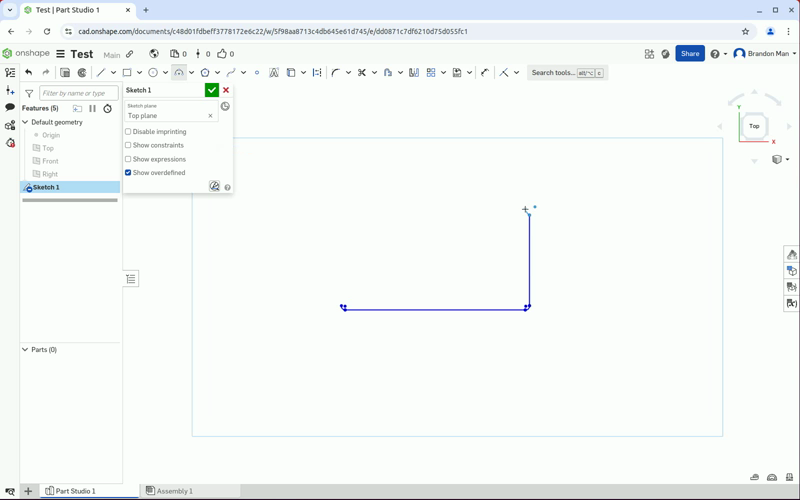
scroll(6)
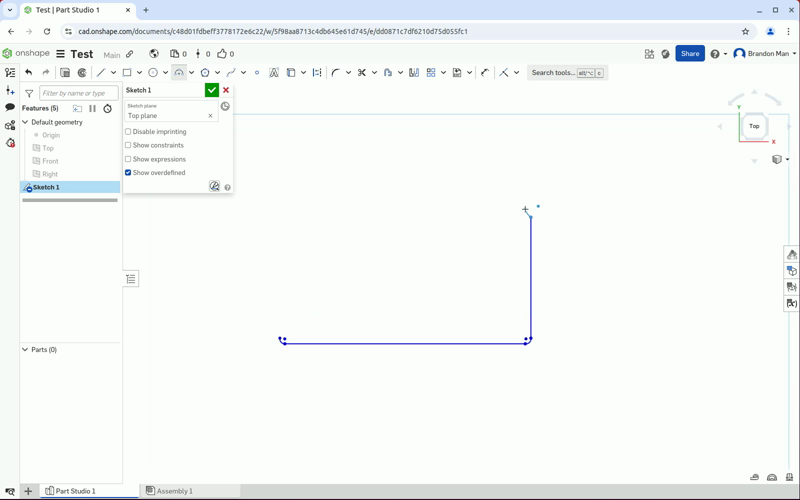
scroll(6)
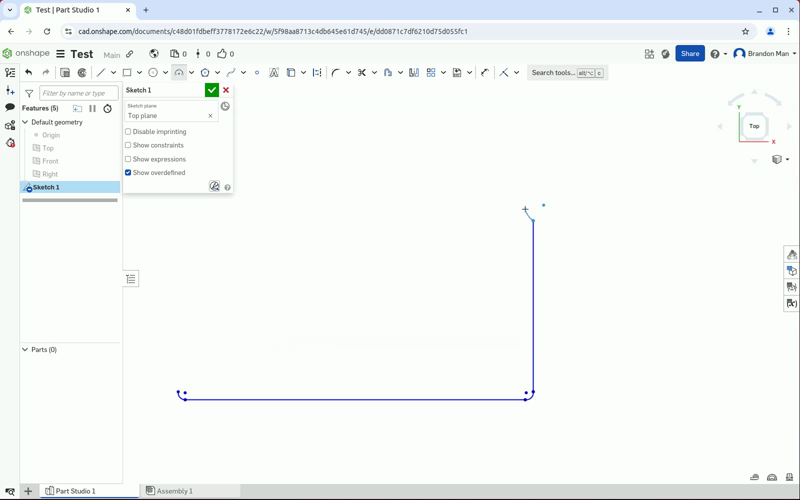
scroll(6)
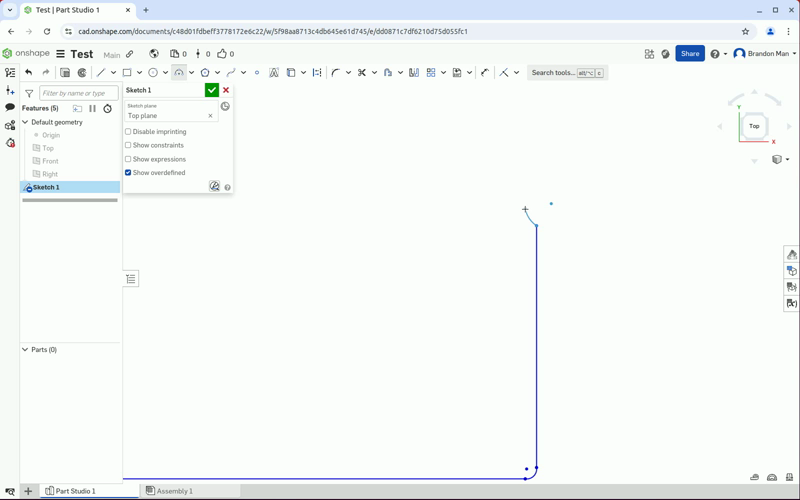
scroll(6)
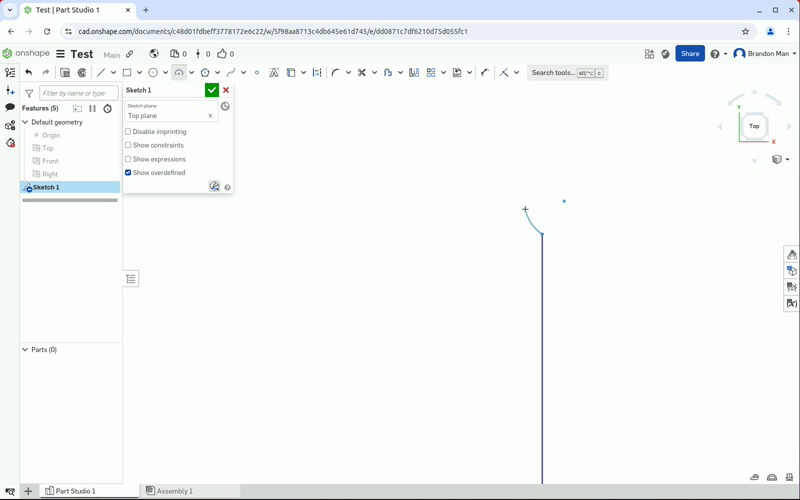
scroll(6)
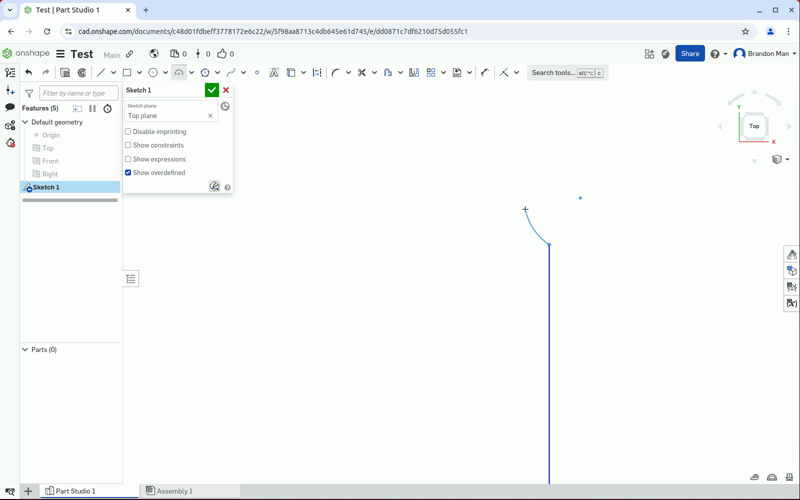
scroll(6)
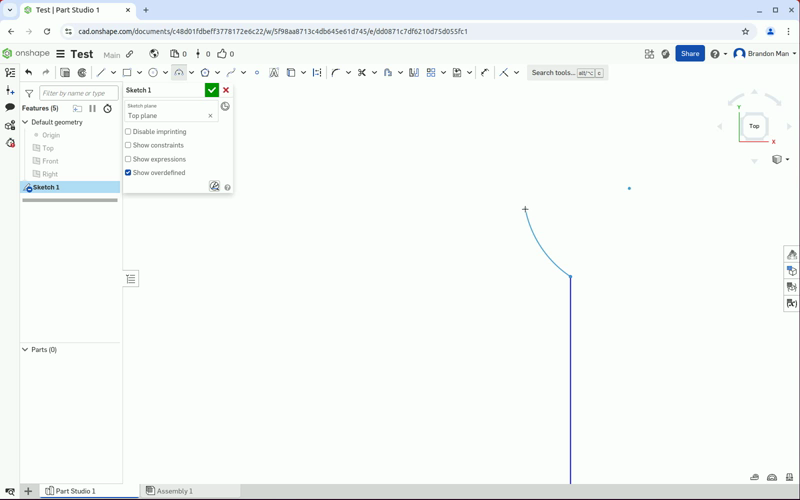
click(525, 208)
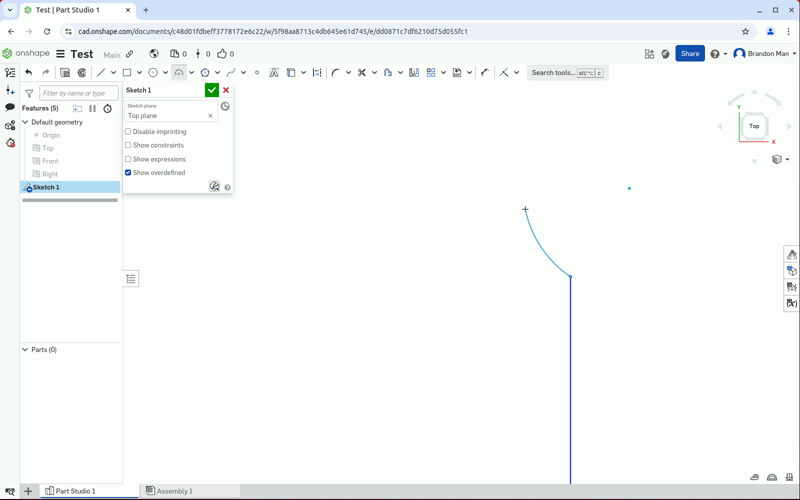
scroll(-6)
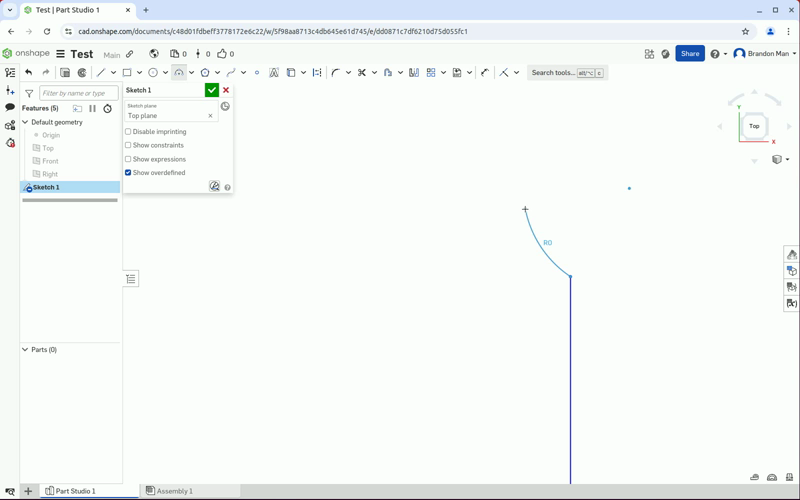
scroll(-6)
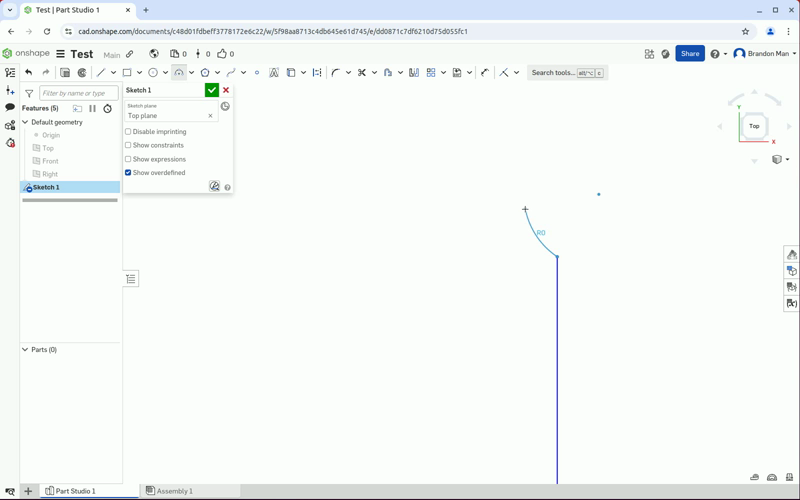
scroll(-6)
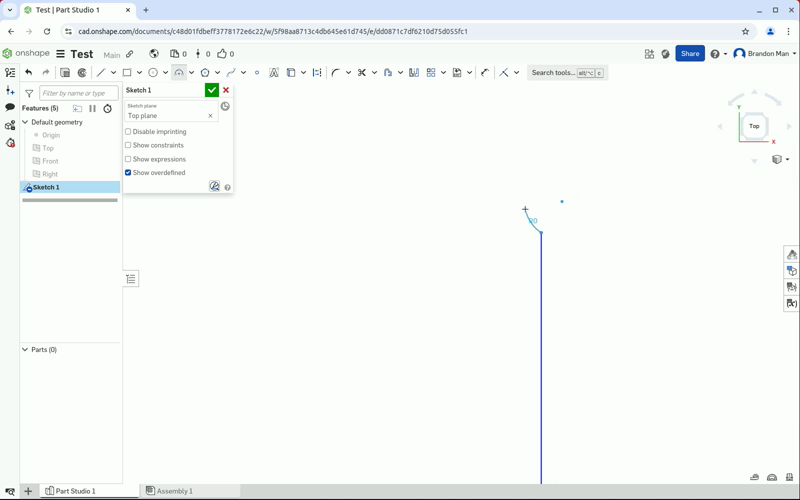
scroll(-6)
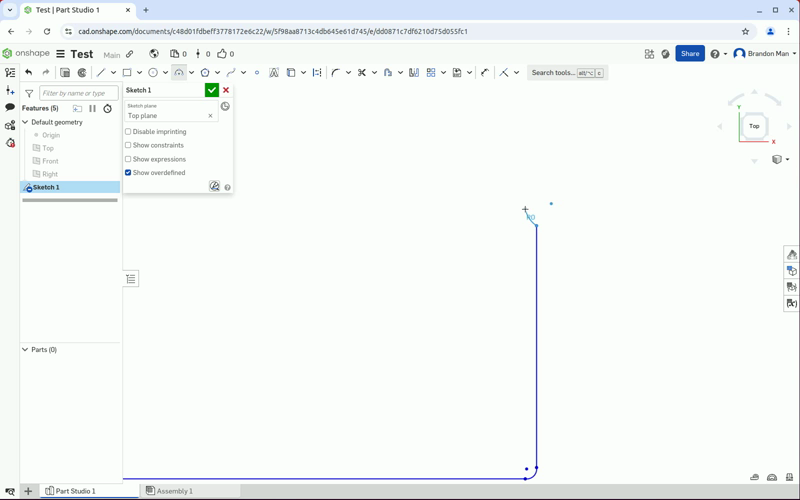
scroll(-6)
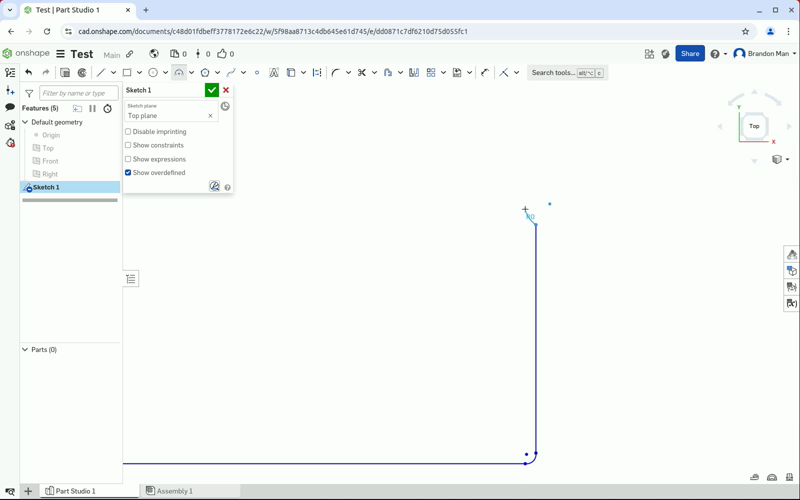
scroll(-6)
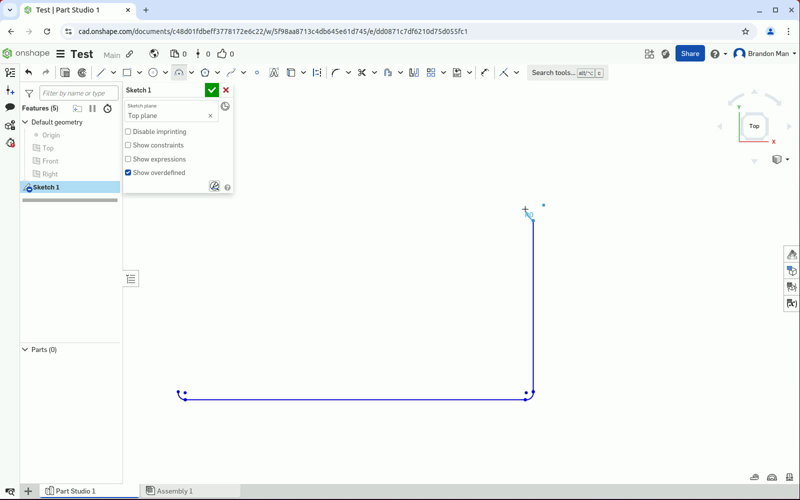
scroll(-6)
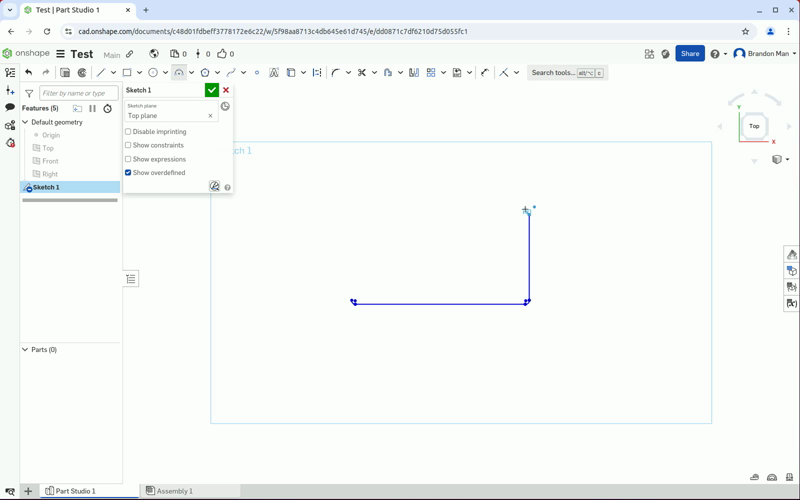
mouse_move(528, 210)
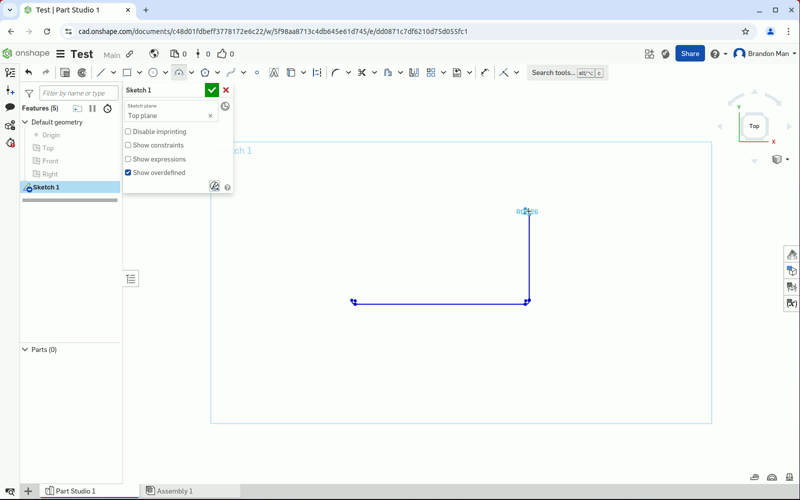
scroll(6)
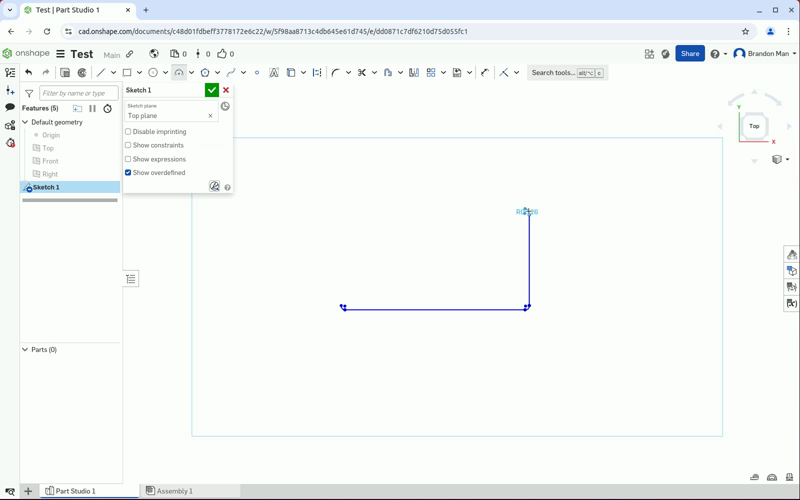
scroll(6)
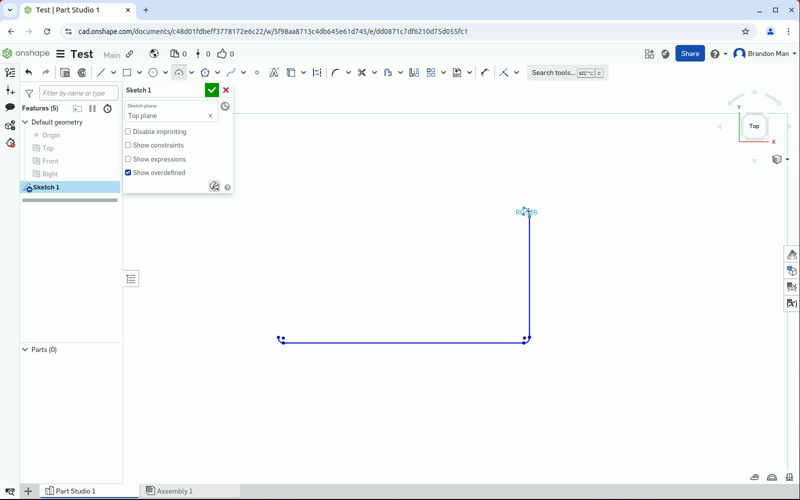
scroll(6)
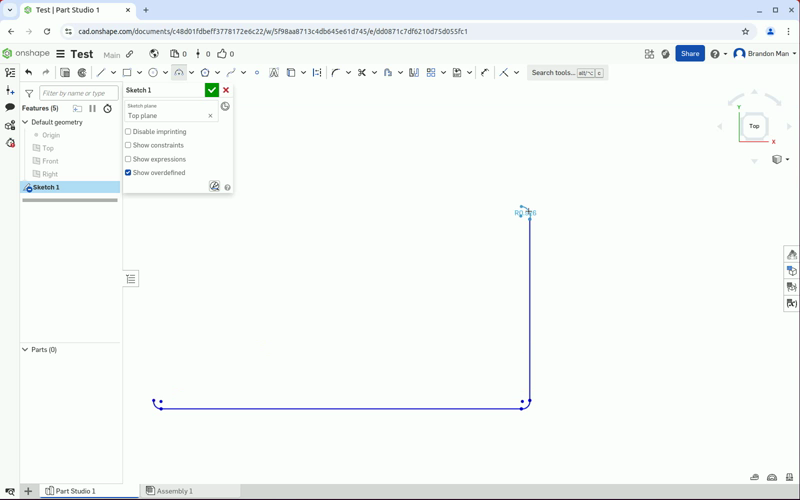
scroll(6)
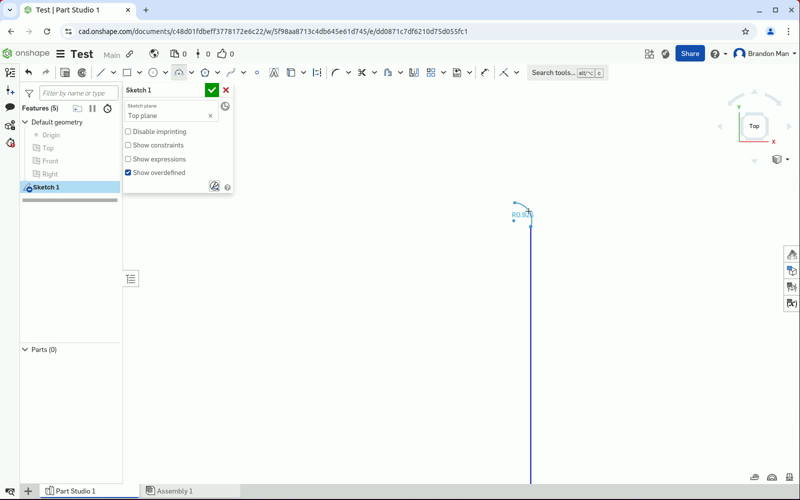
scroll(6)
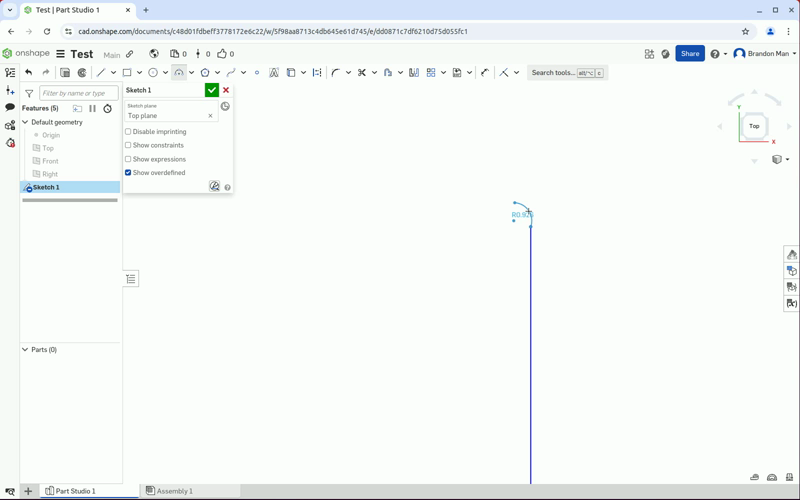
scroll(6)
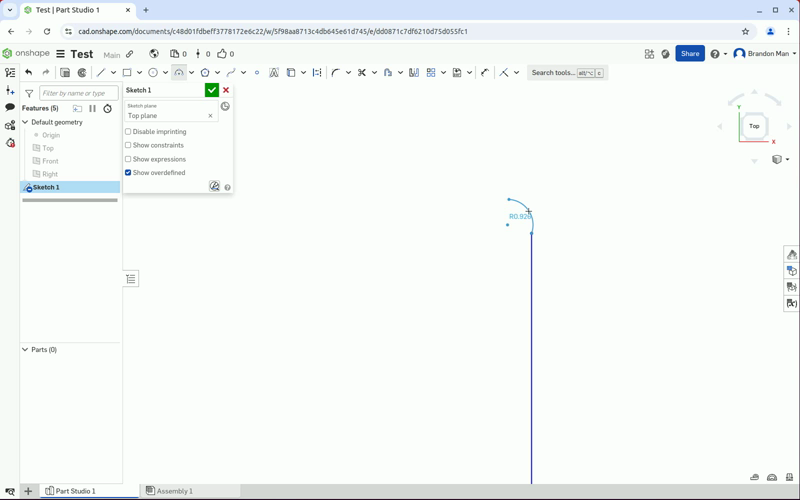
scroll(6)
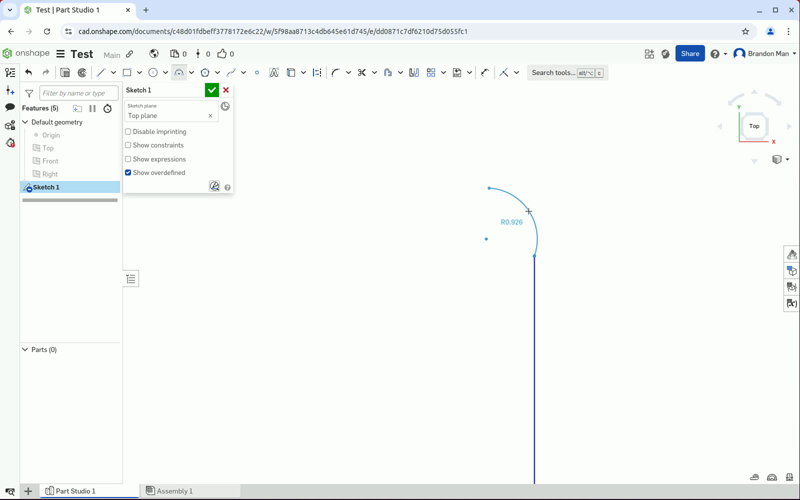
click(528, 210)
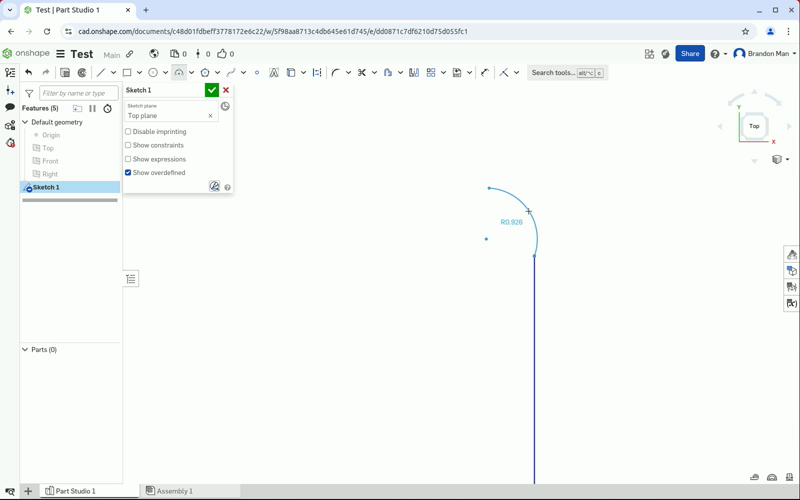
scroll(-6)
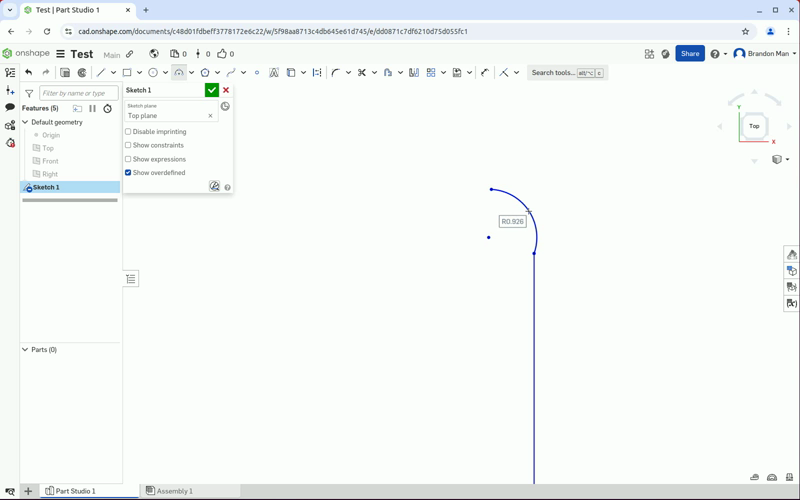
scroll(-6)
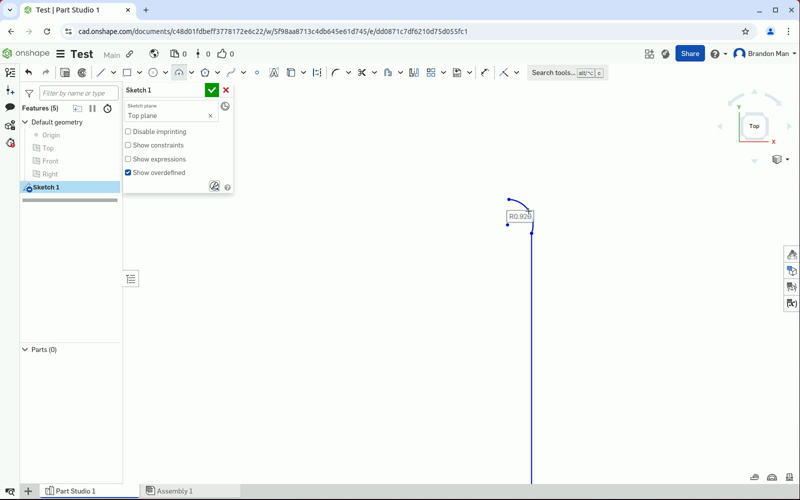
scroll(-6)
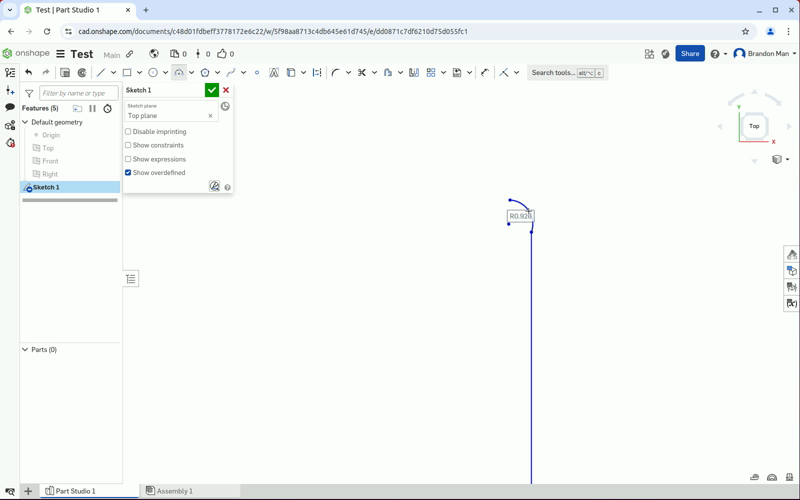
scroll(-6)
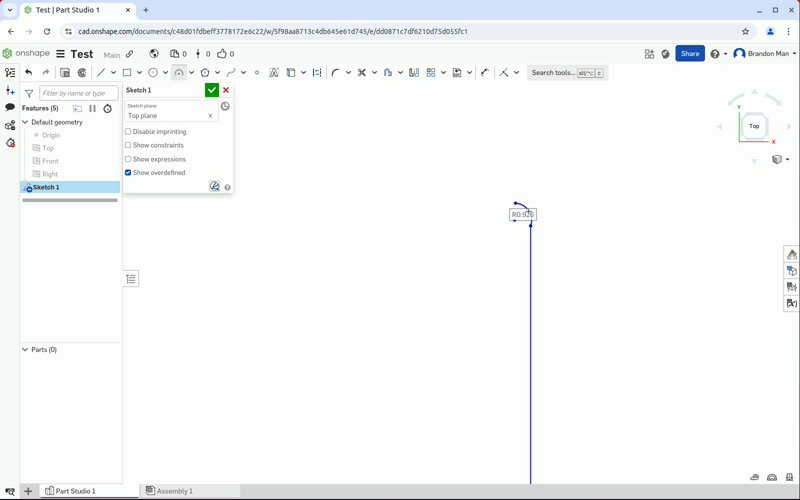
scroll(-6)
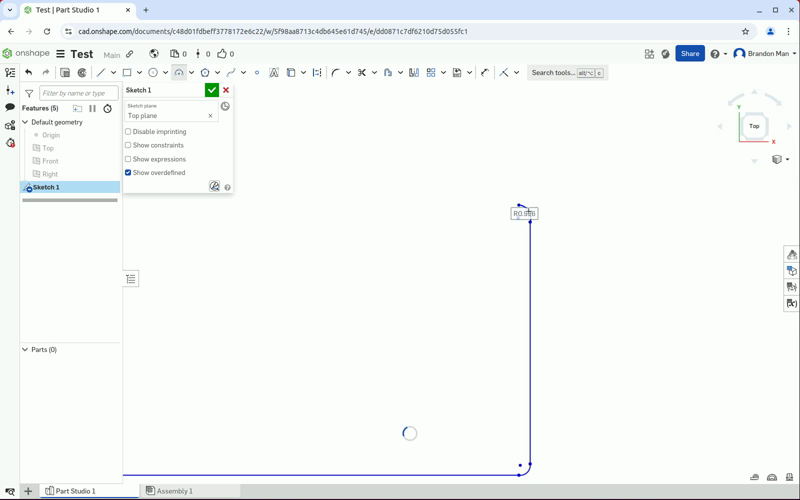
scroll(-6)
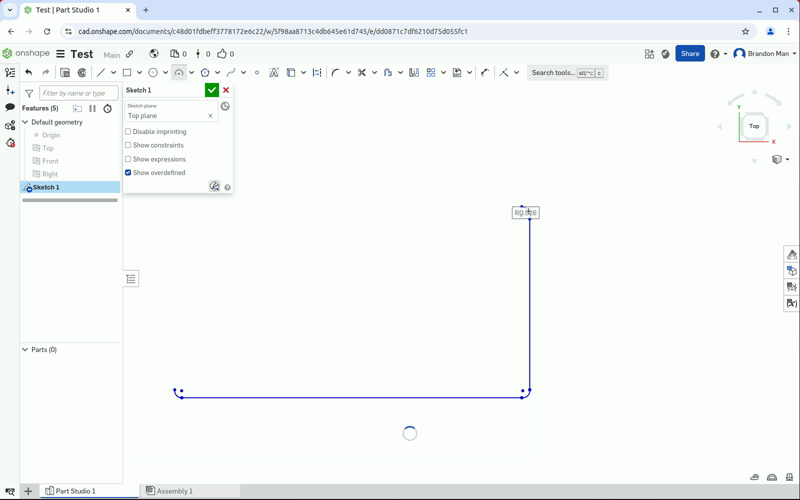
scroll(-6)
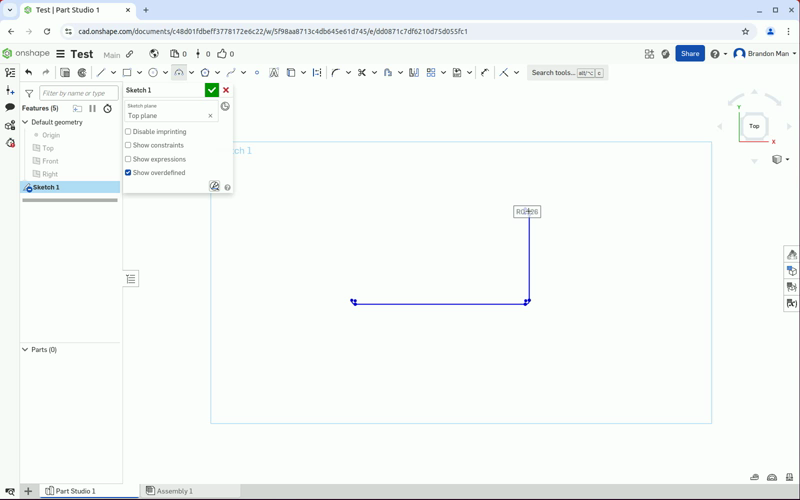
key_up(shift)
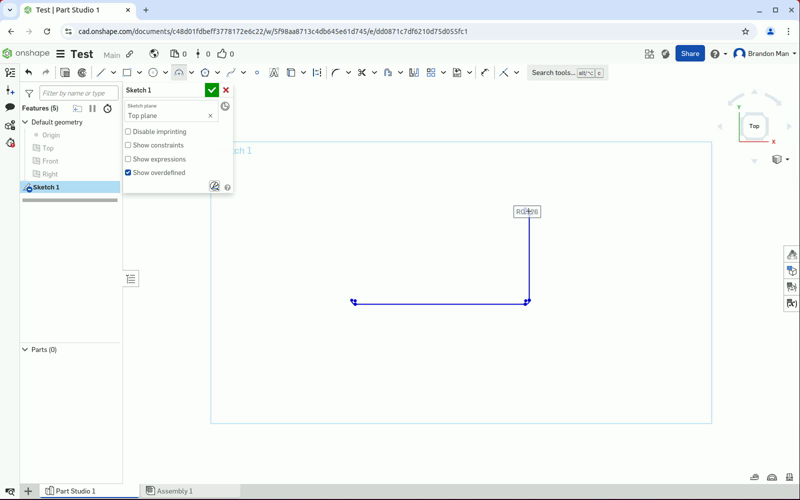
key(esc)
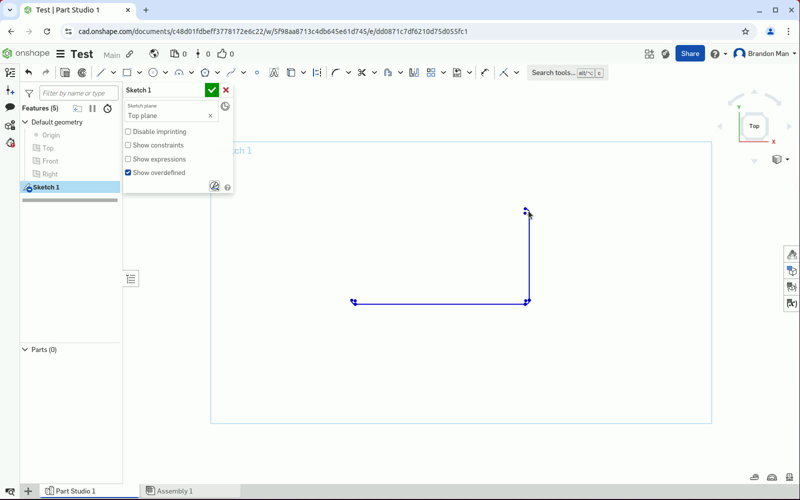
key(l)
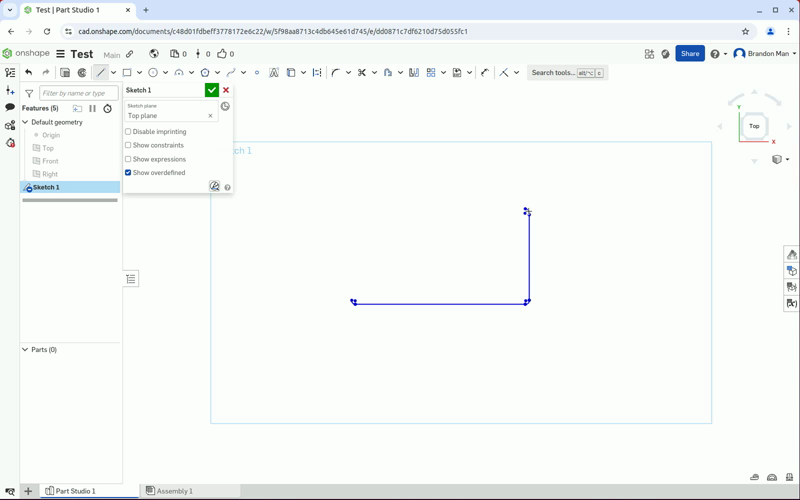
mouse_move(525, 208)
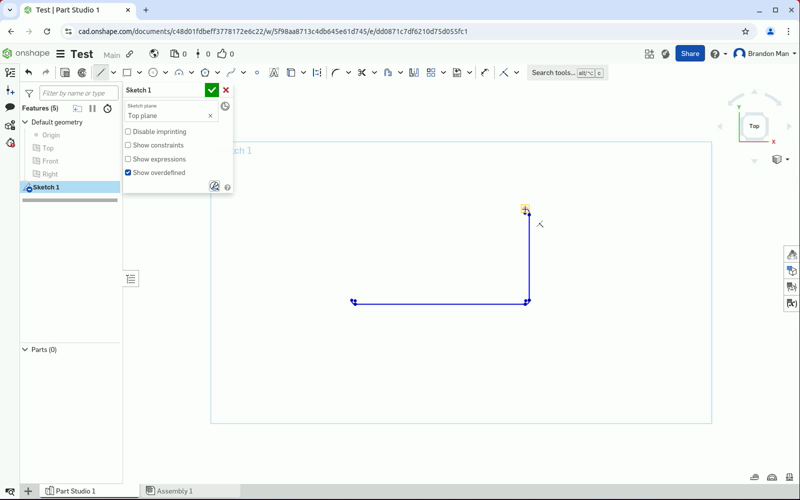
scroll(6)
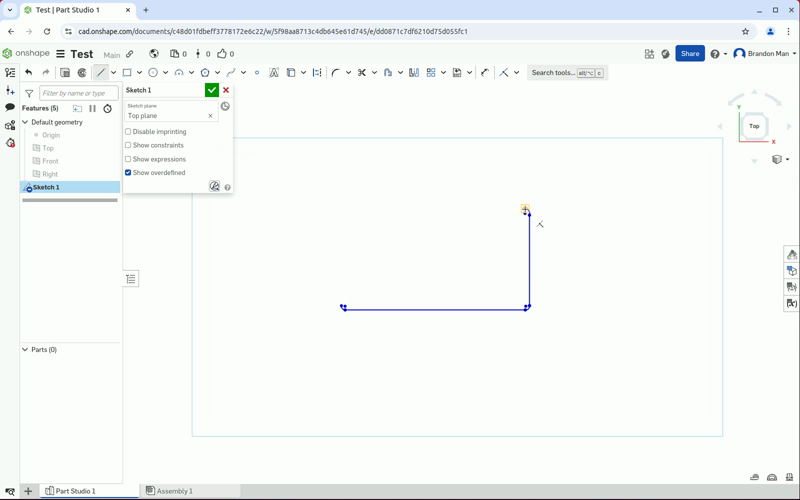
scroll(6)
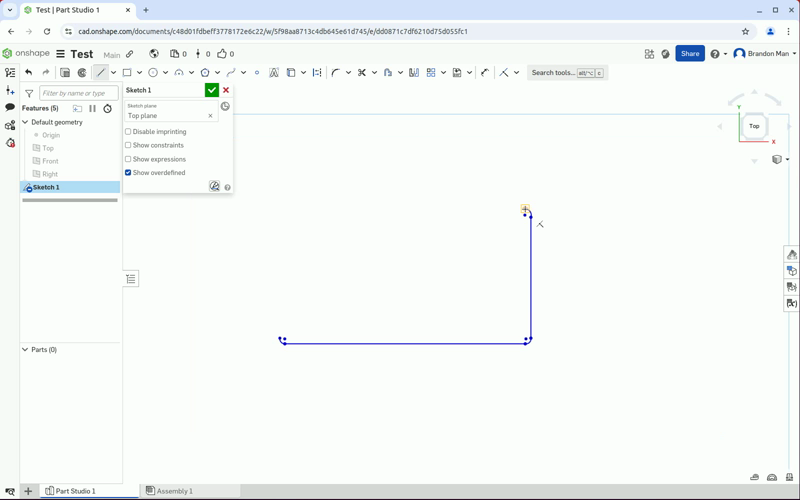
scroll(6)
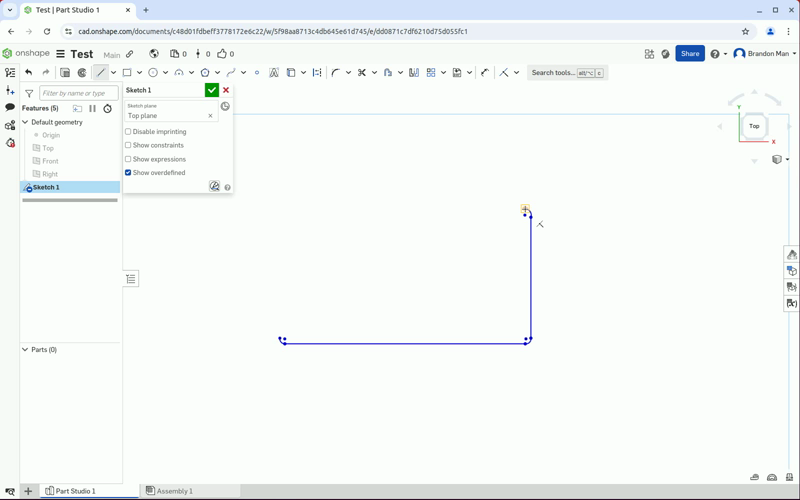
scroll(6)
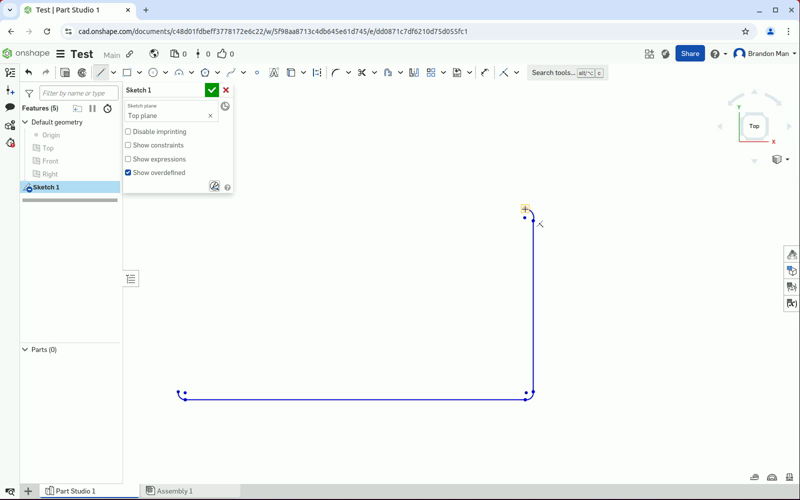
scroll(6)
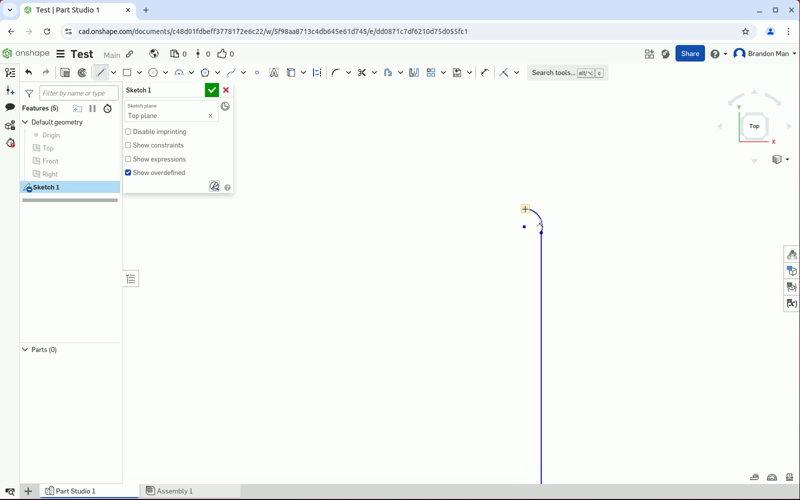
scroll(6)
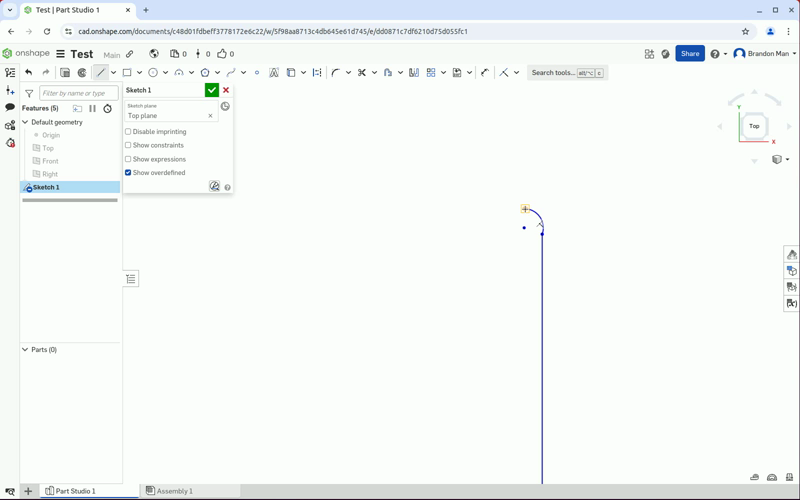
scroll(6)
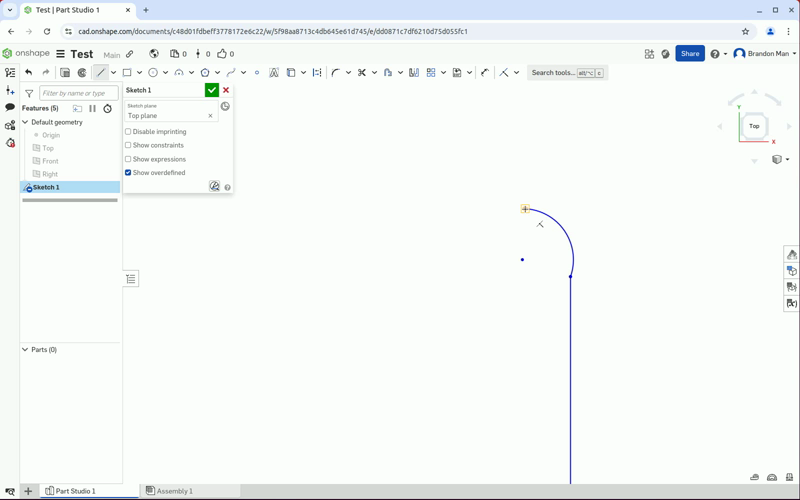
click(525, 208)
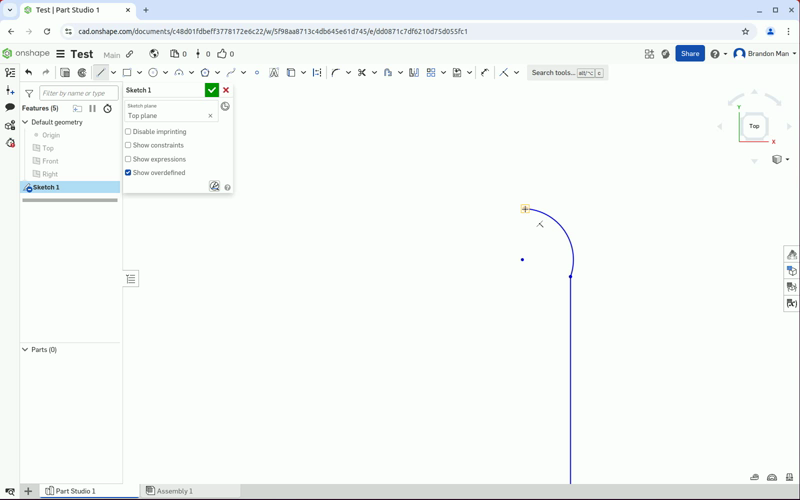
scroll(-6)
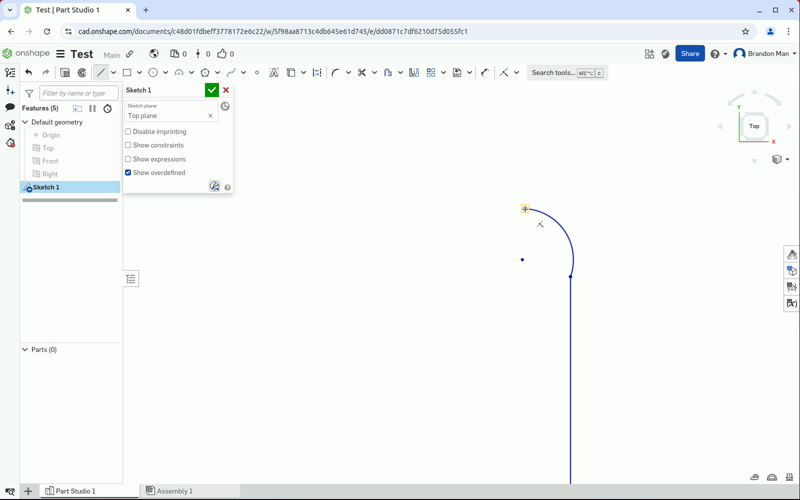
scroll(-6)
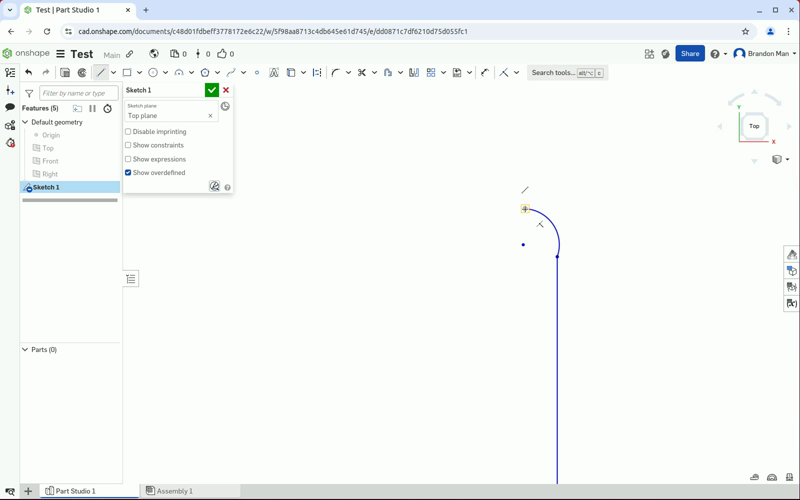
scroll(-6)
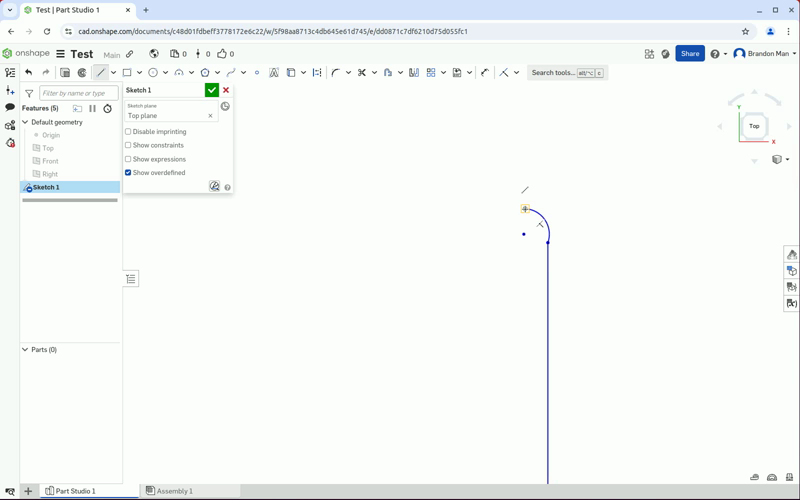
scroll(-6)
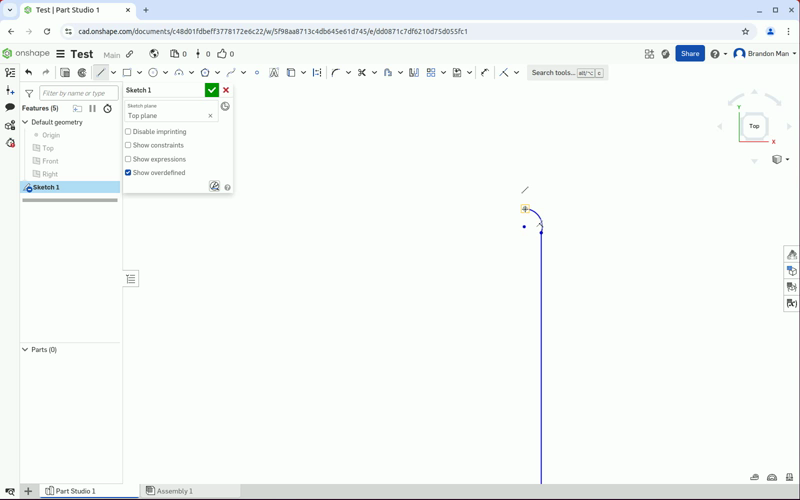
scroll(-6)
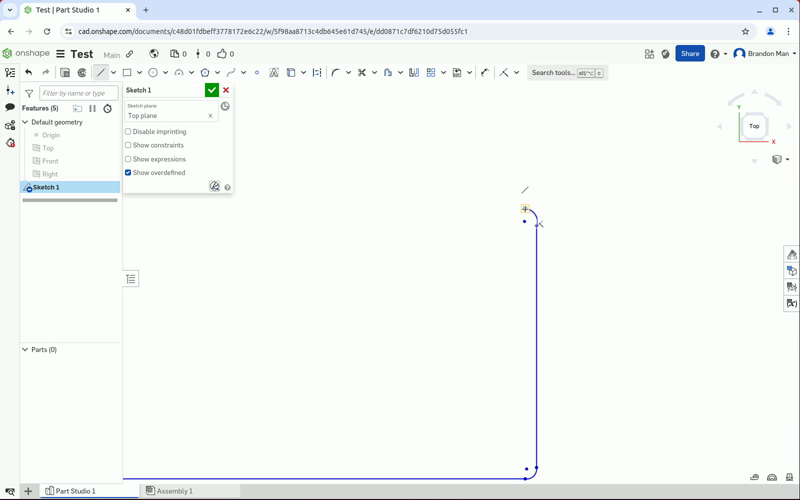
scroll(-6)
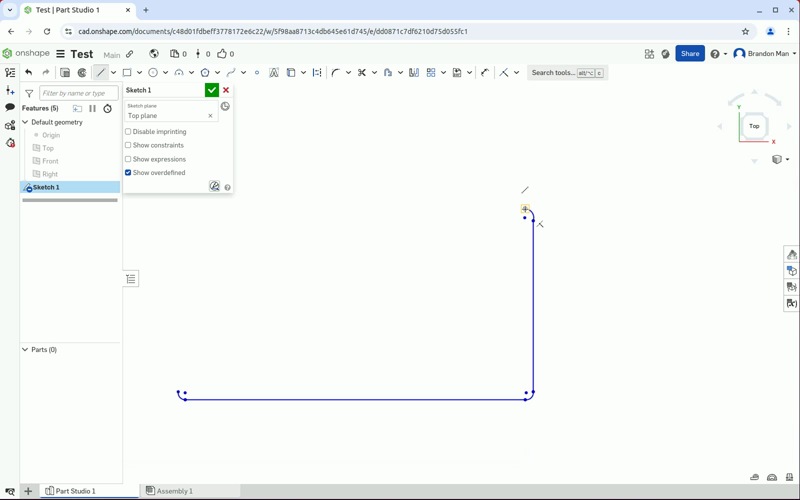
scroll(-6)
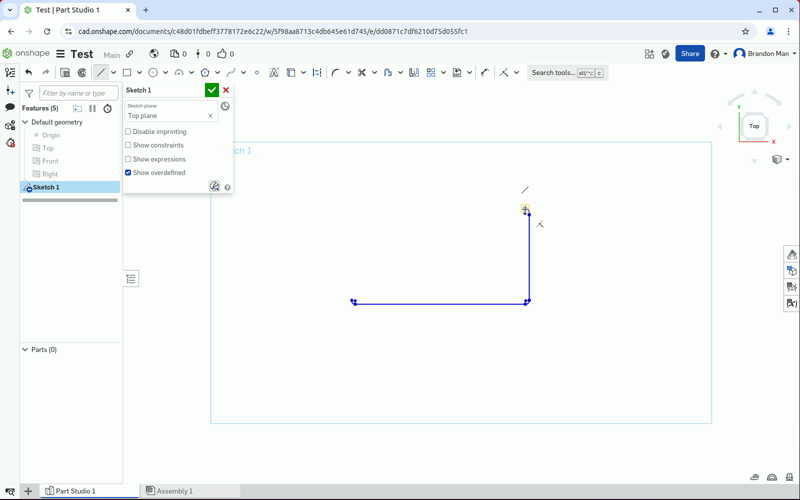
key_down(shift)
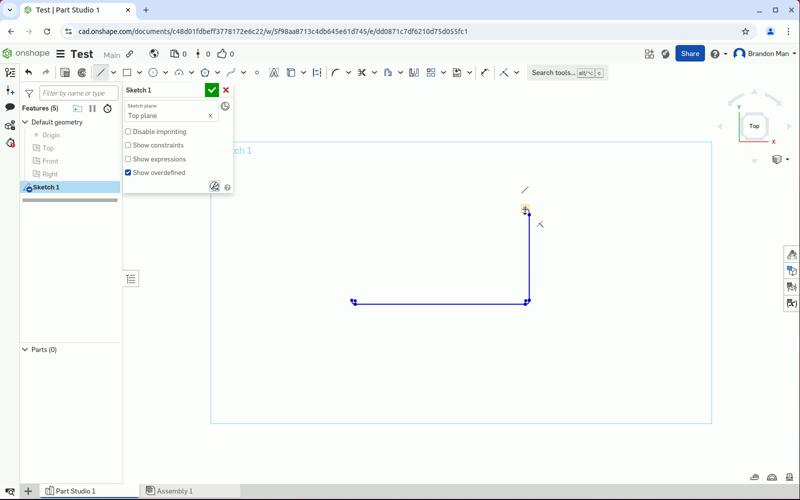
mouse_move(355, 208)
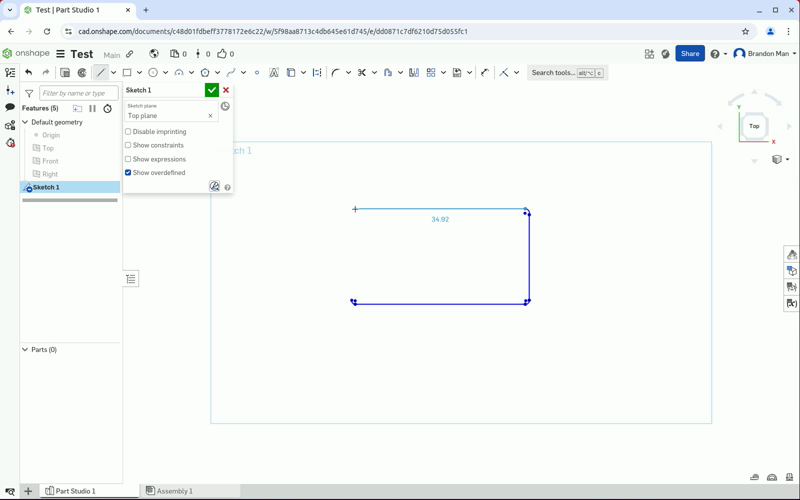
click(355, 208)
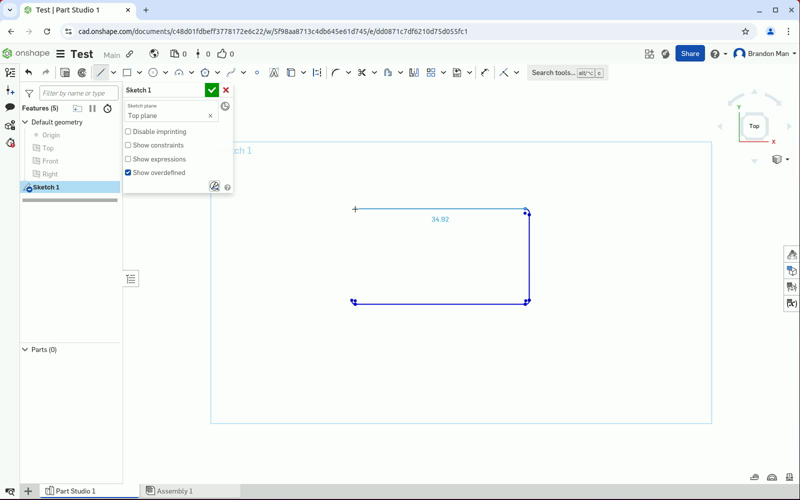
key_up(shift)
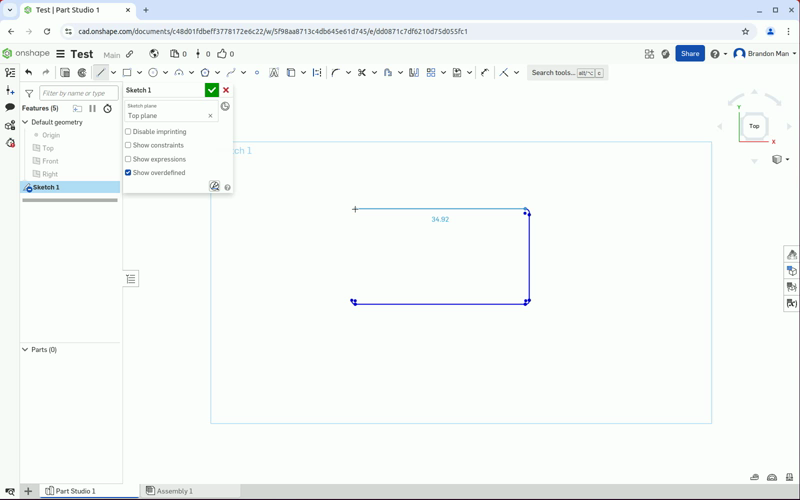
key(esc)
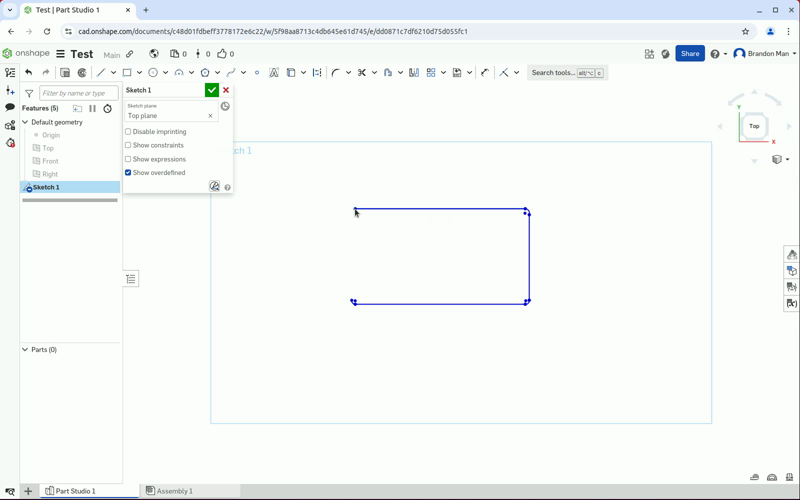
key(a)
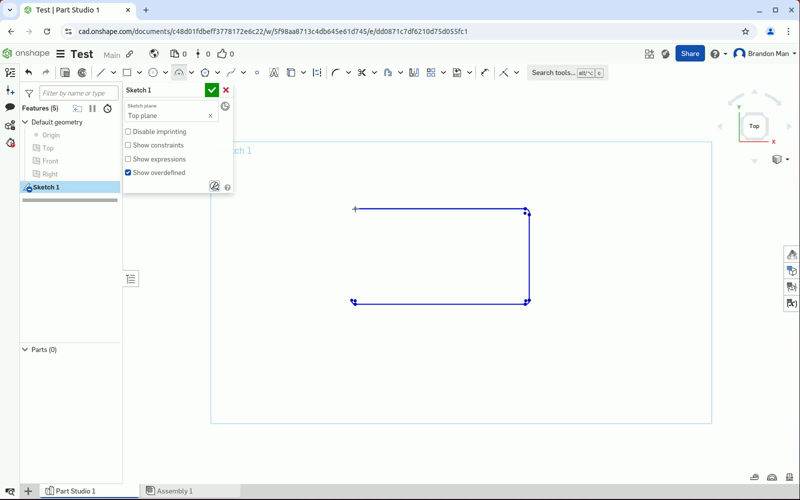
mouse_move(355, 208)
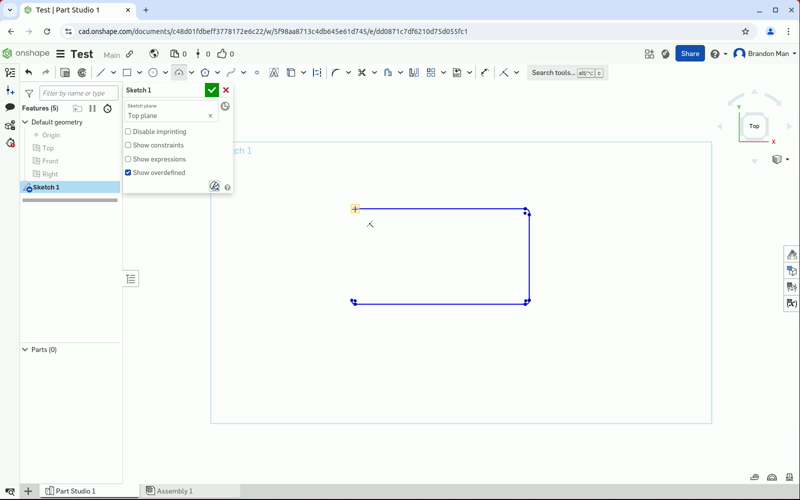
click(355, 208)
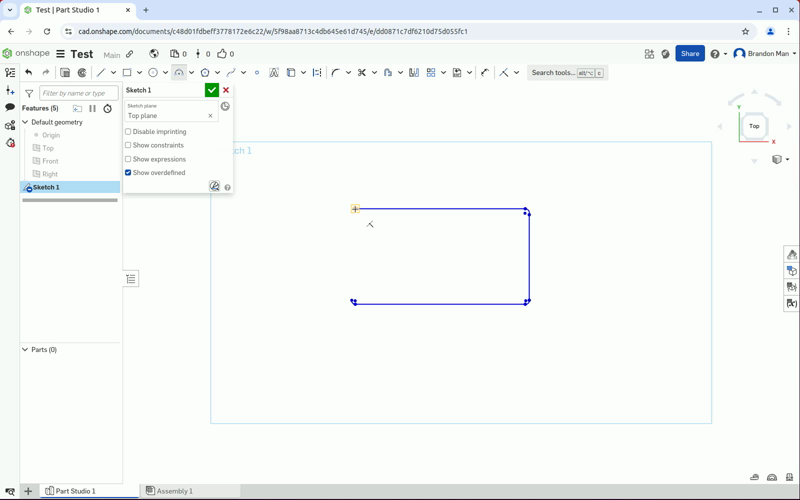
key_down(shift)
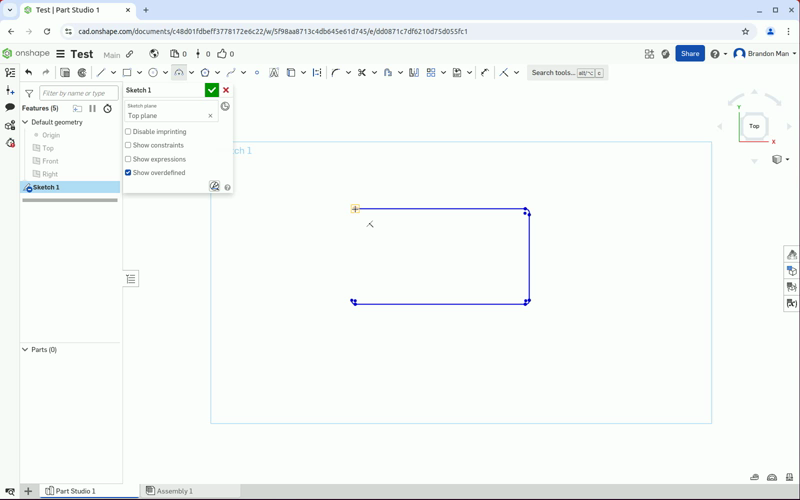
mouse_move(351, 214)
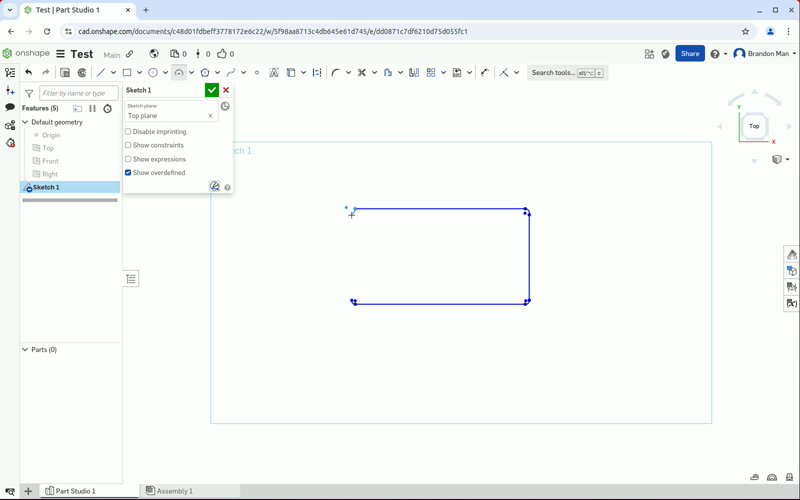
scroll(6)
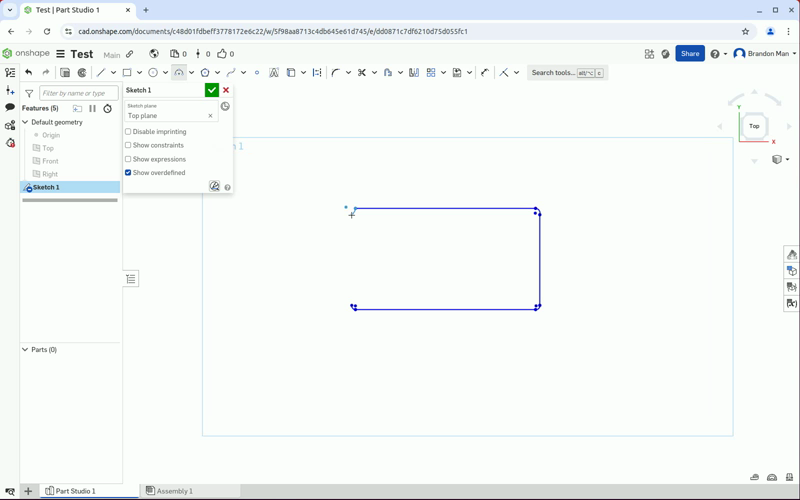
scroll(6)
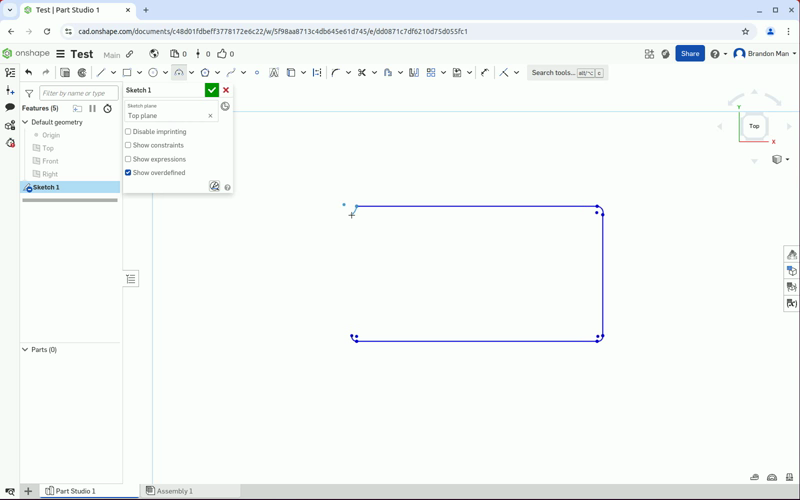
scroll(6)
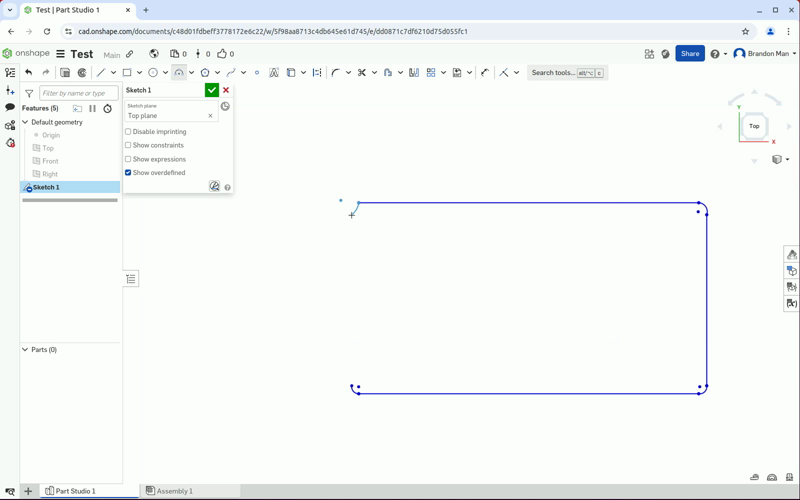
scroll(6)
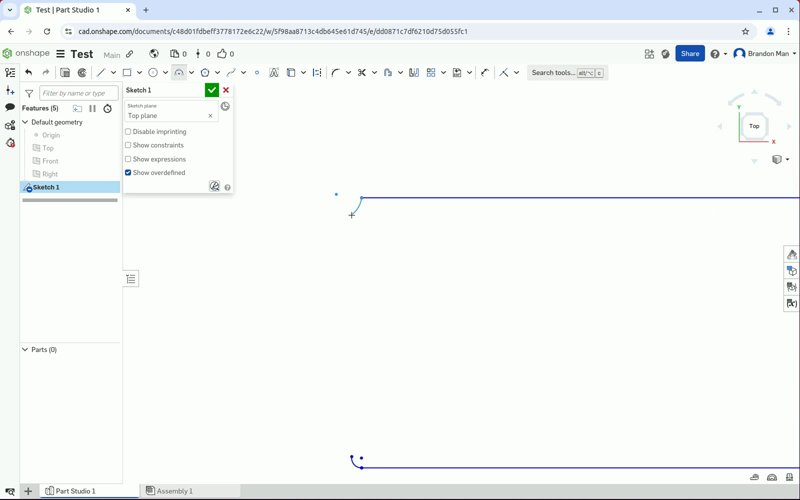
scroll(6)
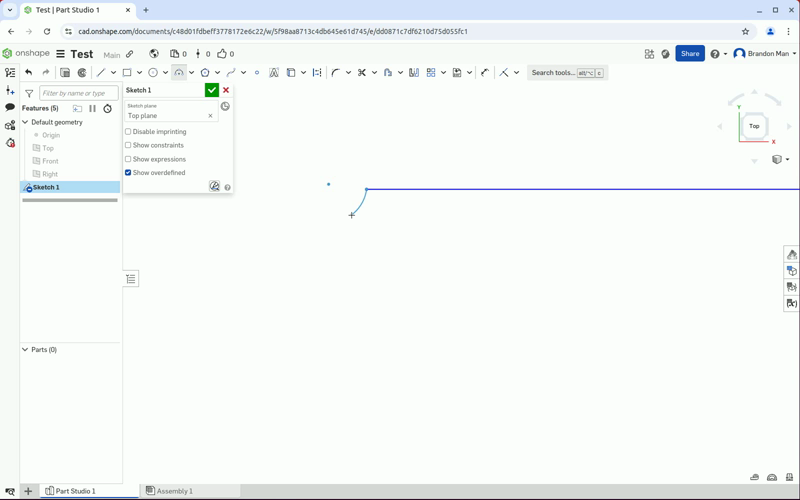
scroll(6)
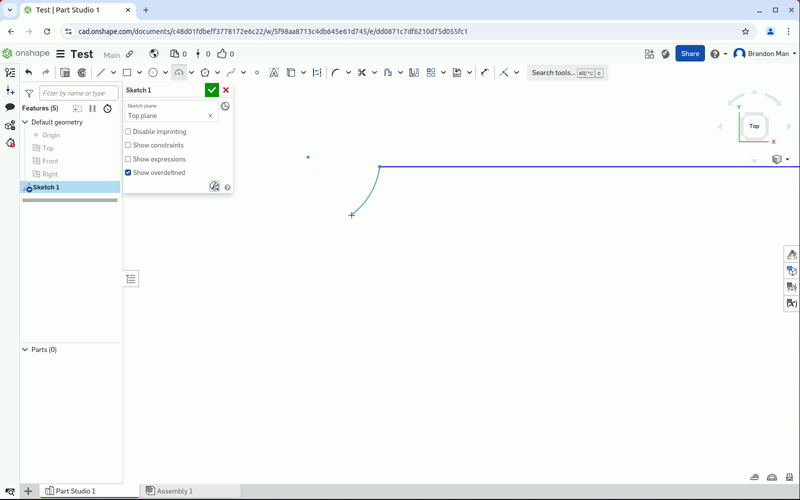
scroll(6)
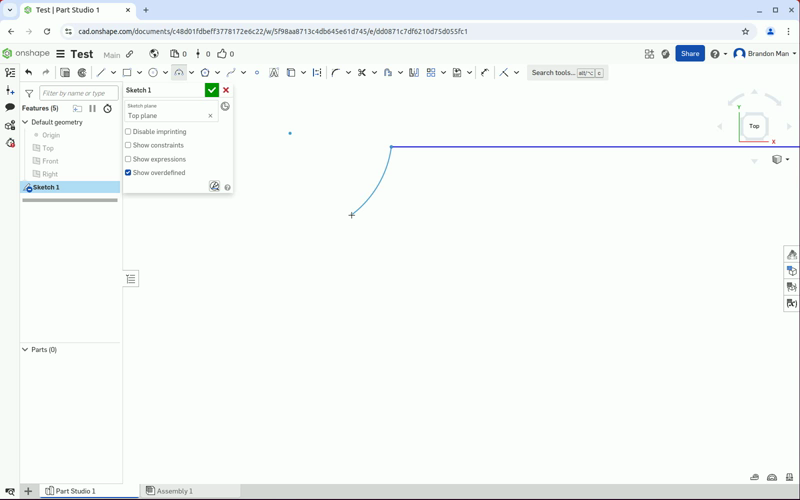
click(351, 214)
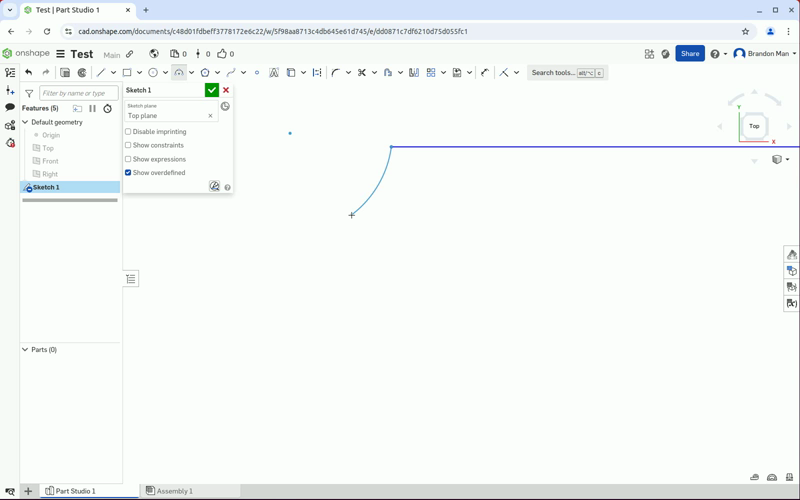
scroll(-6)
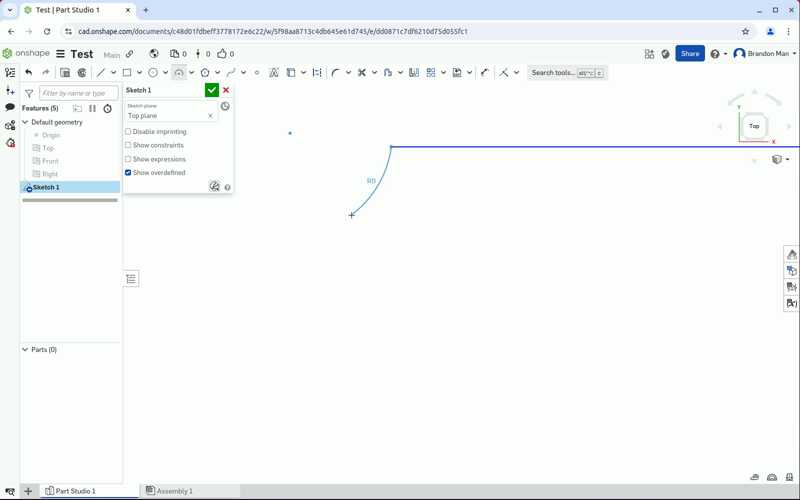
scroll(-6)
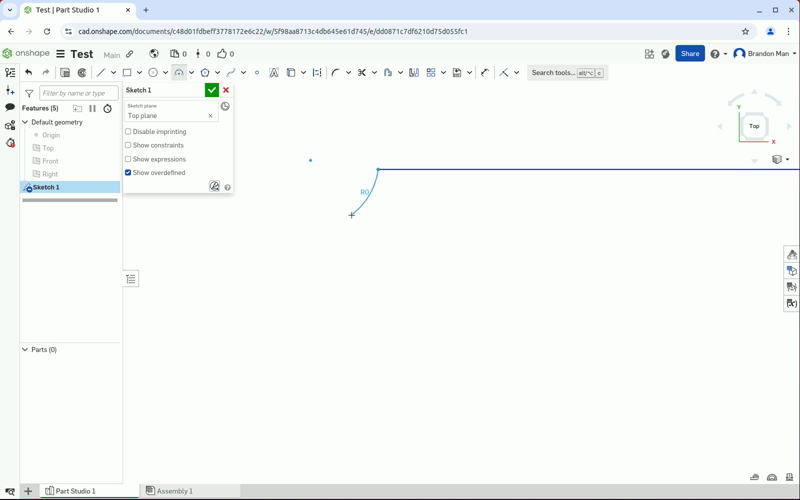
scroll(-6)
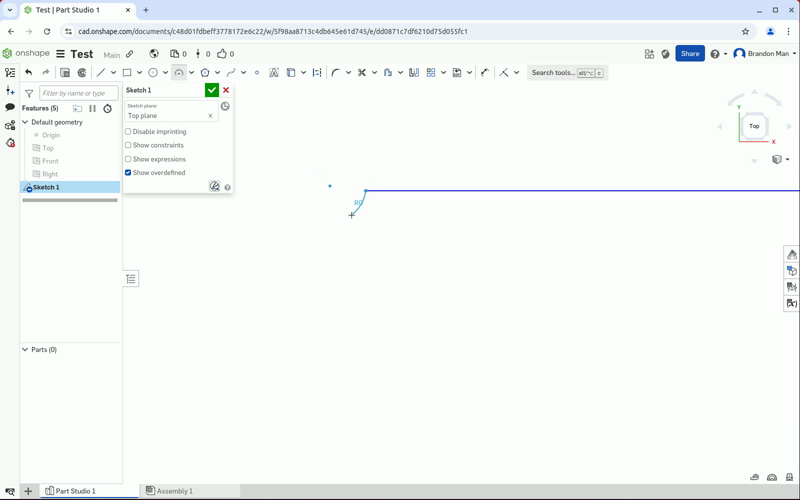
scroll(-6)
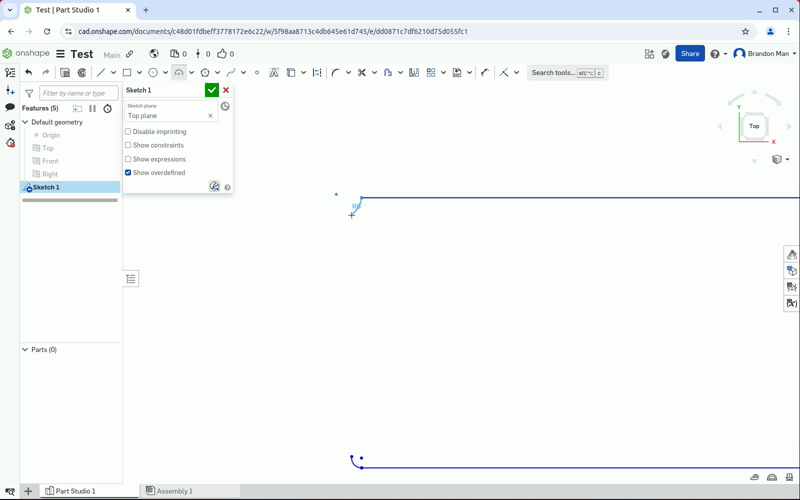
scroll(-6)
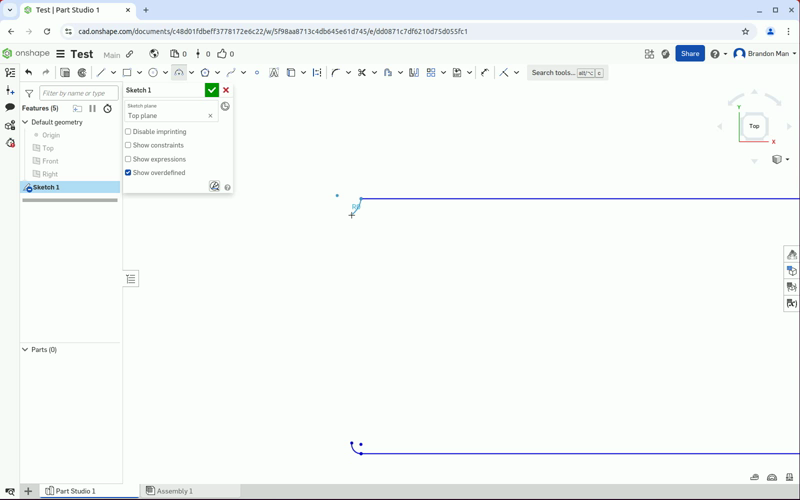
scroll(-6)
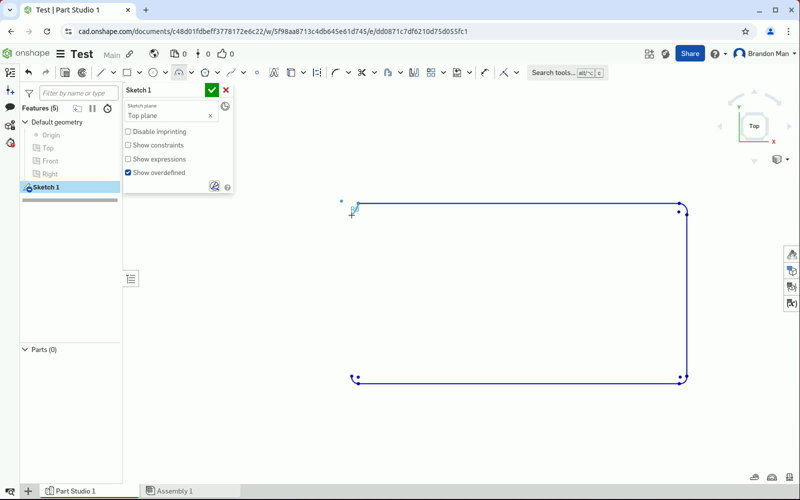
scroll(-6)
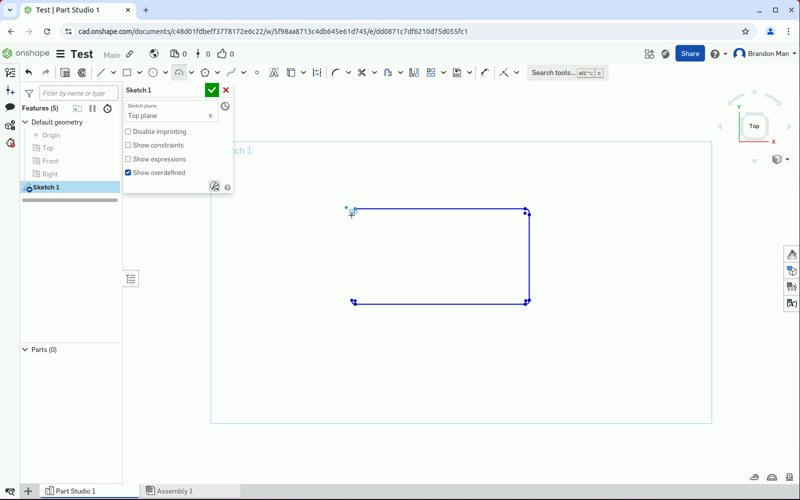
mouse_move(352, 210)
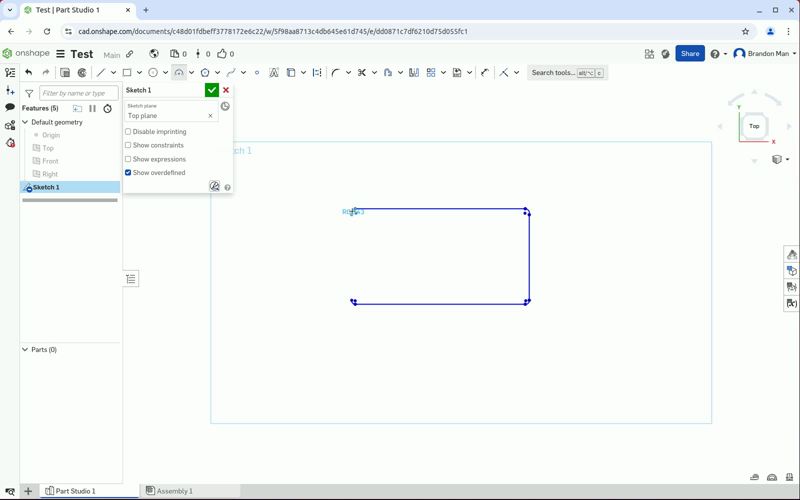
scroll(6)
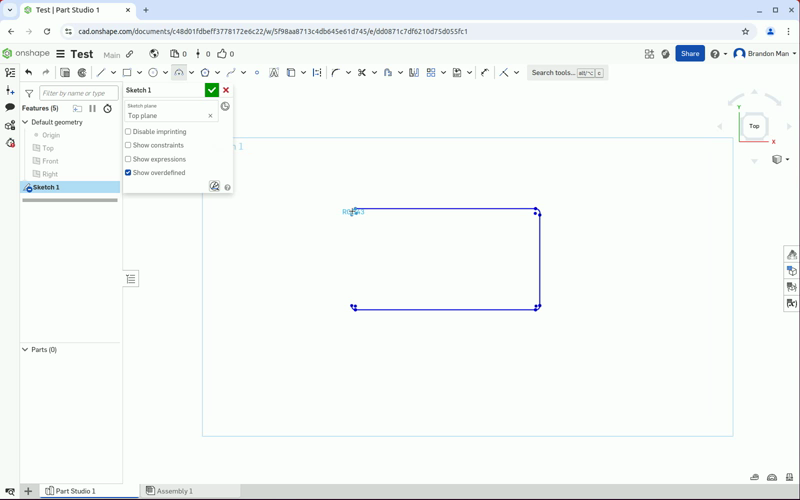
scroll(6)
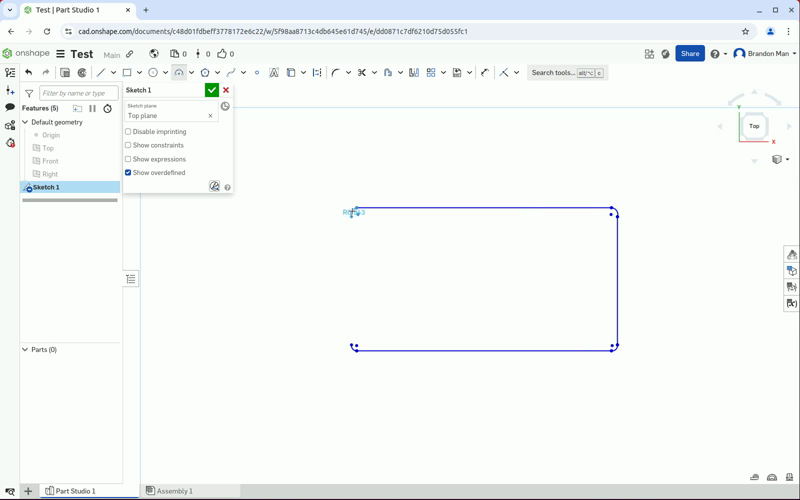
scroll(6)
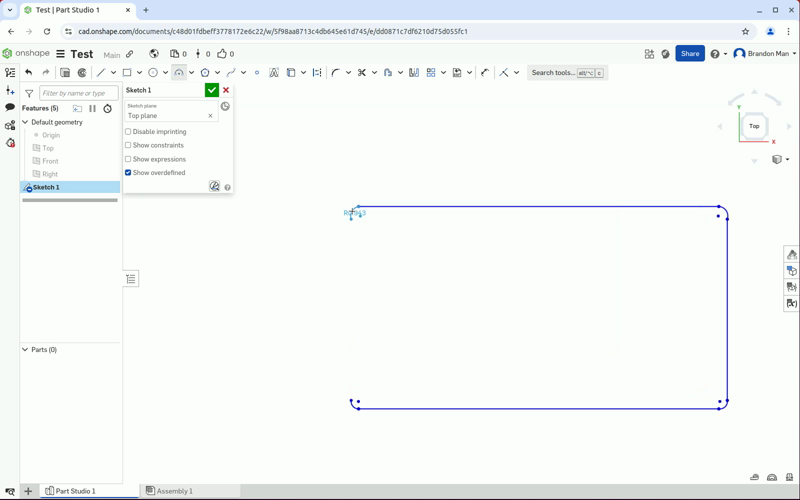
scroll(6)
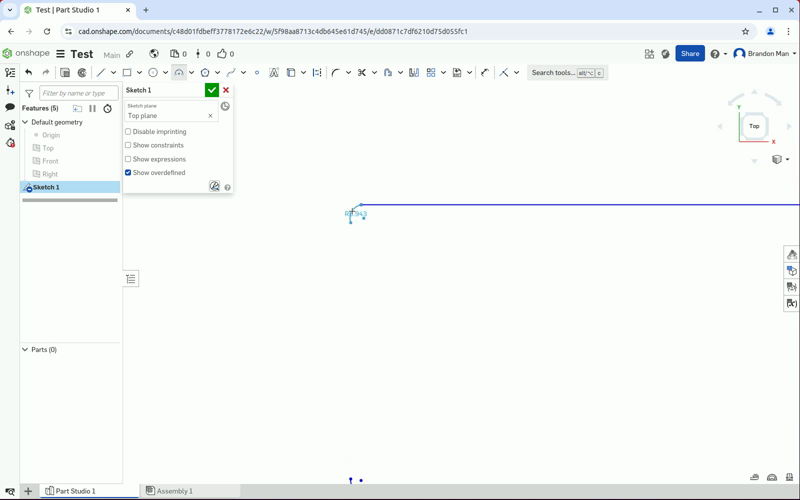
scroll(6)
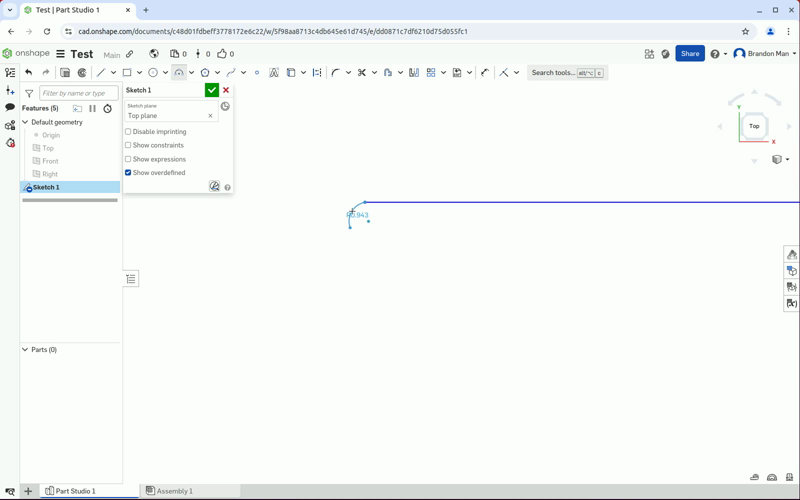
scroll(6)
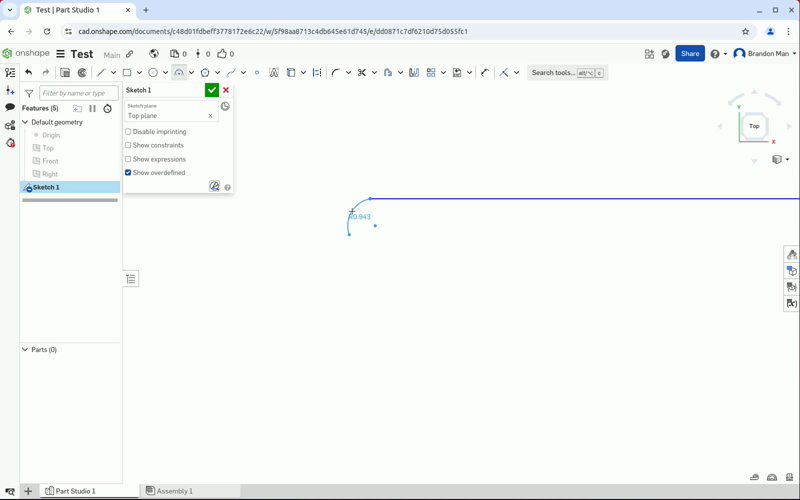
scroll(6)
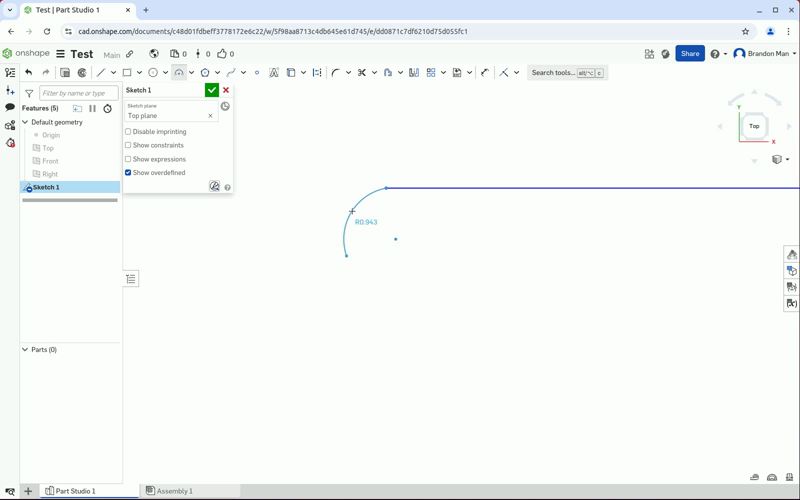
click(352, 210)
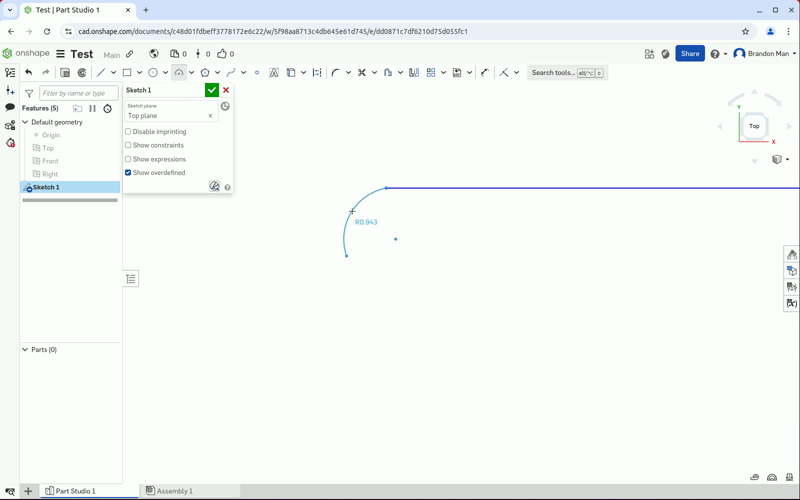
scroll(-6)
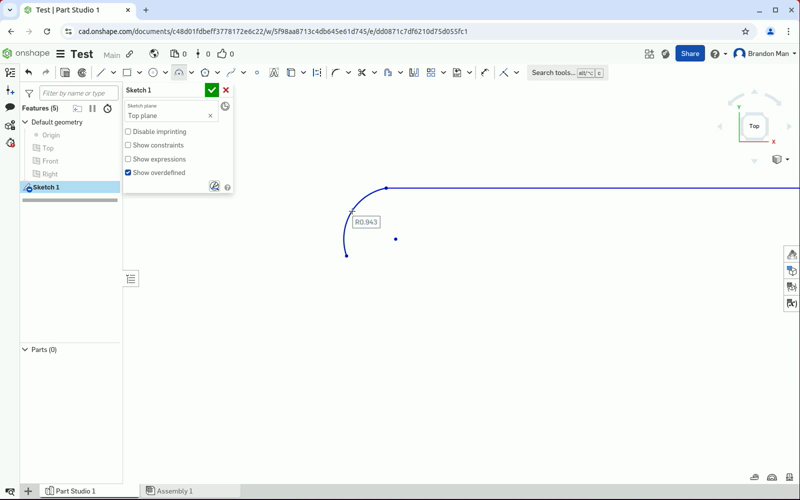
scroll(-6)
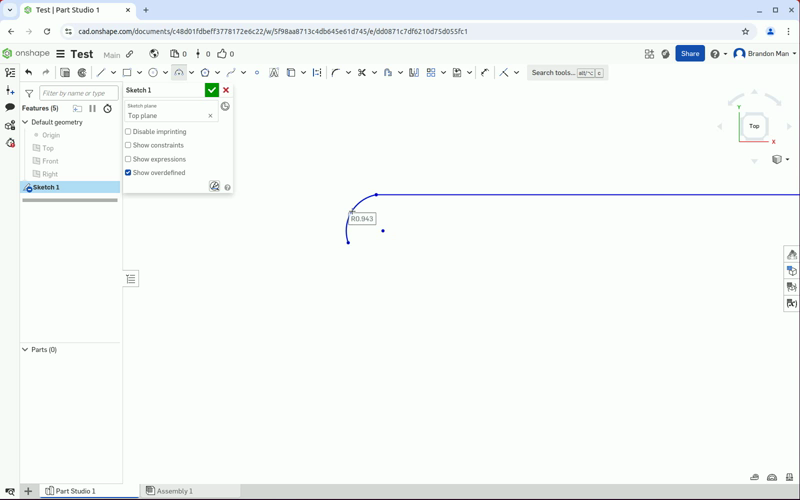
scroll(-6)
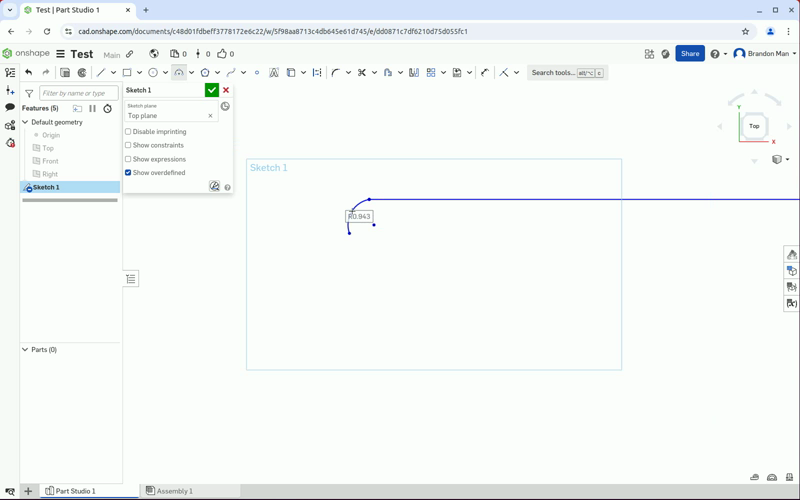
scroll(-6)
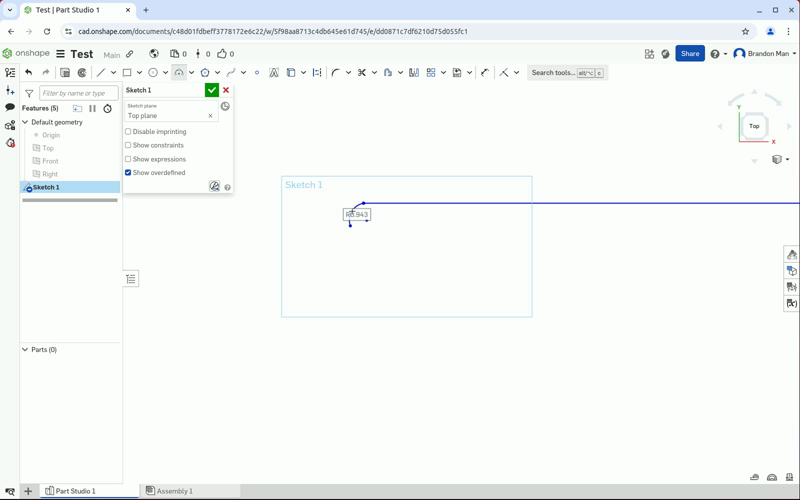
scroll(-6)
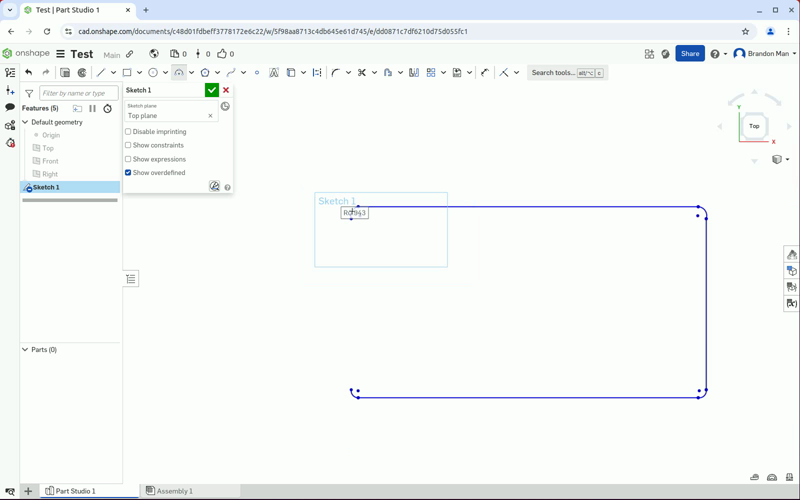
scroll(-6)
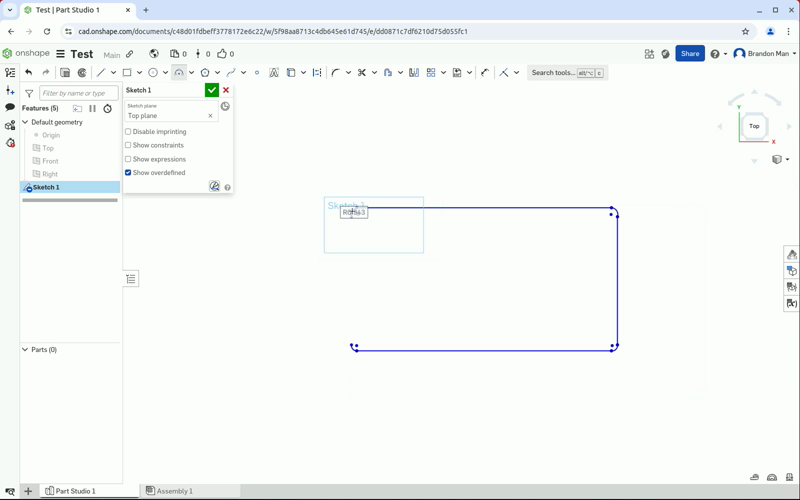
scroll(-6)
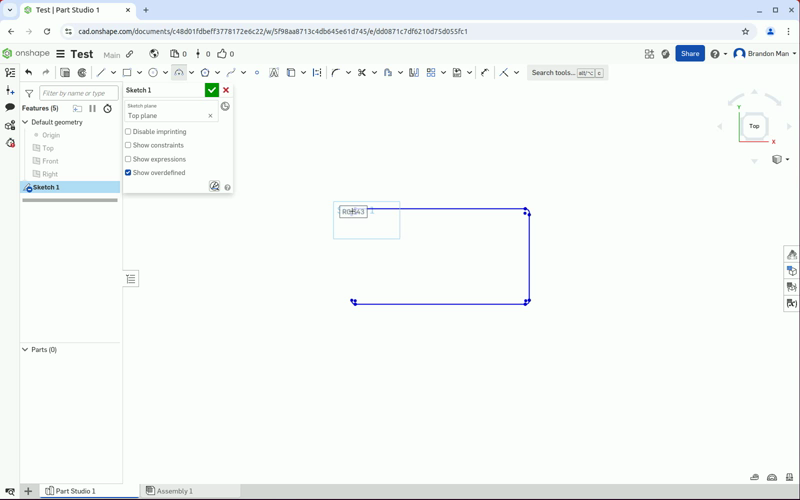
key_up(shift)
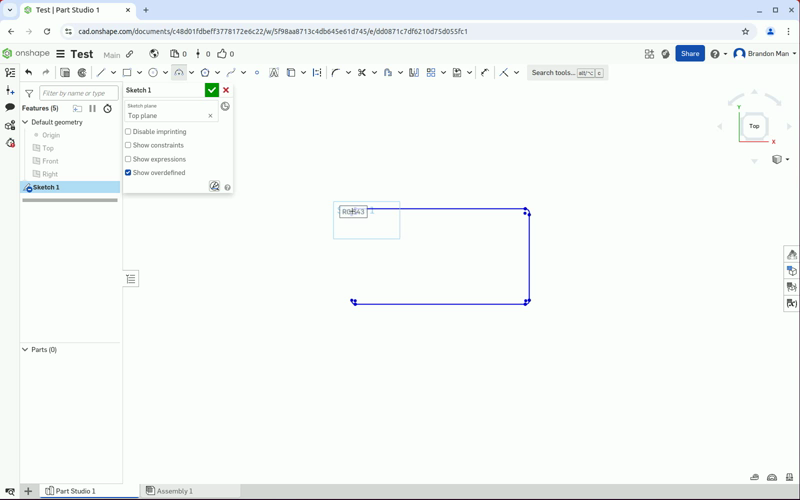
key(esc)
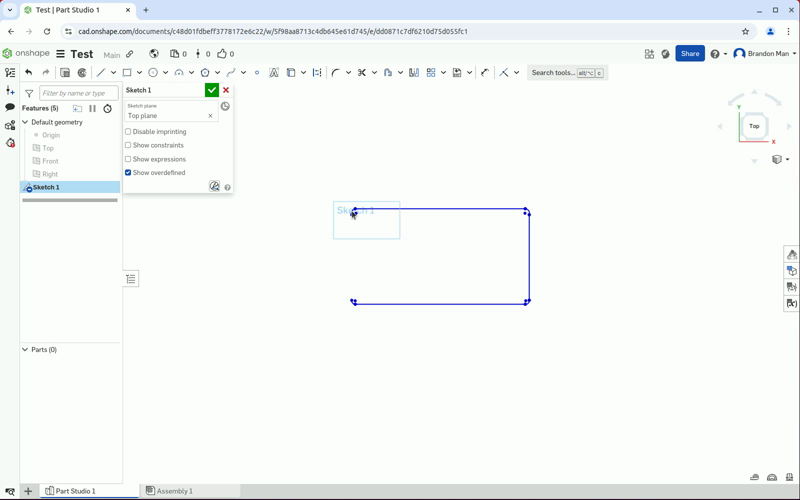
key(l)
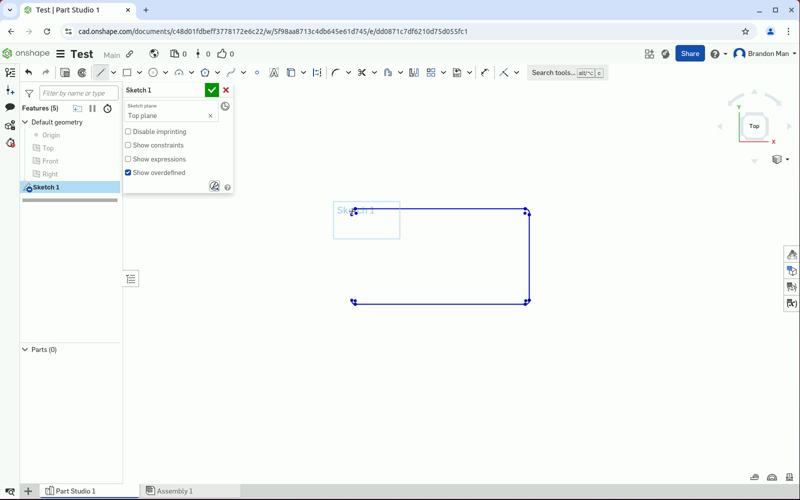
mouse_move(351, 214)
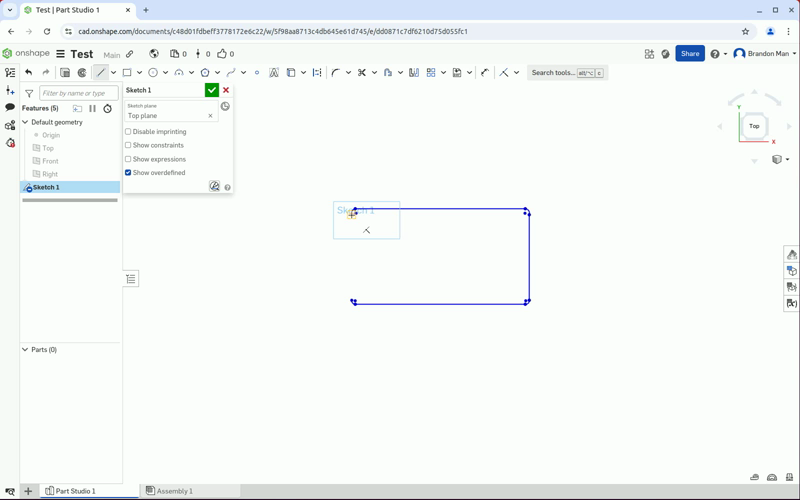
scroll(6)
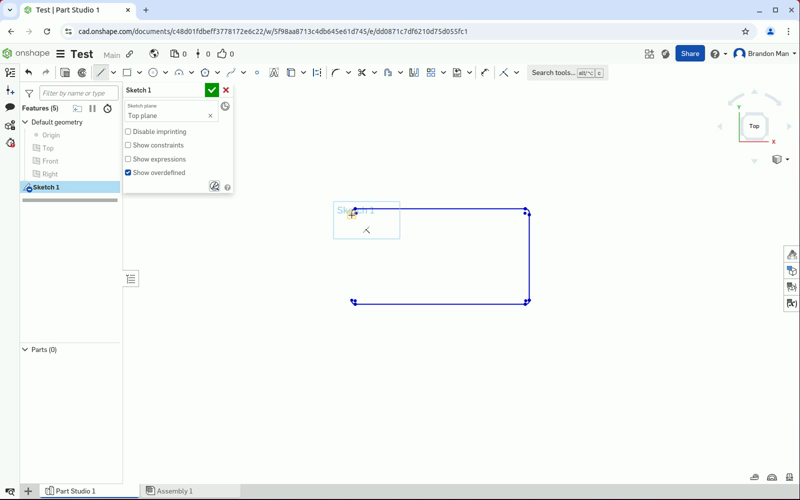
scroll(6)
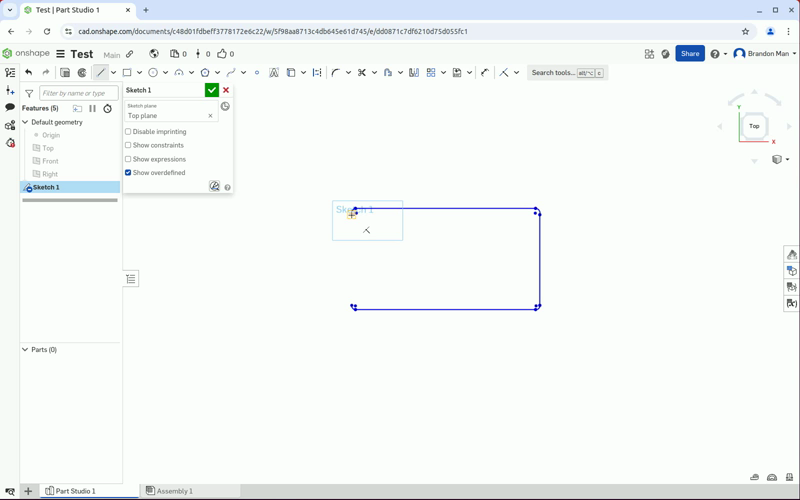
scroll(6)
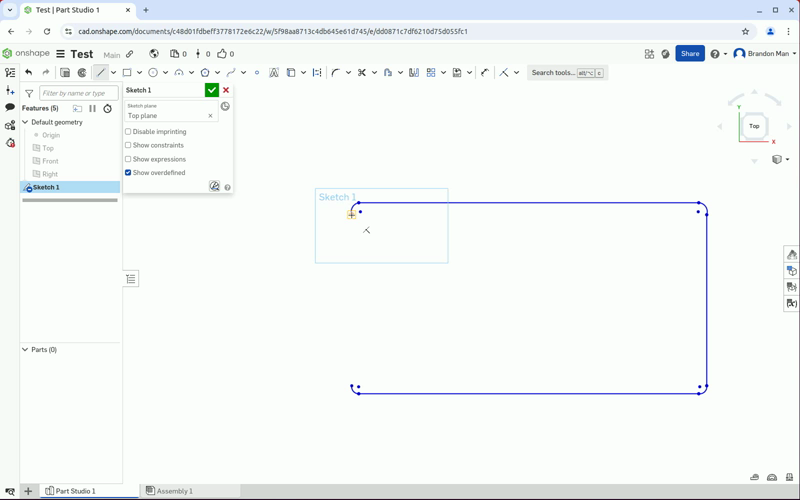
scroll(6)
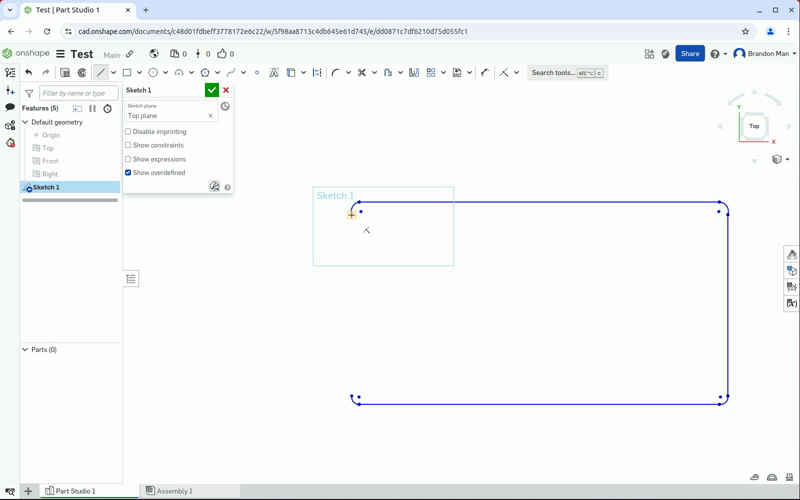
scroll(6)
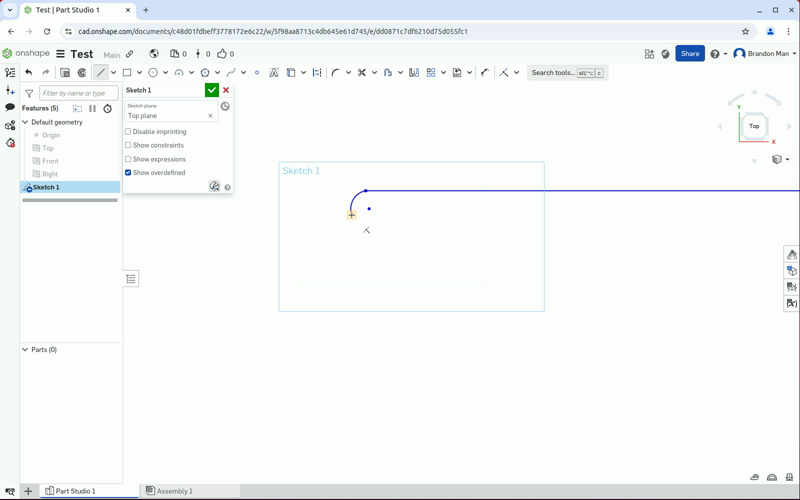
scroll(6)
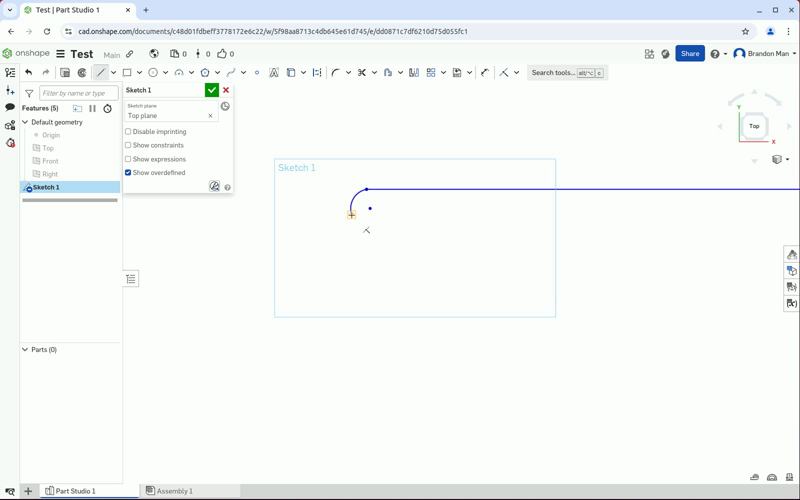
scroll(6)
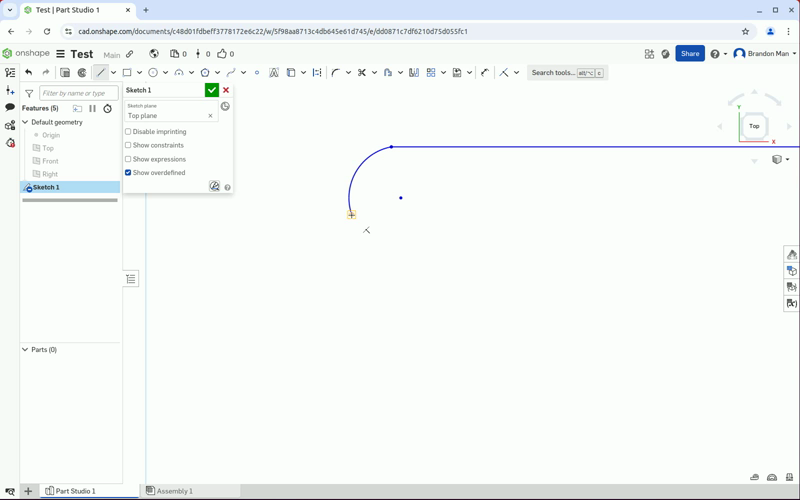
click(351, 214)
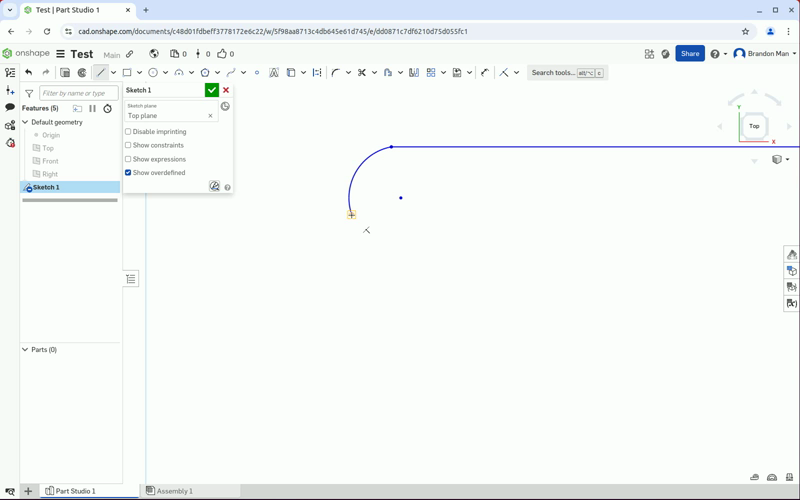
scroll(-6)
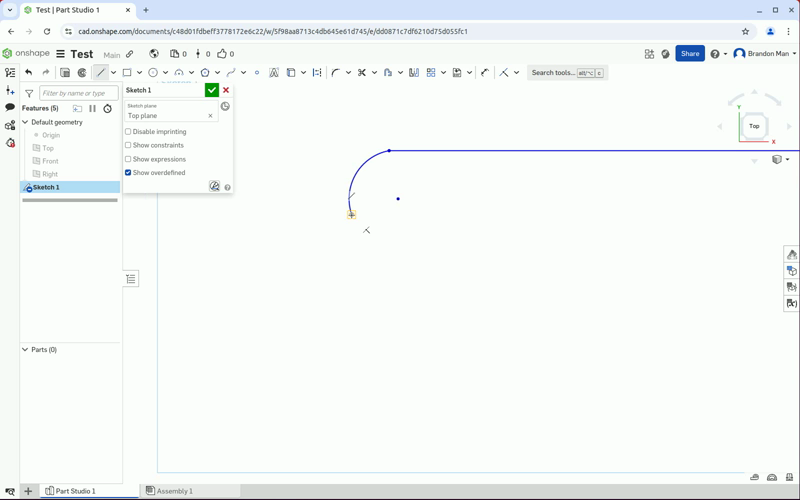
scroll(-6)
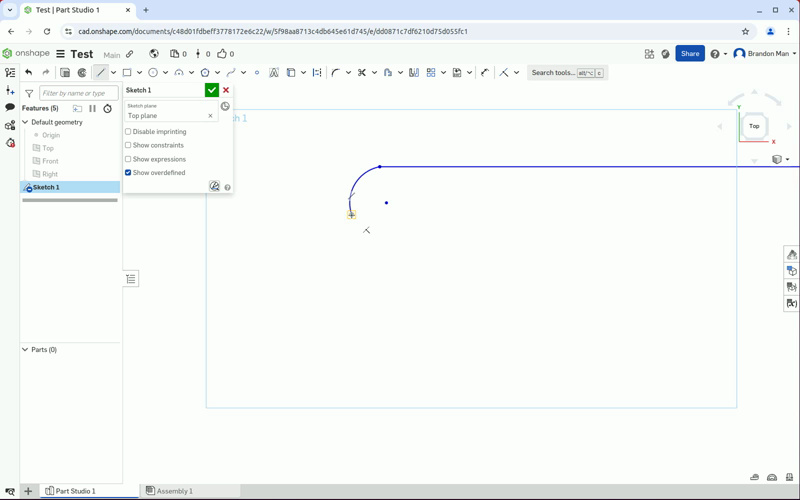
scroll(-6)
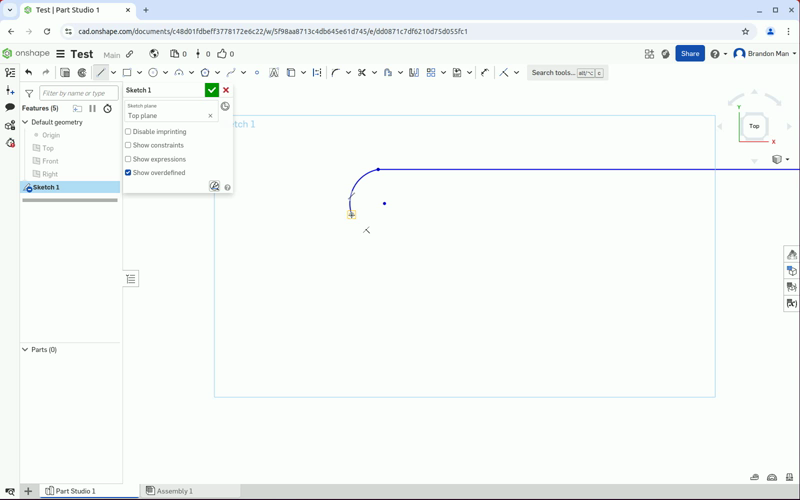
scroll(-6)
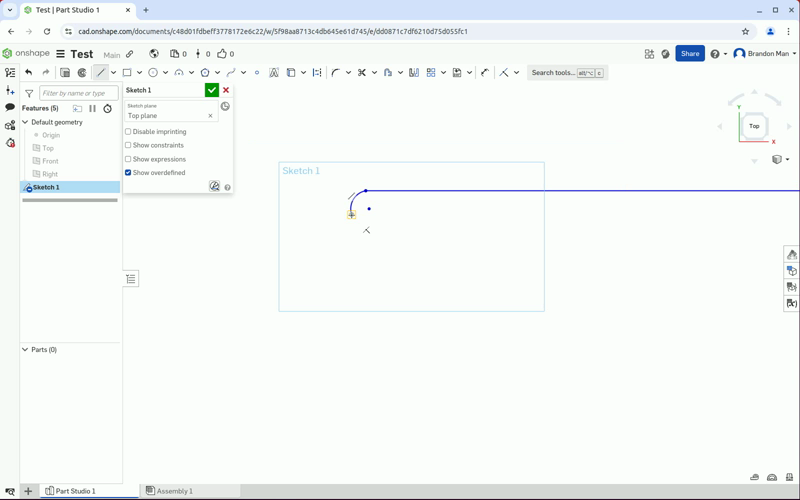
scroll(-6)
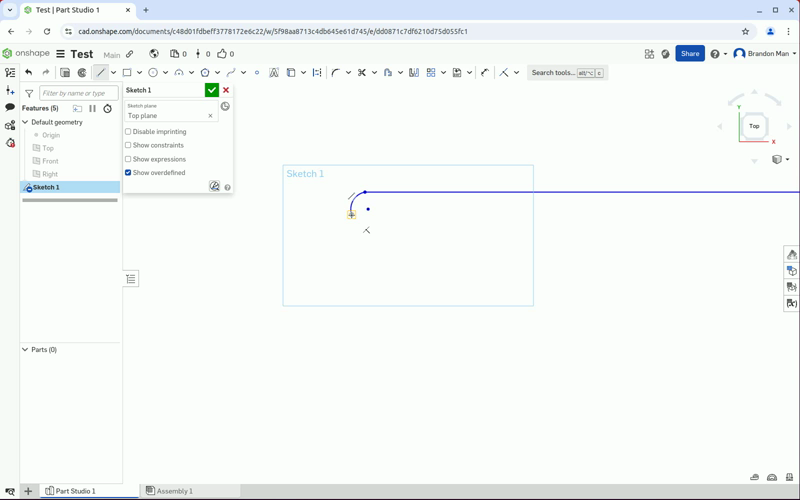
scroll(-6)
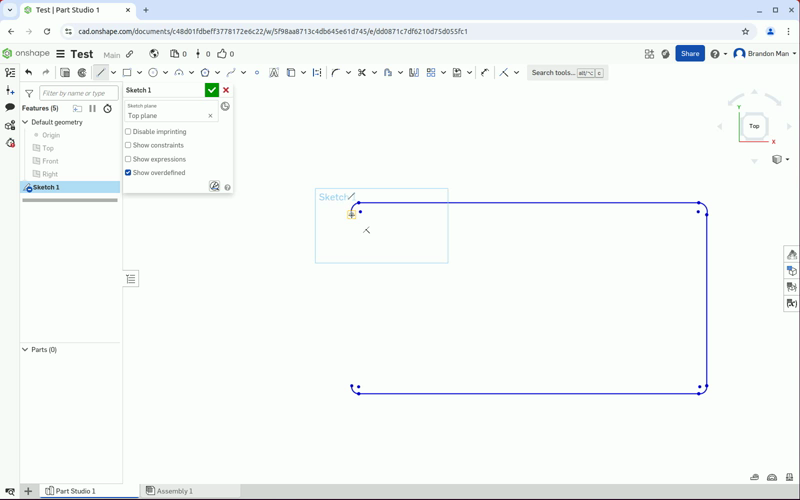
scroll(-6)
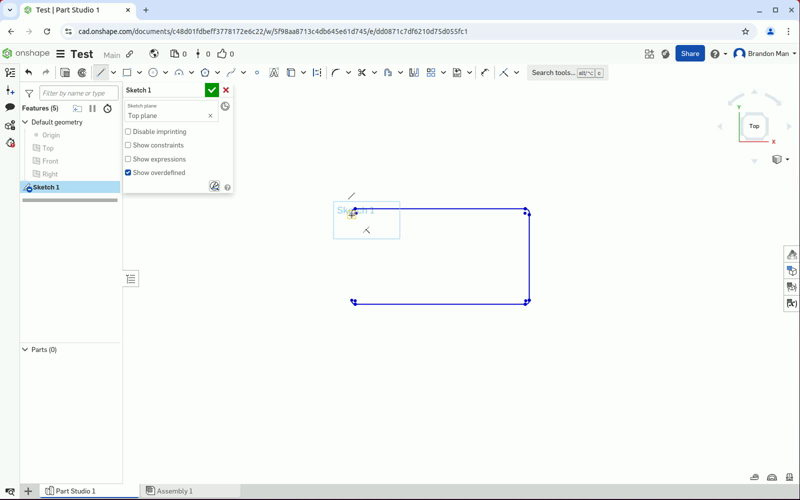
key_down(shift)
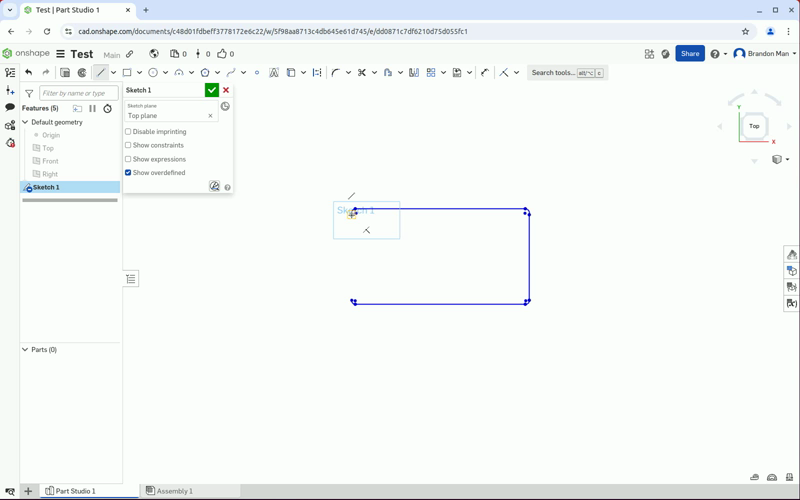
mouse_move(351, 300)
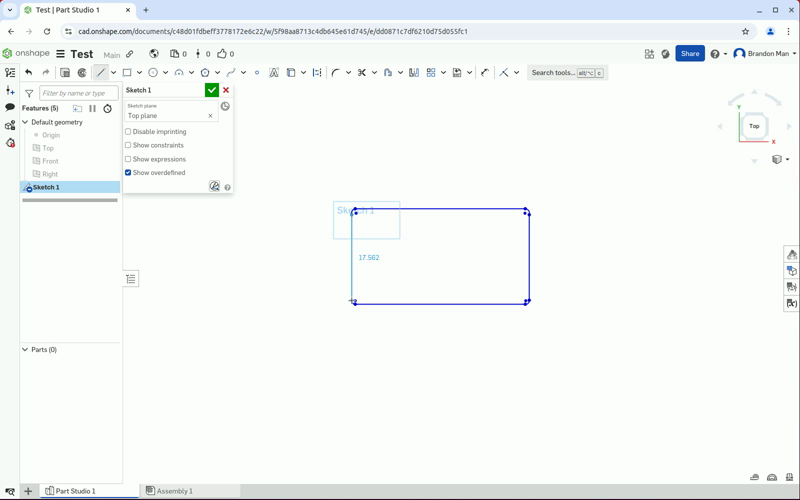
scroll(6)
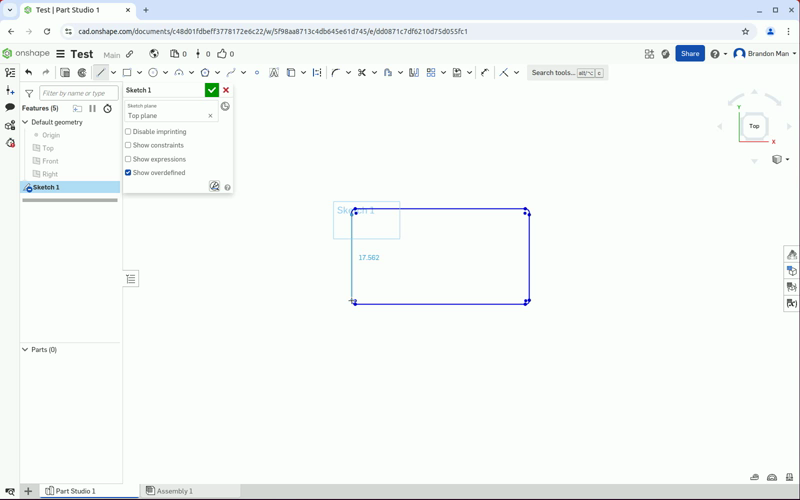
scroll(6)
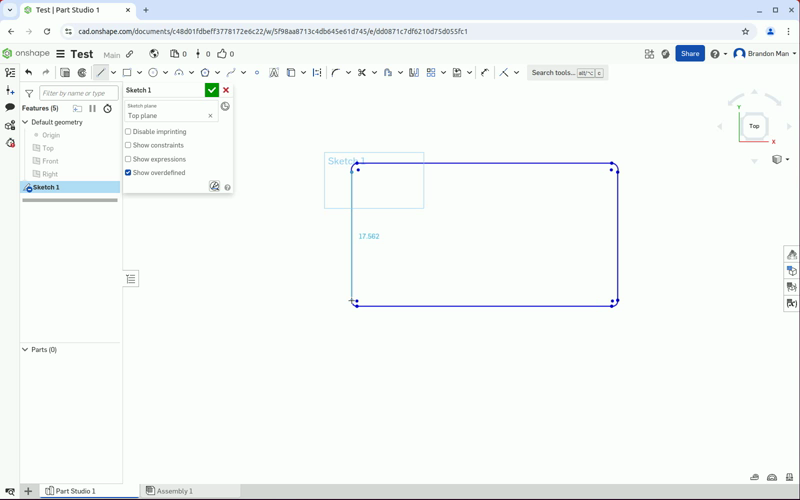
scroll(6)
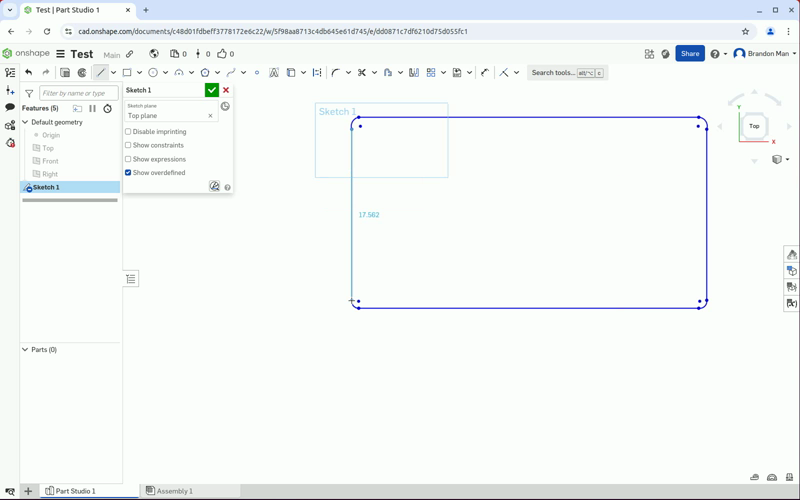
scroll(6)
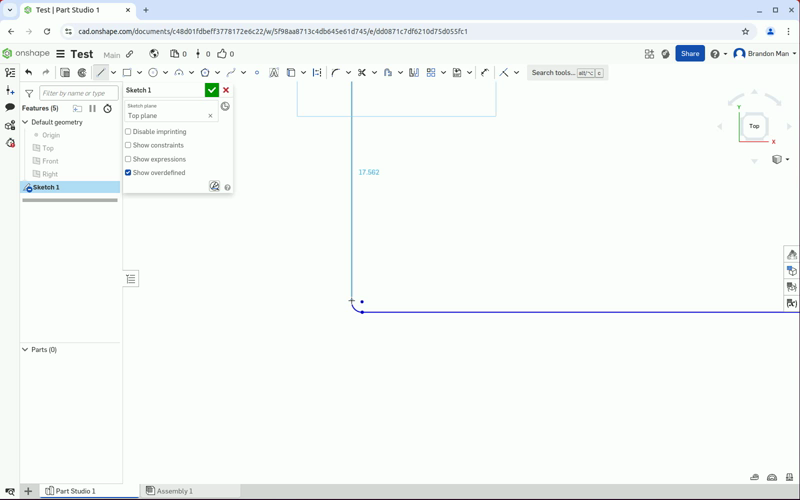
scroll(6)
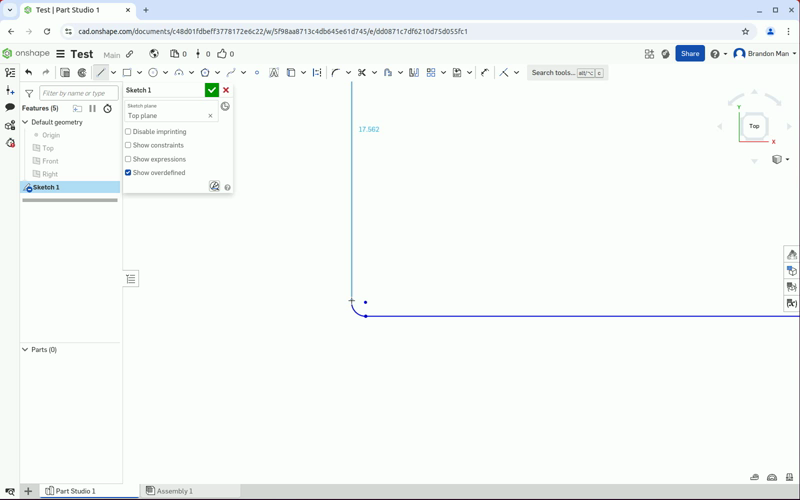
scroll(6)
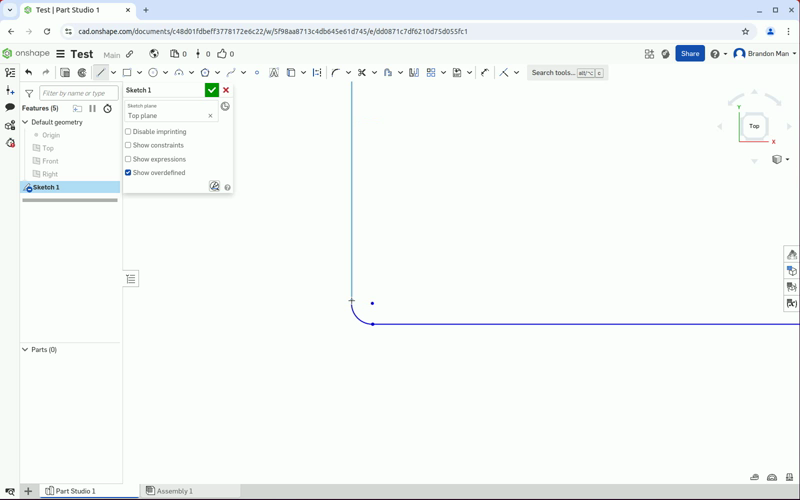
scroll(6)
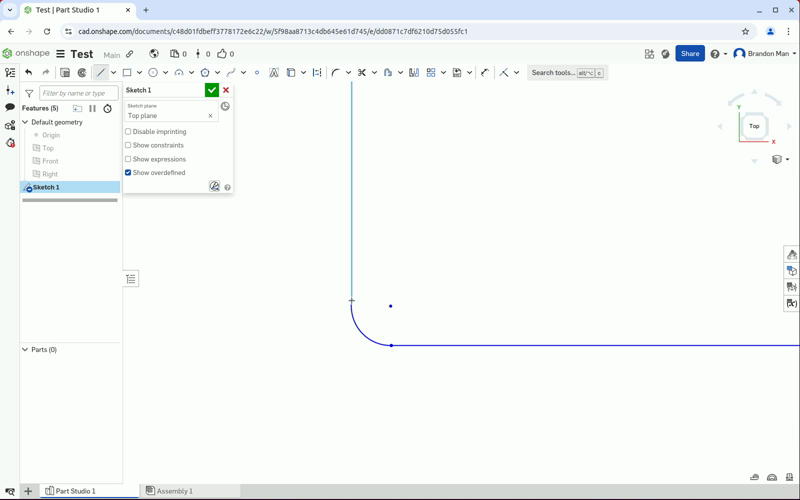
key_up(shift)
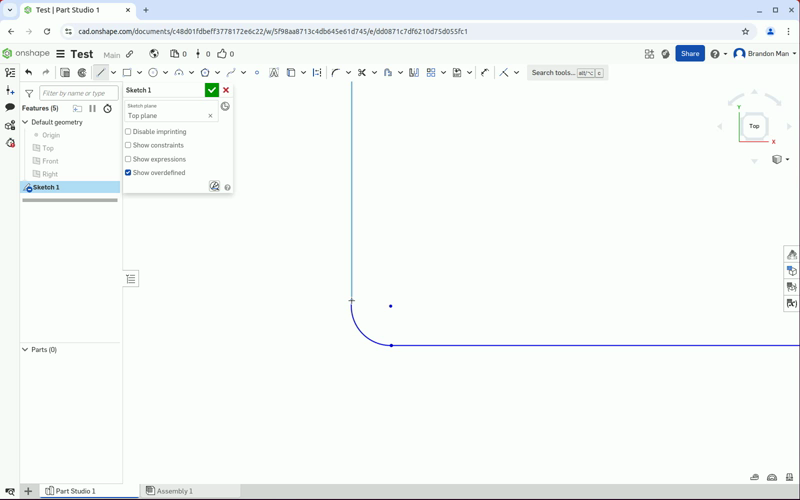
click(351, 300)
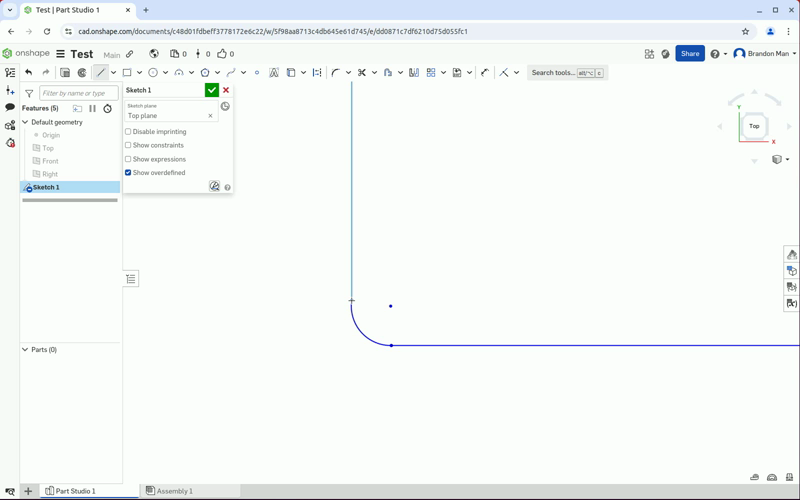
scroll(-6)
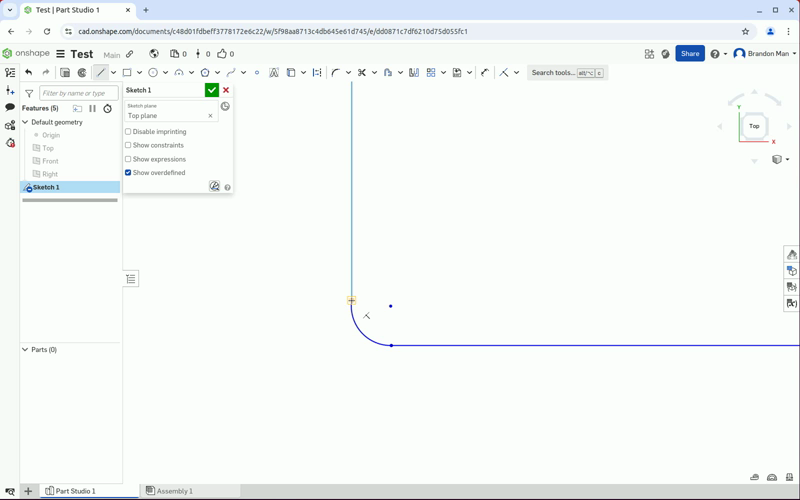
scroll(-6)
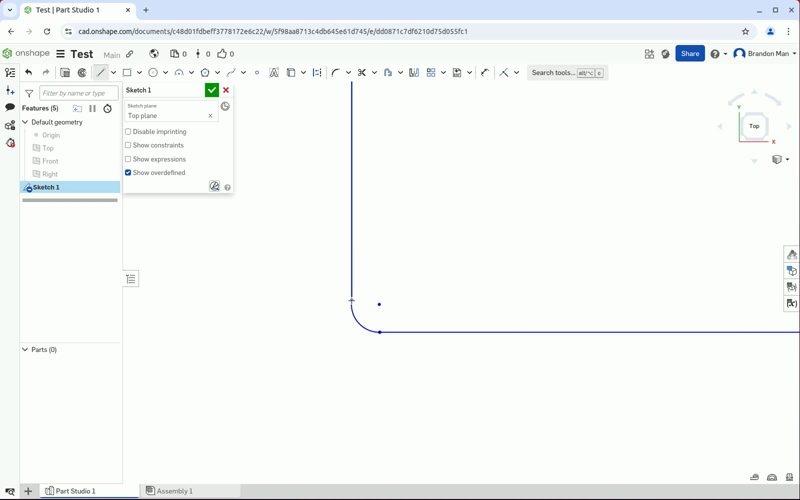
scroll(-6)
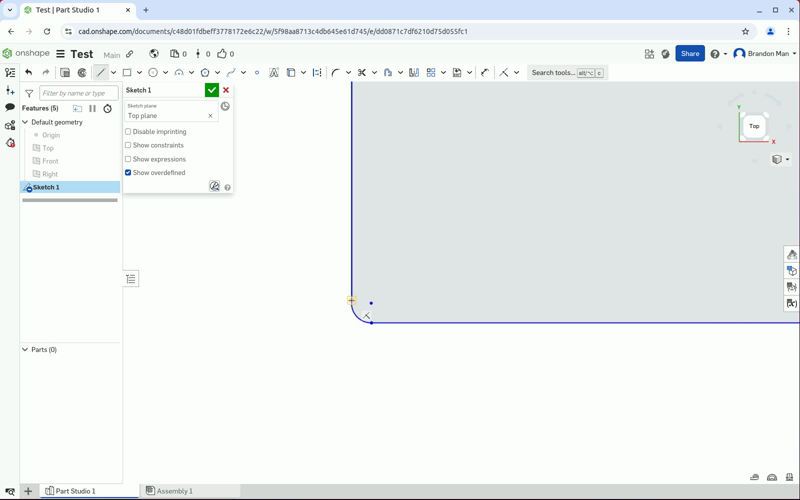
scroll(-6)
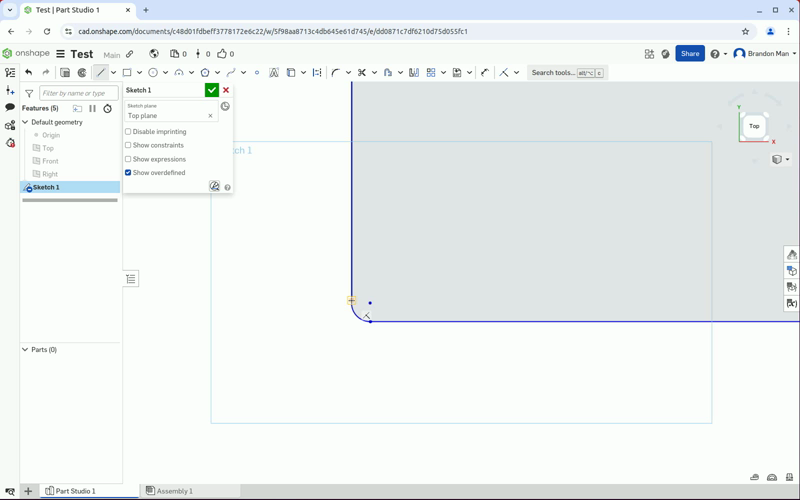
scroll(-6)
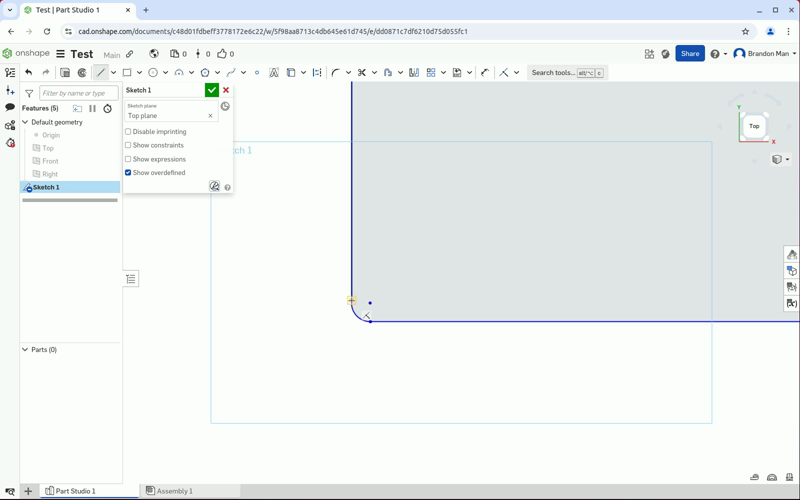
scroll(-6)
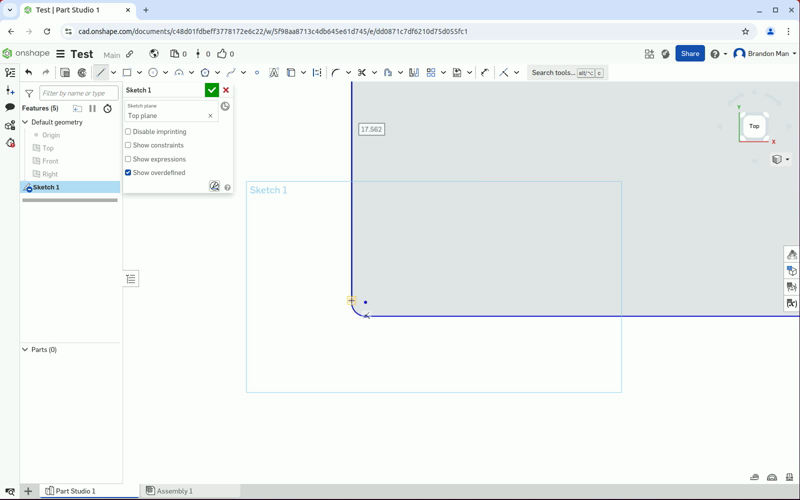
scroll(-6)
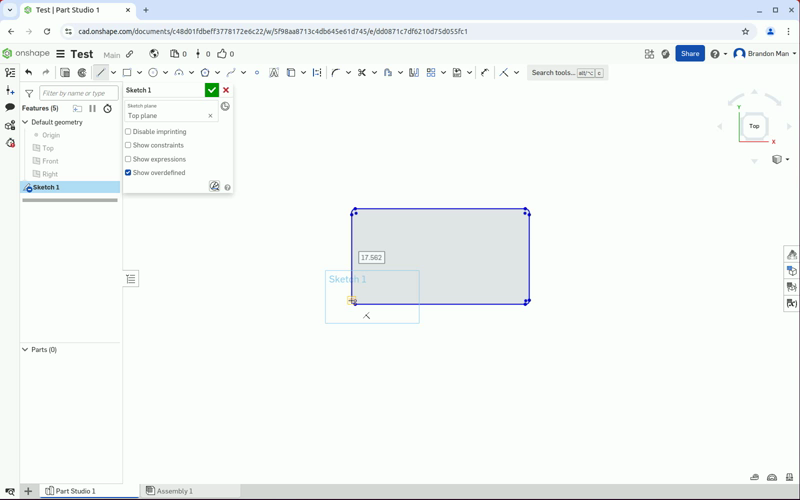
key(esc)
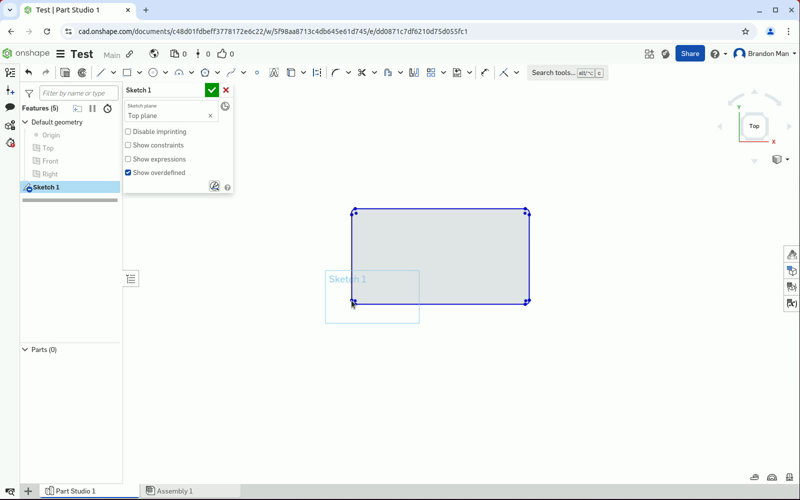
mouse_move(413, 248)
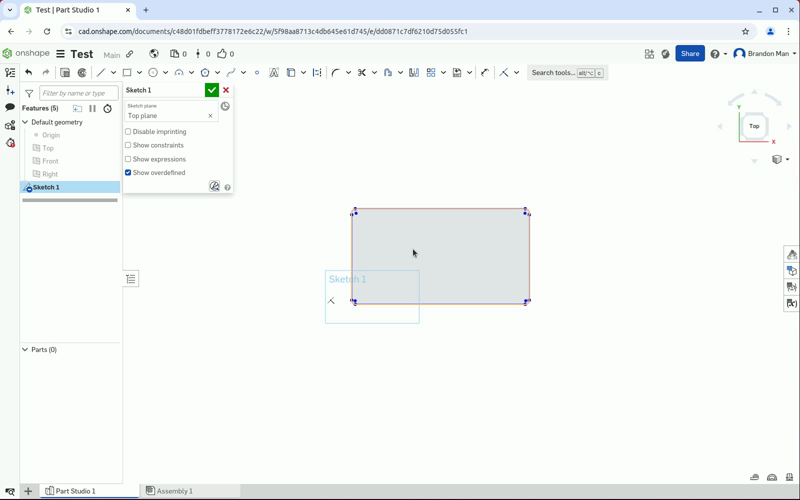
click(413, 248)
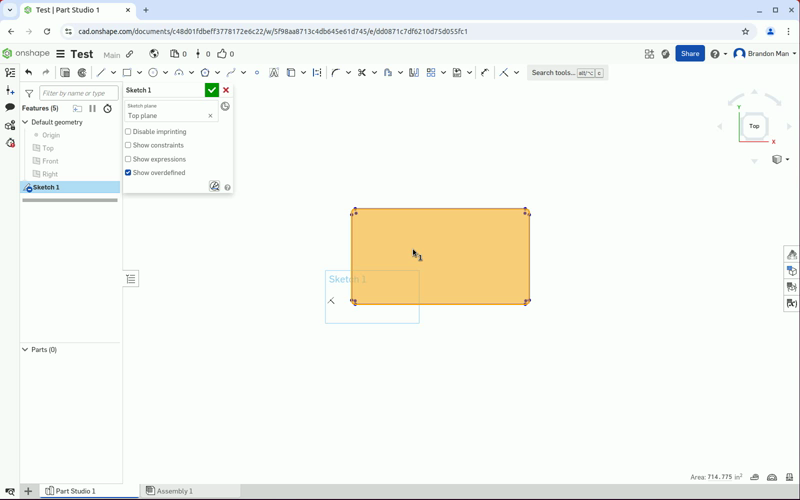
mouse_move(73, 352)
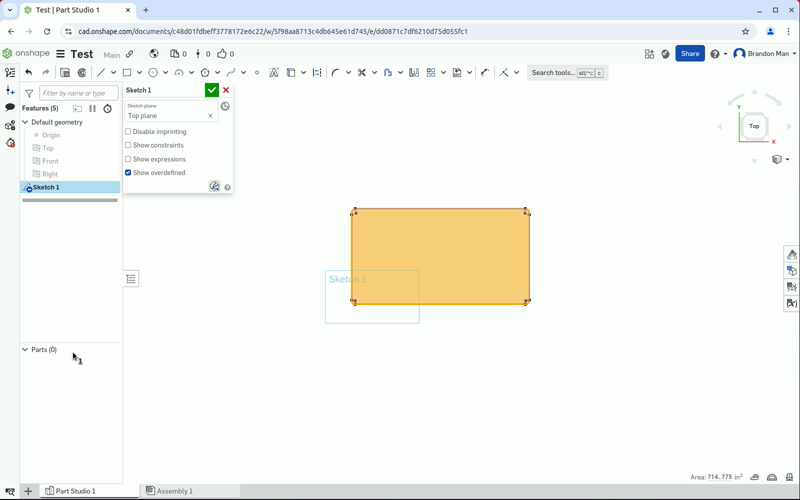
key(shift+y)
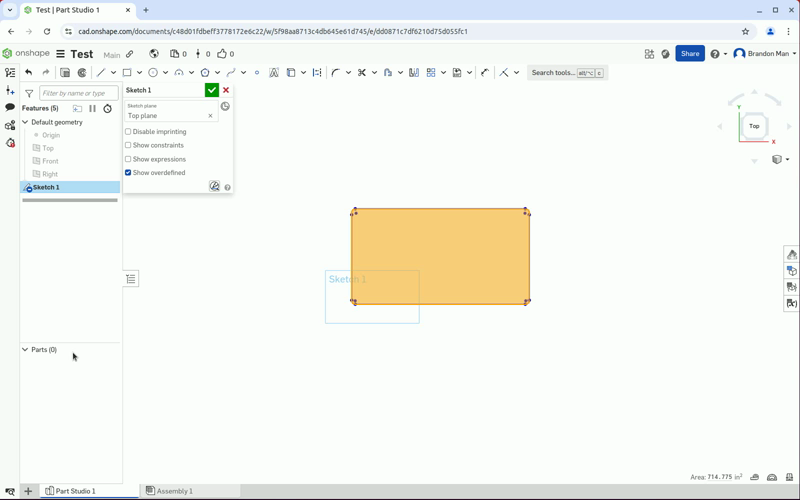
key(shift+e)
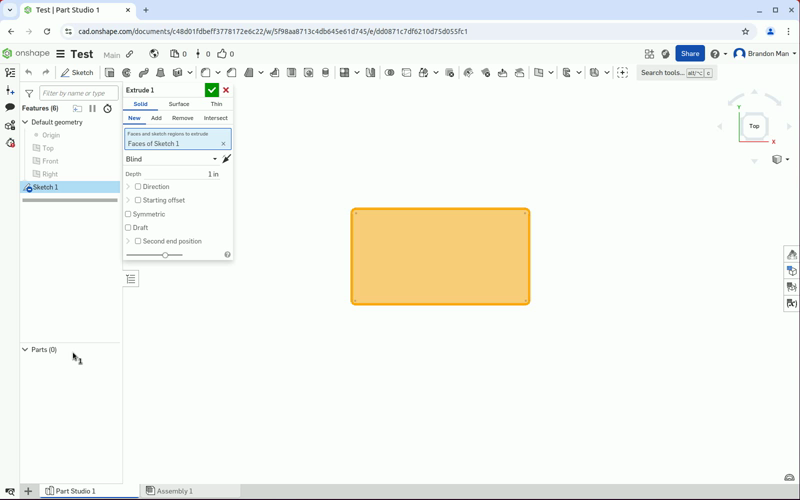
mouse_move(143, 106)
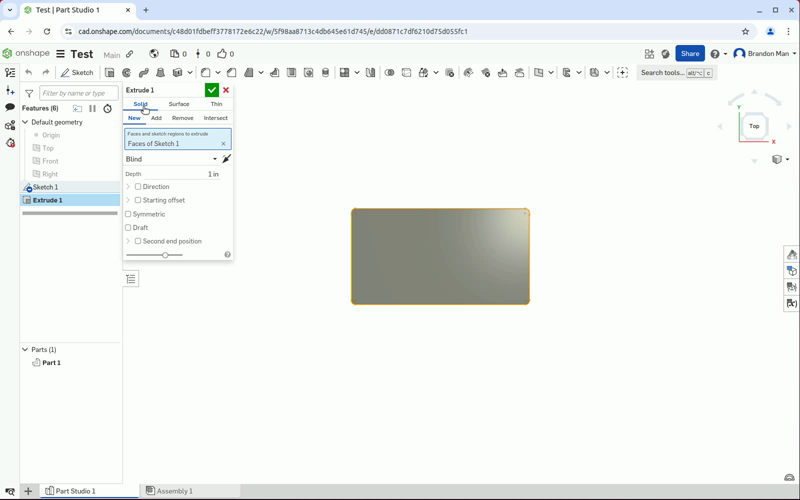
click(143, 106)
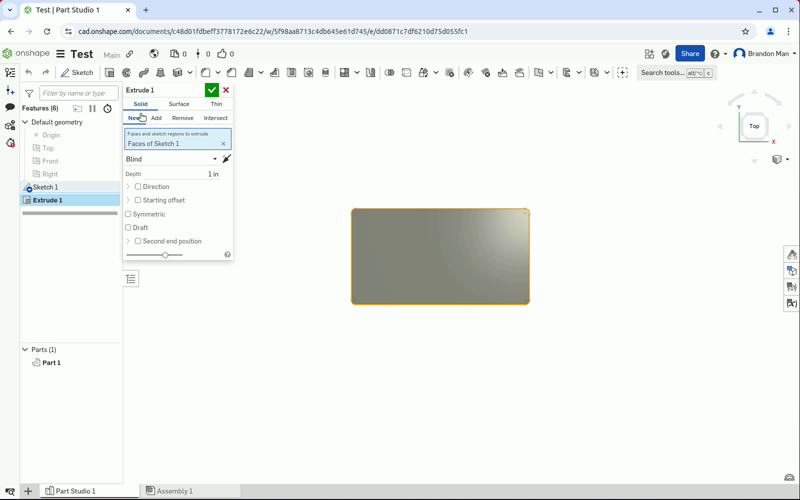
mouse_move(137, 120)
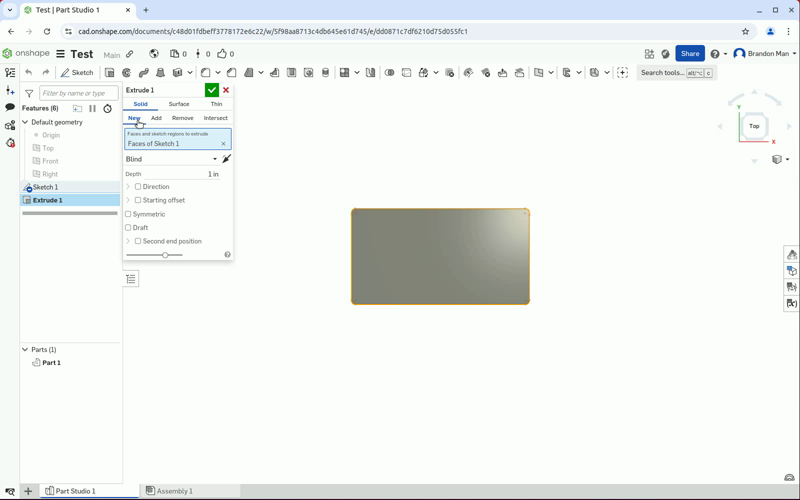
click(137, 120)
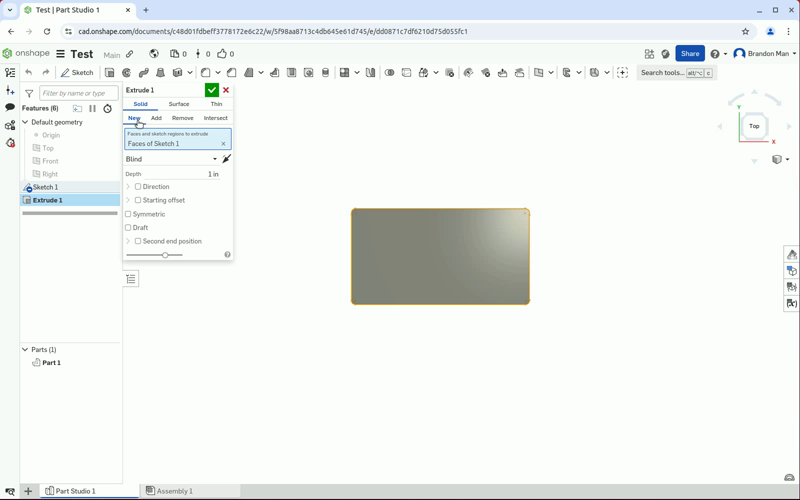
key(tab, 4)
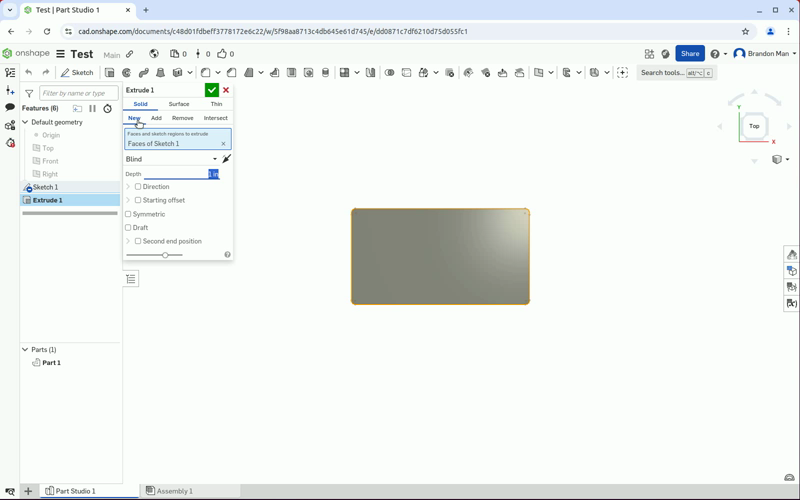
text(1.444)
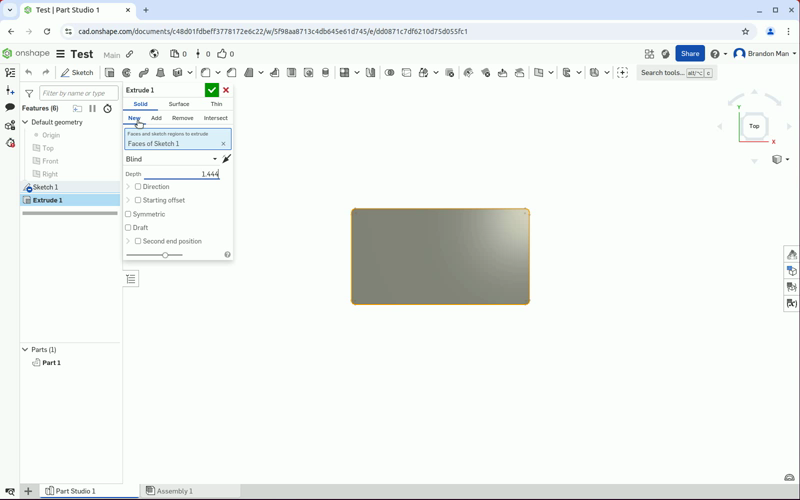
key(enter)
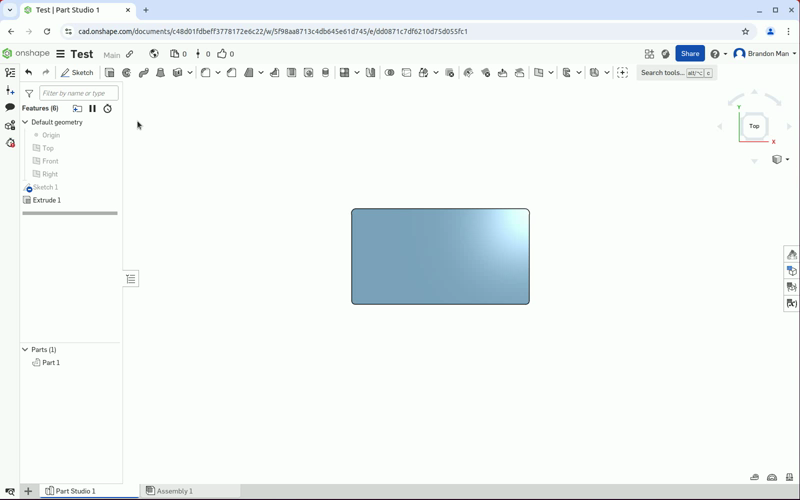
key(shift+h)
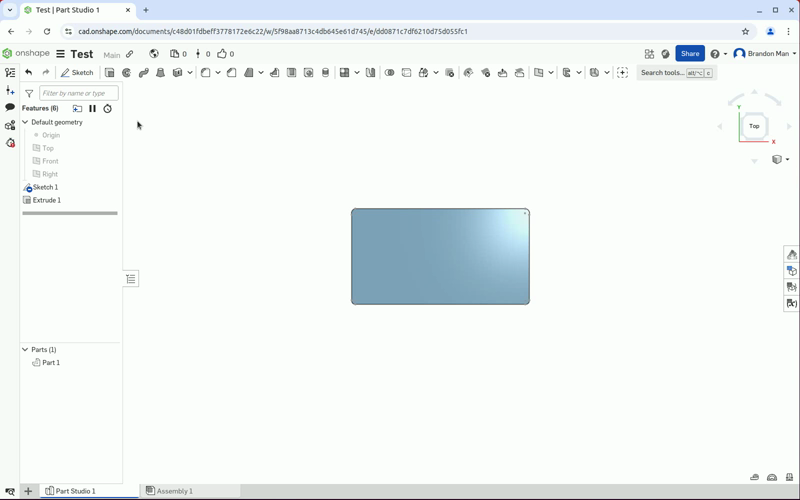
key(shift+h)
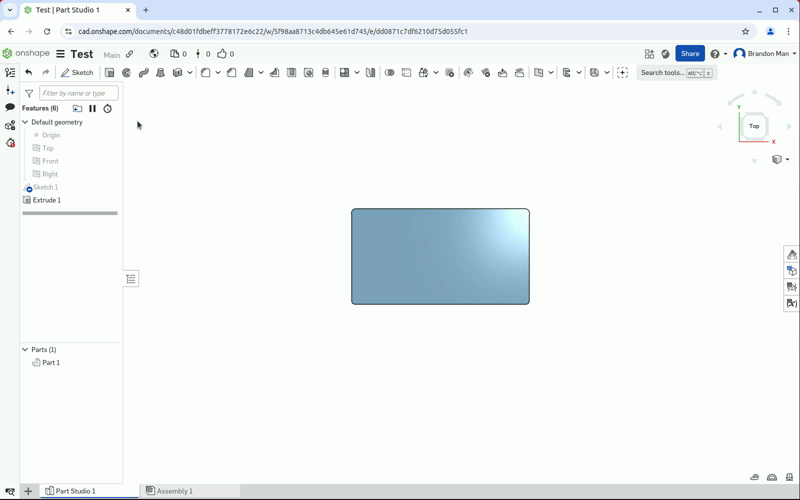
mouse_move(73, 189)
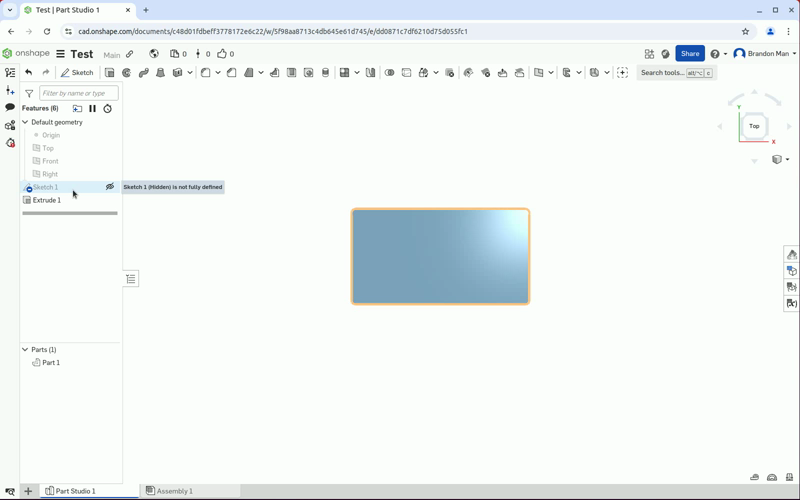
click(73, 189)
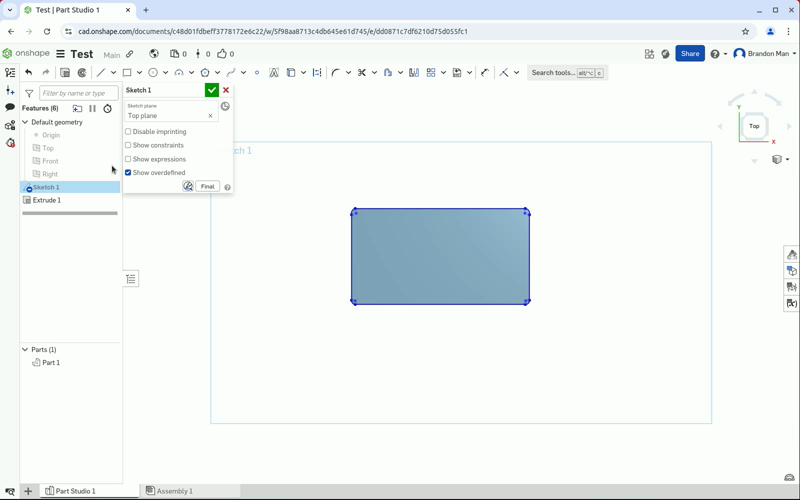
mouse_move(229, 92)
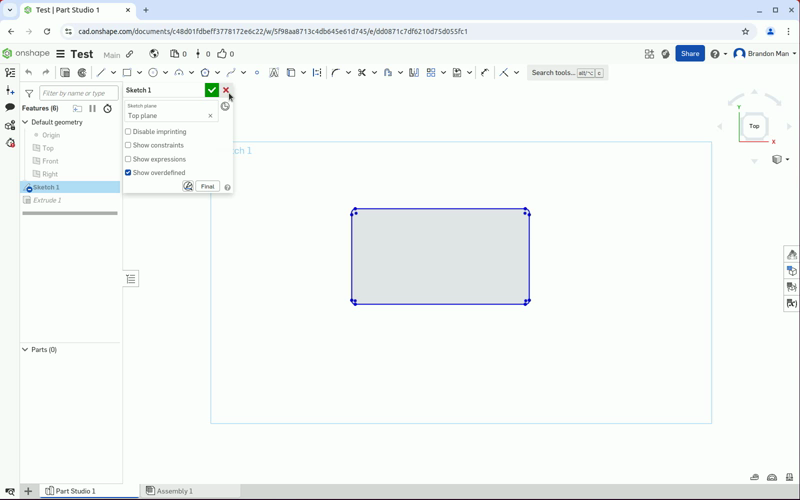
click(229, 92)
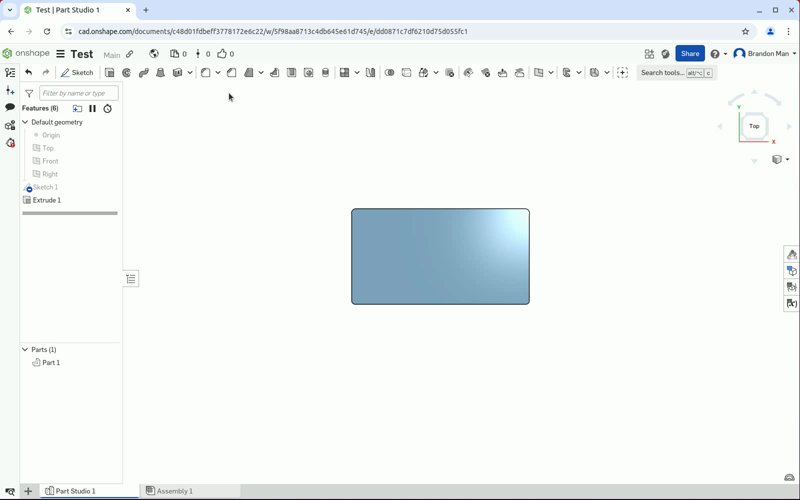
mouse_move(541, 75)
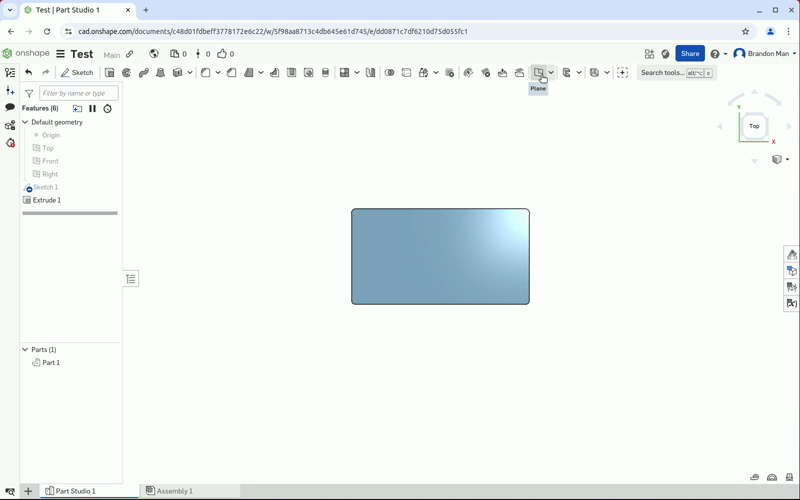
click(541, 75)
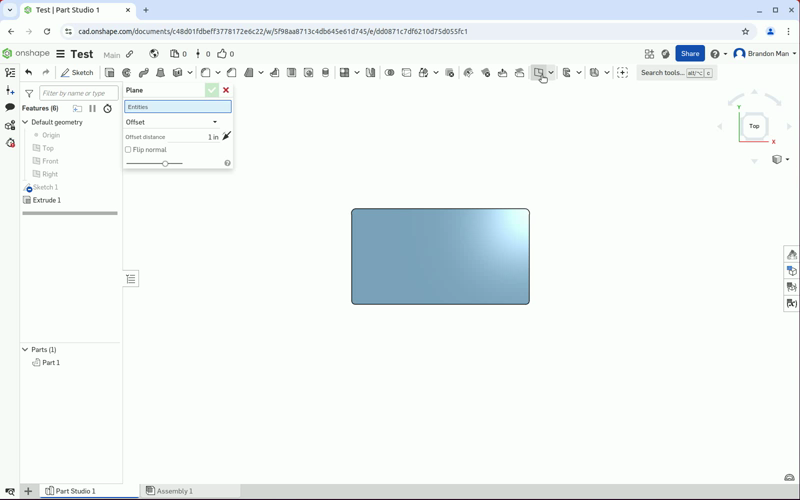
mouse_move(73, 150)
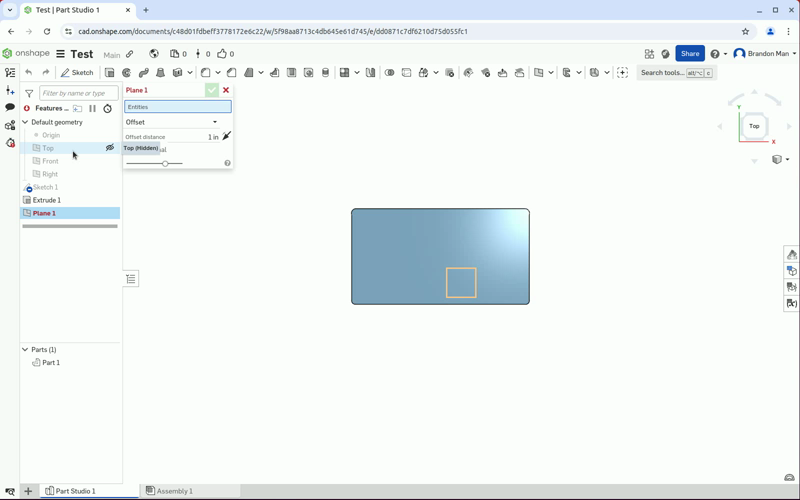
click(73, 150)
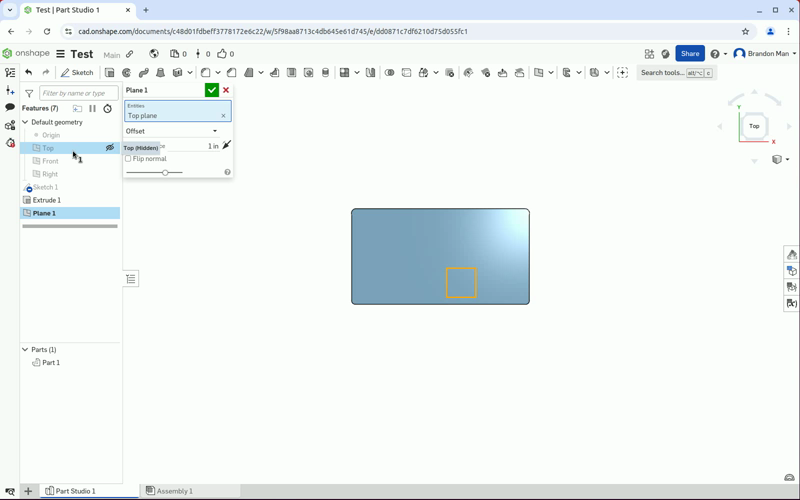
key(tab, 2)
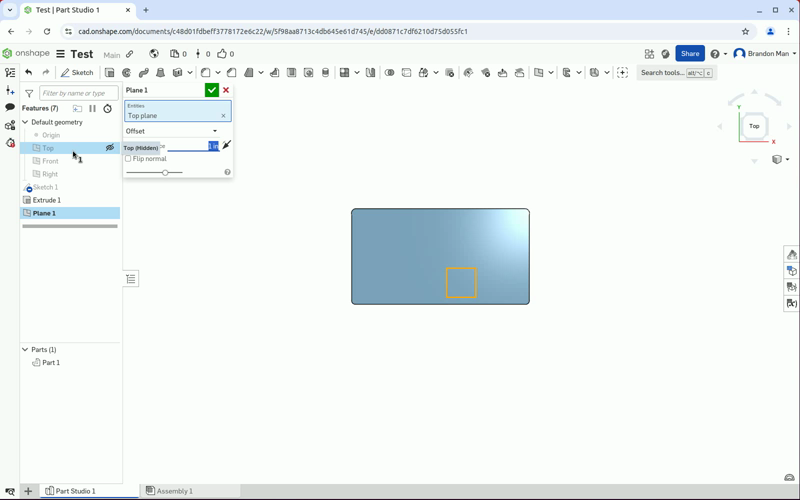
text(1.448)
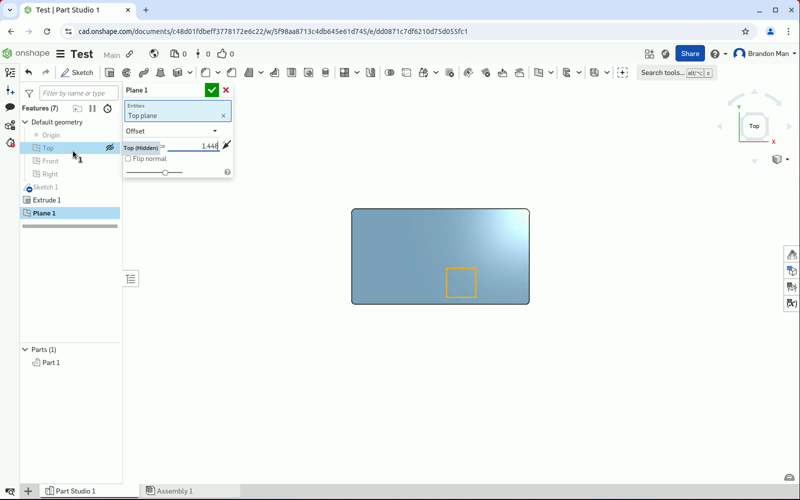
key(enter, 2)
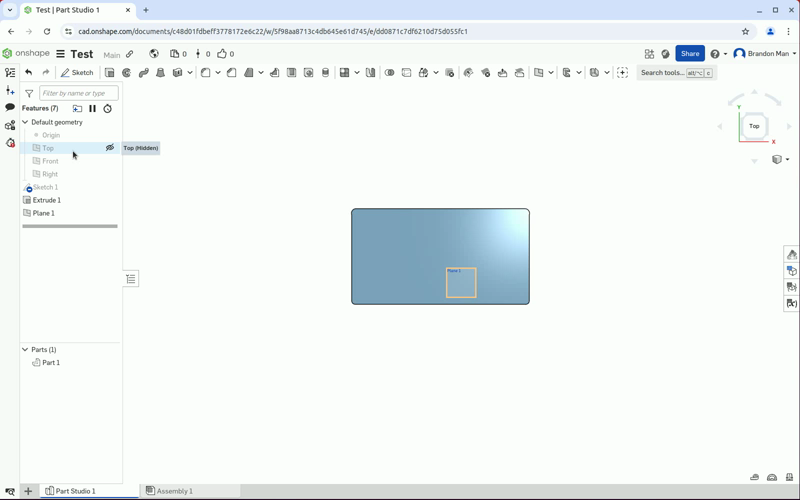
key(shift+s)
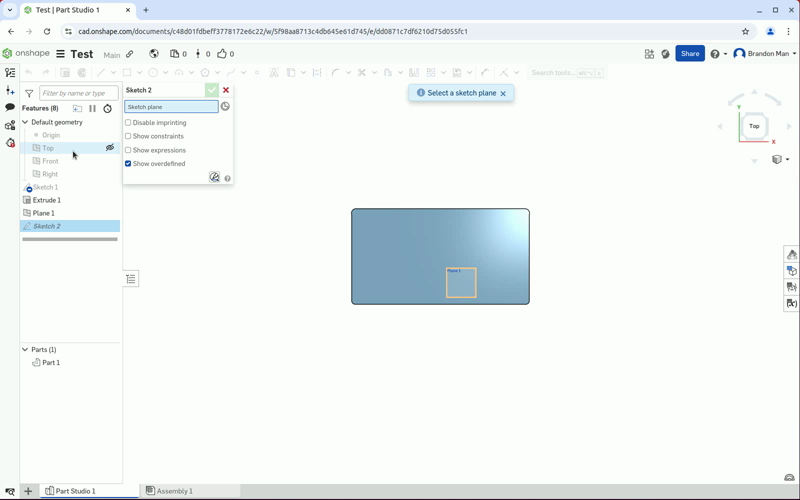
mouse_move(73, 215)
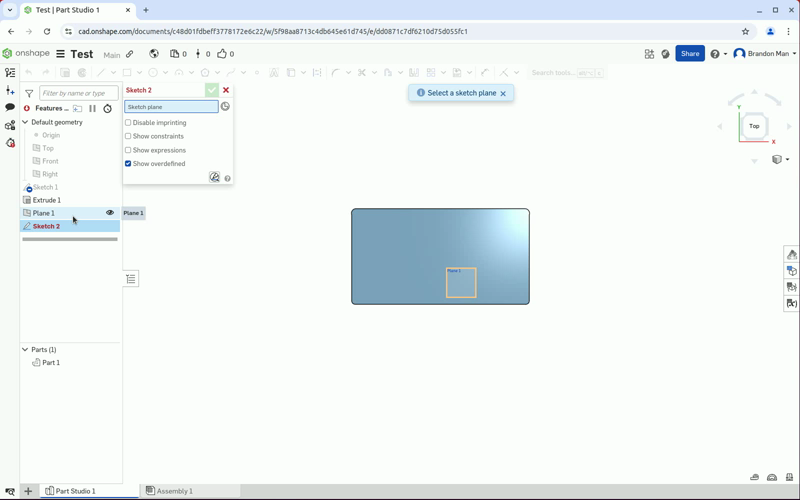
click(73, 215)
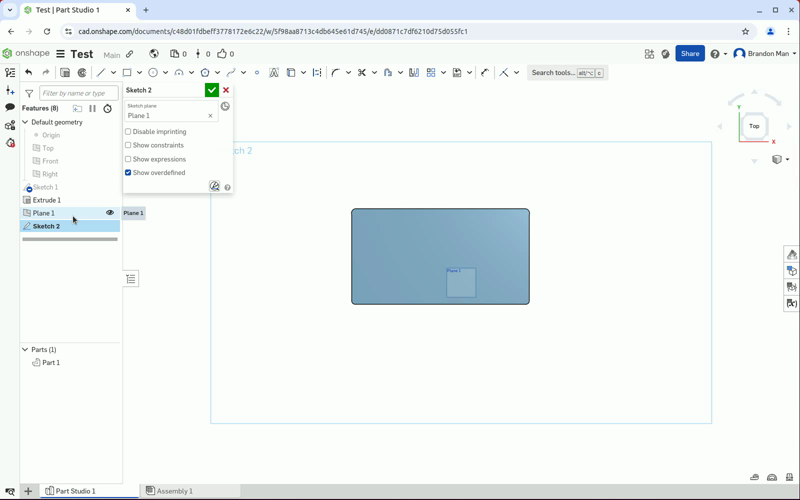
mouse_move(73, 352)
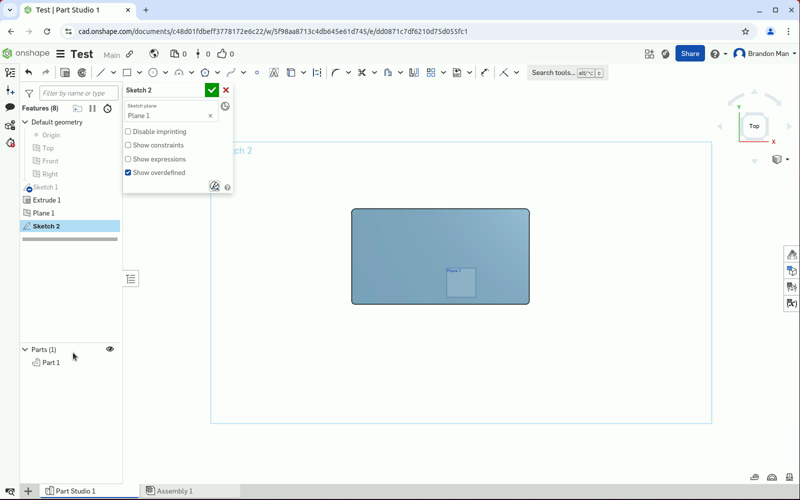
key(y)
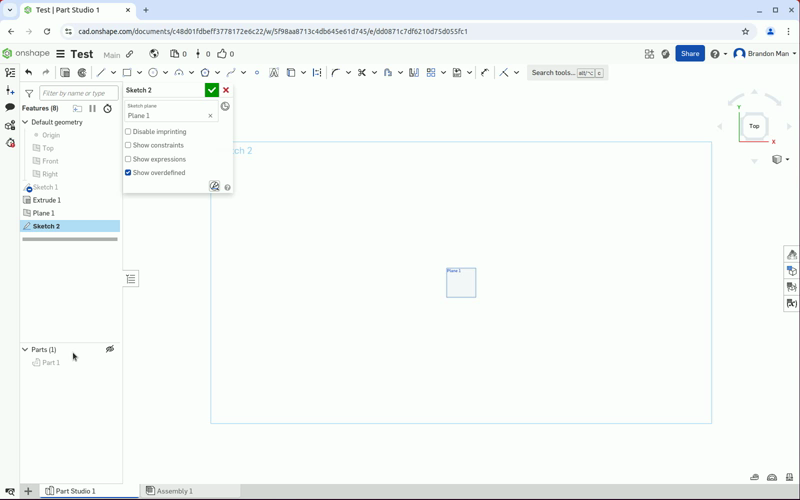
key(l)
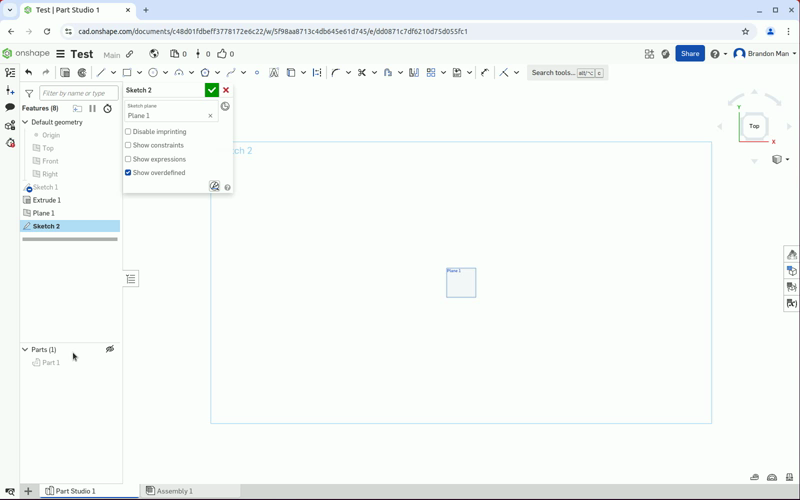
key_down(shift)
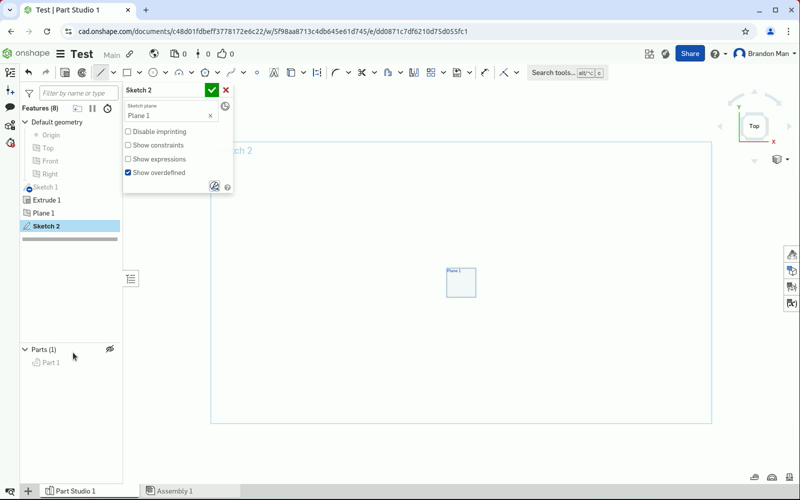
mouse_move(348, 273)
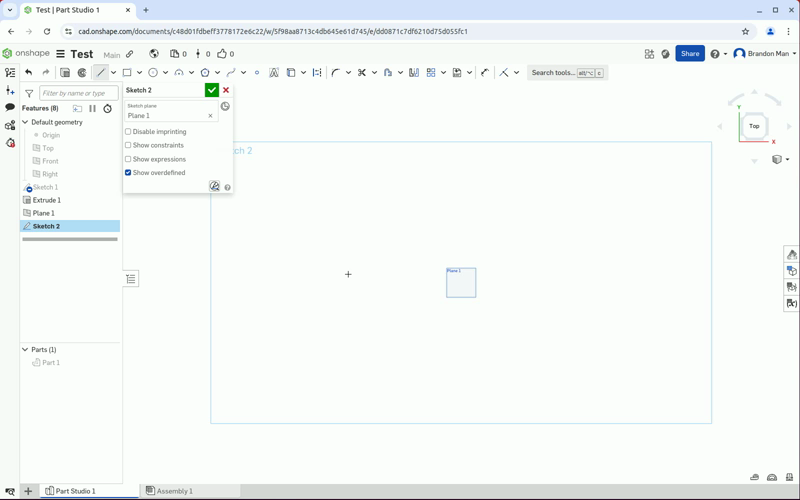
click(348, 273)
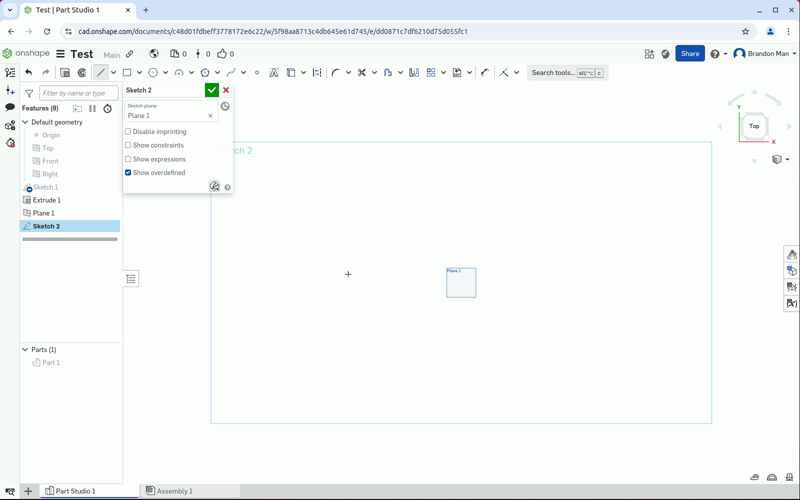
key_up(shift)
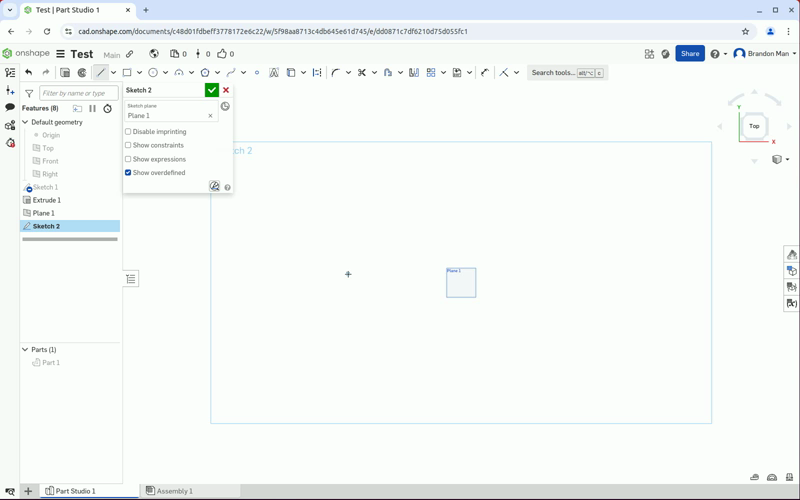
key_down(shift)
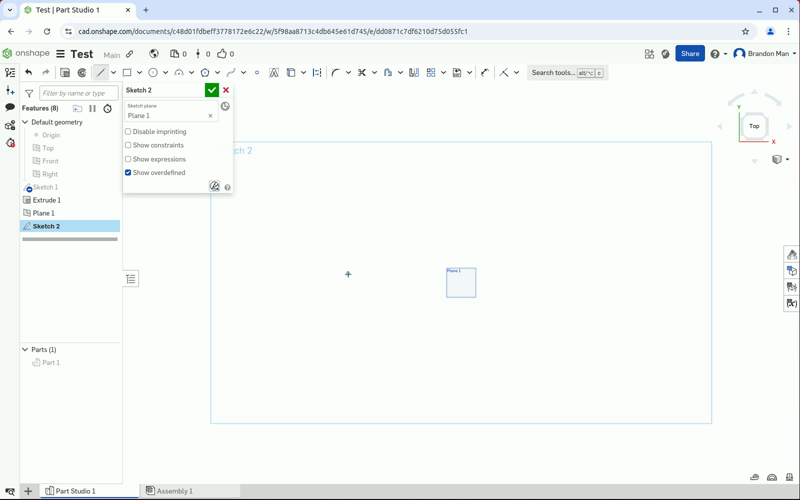
mouse_move(378, 273)
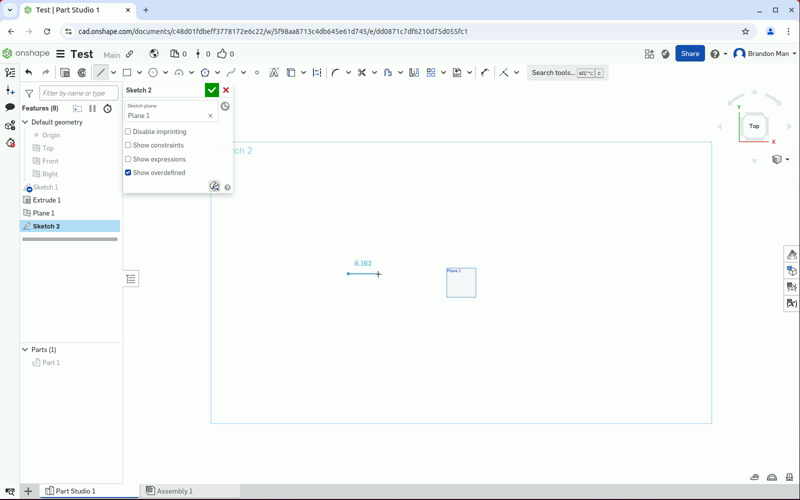
mouse_move(351, 273)
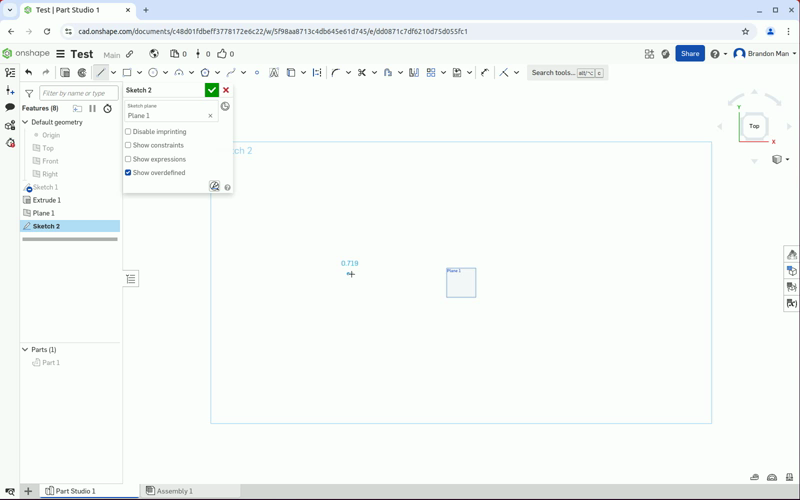
scroll(6)
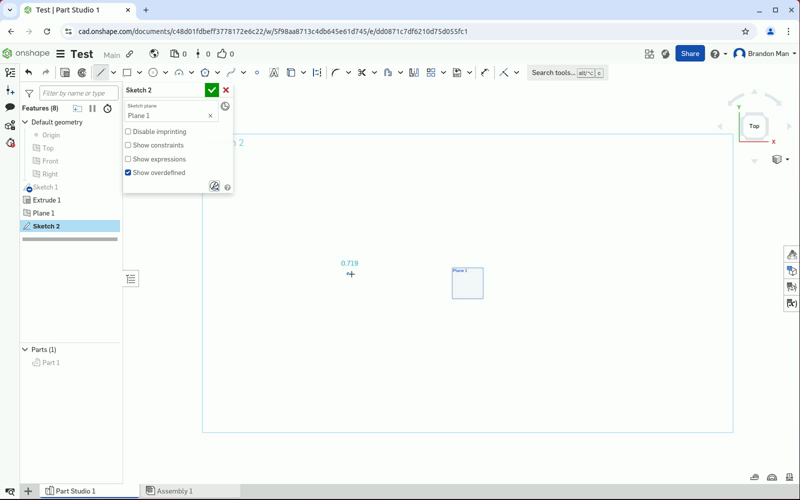
scroll(6)
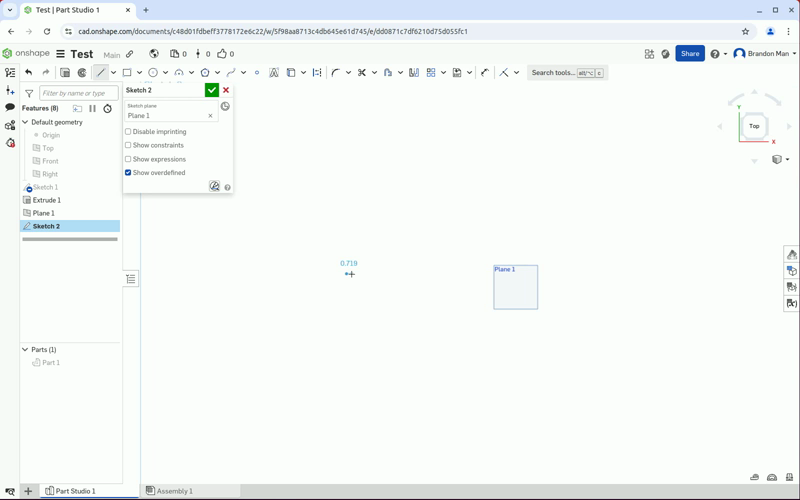
scroll(6)
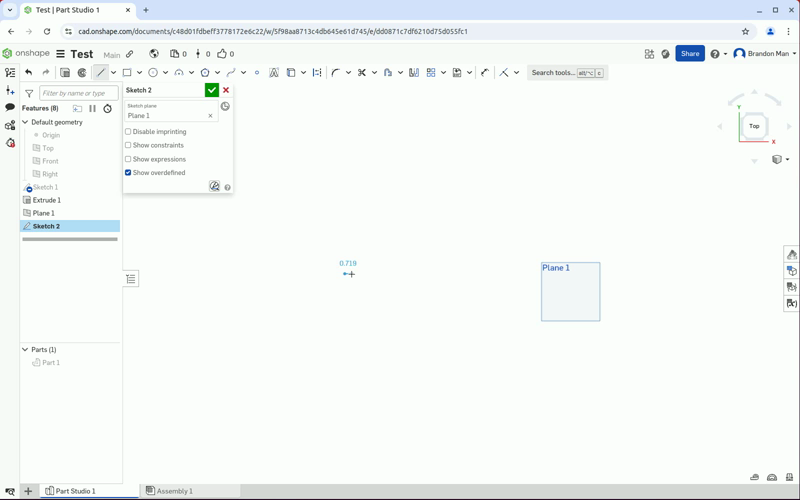
scroll(6)
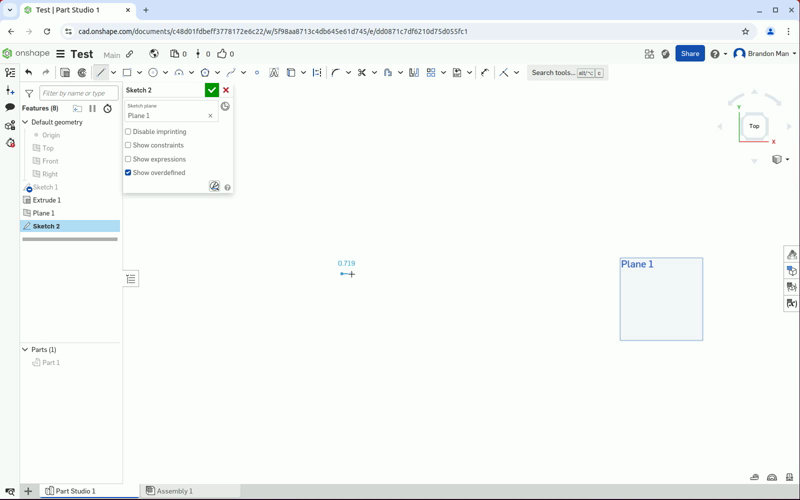
scroll(6)
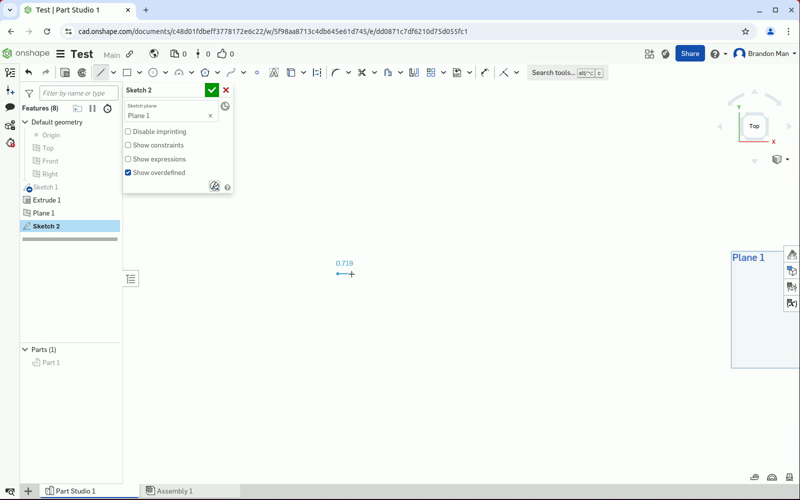
scroll(6)
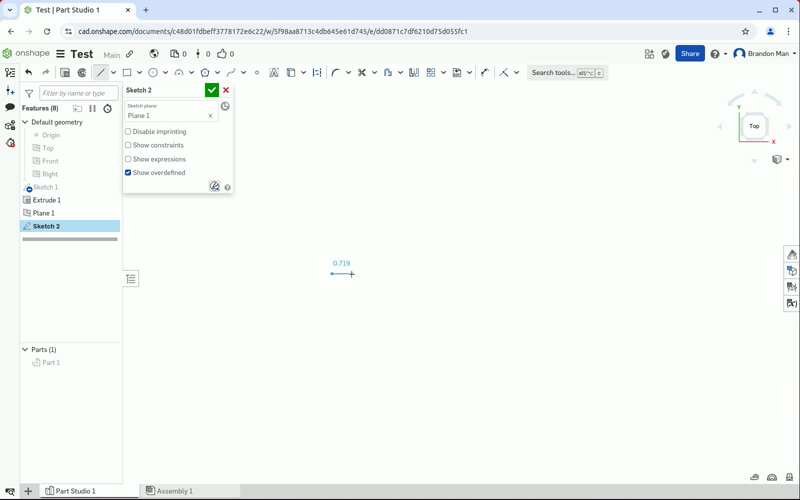
scroll(6)
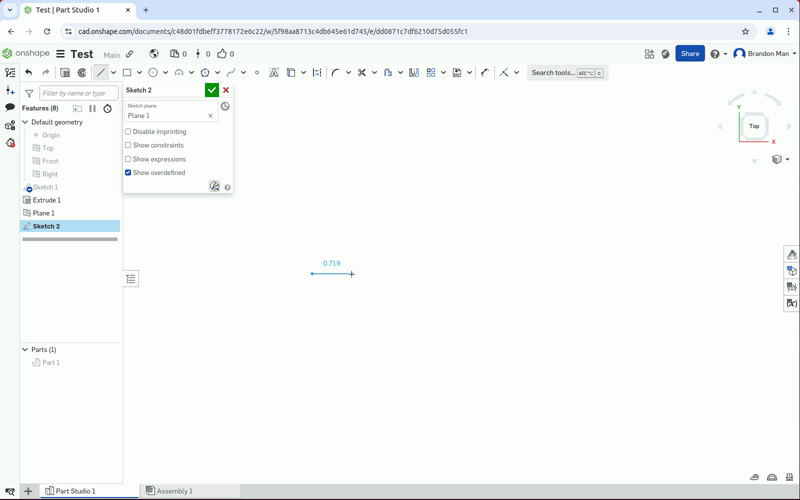
click(351, 273)
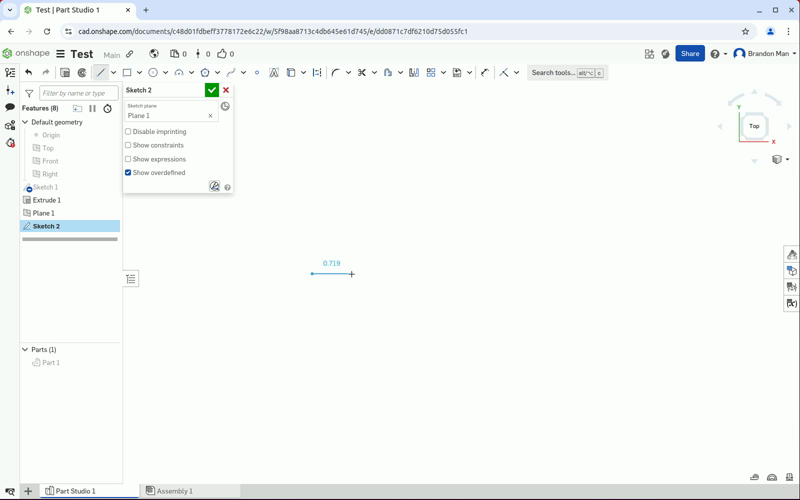
scroll(-6)
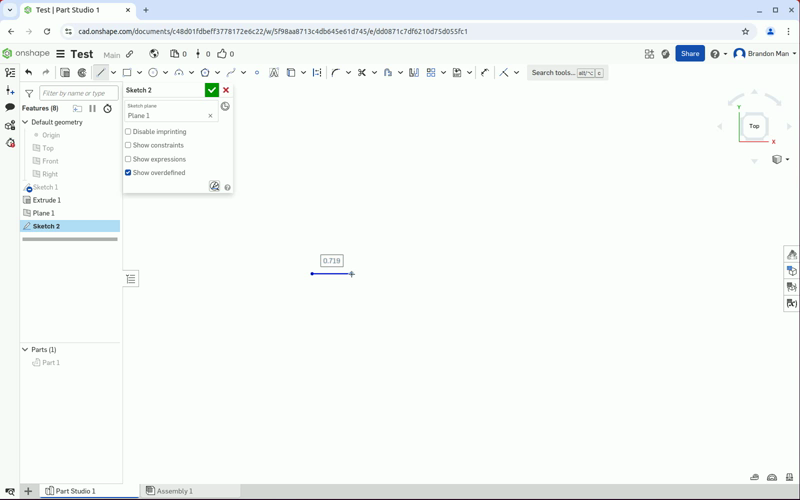
scroll(-6)
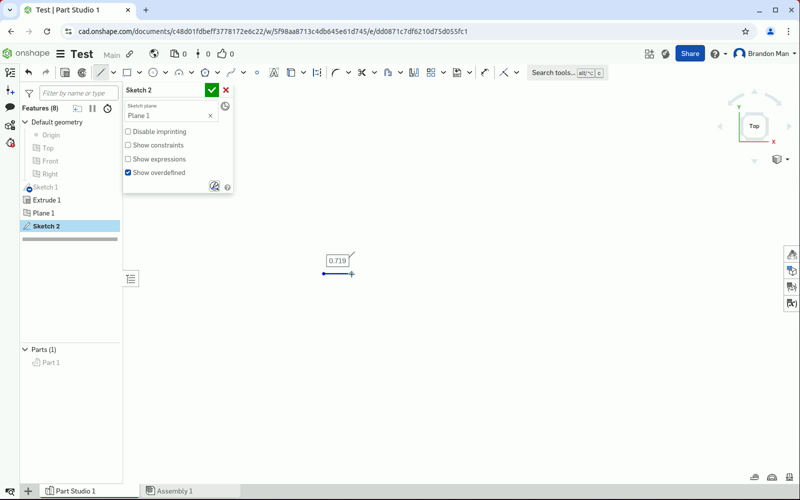
scroll(-6)
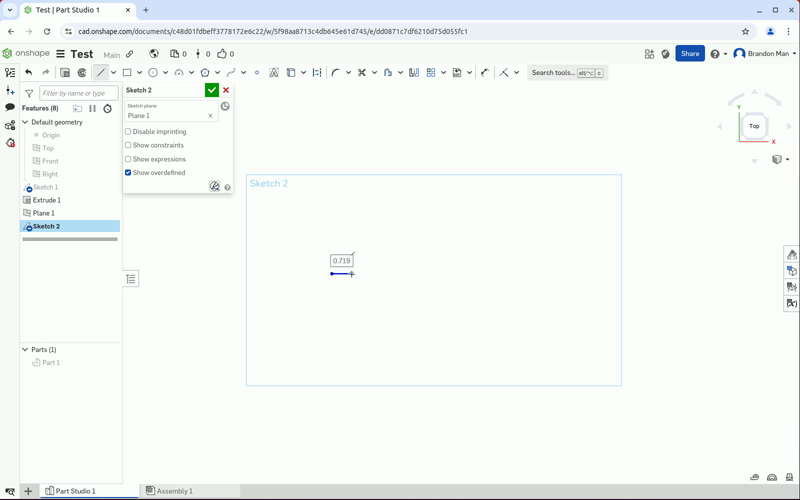
scroll(-6)
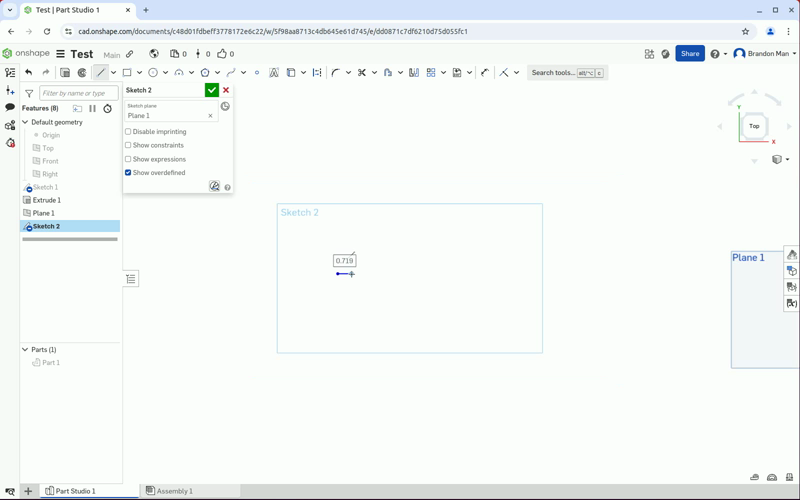
scroll(-6)
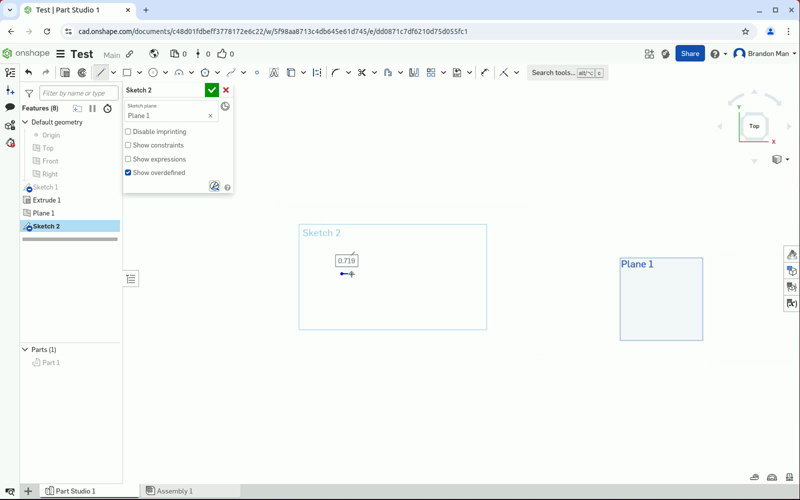
scroll(-6)
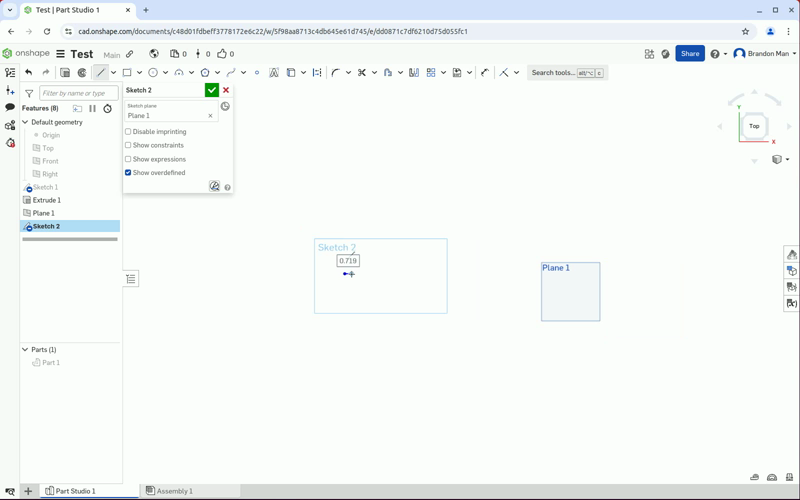
scroll(-6)
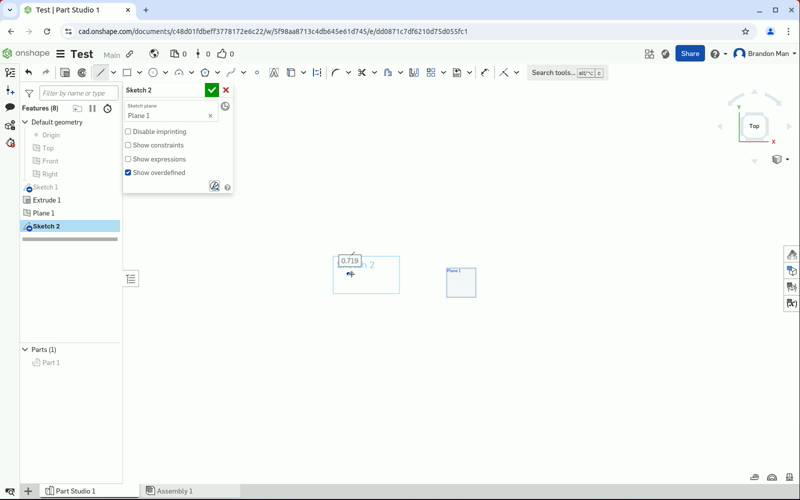
key_up(shift)
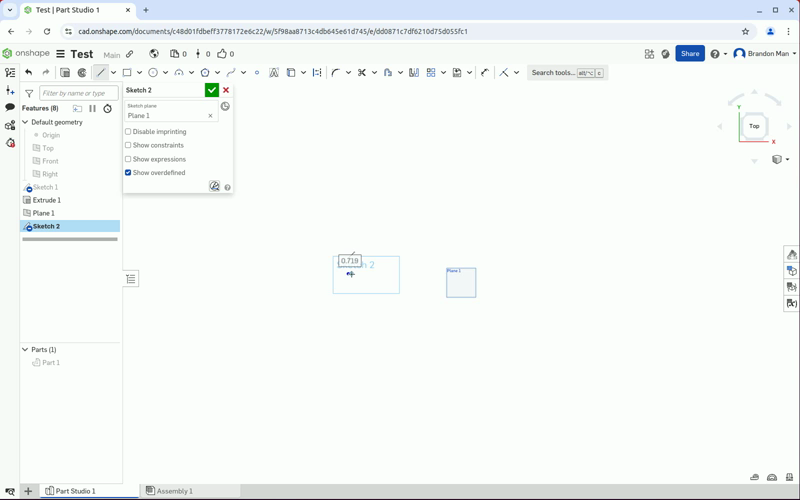
key_down(shift)
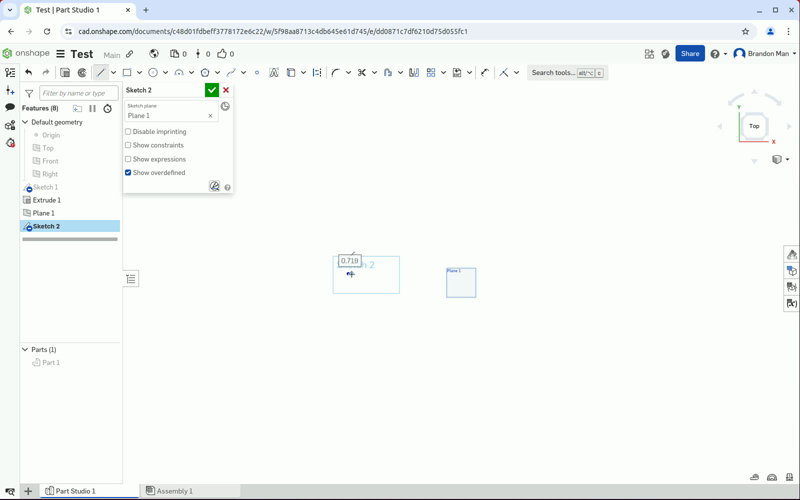
mouse_move(381, 273)
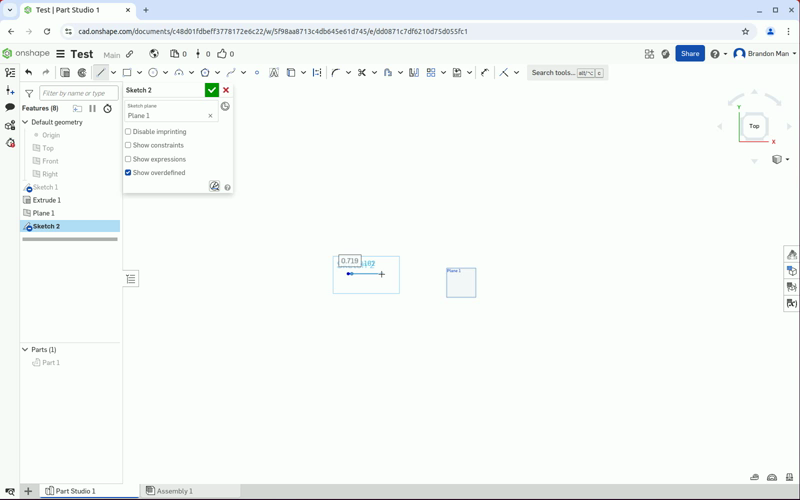
mouse_move(351, 240)
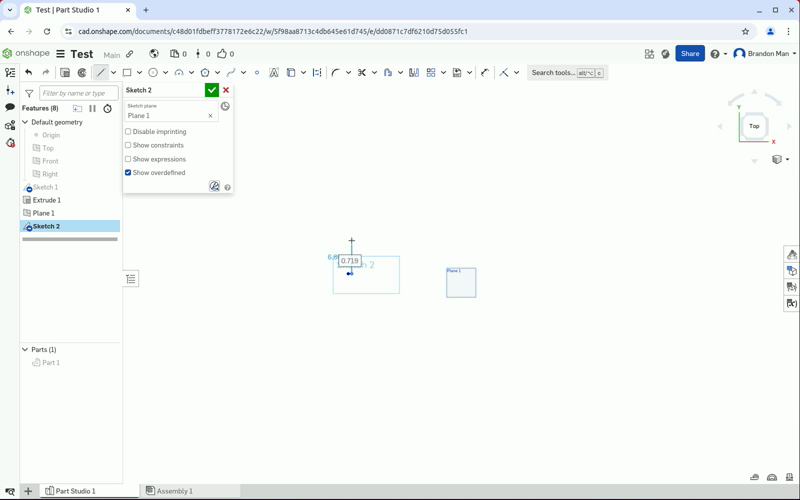
click(351, 240)
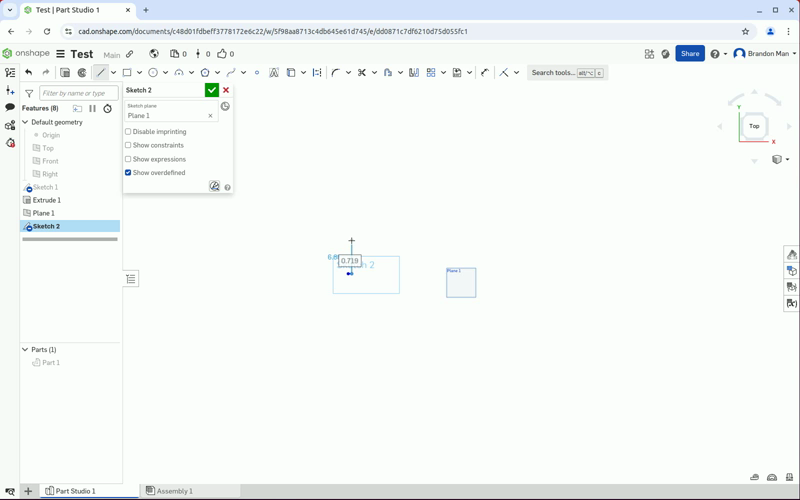
key_up(shift)
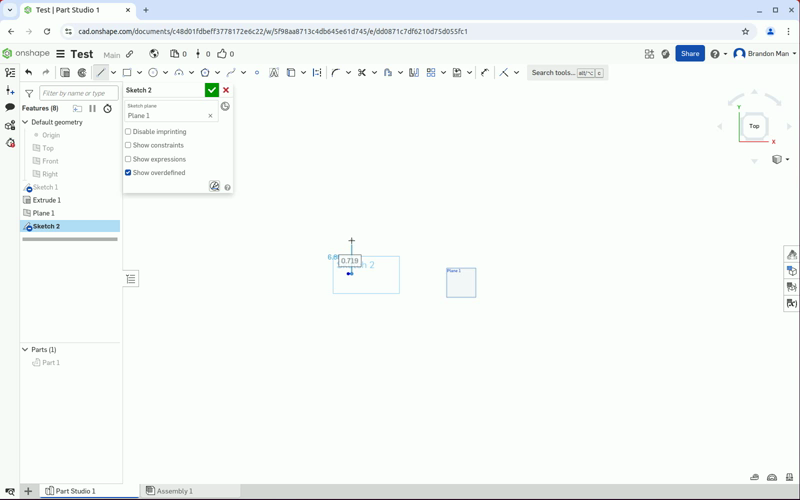
key_down(shift)
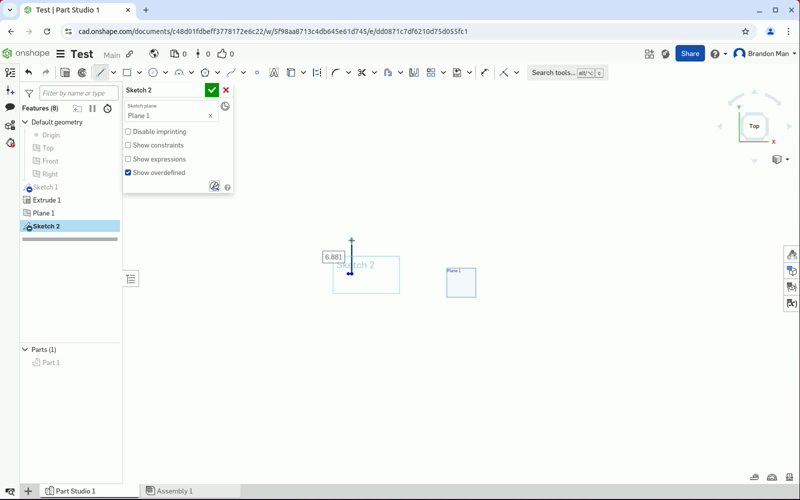
mouse_move(381, 240)
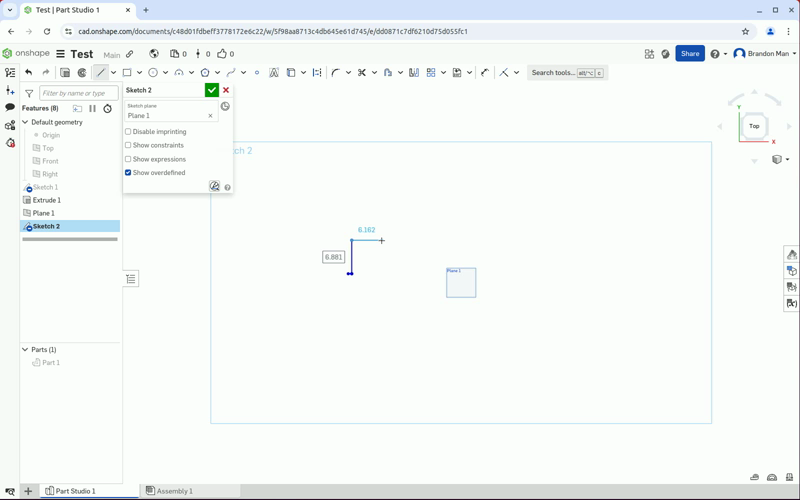
mouse_move(348, 240)
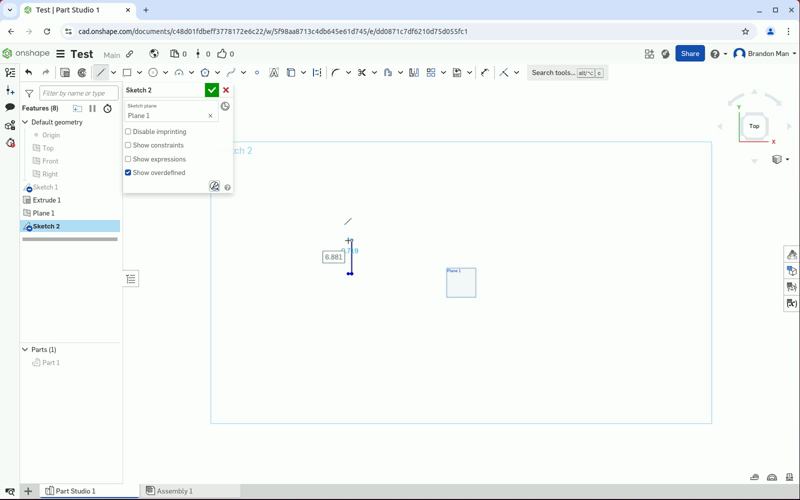
scroll(6)
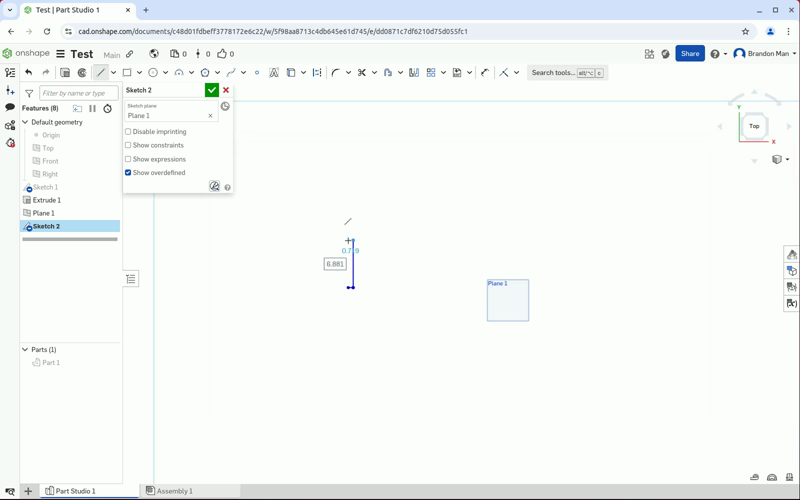
scroll(6)
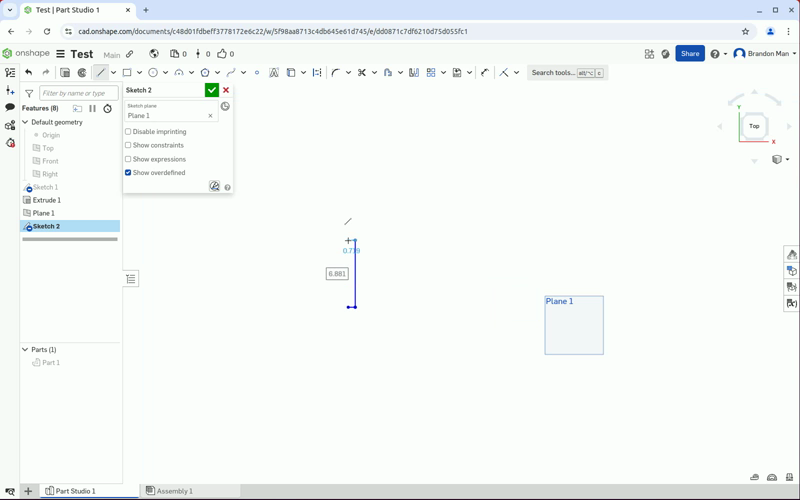
scroll(6)
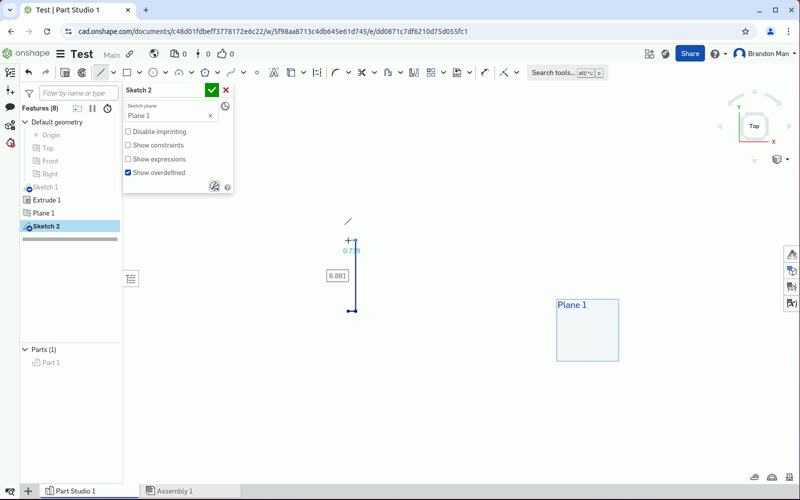
scroll(6)
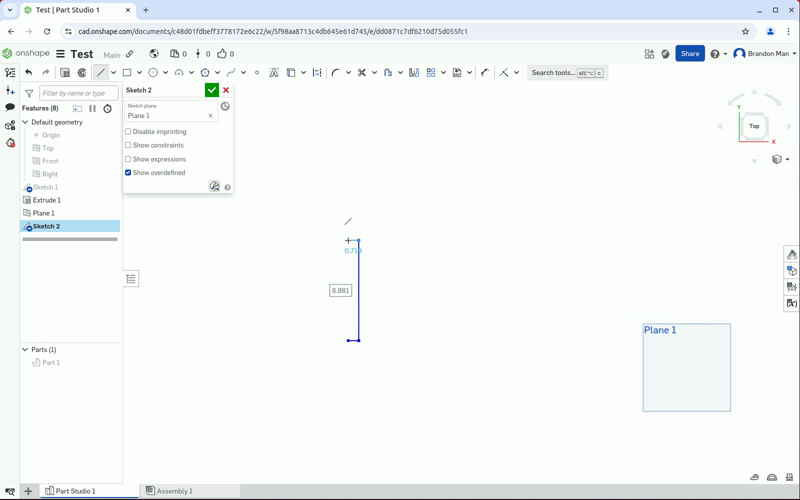
scroll(6)
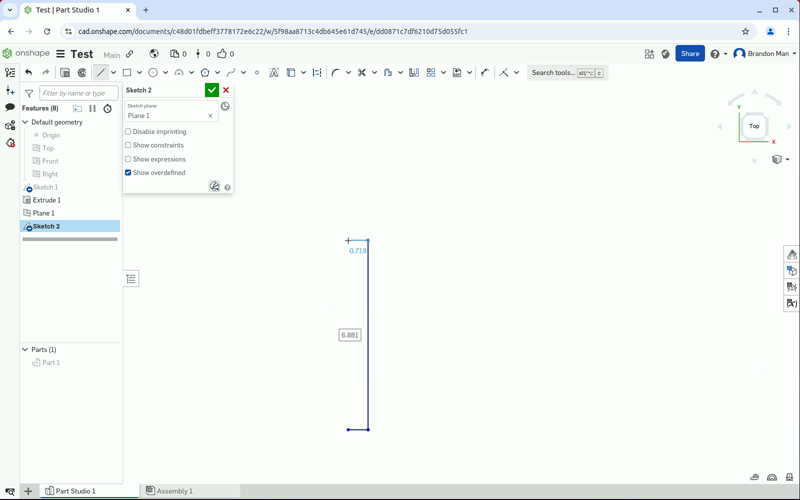
scroll(6)
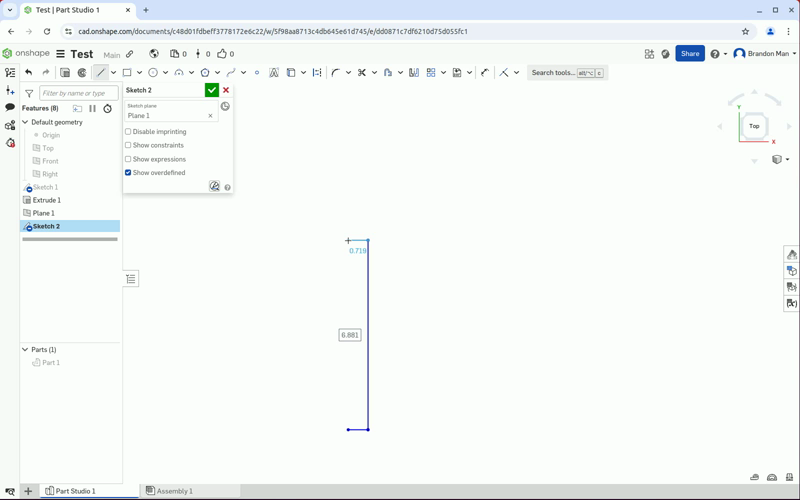
scroll(6)
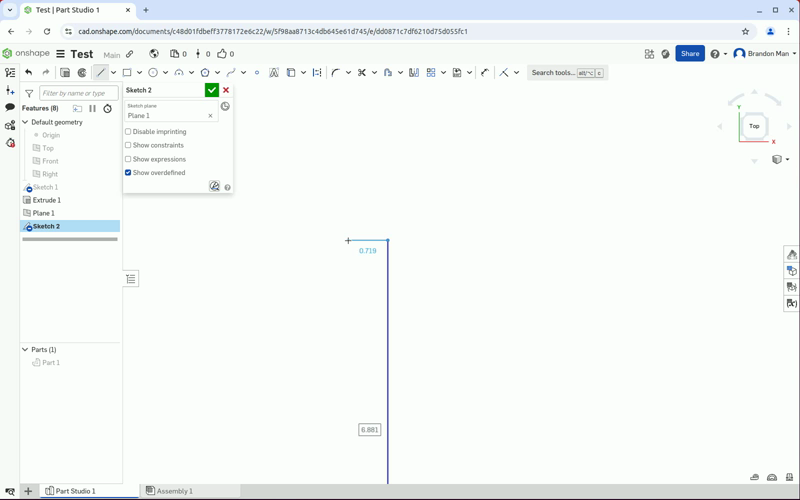
click(348, 240)
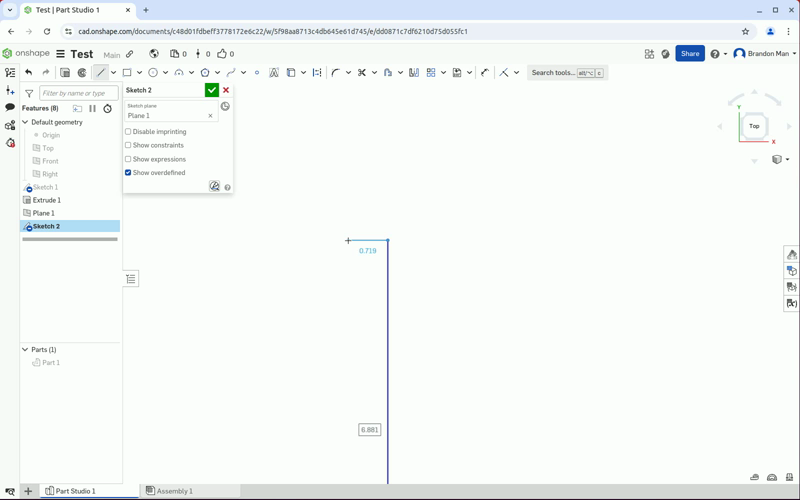
scroll(-6)
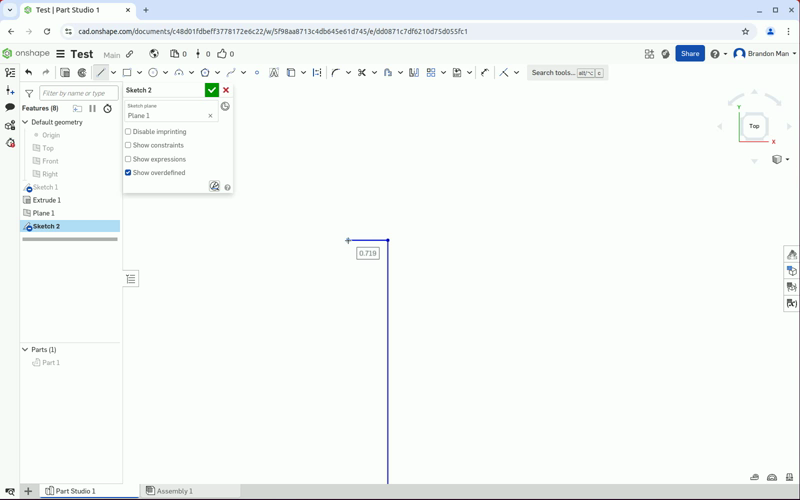
scroll(-6)
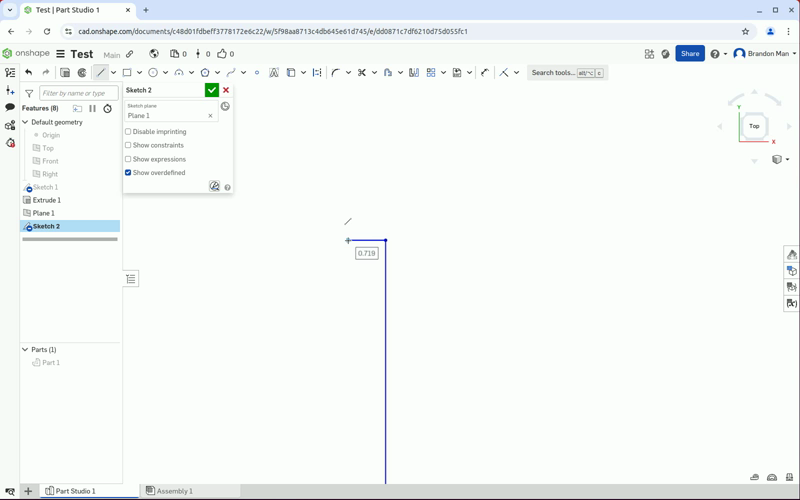
scroll(-6)
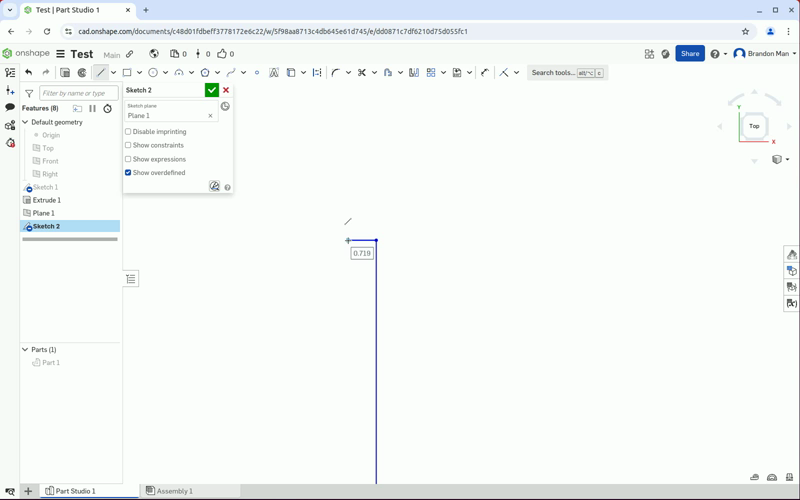
scroll(-6)
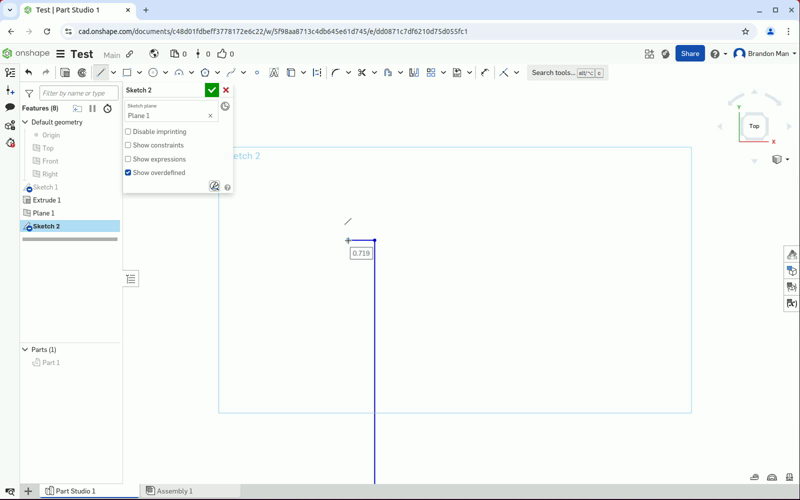
scroll(-6)
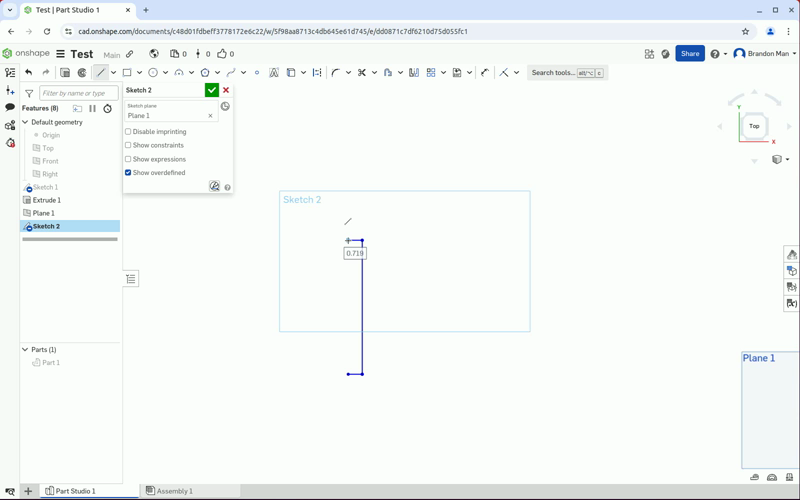
scroll(-6)
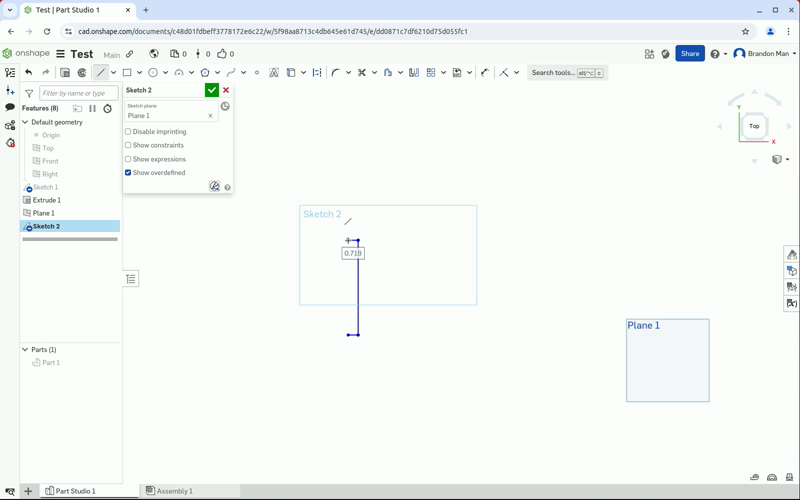
scroll(-6)
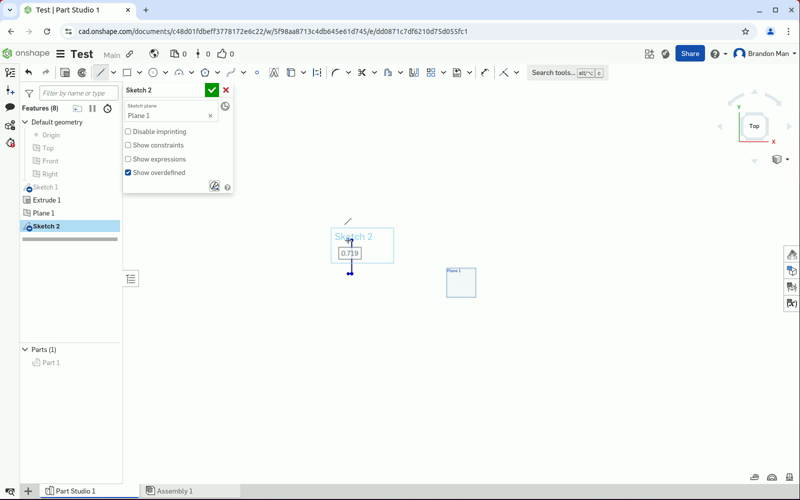
key_up(shift)
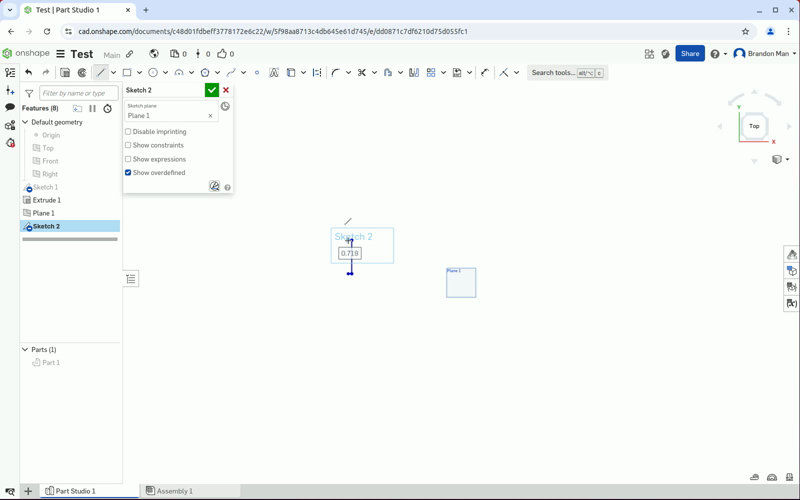
mouse_move(378, 240)
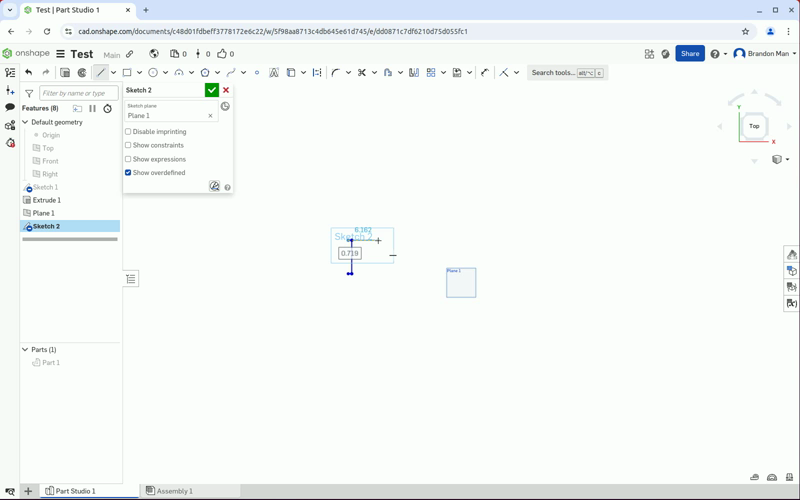
key_down(shift)
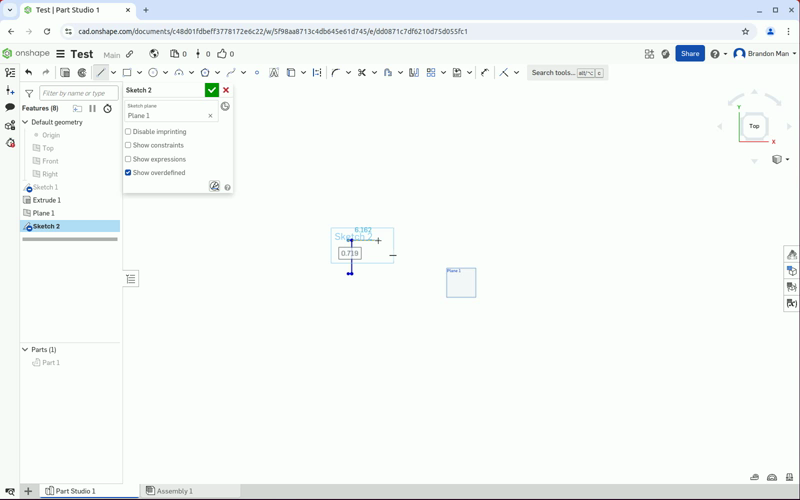
mouse_move(348, 273)
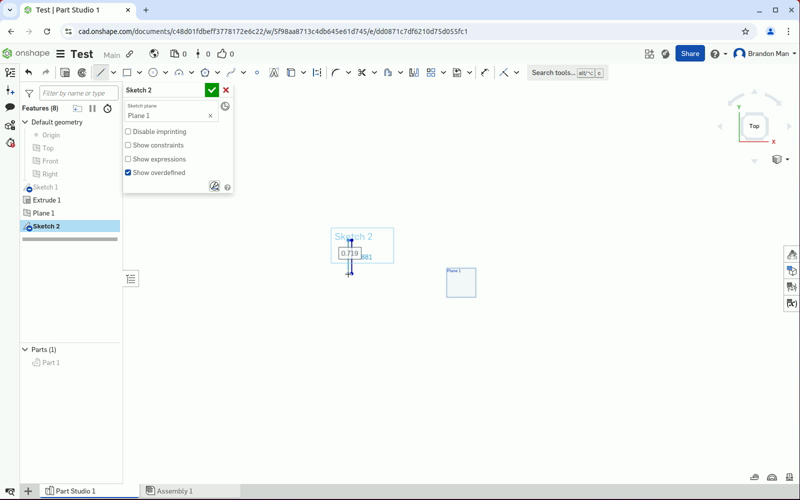
scroll(6)
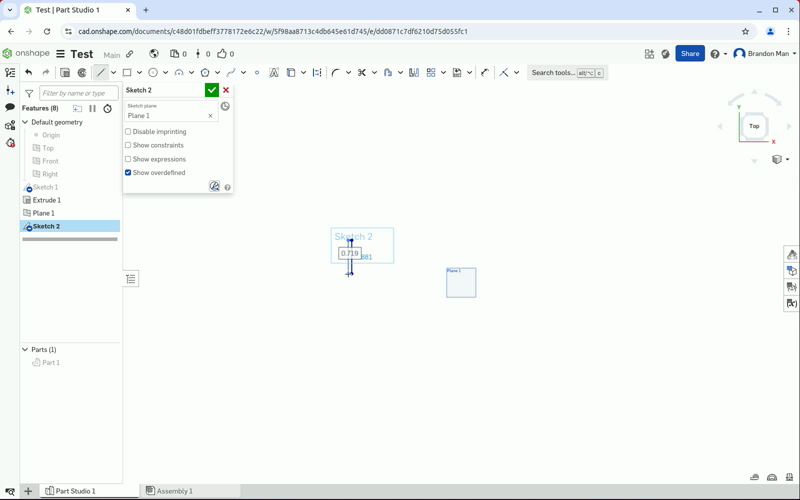
scroll(6)
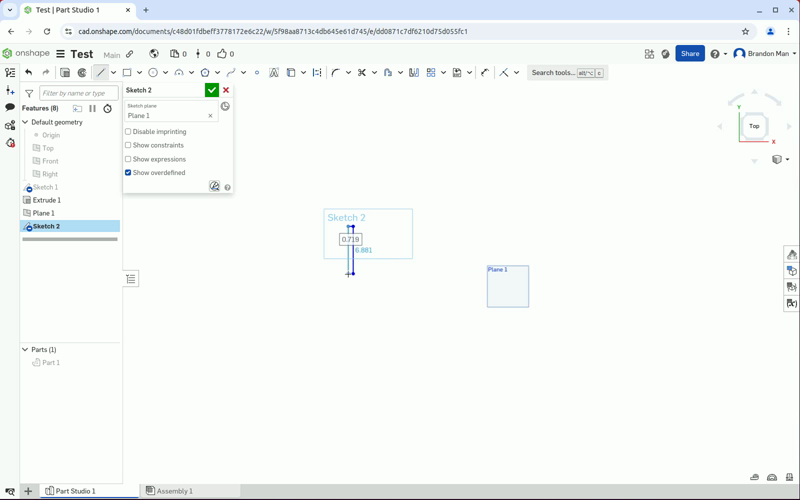
scroll(6)
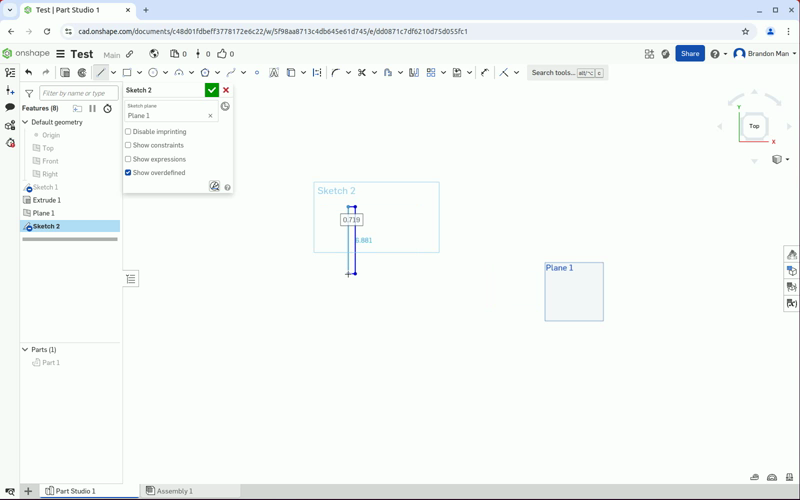
scroll(6)
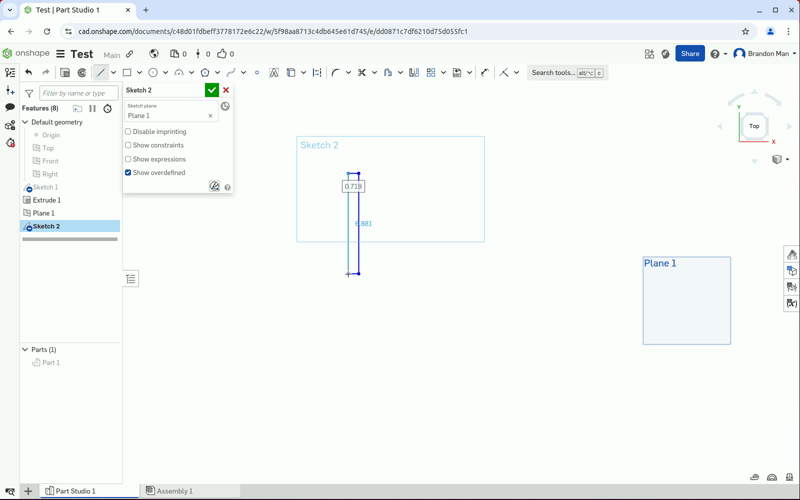
scroll(6)
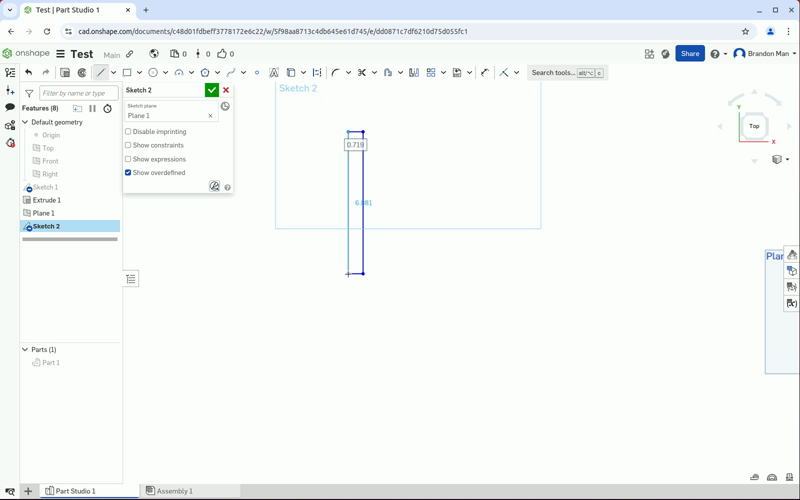
scroll(6)
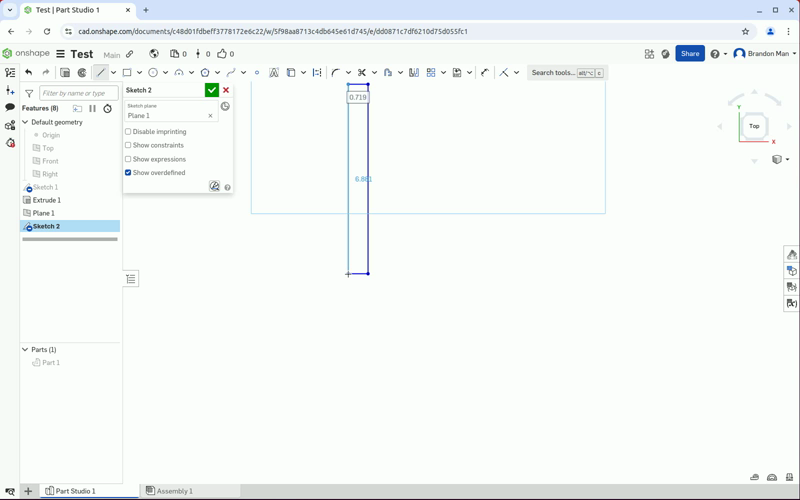
scroll(6)
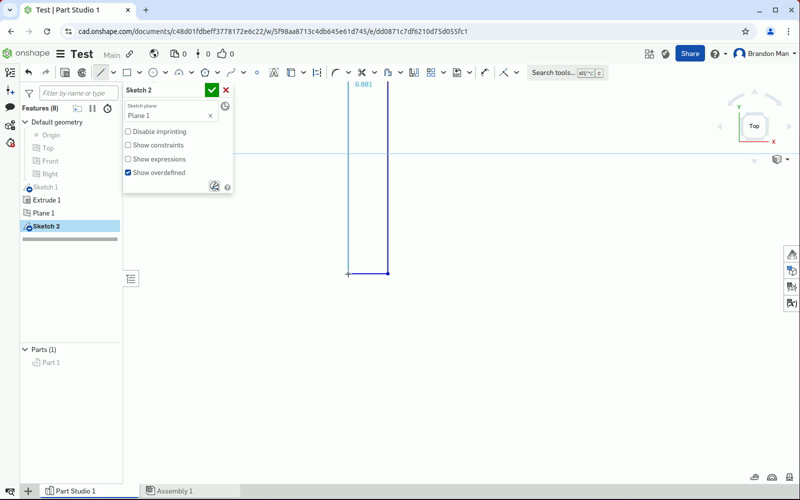
key_up(shift)
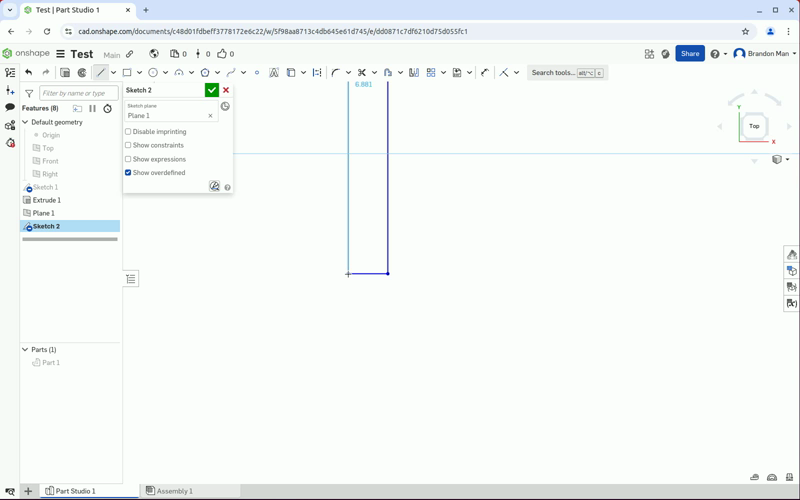
click(348, 273)
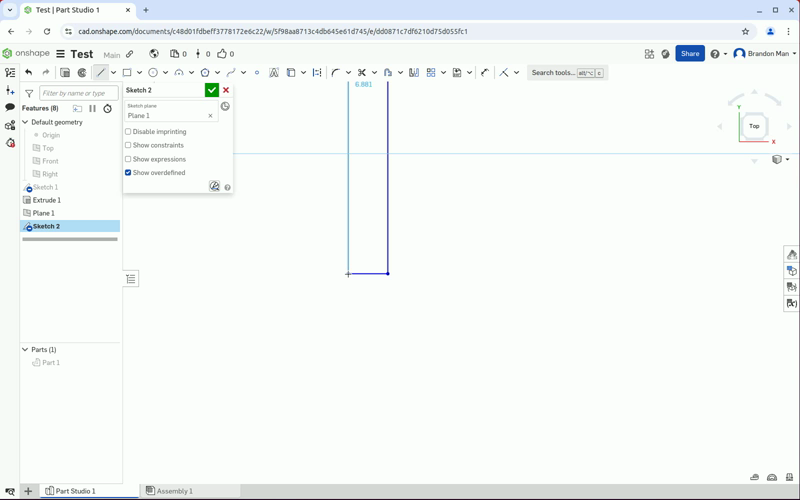
scroll(-6)
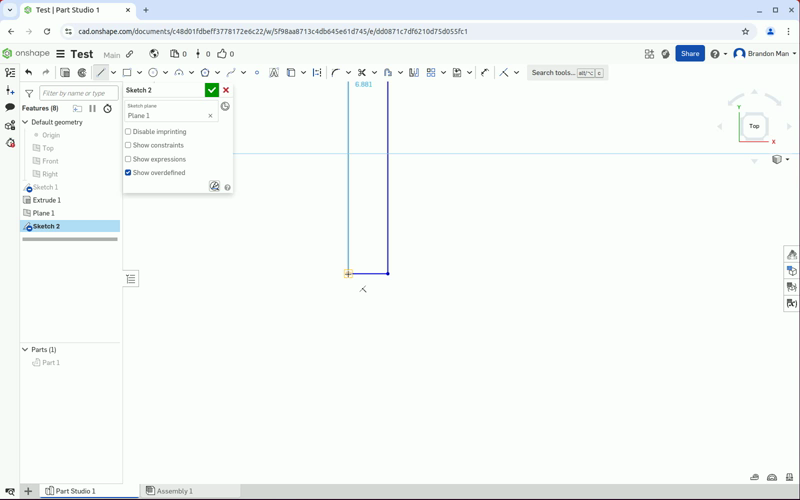
scroll(-6)
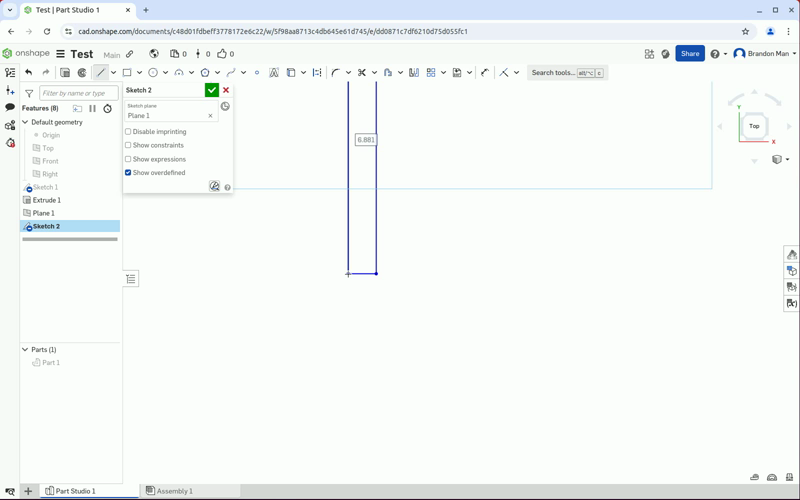
scroll(-6)
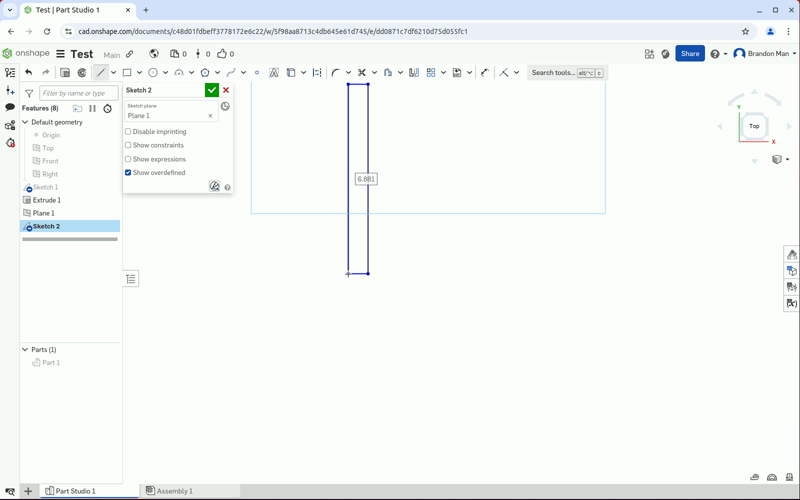
scroll(-6)
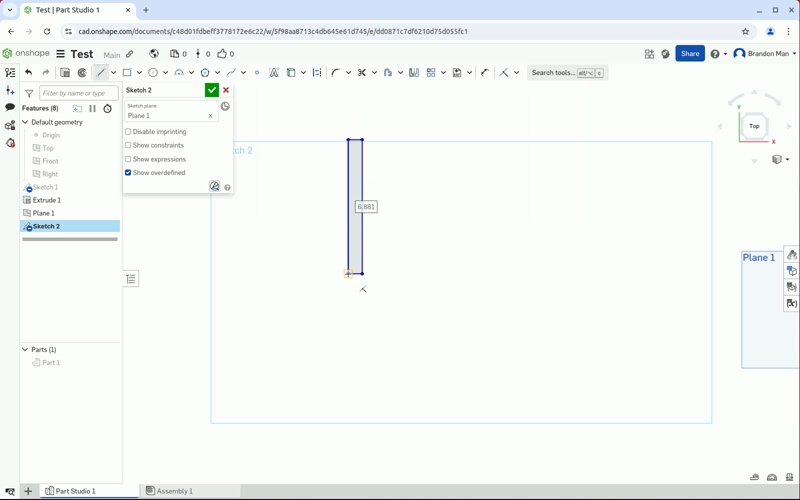
scroll(-6)
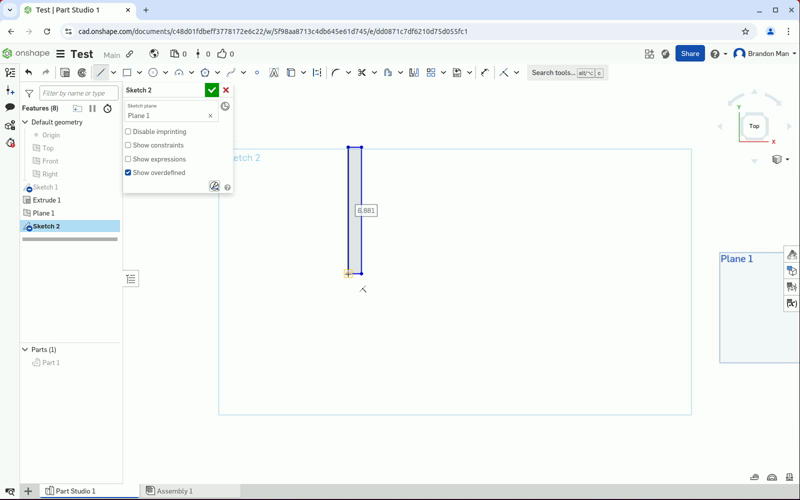
scroll(-6)
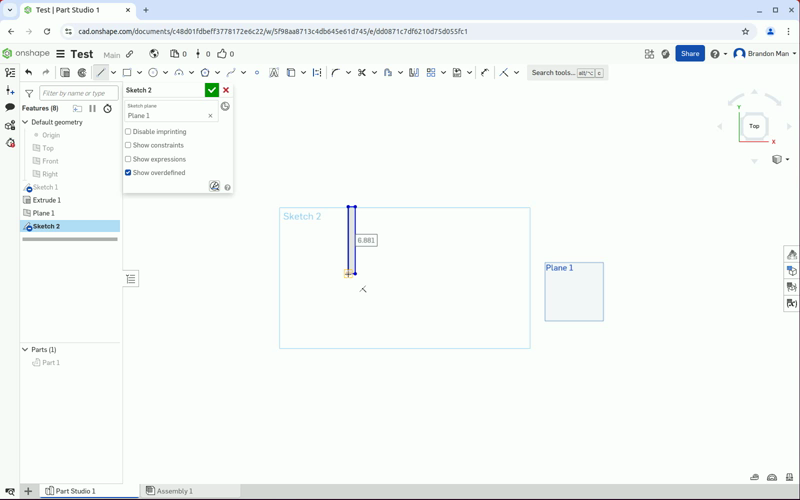
scroll(-6)
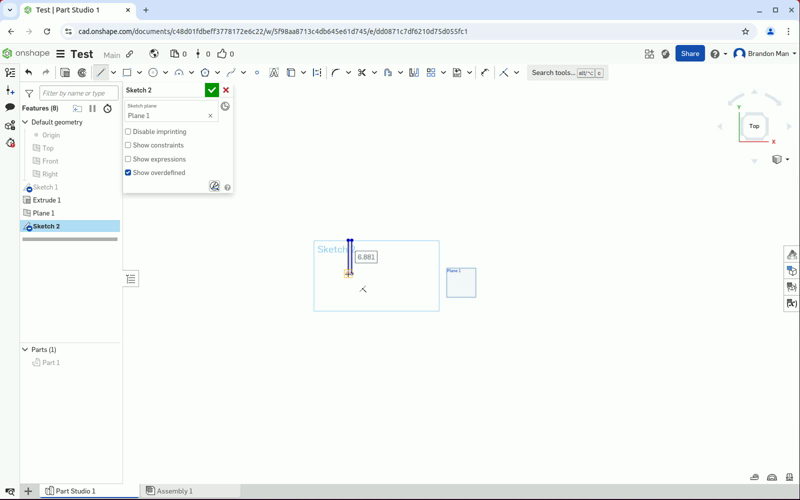
key(esc)
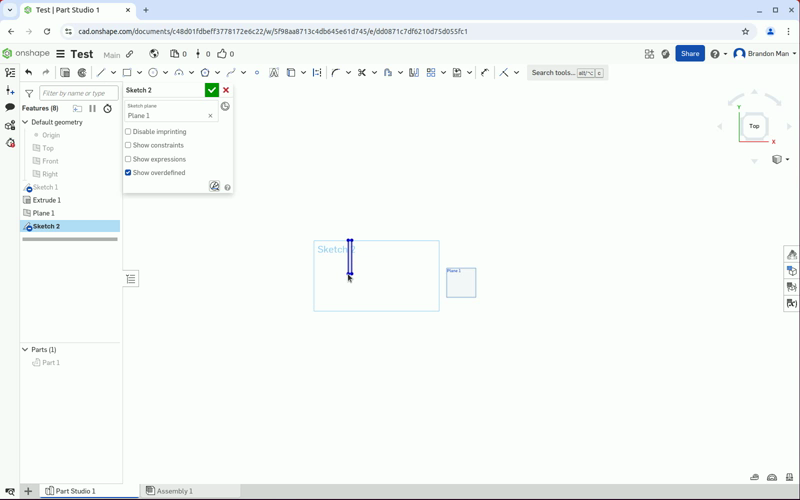
mouse_move(351, 245)
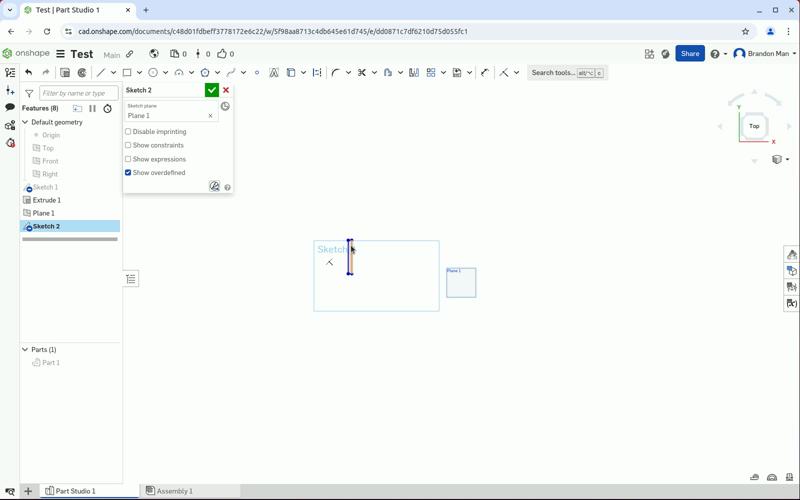
scroll(6)
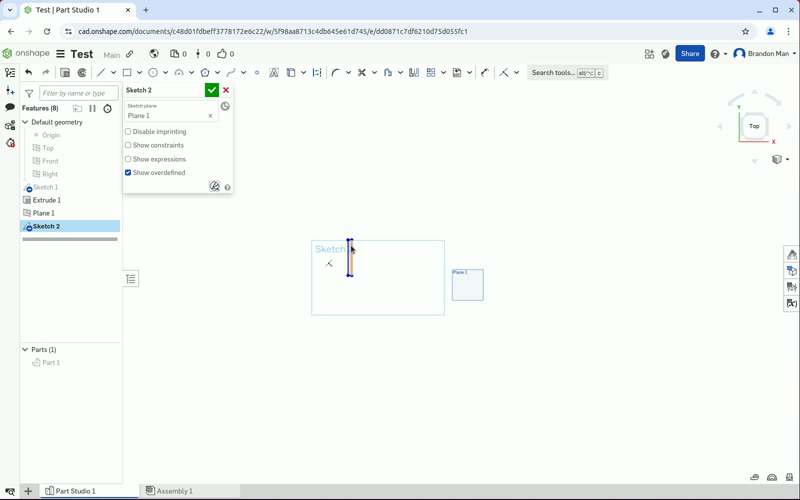
scroll(6)
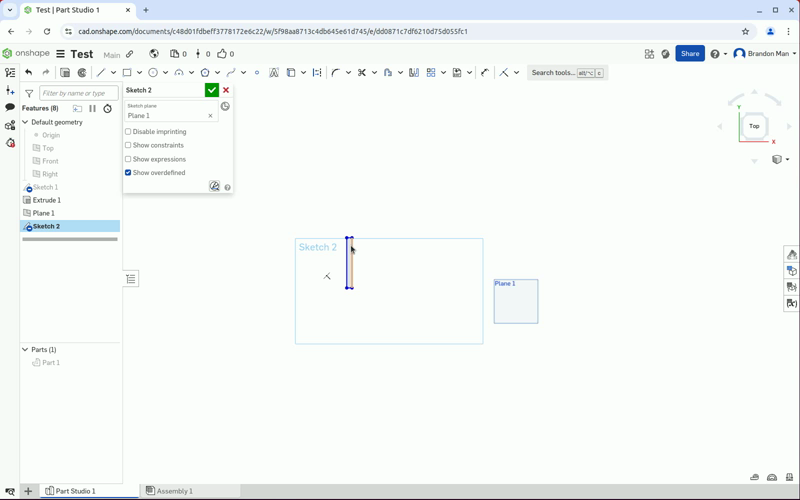
scroll(6)
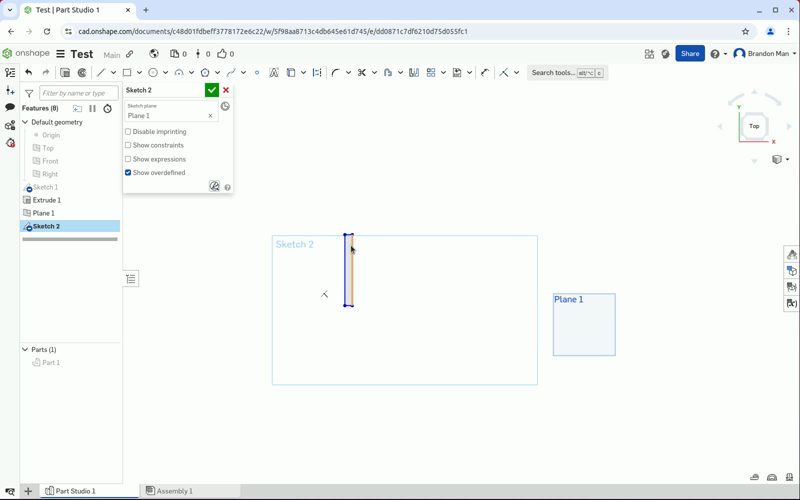
scroll(6)
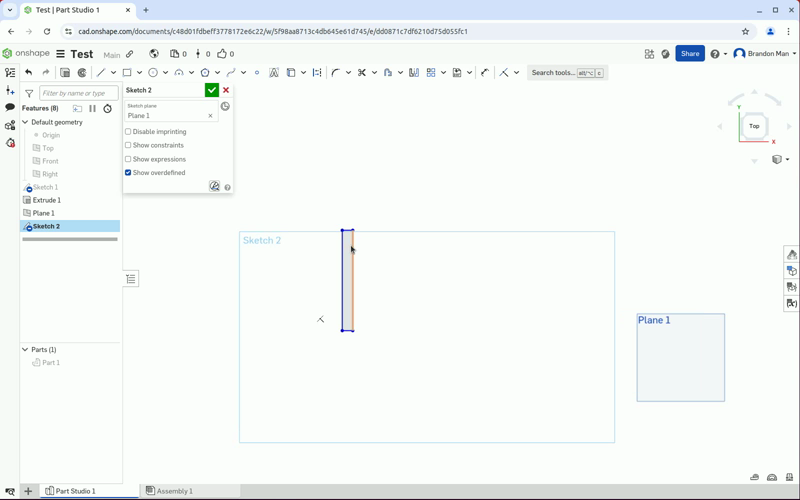
scroll(6)
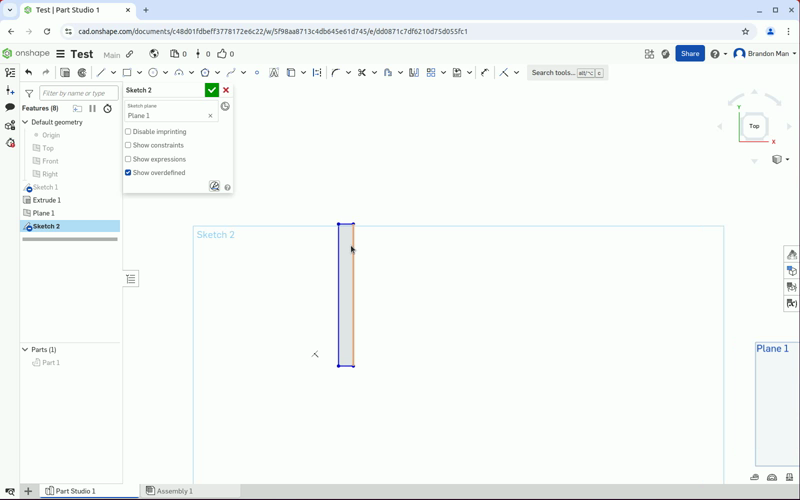
scroll(6)
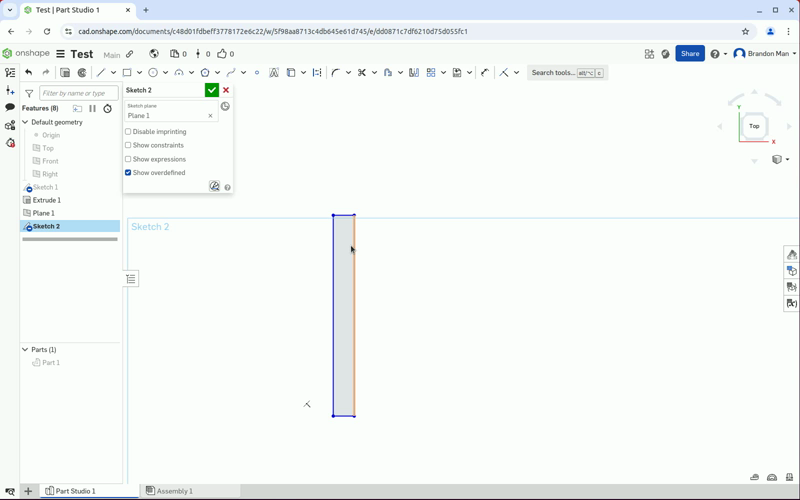
scroll(6)
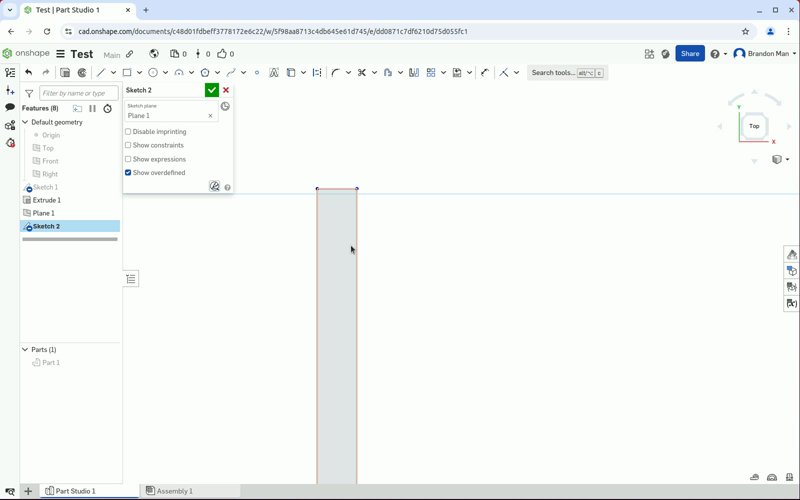
click(351, 245)
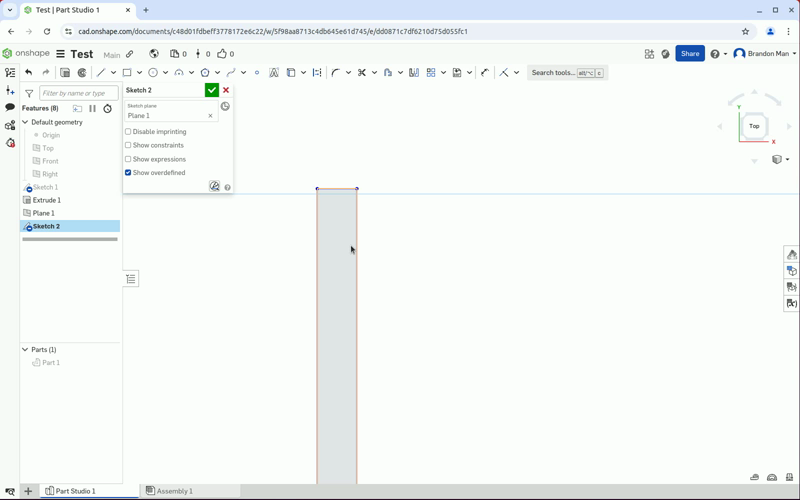
scroll(-6)
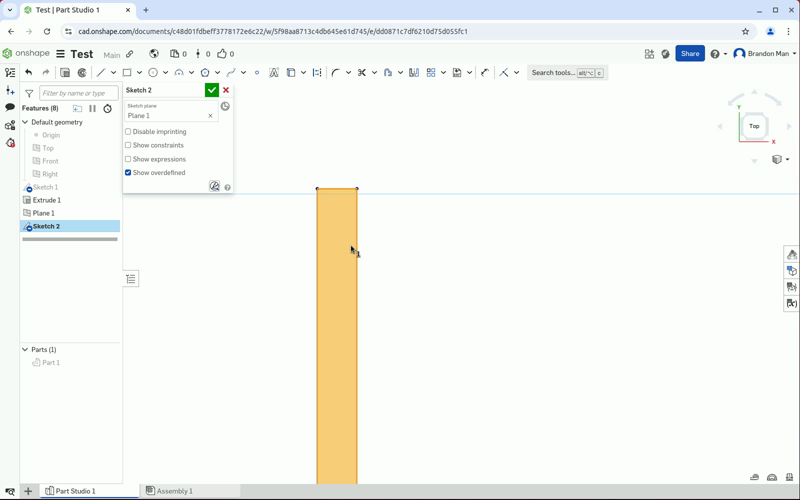
scroll(-6)
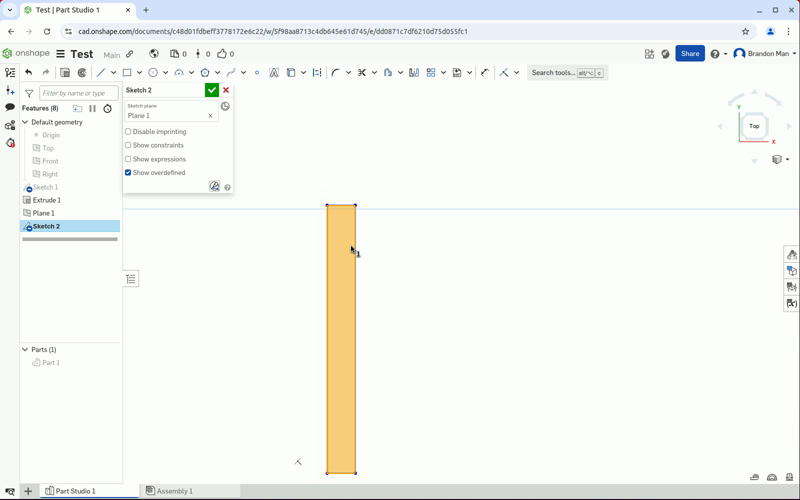
scroll(-6)
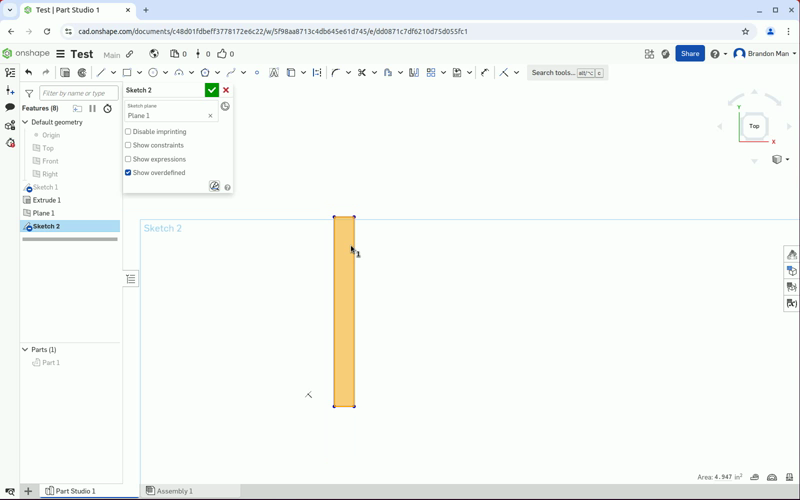
scroll(-6)
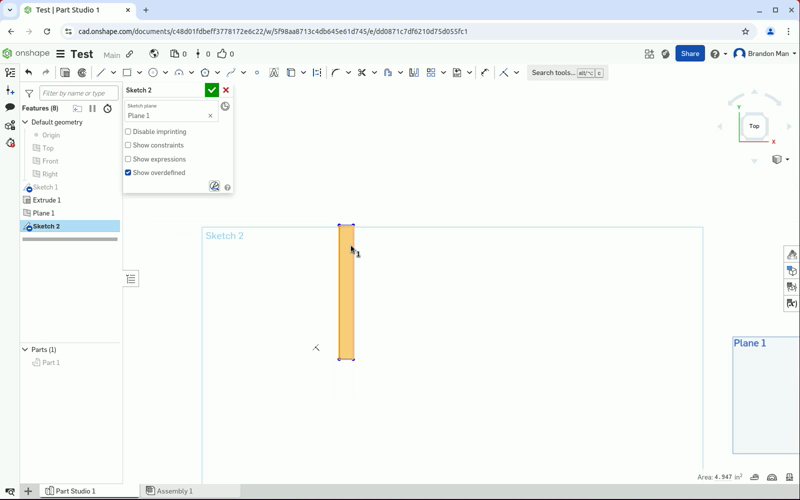
scroll(-6)
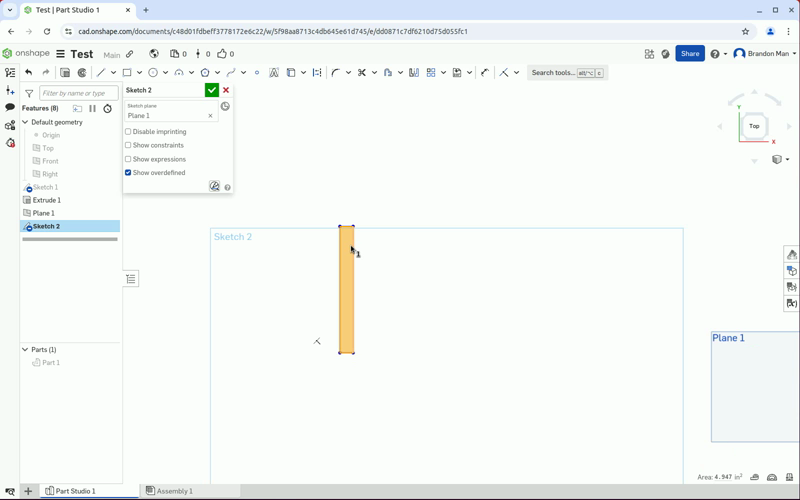
scroll(-6)
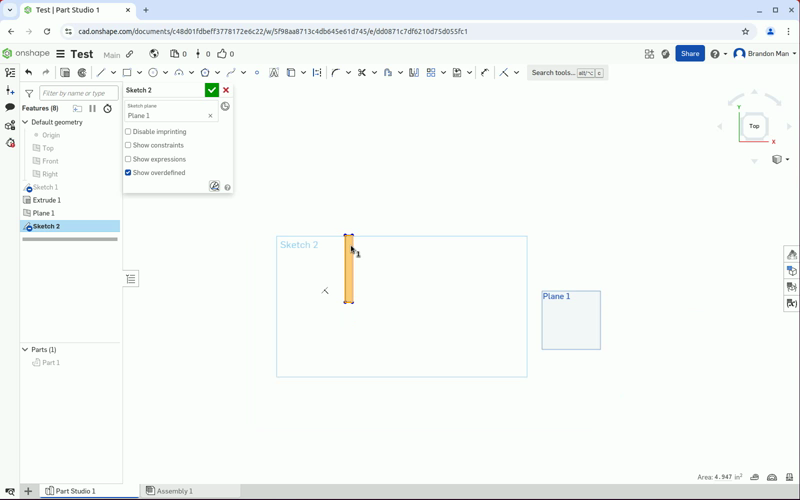
scroll(-6)
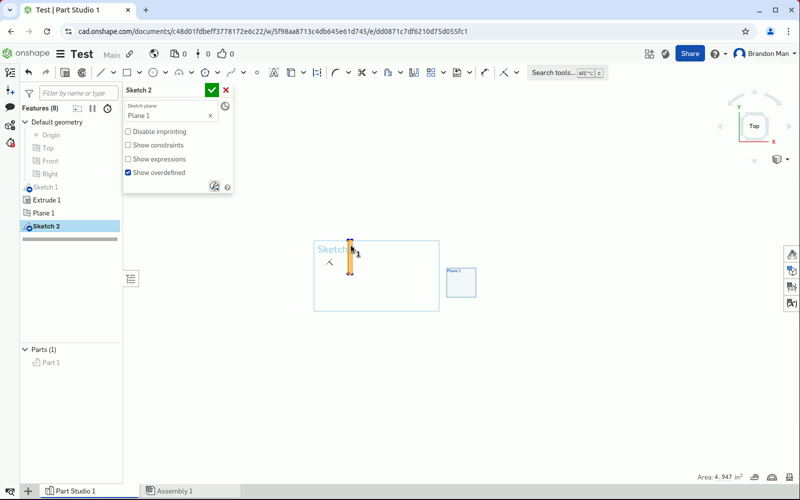
mouse_move(73, 352)
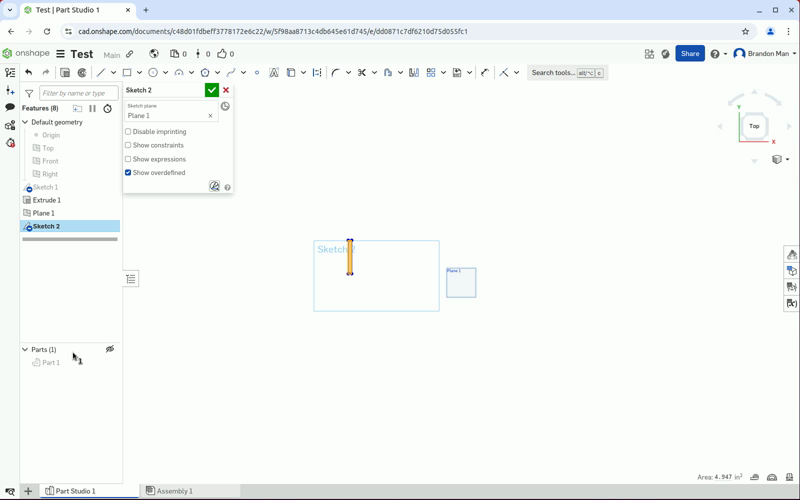
key(shift+y)
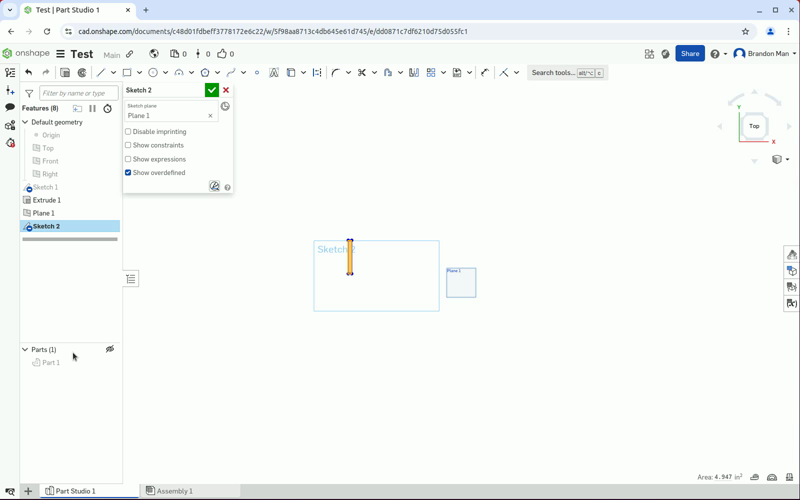
key(shift+e)
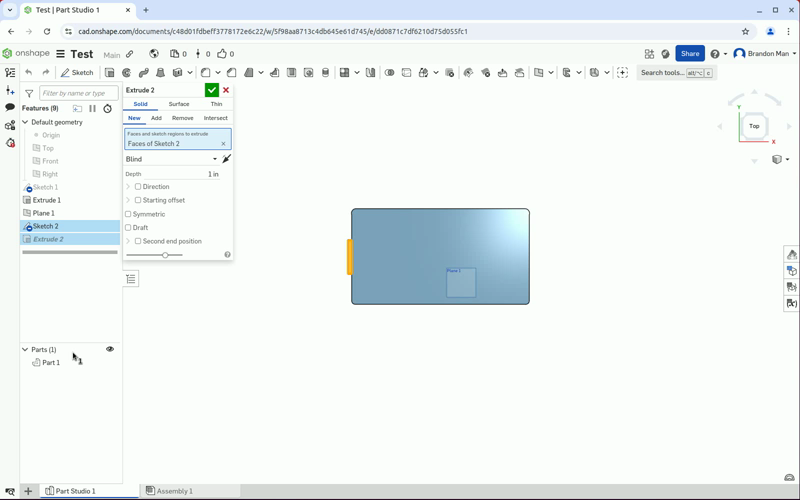
mouse_move(143, 106)
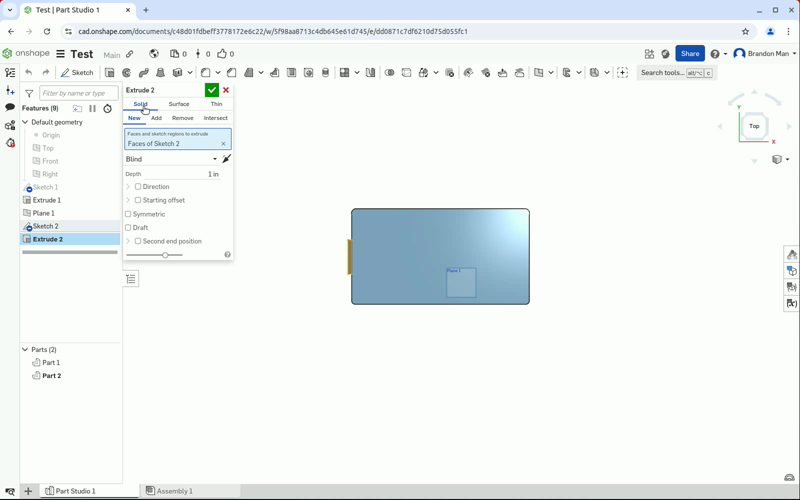
click(143, 106)
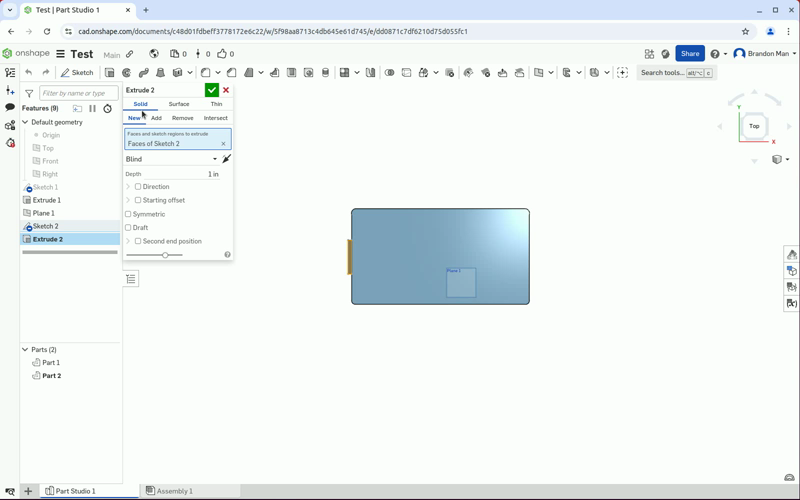
mouse_move(137, 120)
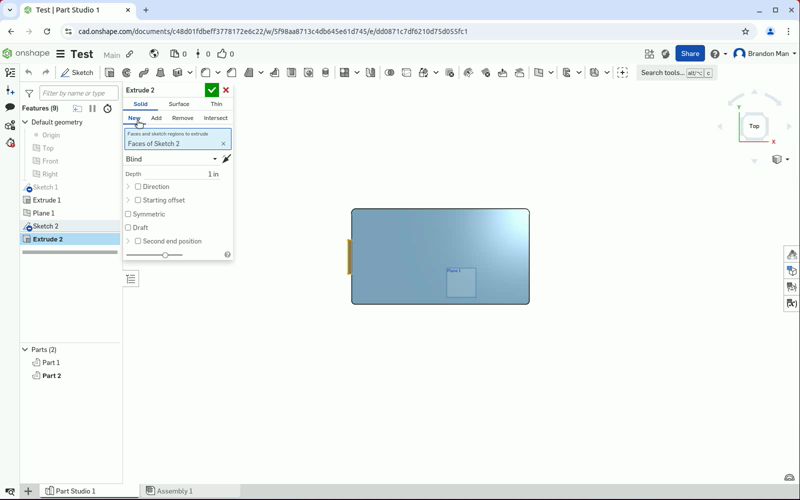
click(137, 120)
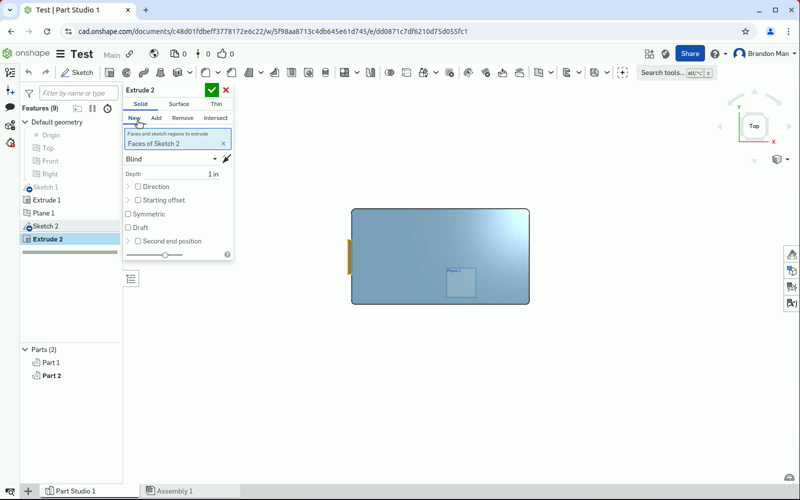
key(tab, 4)
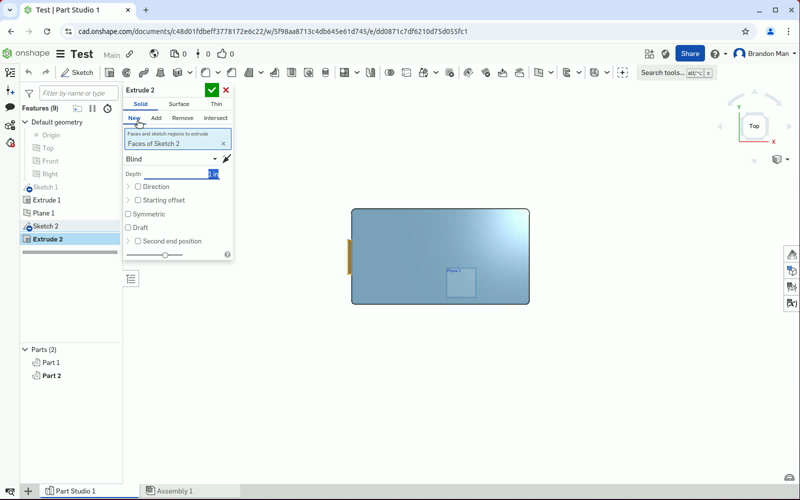
text(2.648)
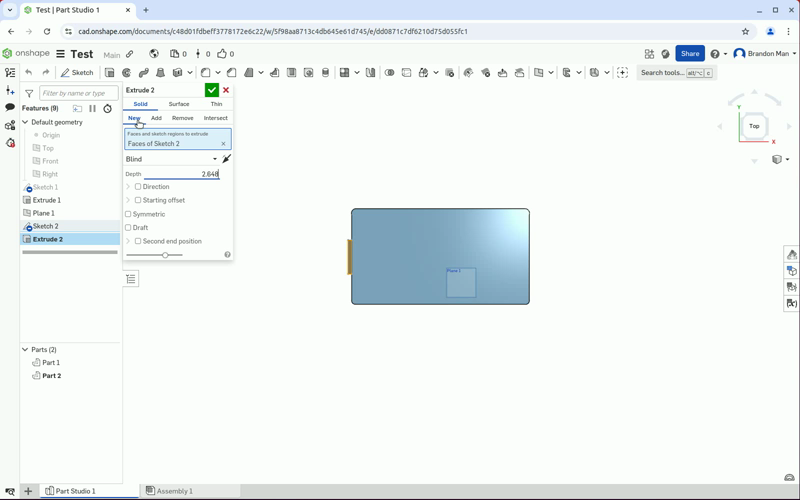
key(enter)
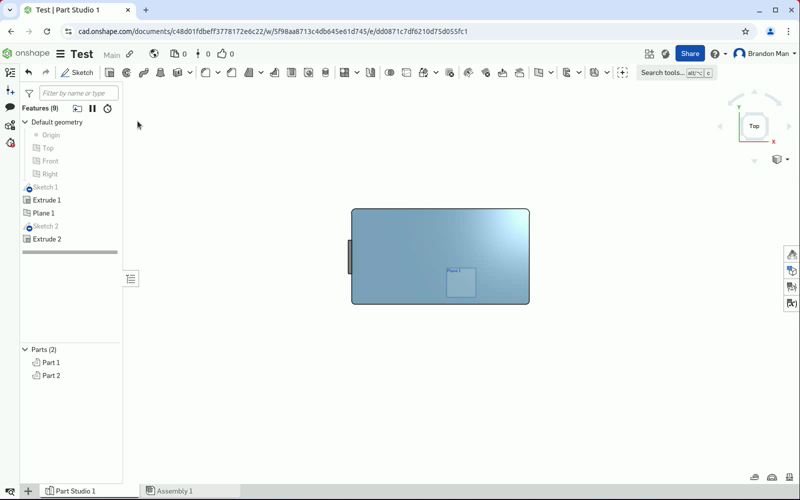
key(shift+h)
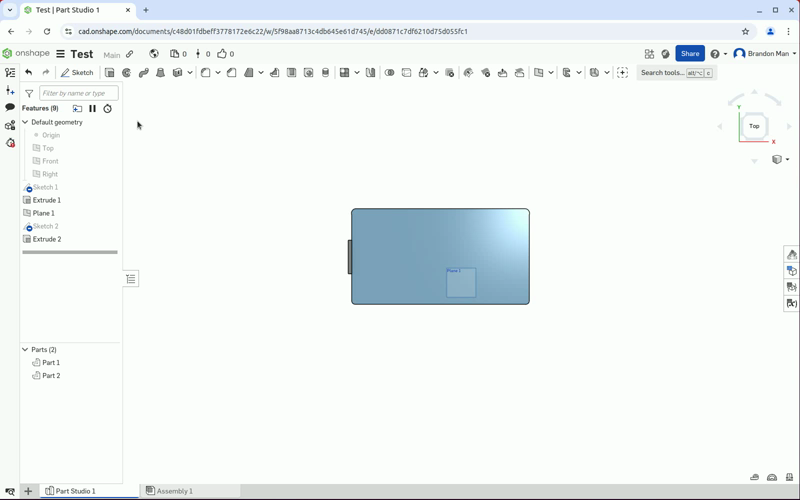
key(shift+h)
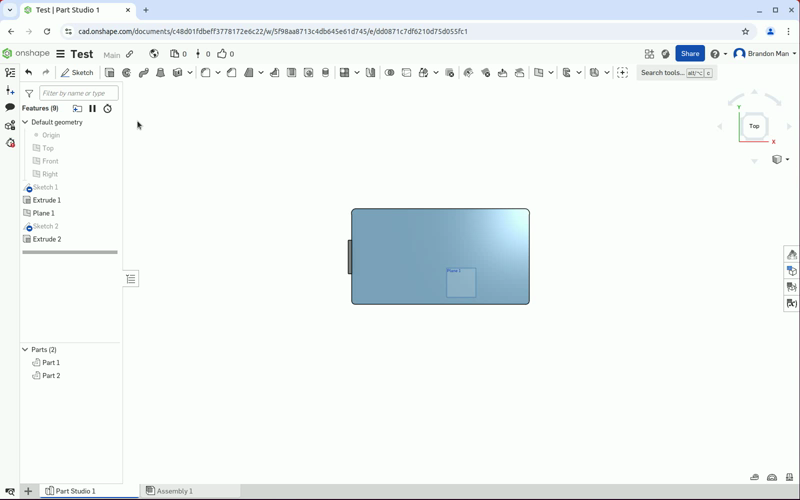
mouse_move(73, 189)
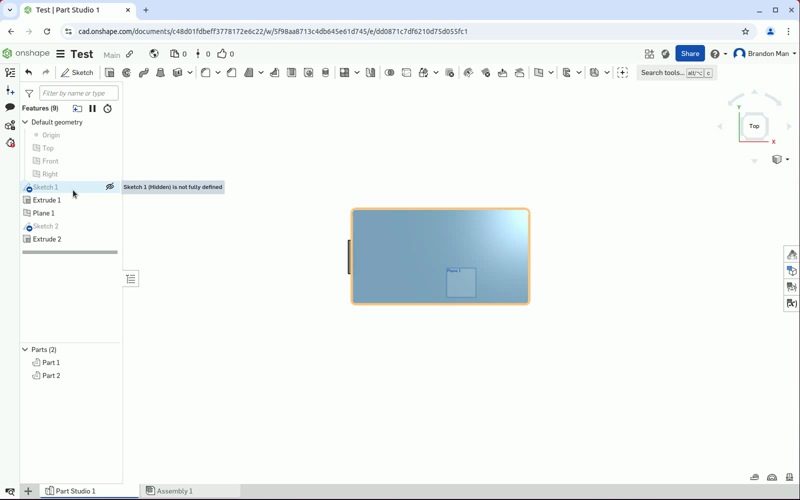
click(73, 189)
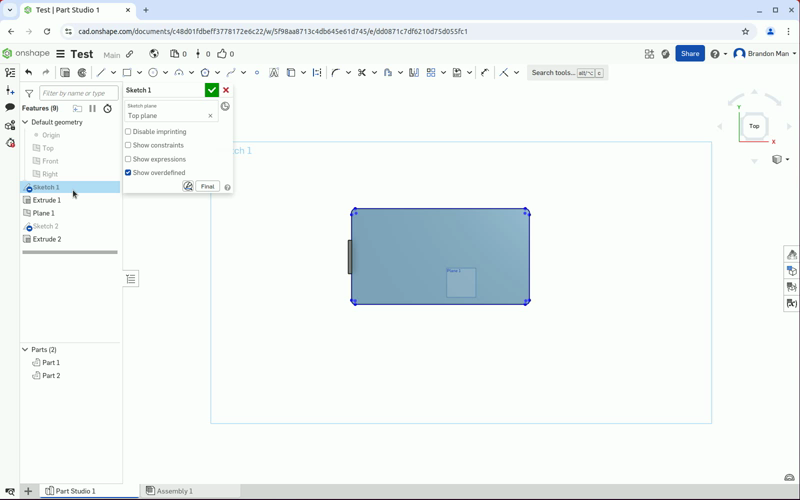
mouse_move(229, 92)
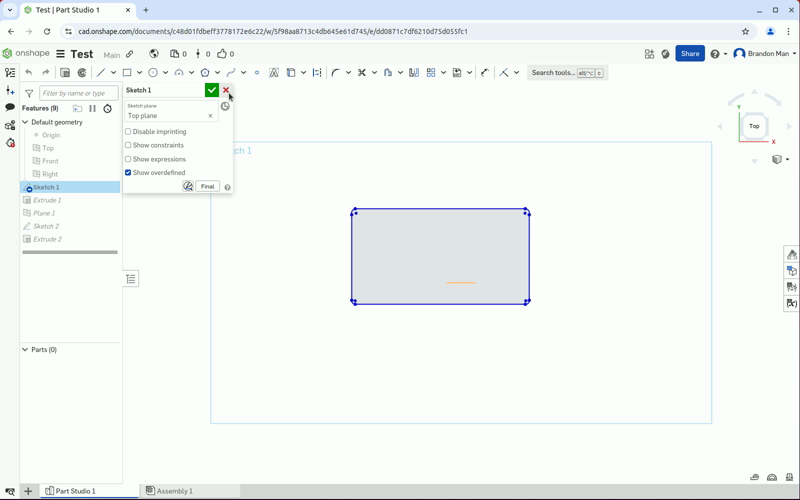
click(229, 92)
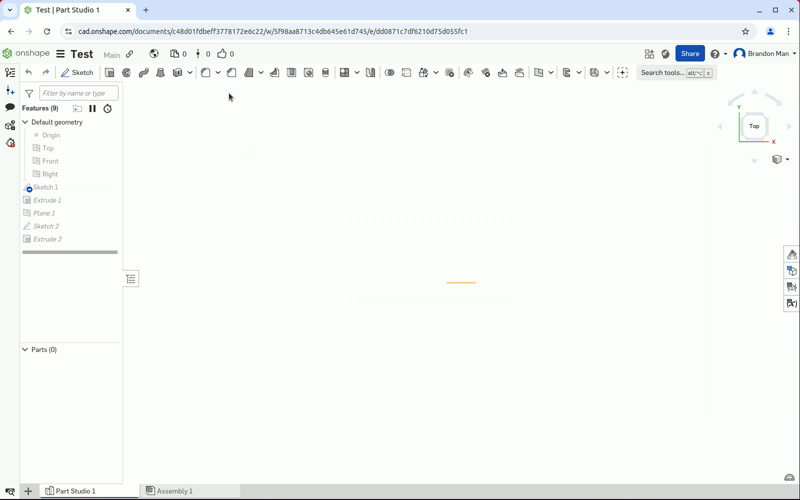
key(shift+s)
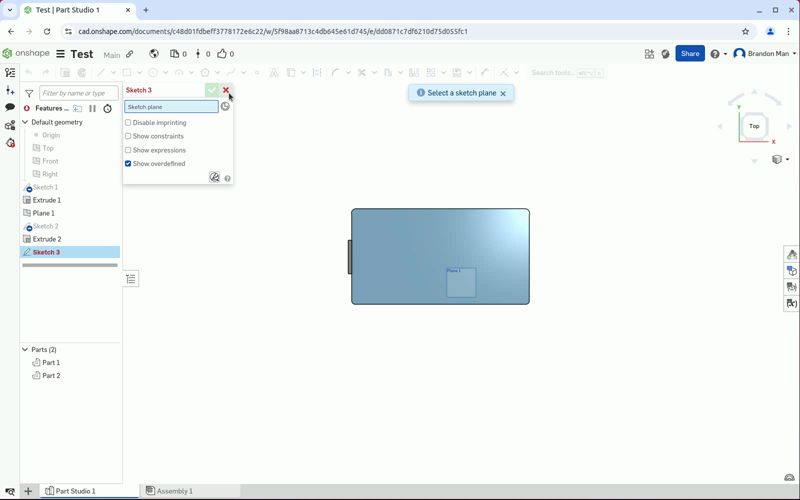
mouse_move(73, 215)
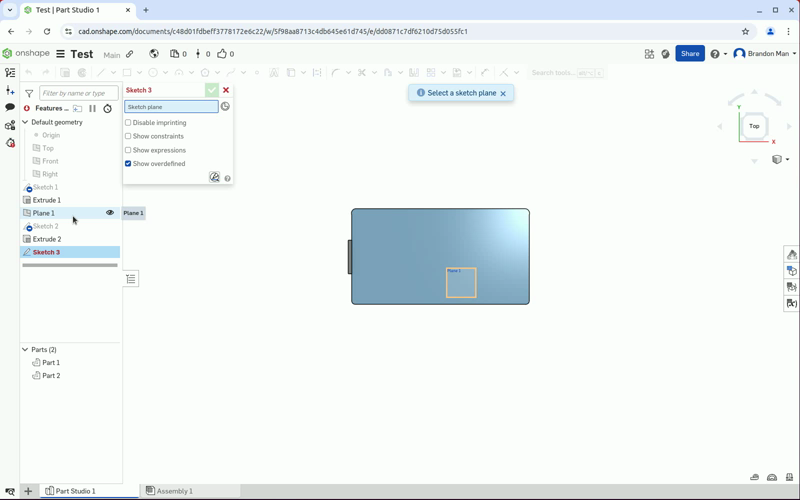
click(73, 215)
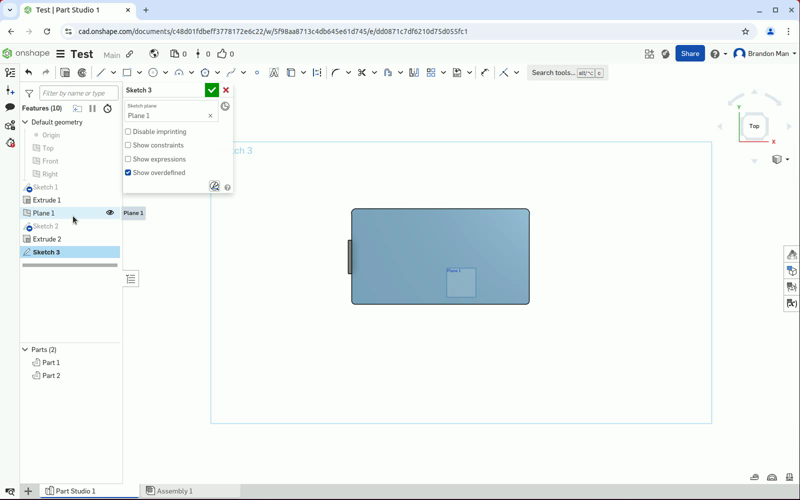
mouse_move(73, 352)
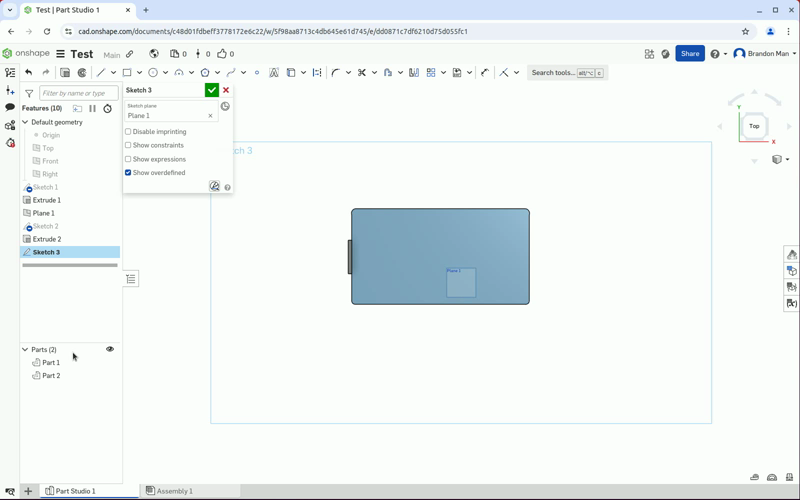
key(y)
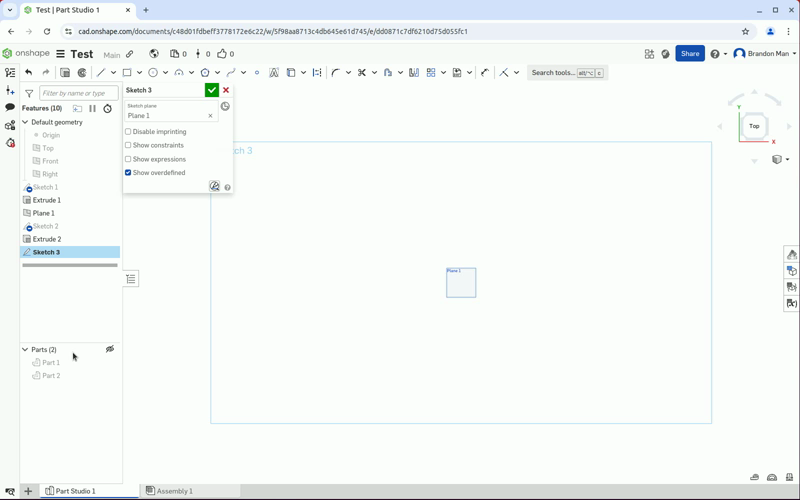
key(l)
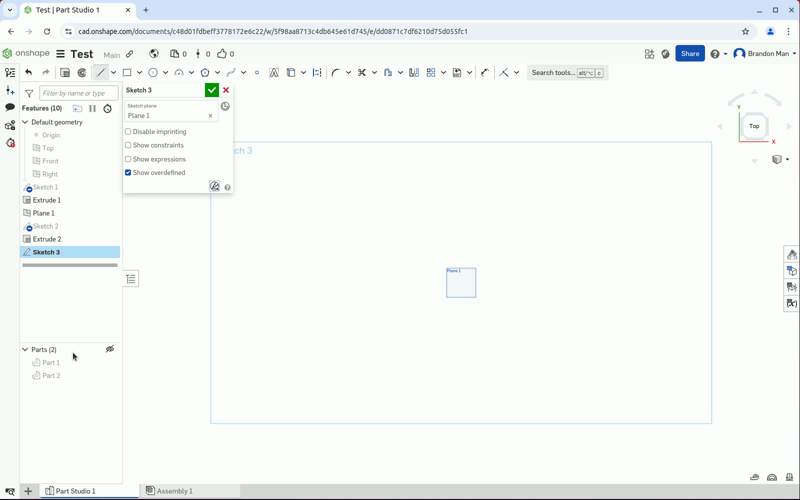
key_down(shift)
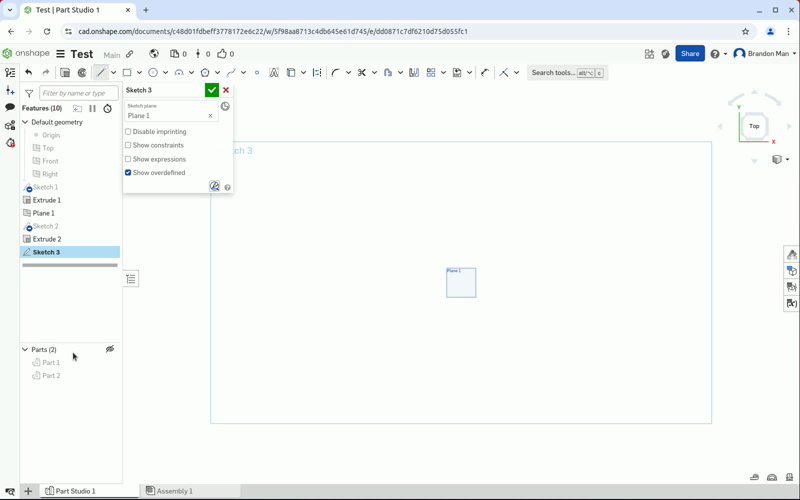
mouse_move(351, 273)
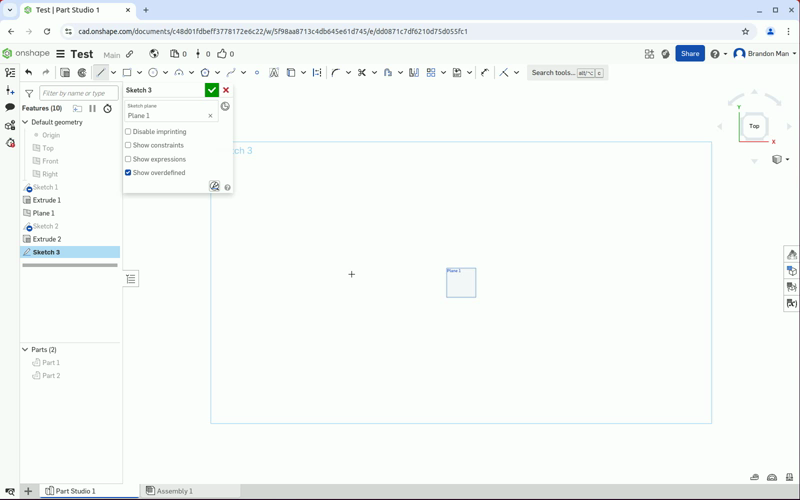
click(351, 273)
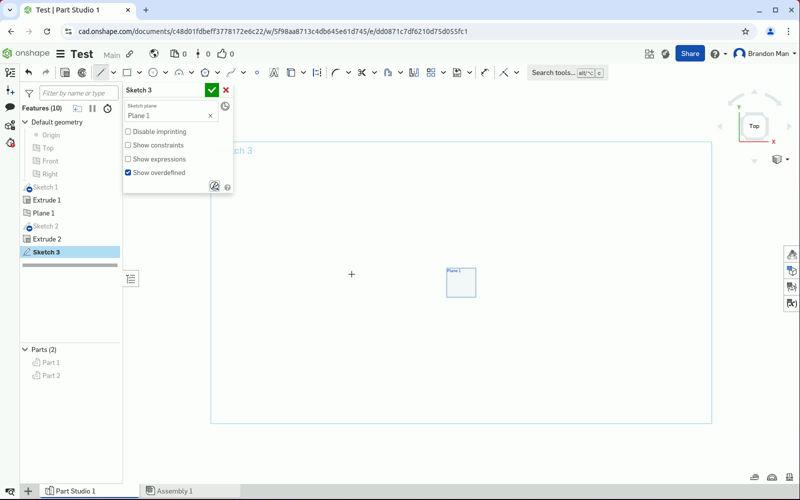
key_up(shift)
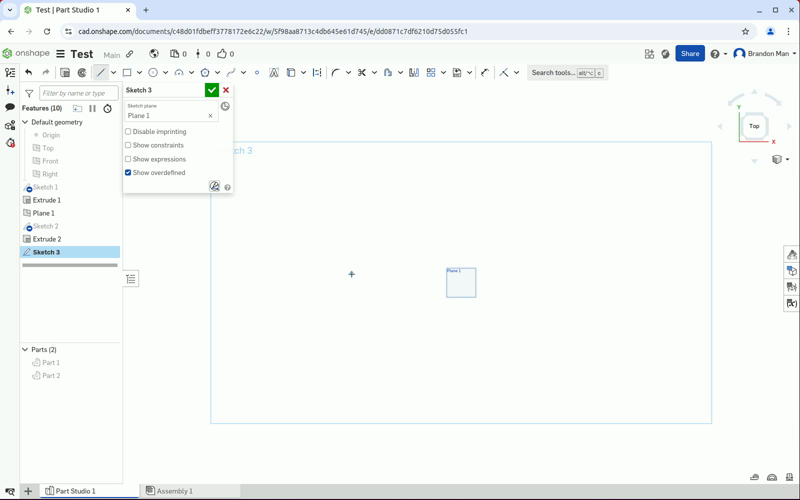
key_down(shift)
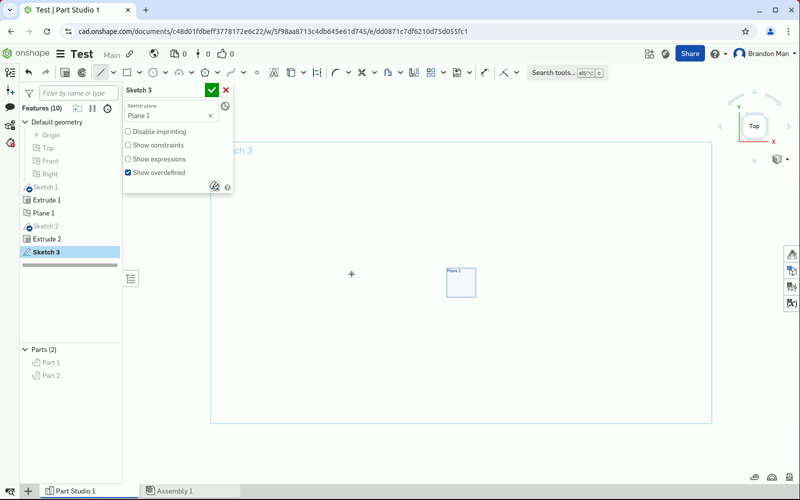
mouse_move(381, 273)
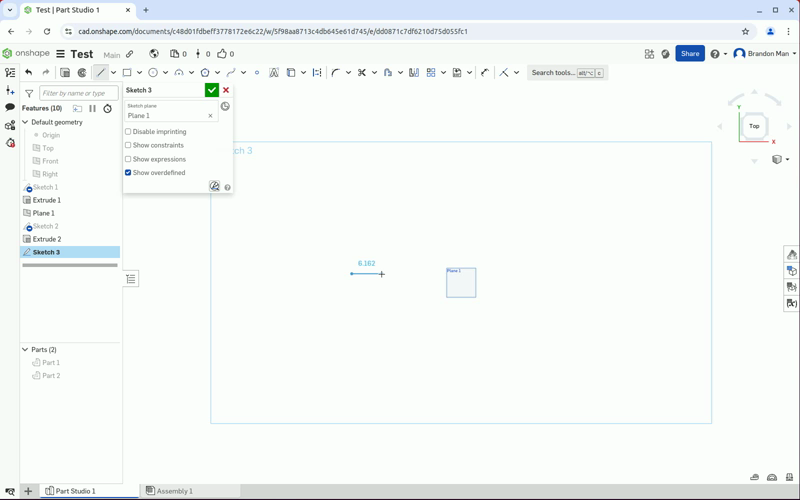
mouse_move(380, 273)
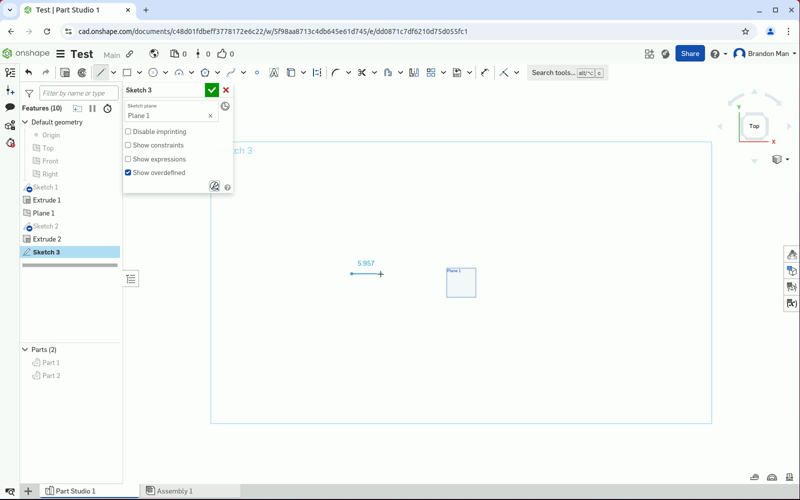
click(380, 273)
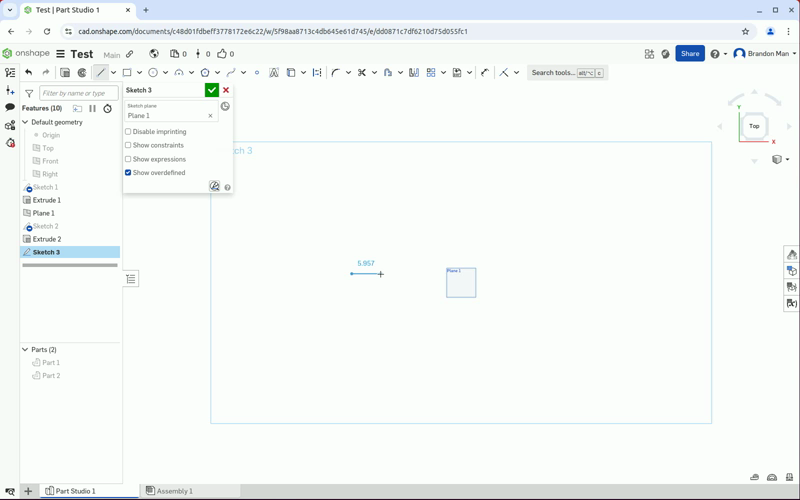
key_up(shift)
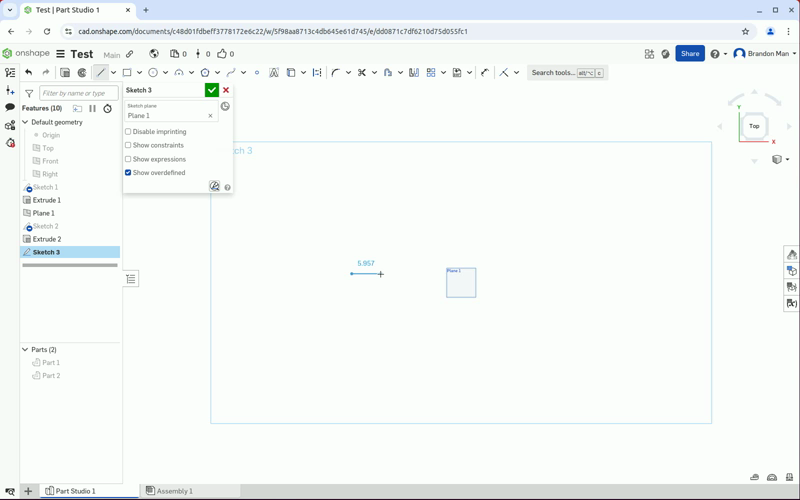
key_down(shift)
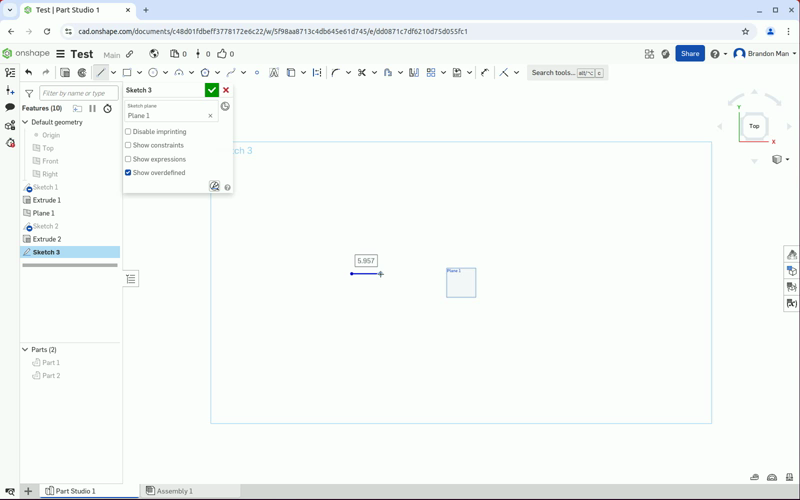
mouse_move(410, 273)
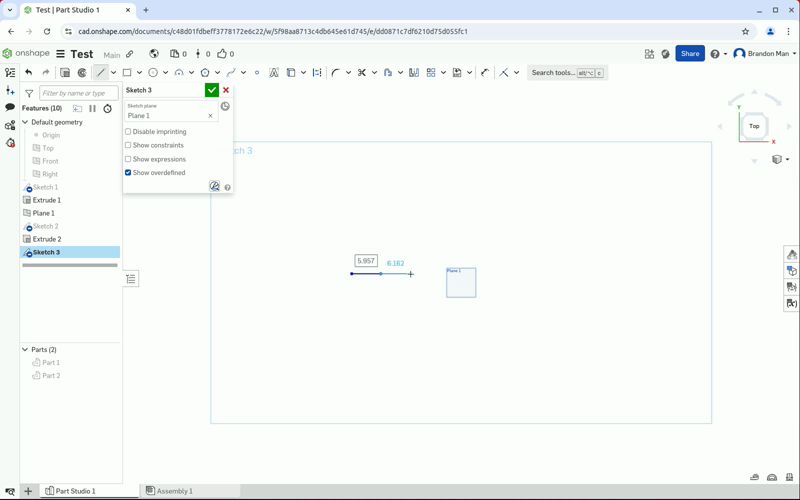
mouse_move(380, 240)
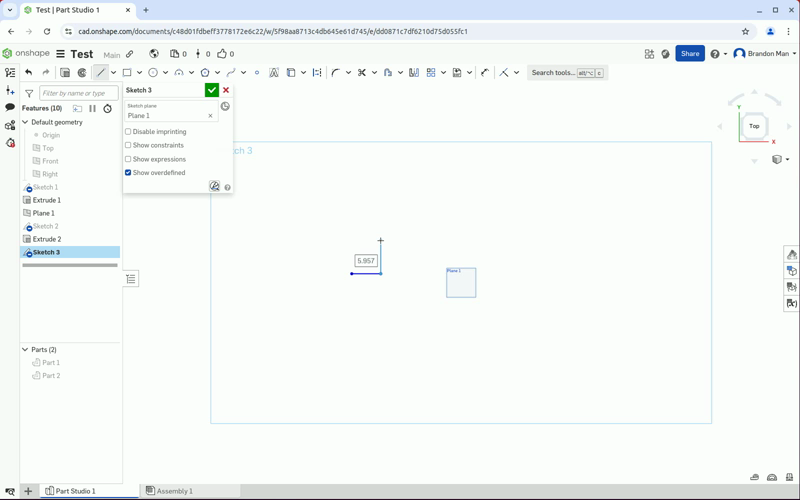
click(380, 240)
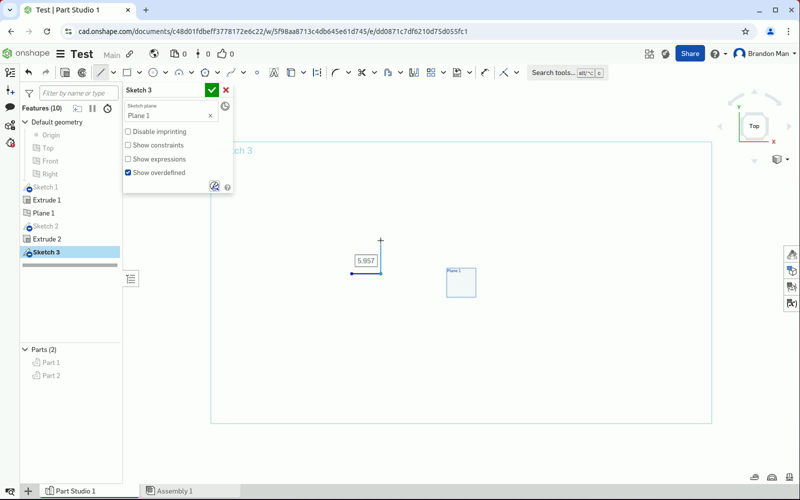
key_up(shift)
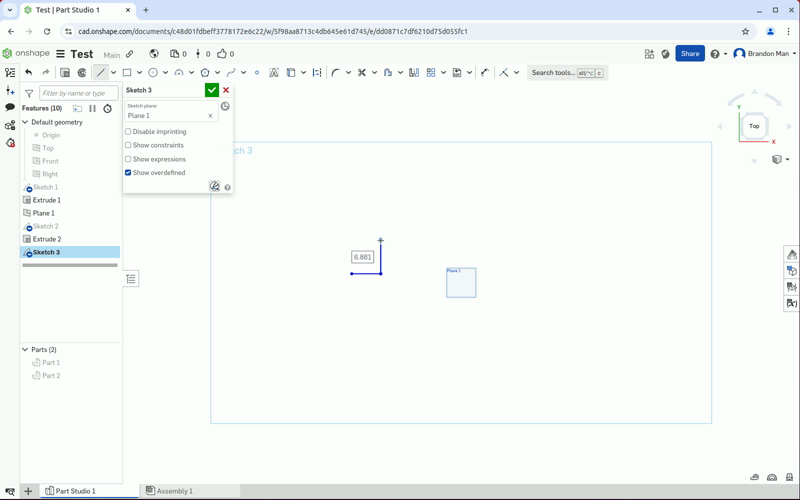
key_down(shift)
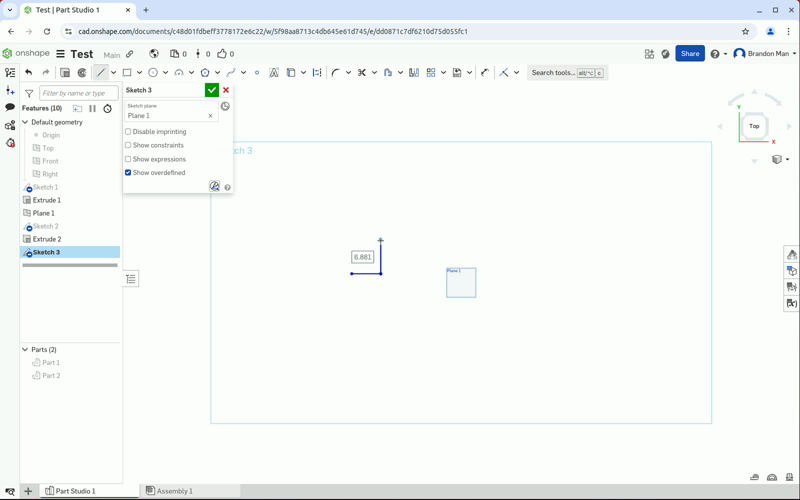
mouse_move(410, 240)
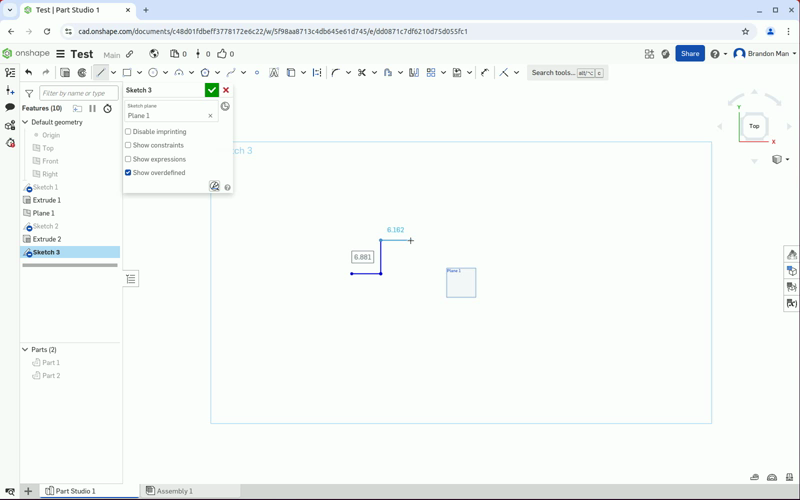
mouse_move(351, 240)
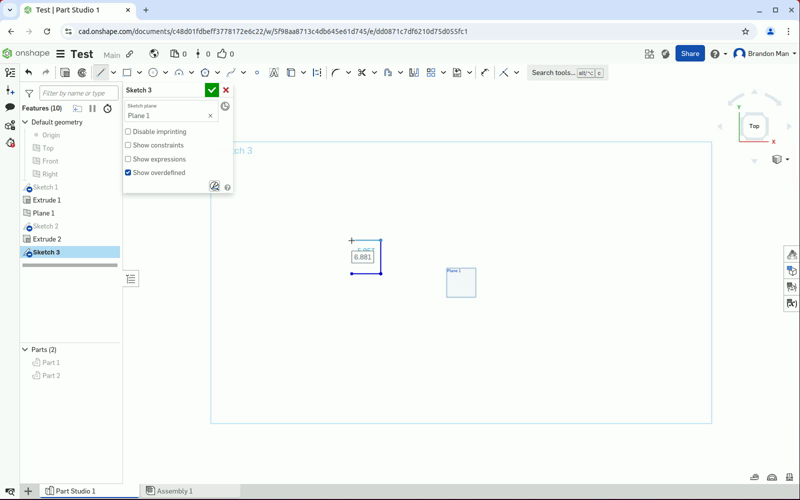
click(351, 240)
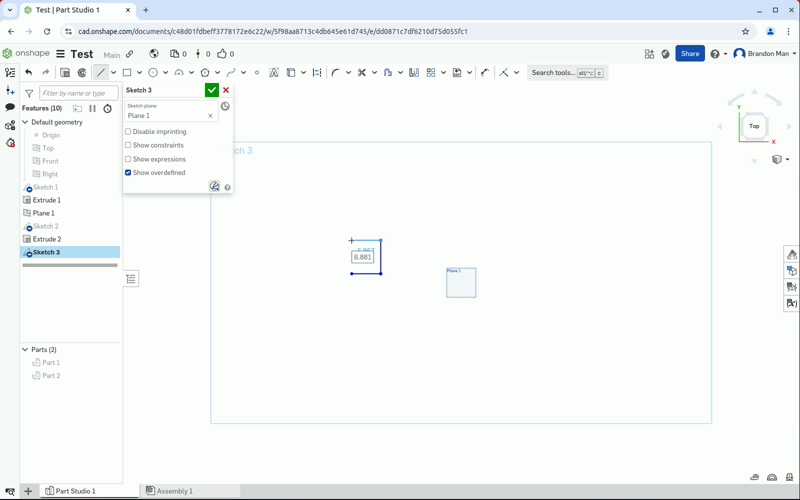
key_up(shift)
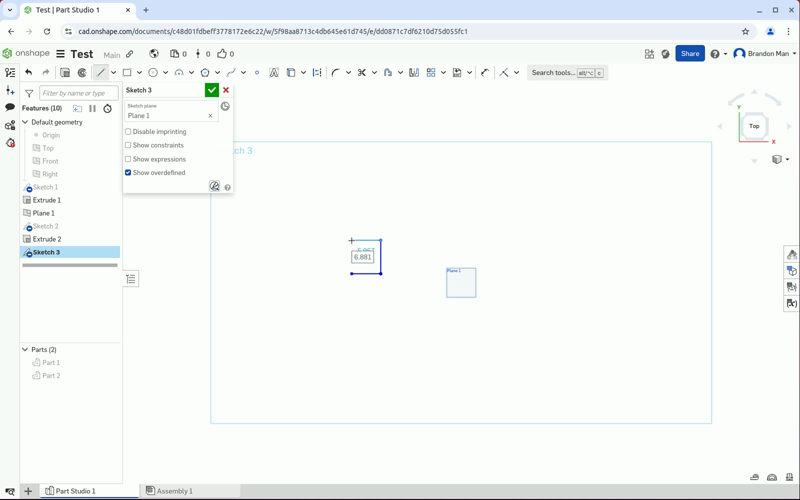
mouse_move(381, 240)
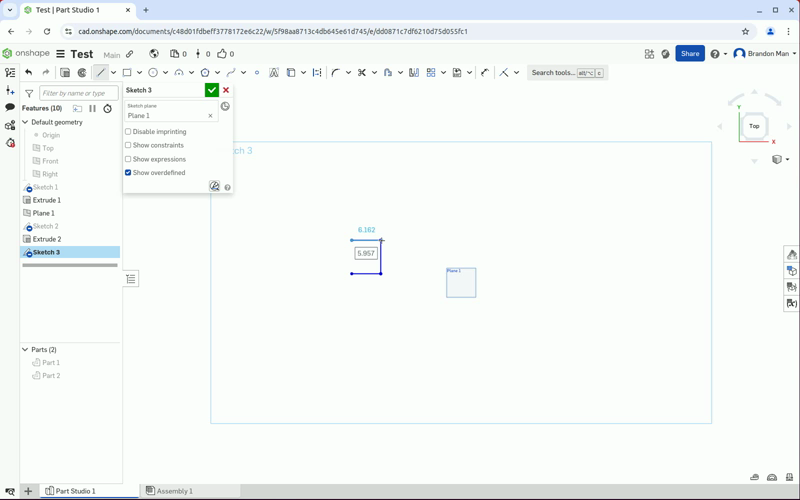
key_down(shift)
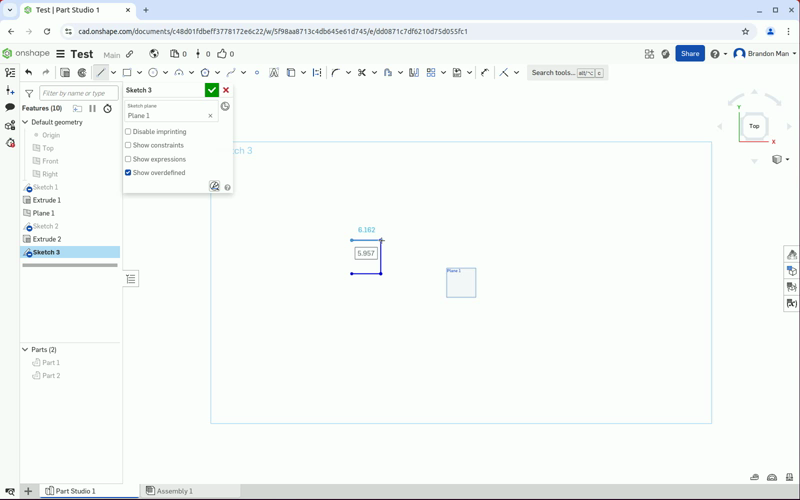
mouse_move(351, 273)
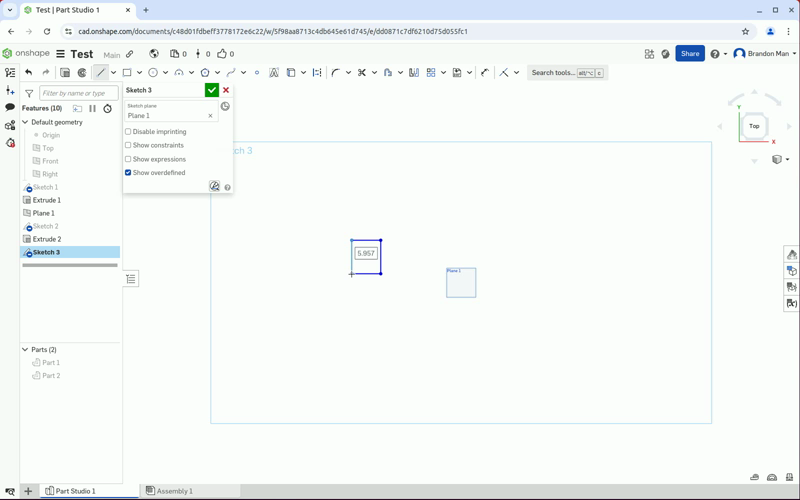
key_up(shift)
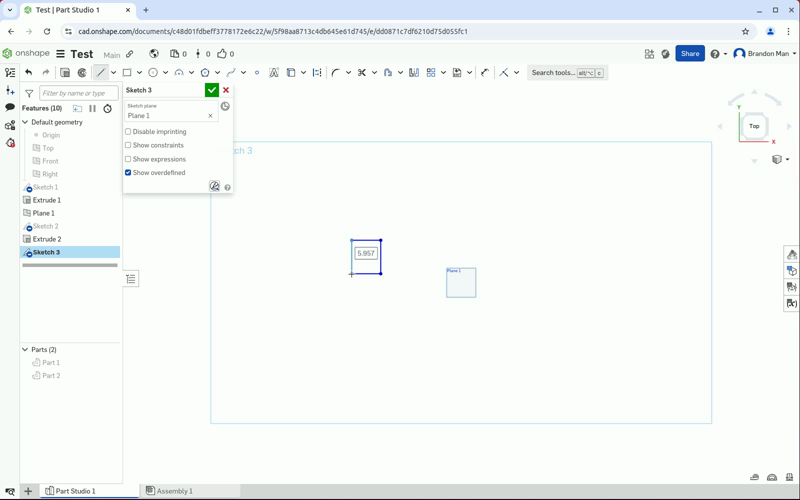
click(351, 273)
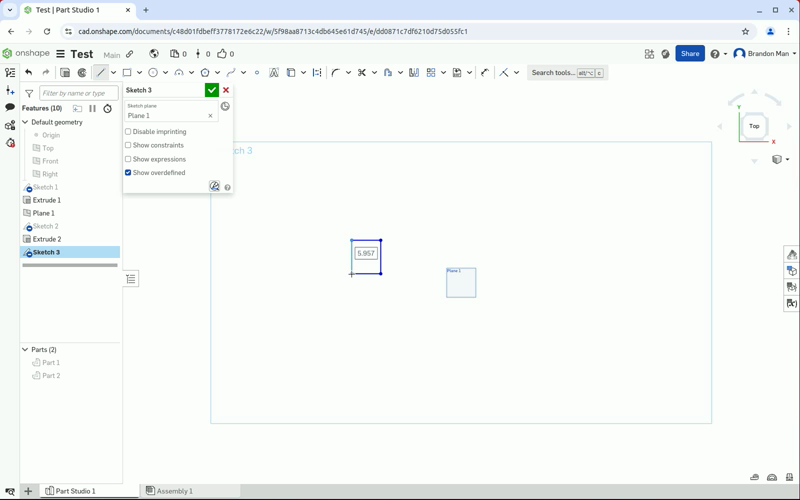
key(esc)
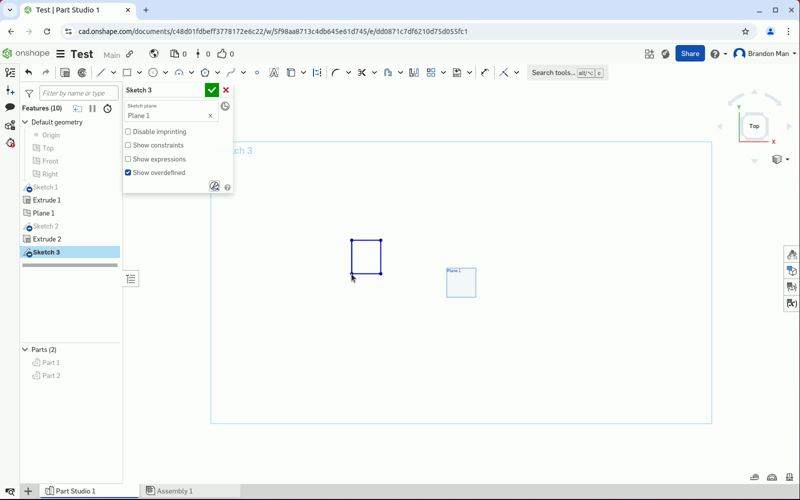
mouse_move(353, 270)
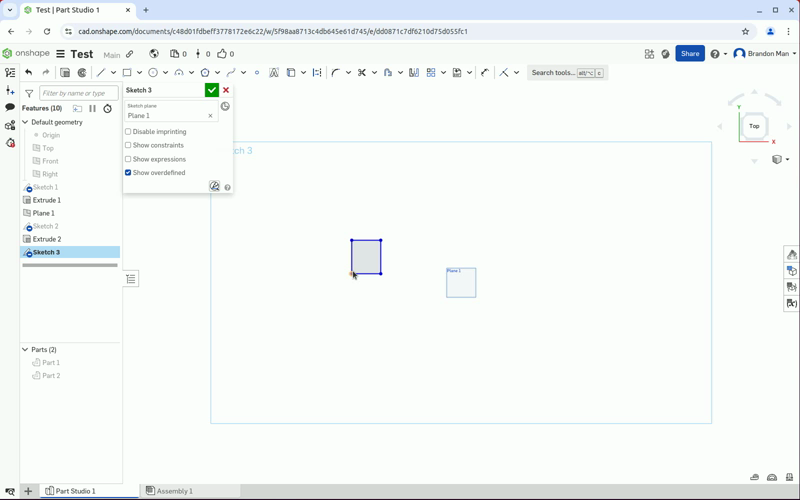
scroll(6)
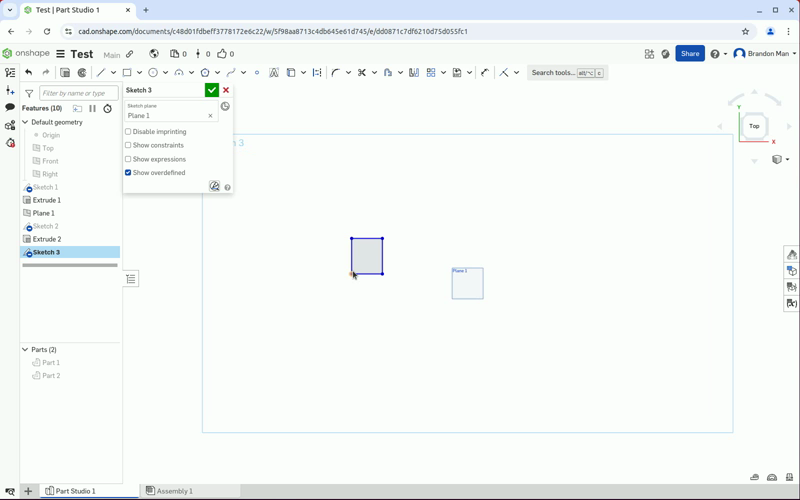
scroll(6)
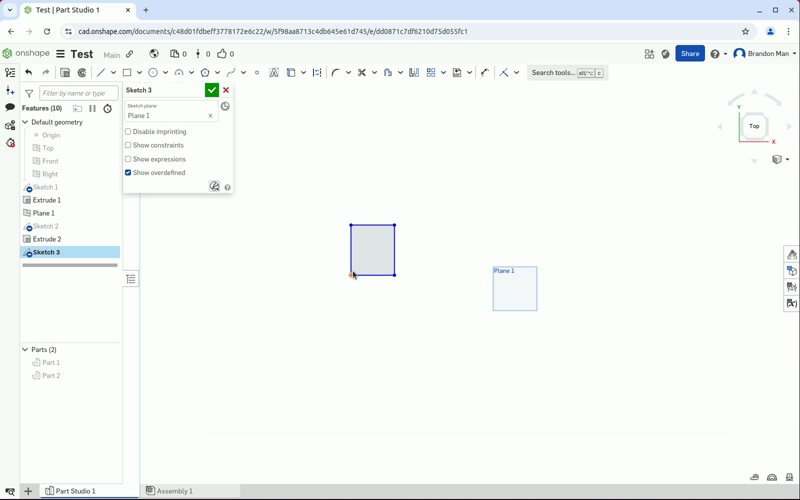
scroll(6)
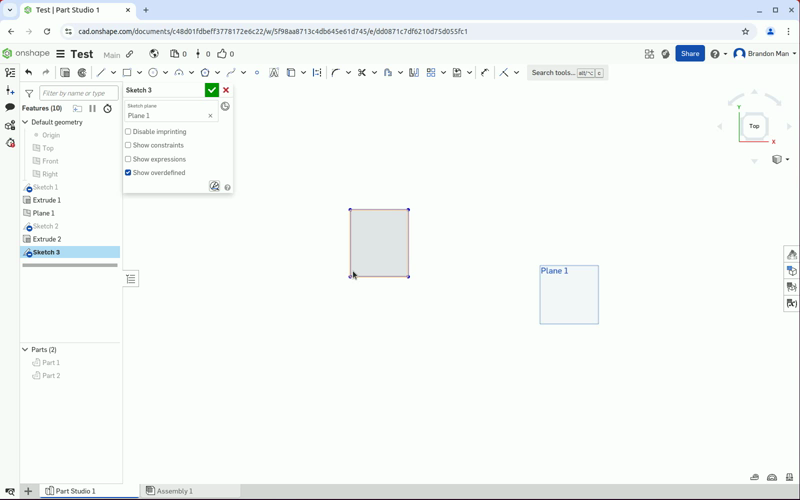
scroll(6)
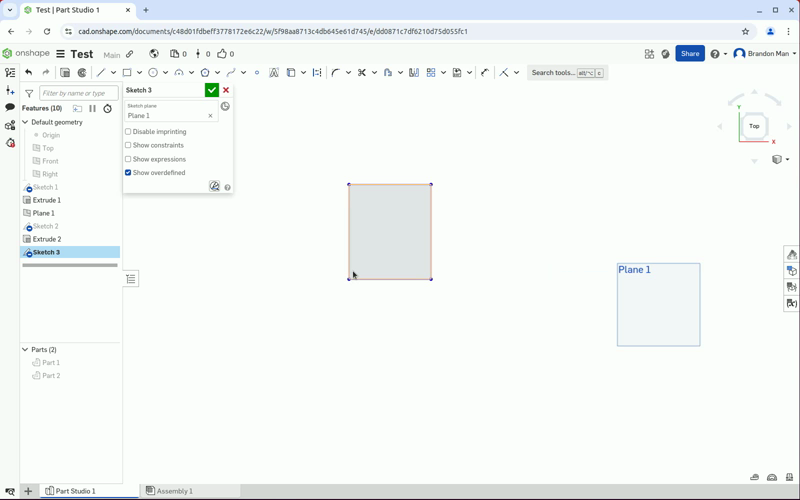
scroll(6)
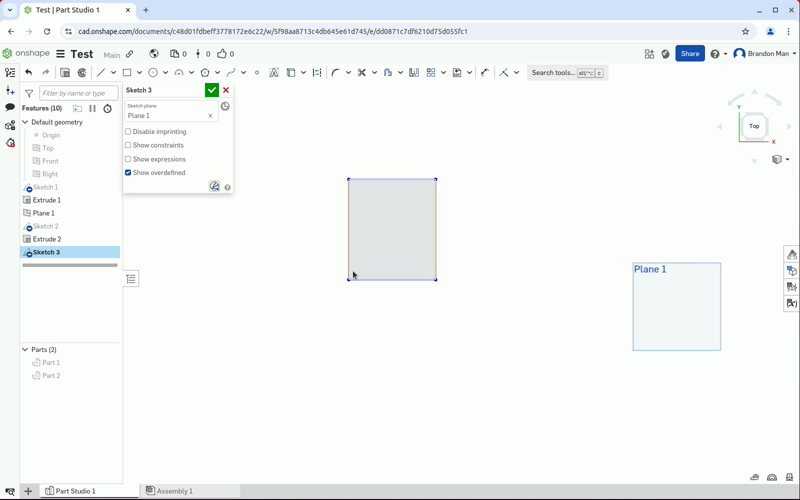
scroll(6)
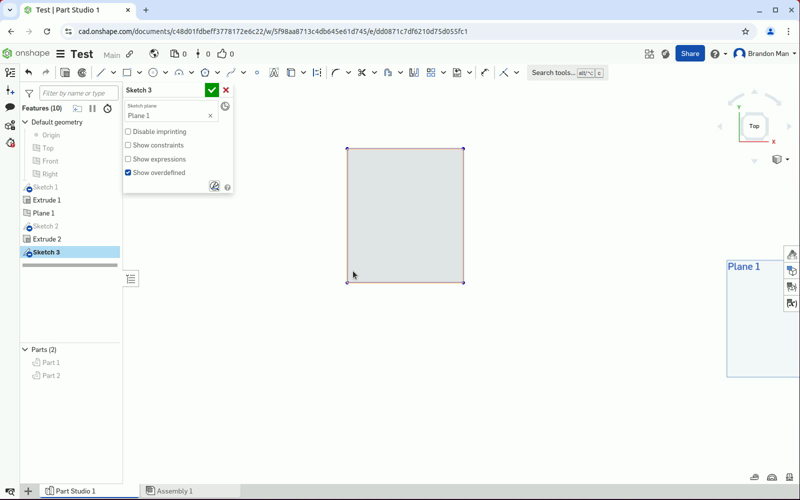
scroll(6)
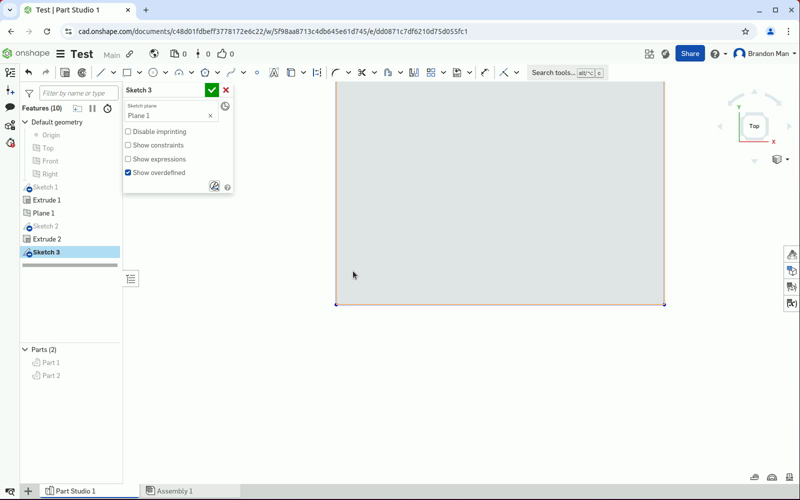
click(353, 270)
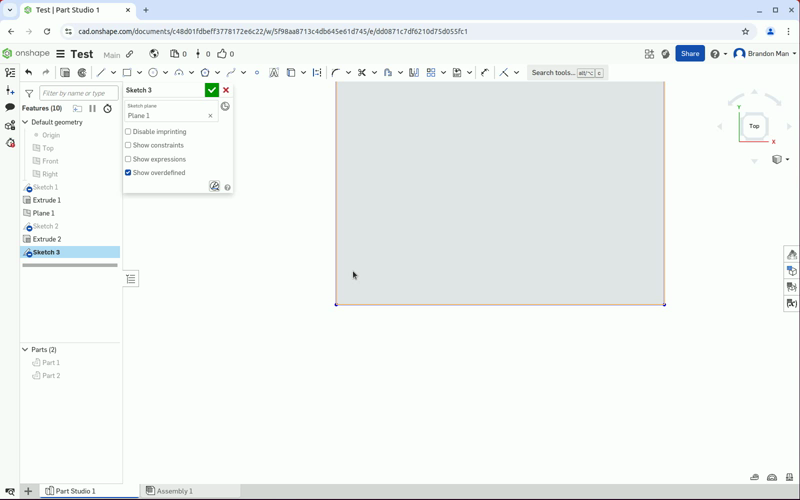
scroll(-6)
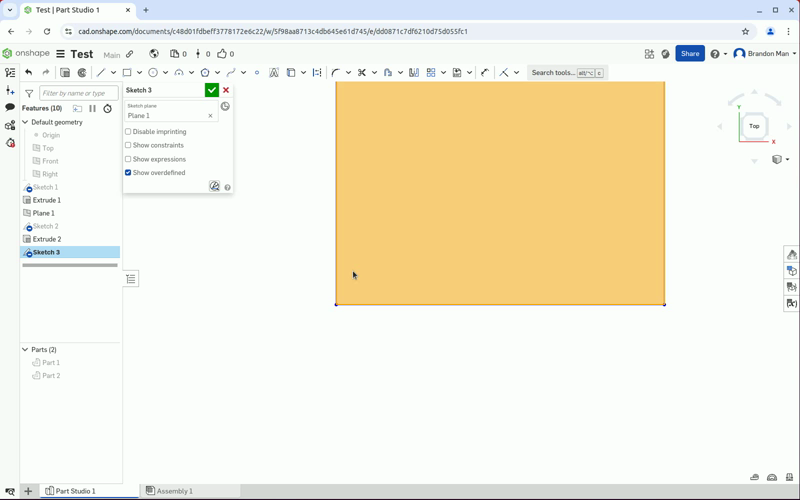
scroll(-6)
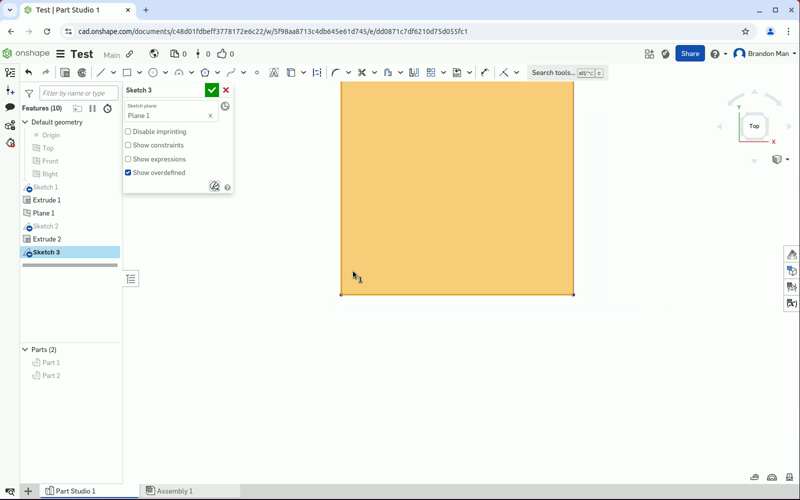
scroll(-6)
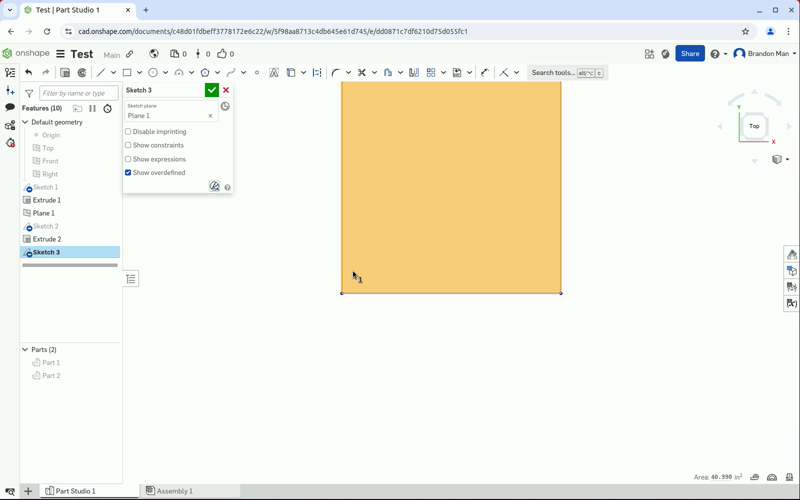
scroll(-6)
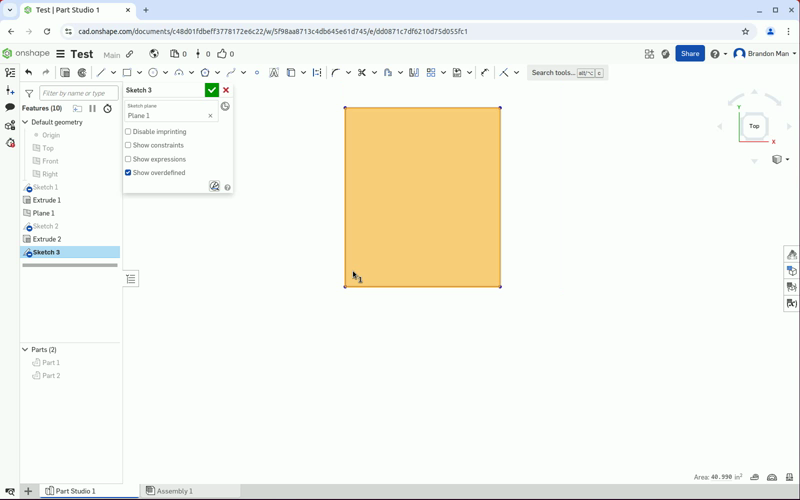
scroll(-6)
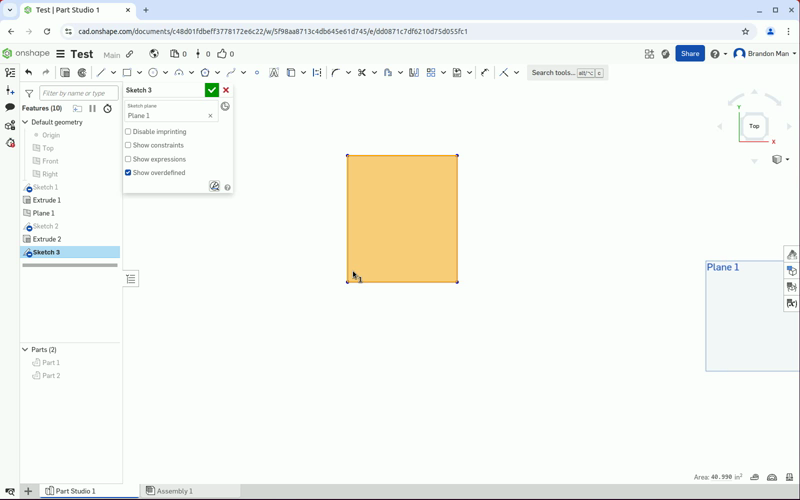
scroll(-6)
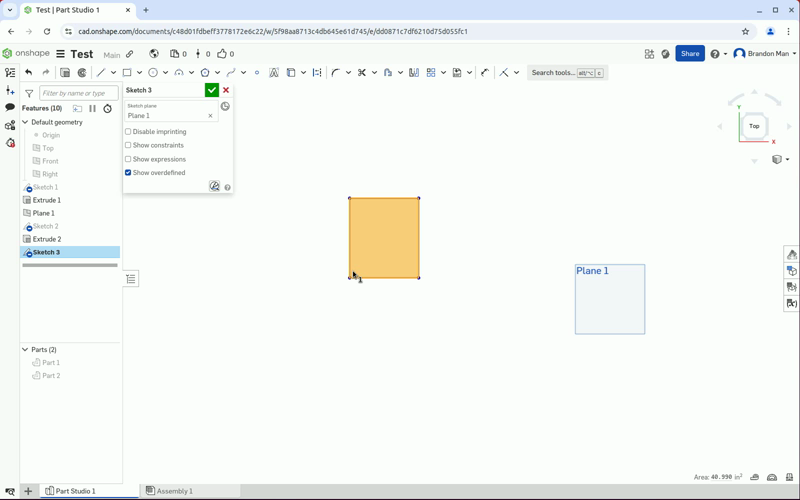
scroll(-6)
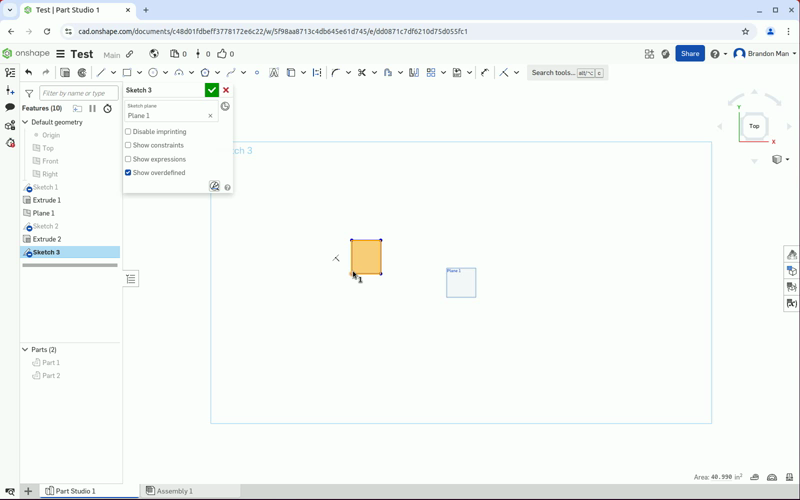
mouse_move(73, 352)
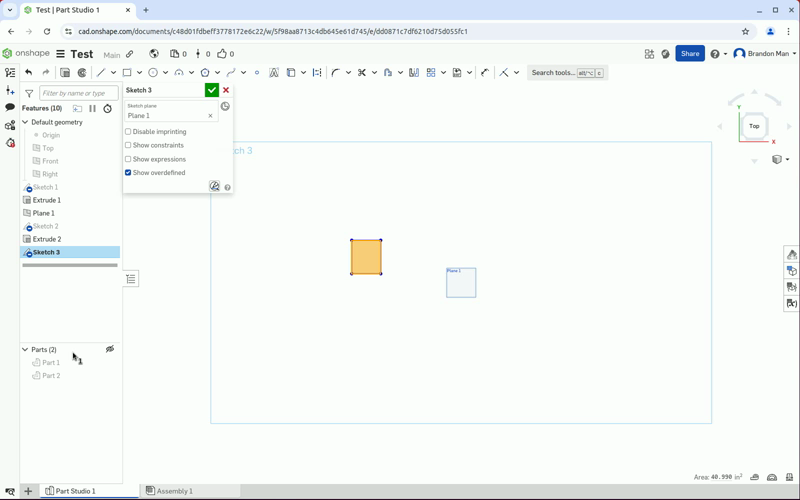
key(shift+y)
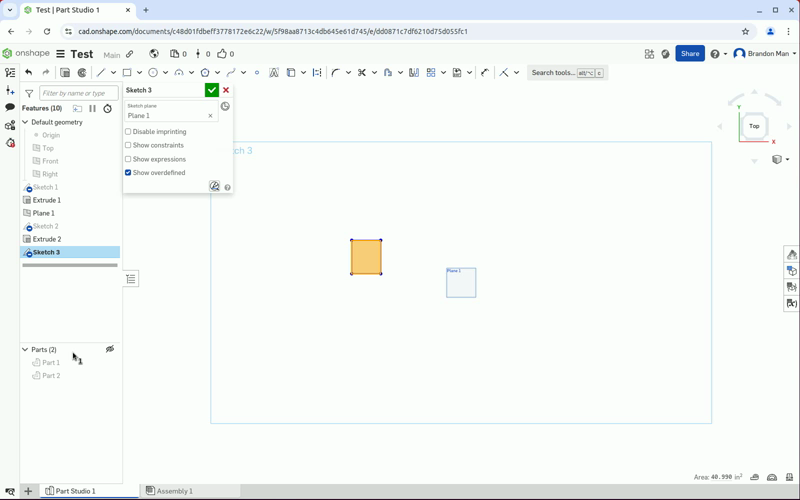
key(shift+e)
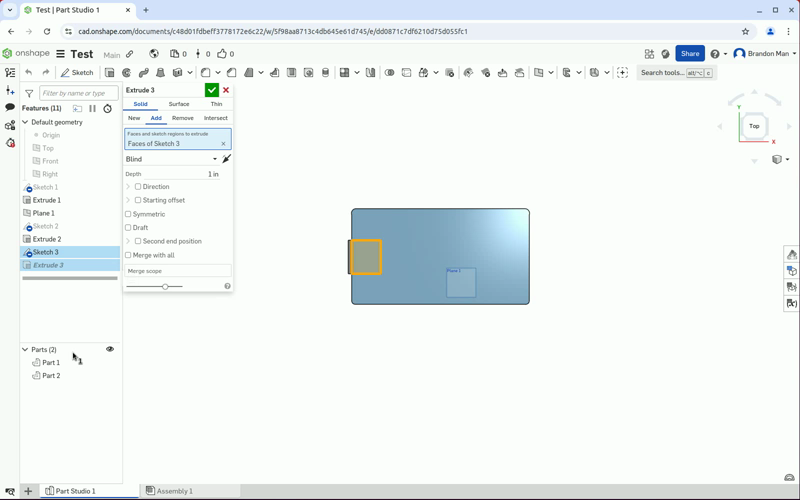
mouse_move(143, 106)
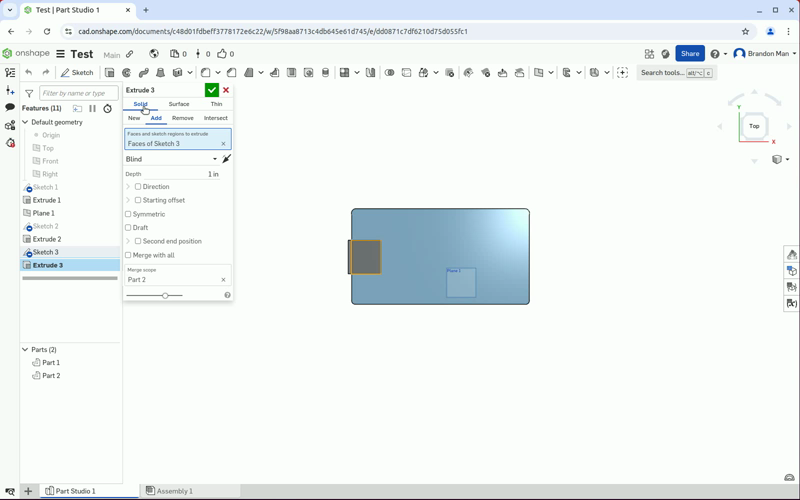
click(143, 106)
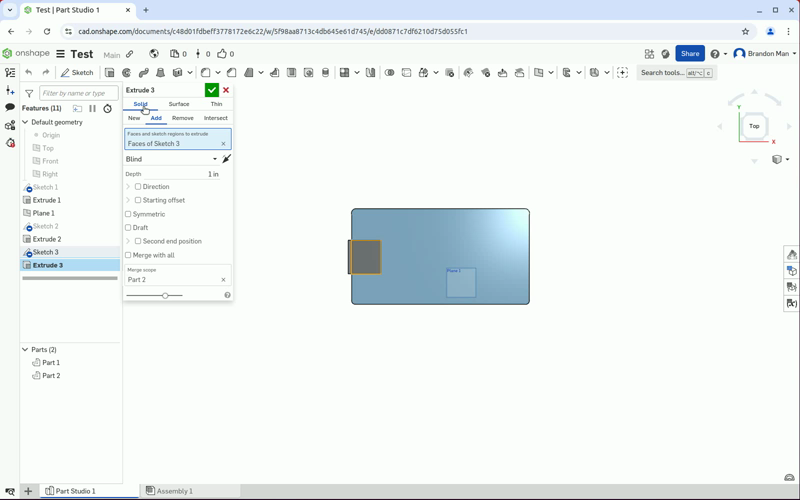
mouse_move(137, 120)
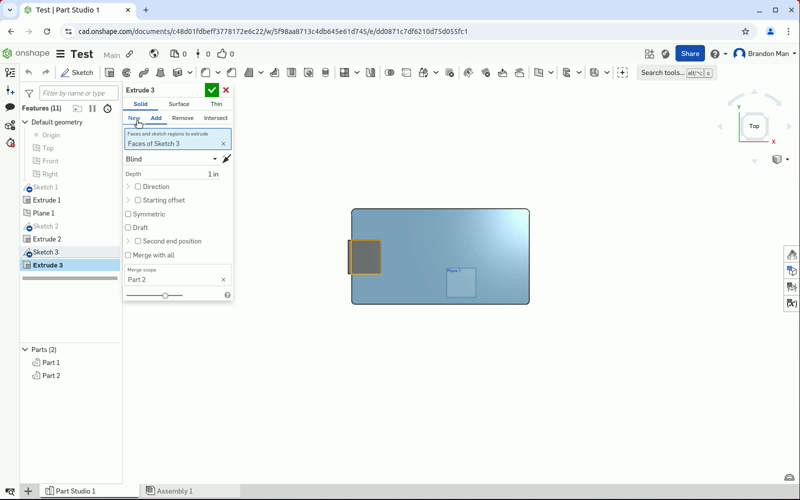
click(137, 120)
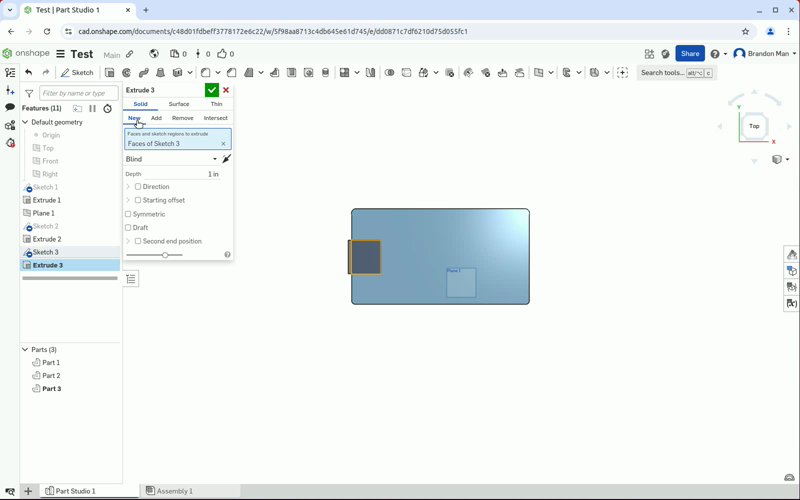
key(tab, 4)
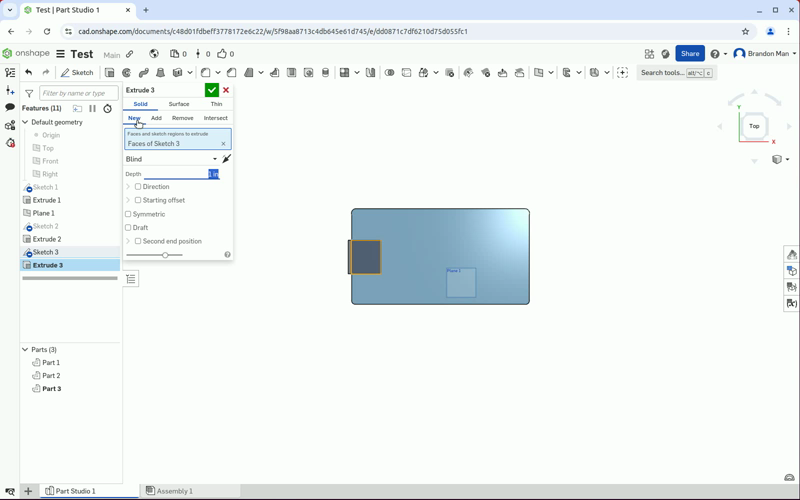
text(2.648)
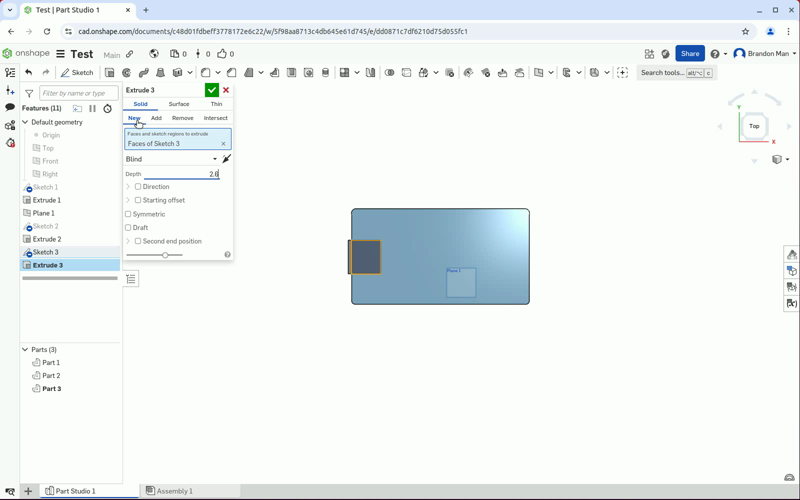
key(enter)
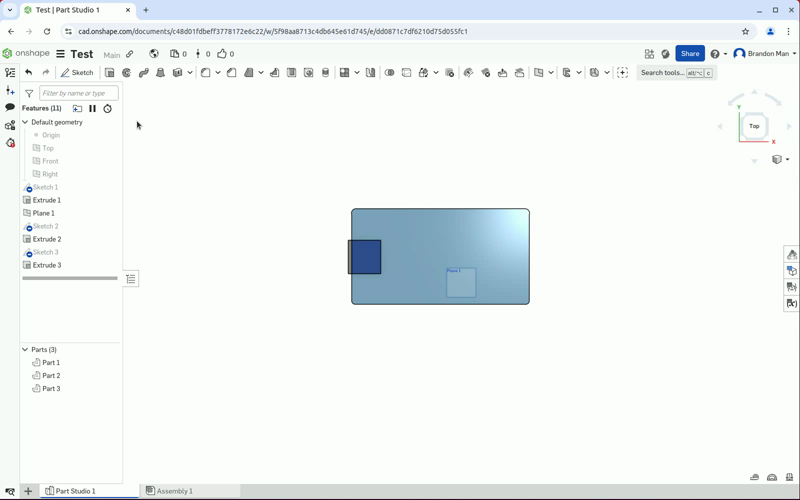
key(shift+h)
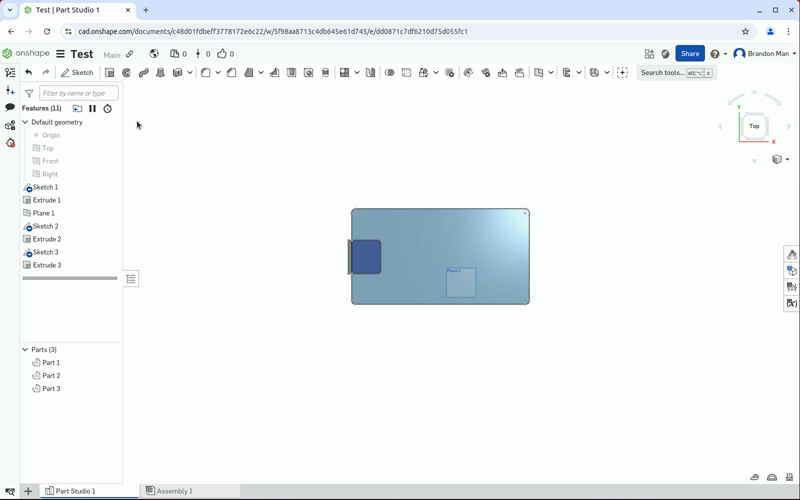
key(shift+h)
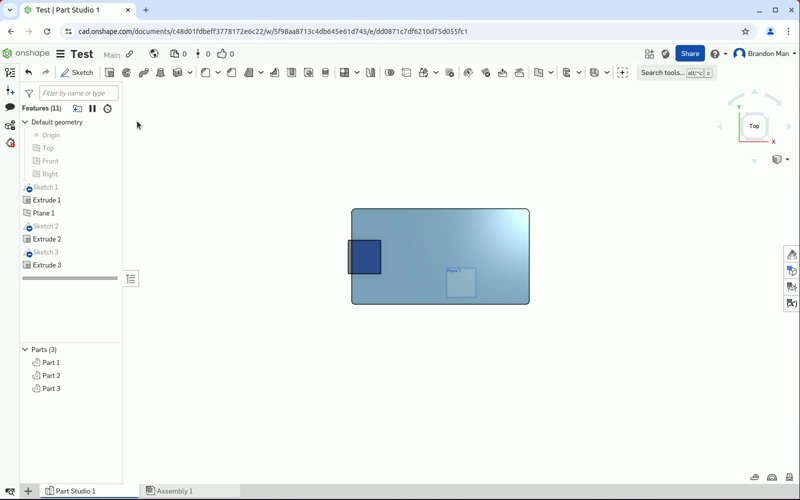
mouse_move(73, 189)
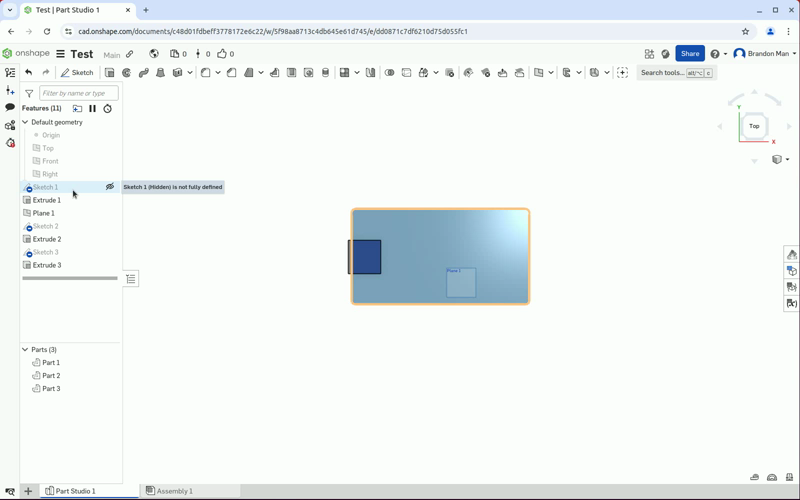
click(73, 189)
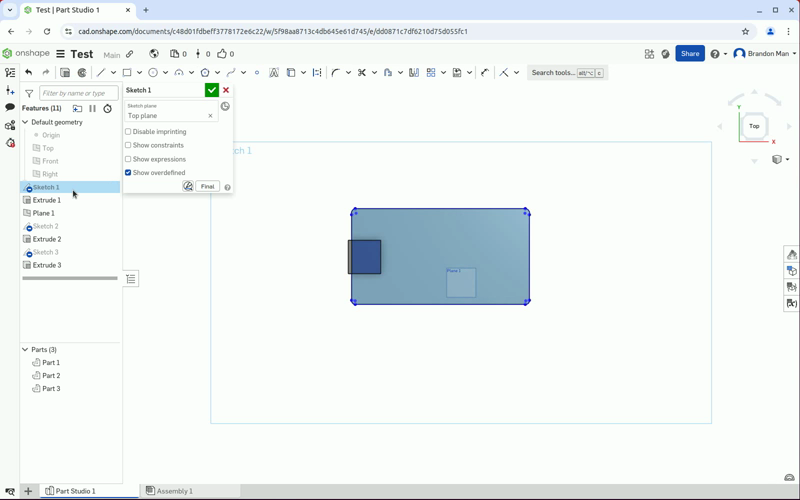
mouse_move(229, 92)
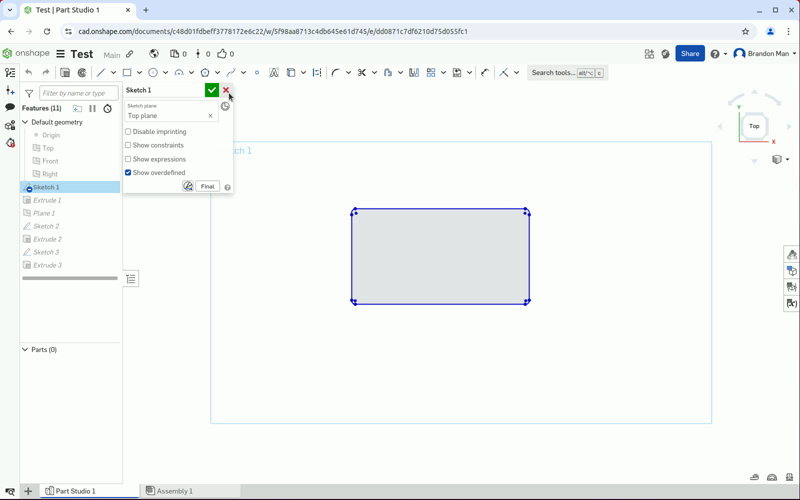
click(229, 92)
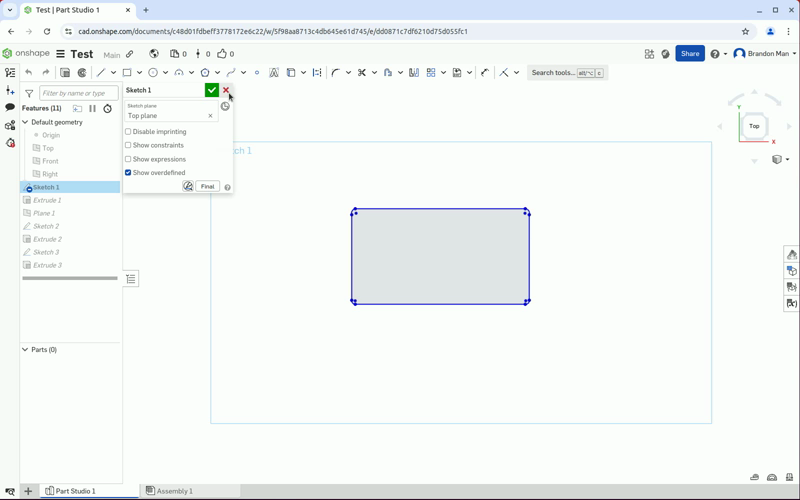
key(shift+s)
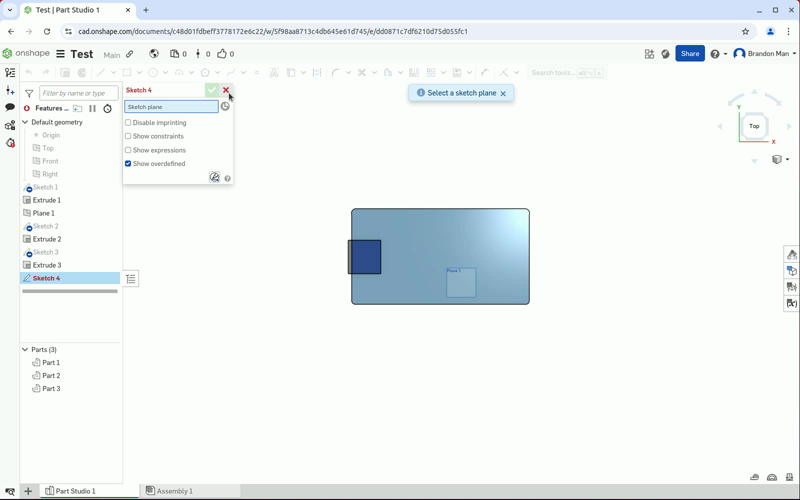
mouse_move(73, 215)
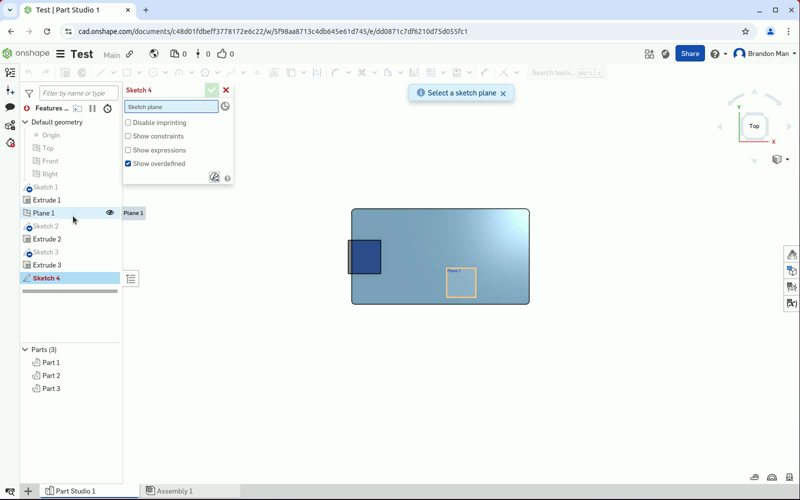
click(73, 215)
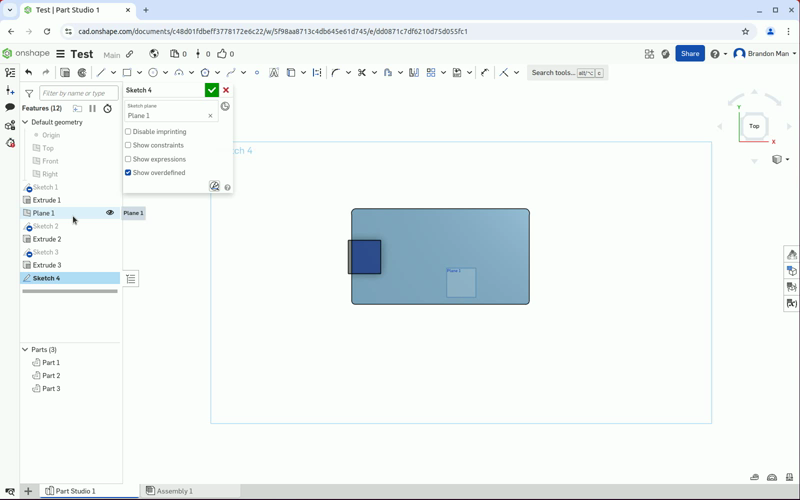
mouse_move(73, 352)
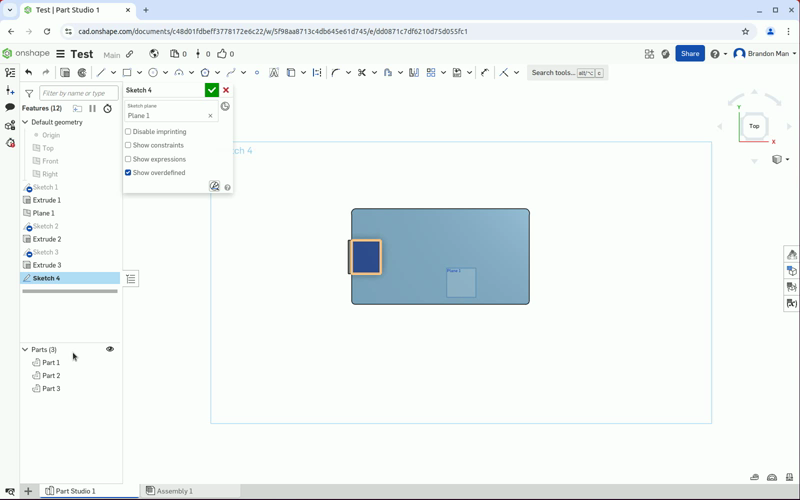
key(y)
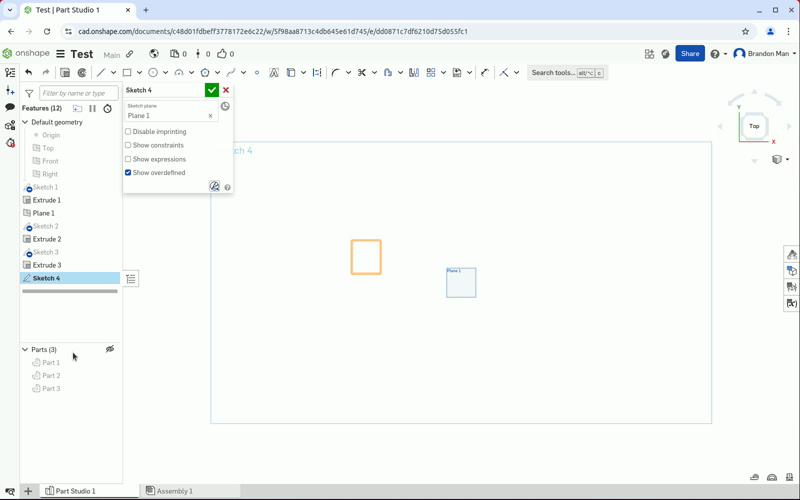
key(l)
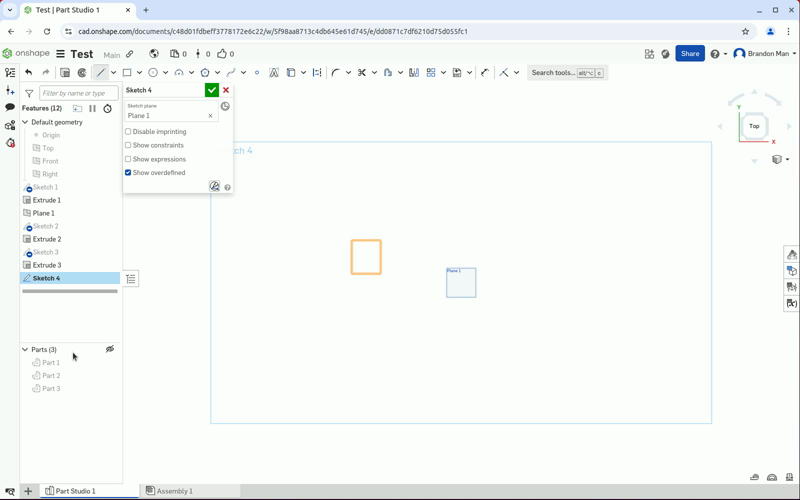
key_down(shift)
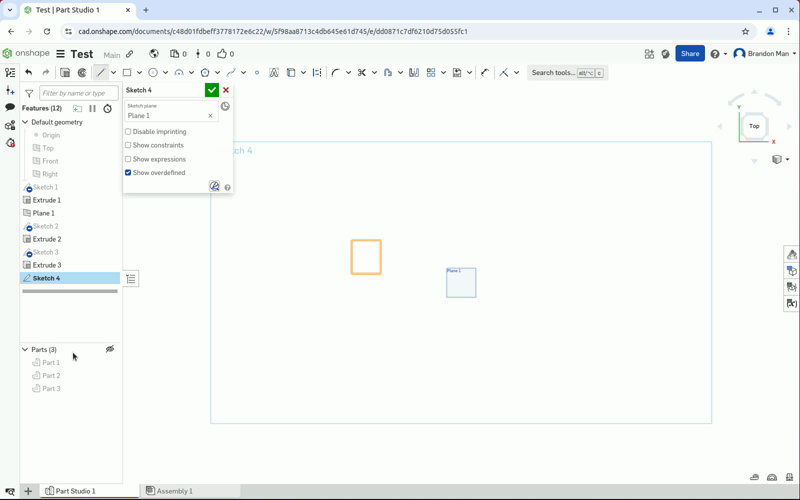
mouse_move(379, 236)
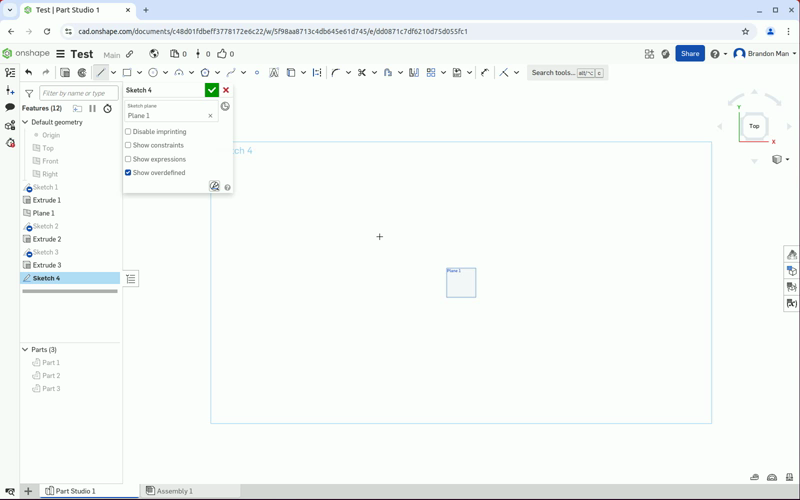
click(379, 236)
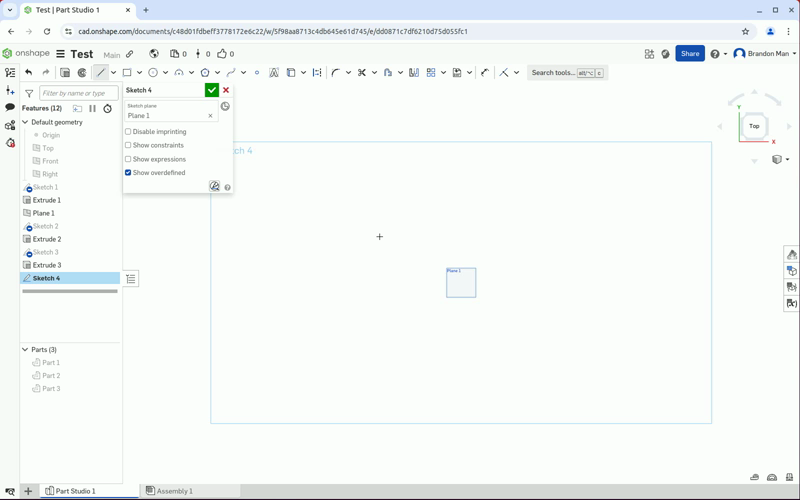
key_up(shift)
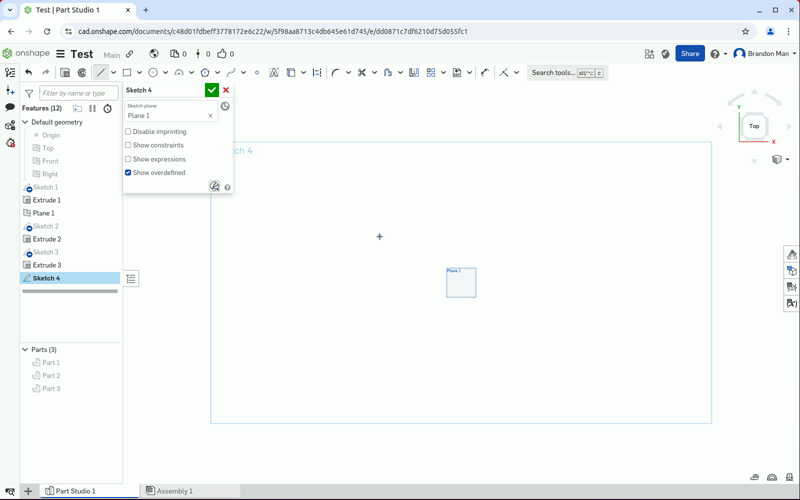
key_down(shift)
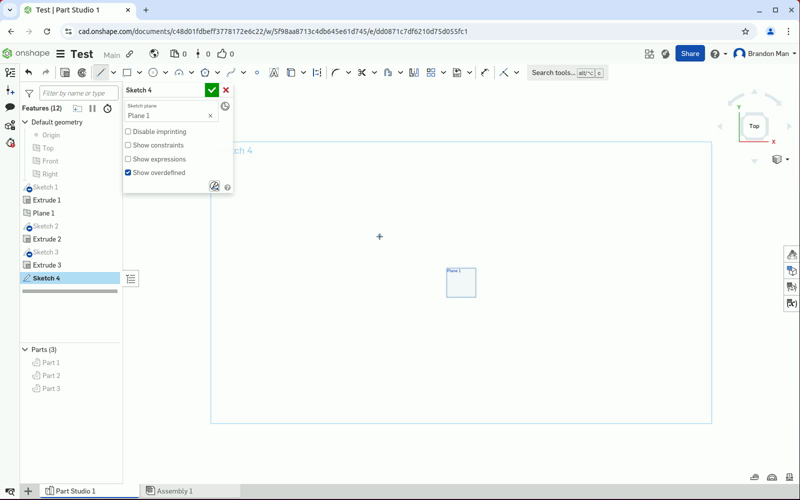
mouse_move(409, 236)
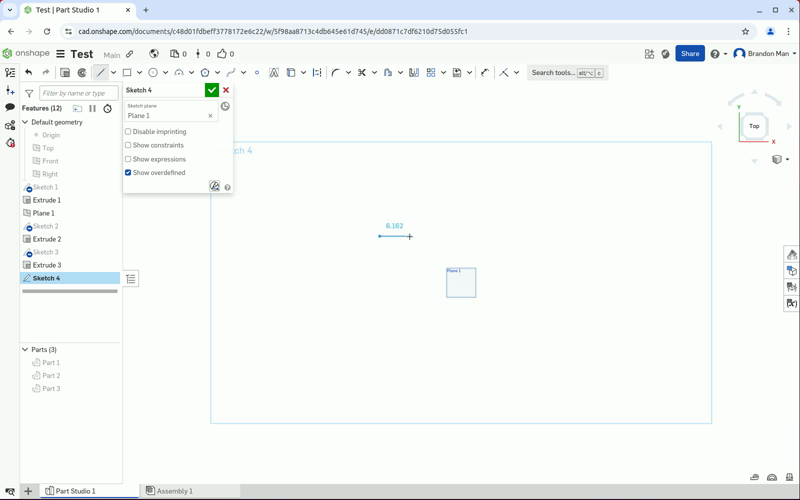
mouse_move(413, 236)
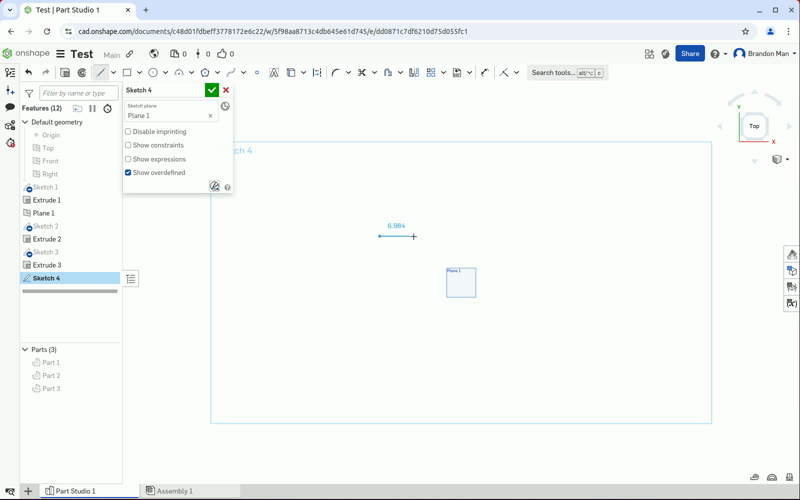
click(413, 236)
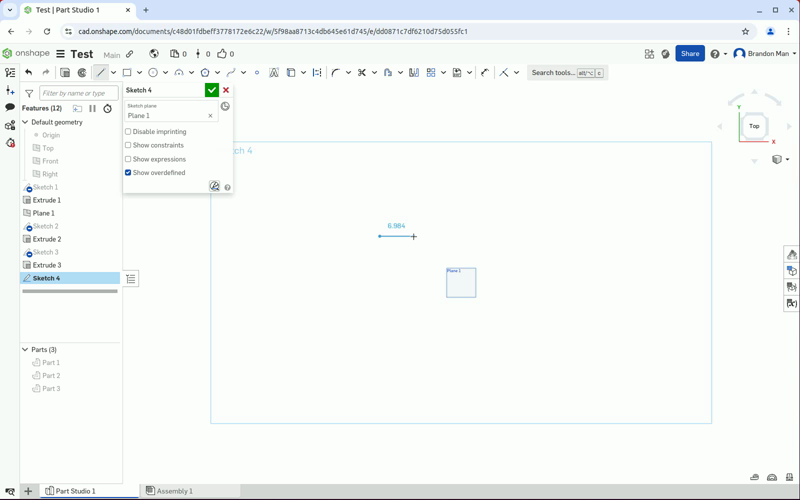
key_up(shift)
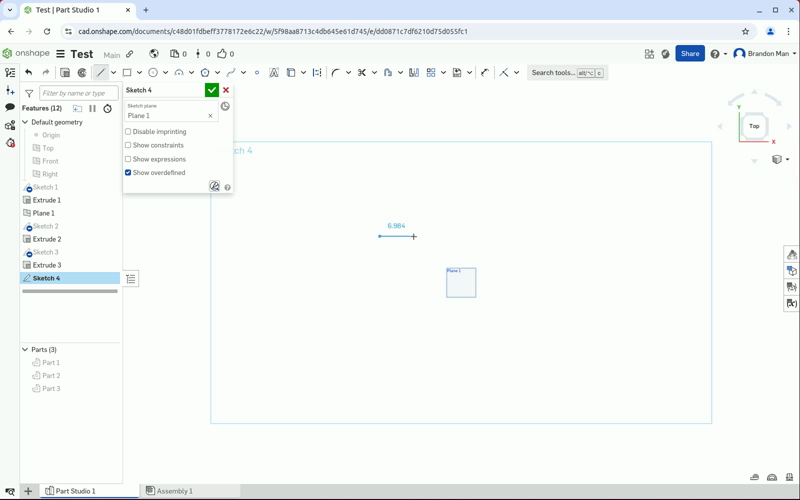
key_down(shift)
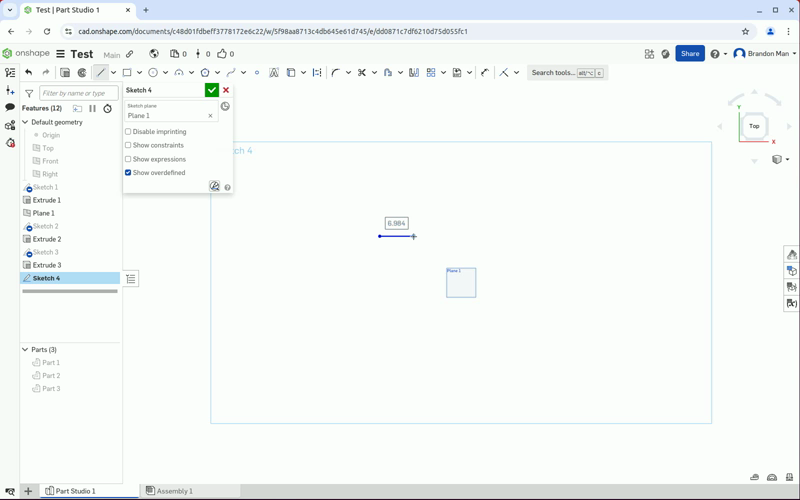
mouse_move(443, 236)
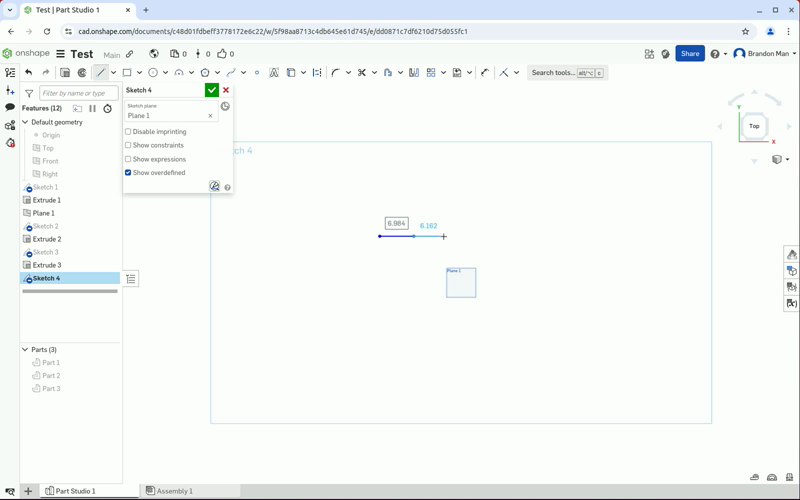
mouse_move(413, 207)
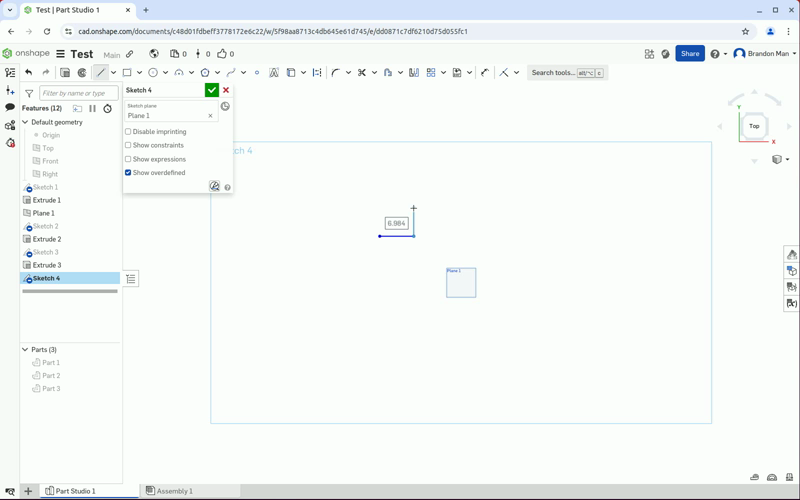
click(413, 207)
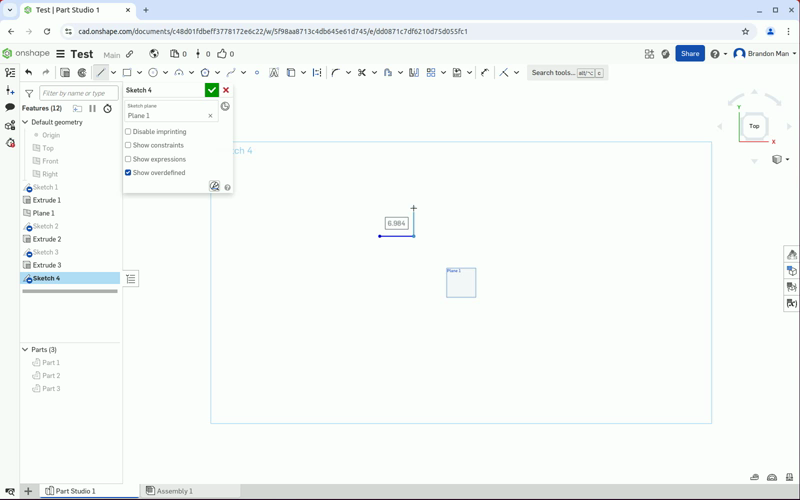
key_up(shift)
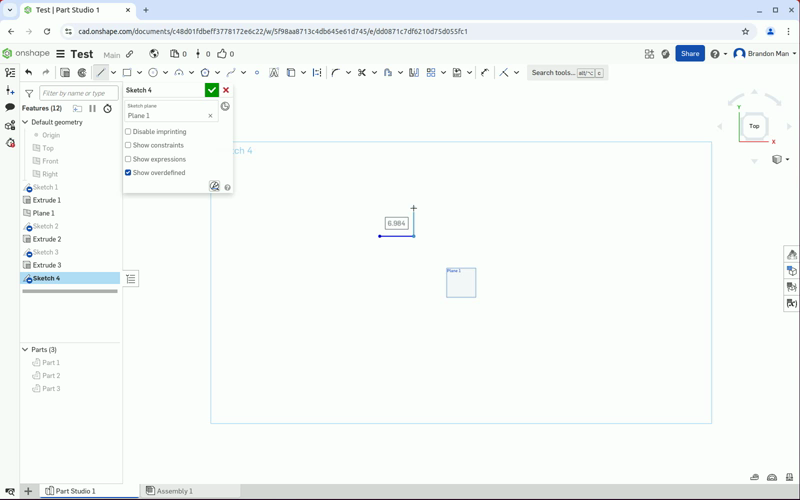
key_down(shift)
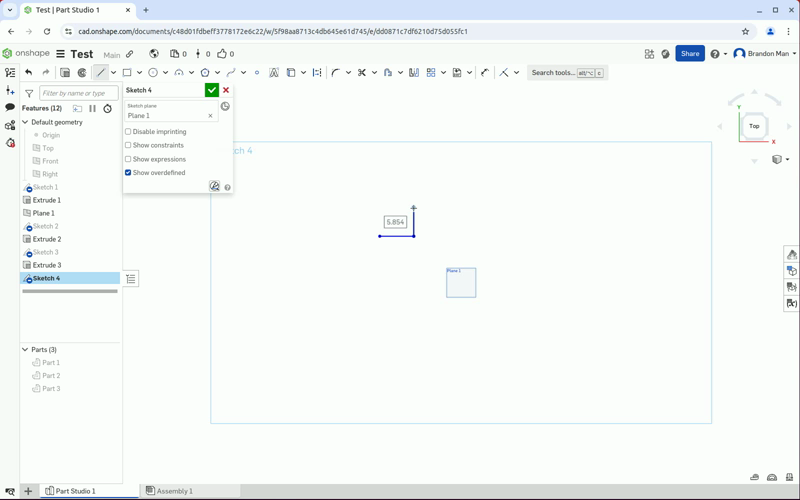
mouse_move(443, 207)
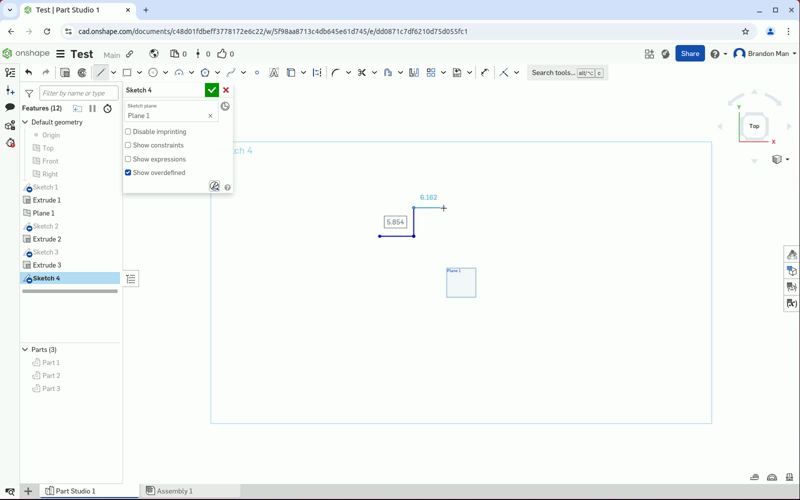
mouse_move(379, 207)
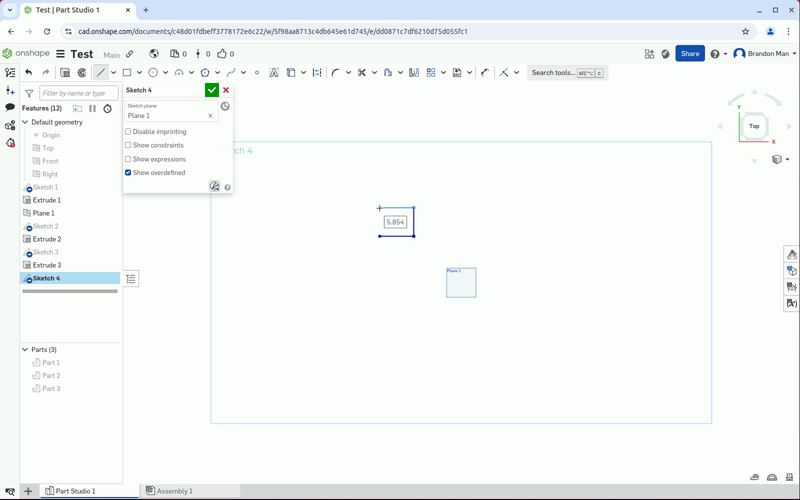
click(379, 207)
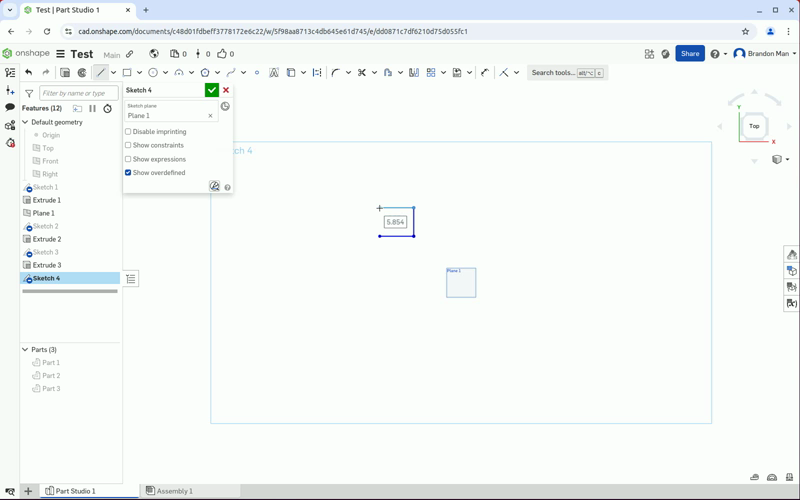
key_up(shift)
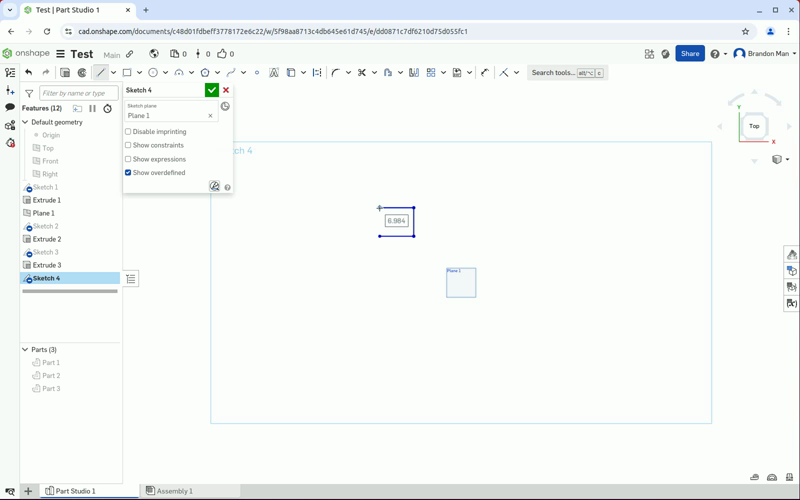
mouse_move(409, 207)
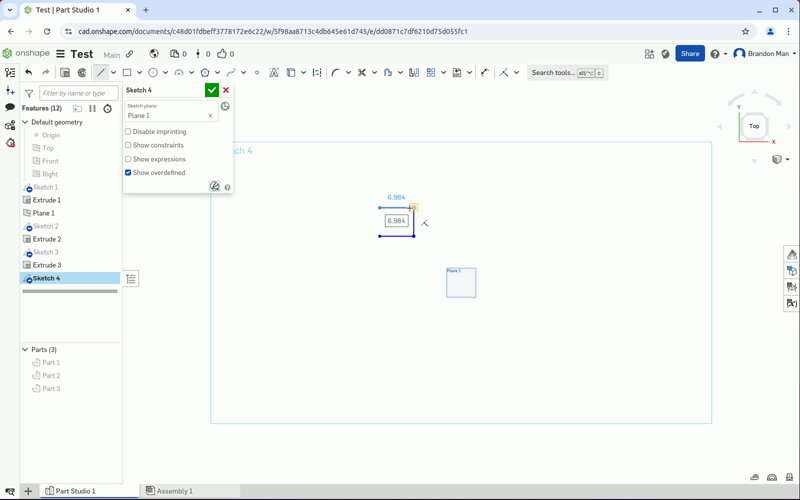
key_down(shift)
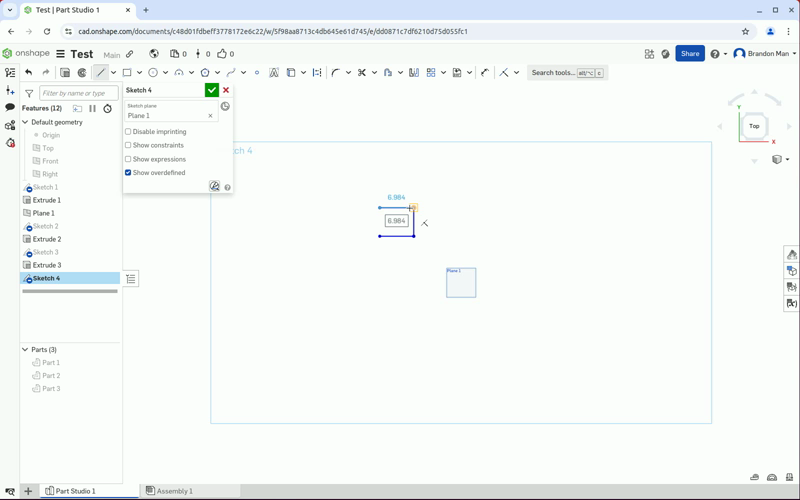
mouse_move(379, 236)
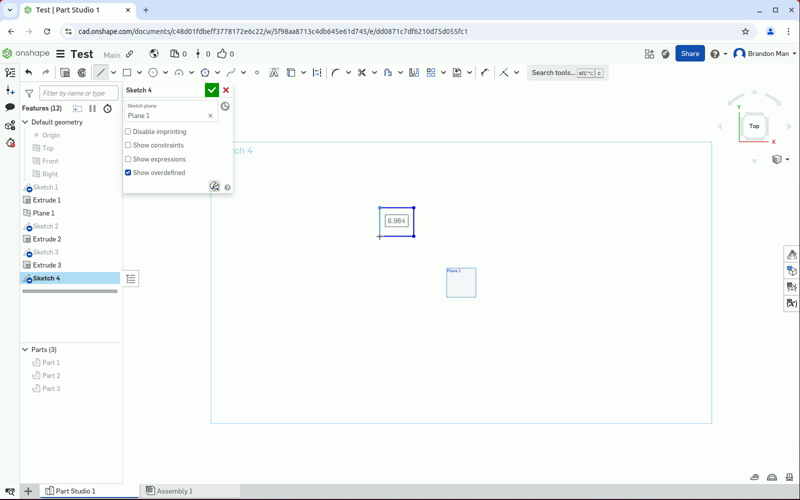
key_up(shift)
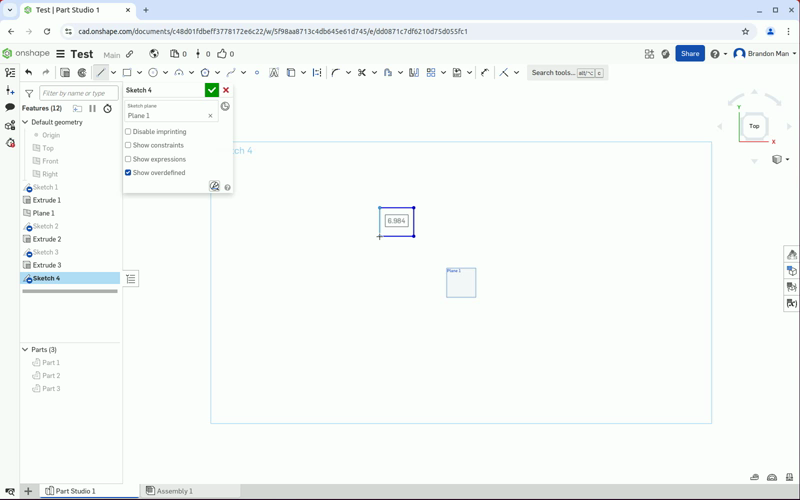
click(379, 236)
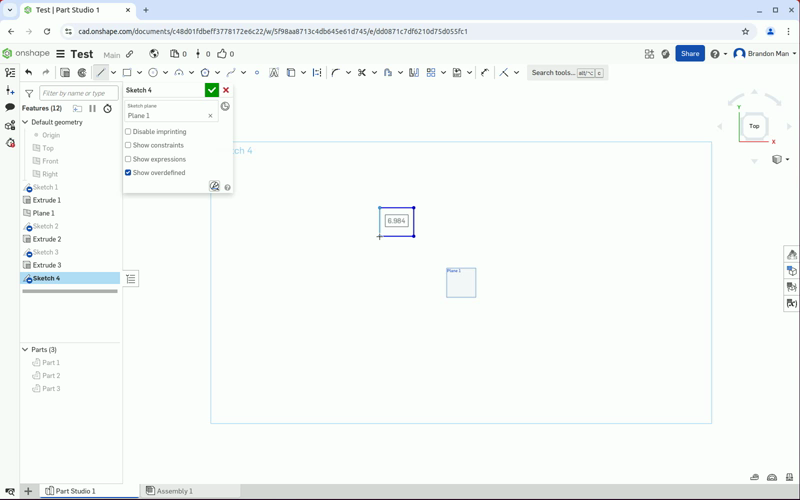
key(esc)
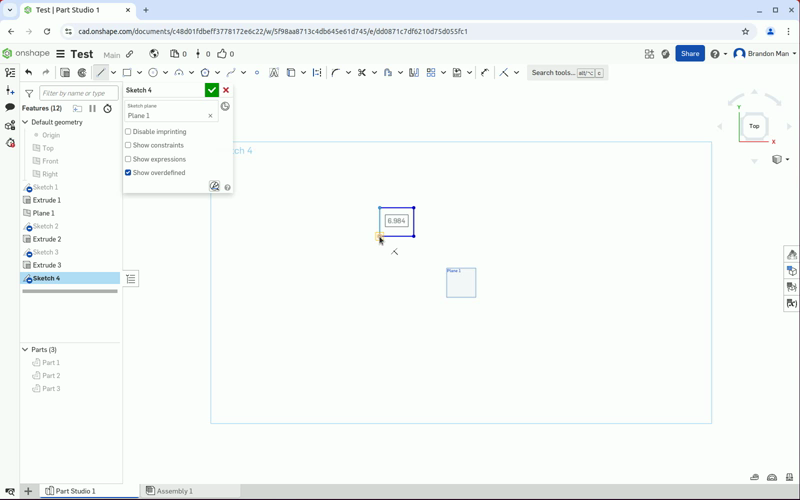
mouse_move(402, 225)
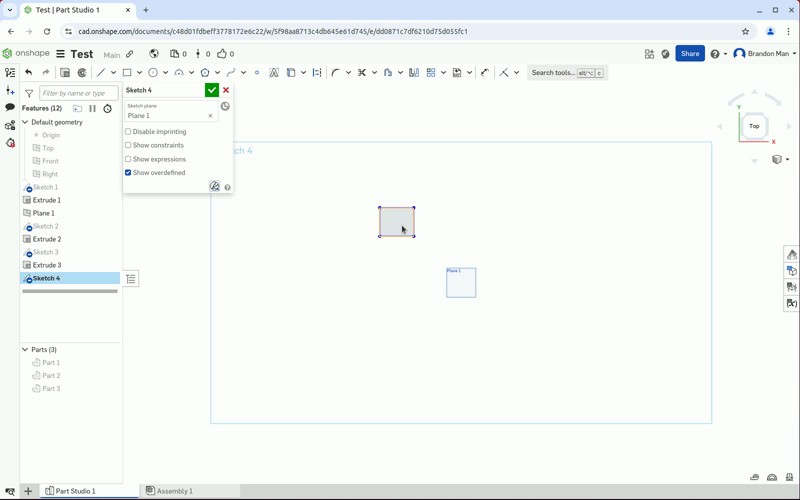
scroll(6)
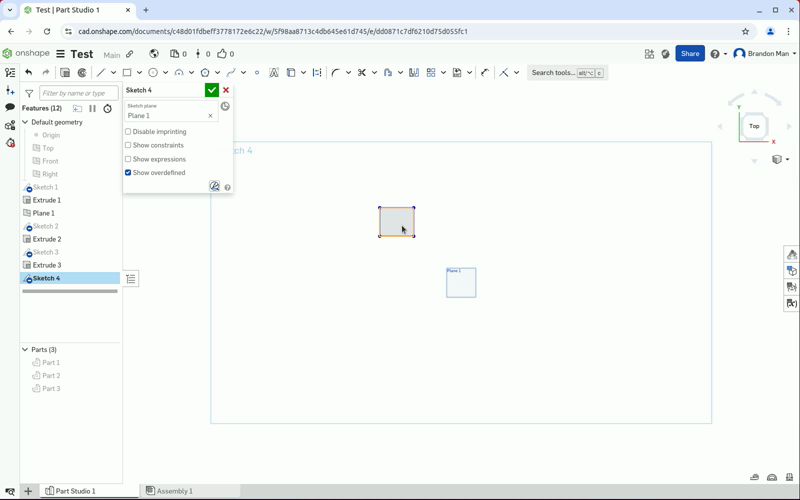
scroll(6)
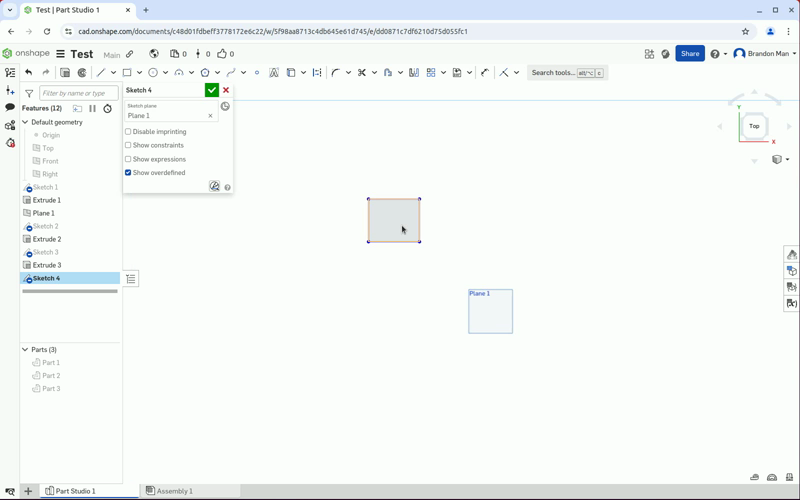
scroll(6)
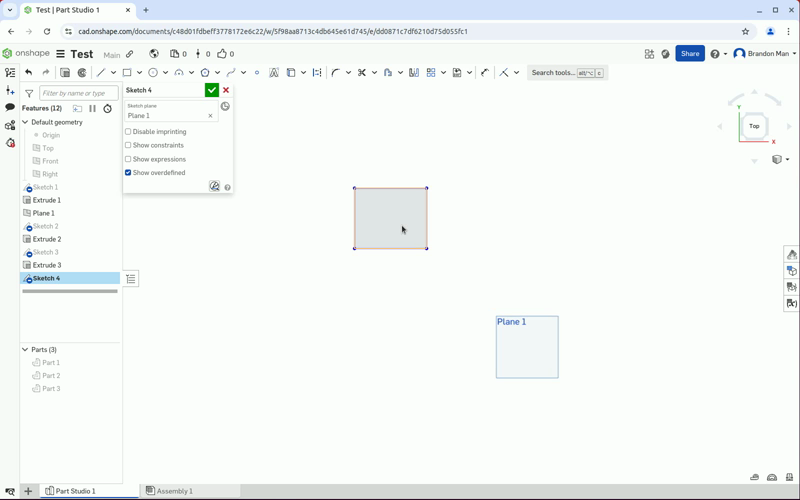
scroll(6)
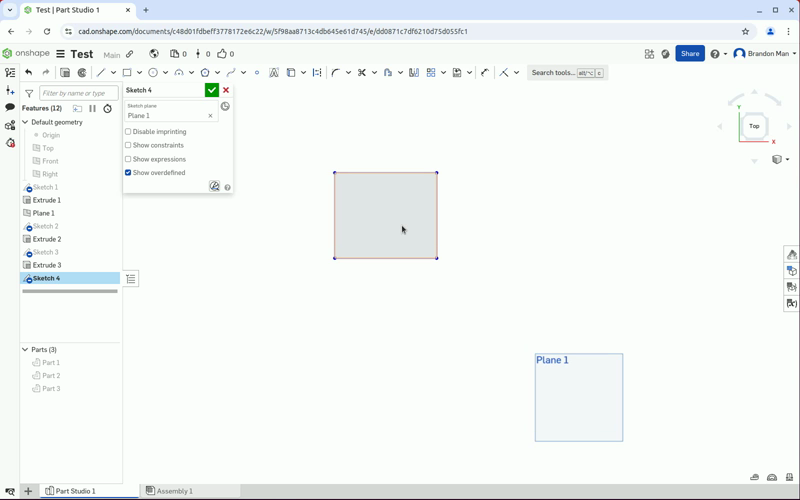
scroll(6)
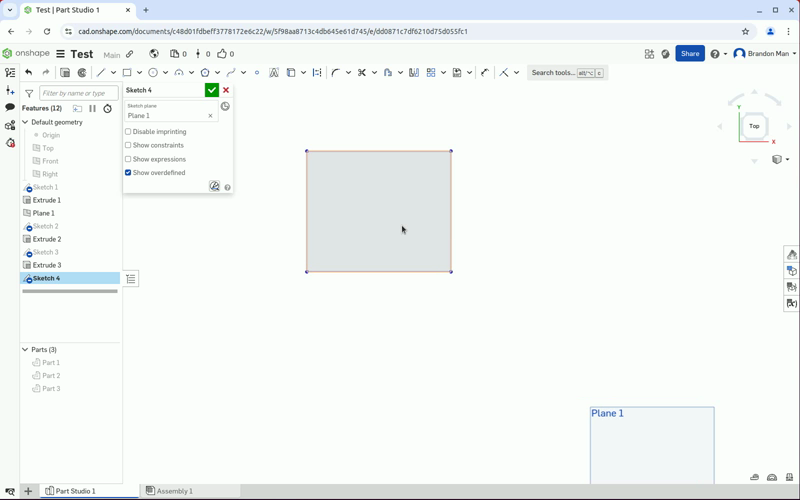
scroll(6)
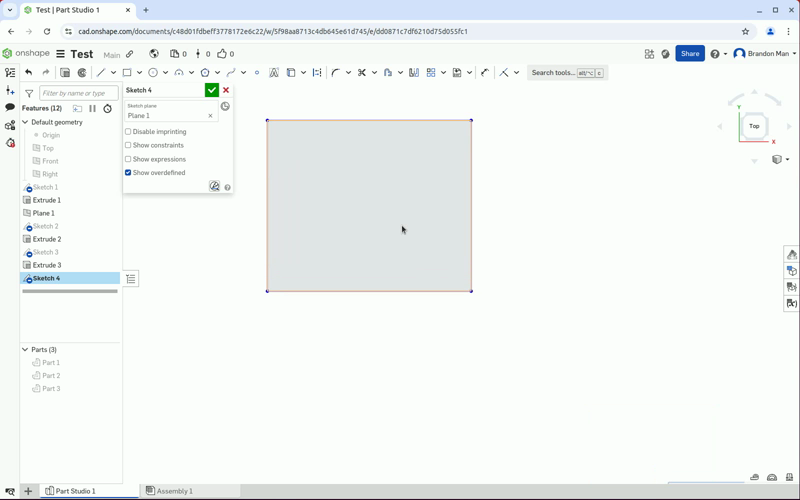
scroll(6)
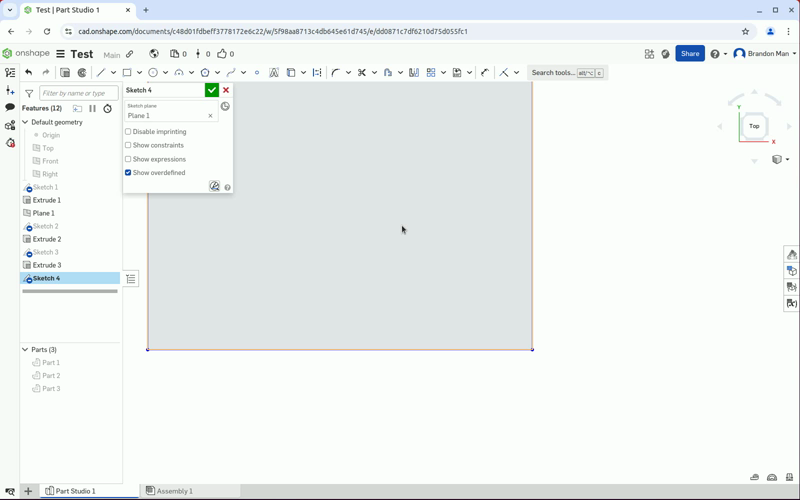
click(402, 225)
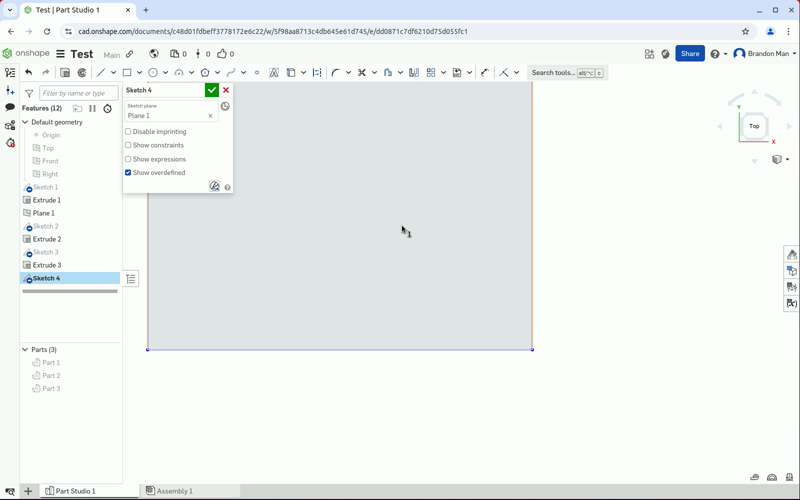
scroll(-6)
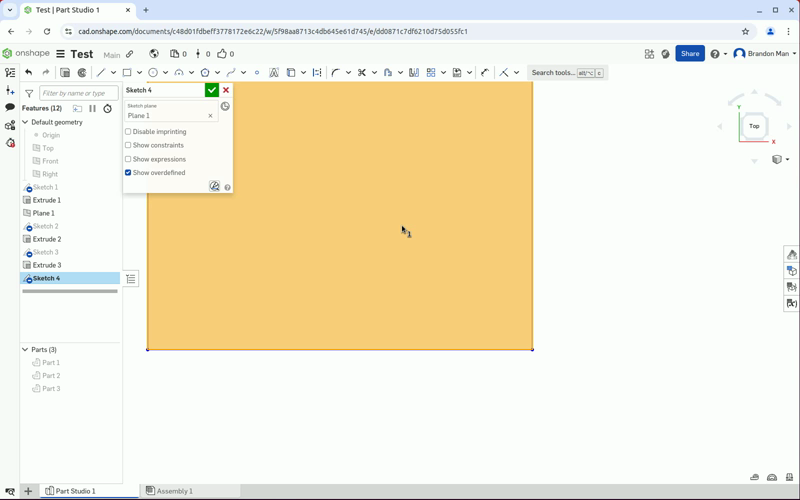
scroll(-6)
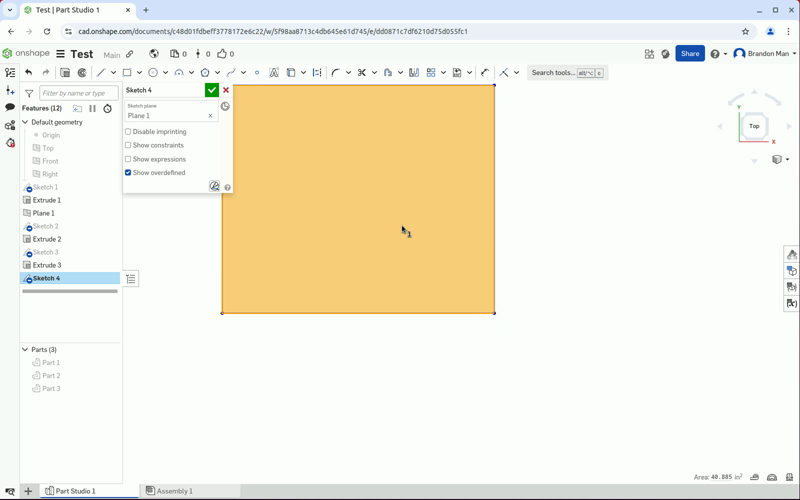
scroll(-6)
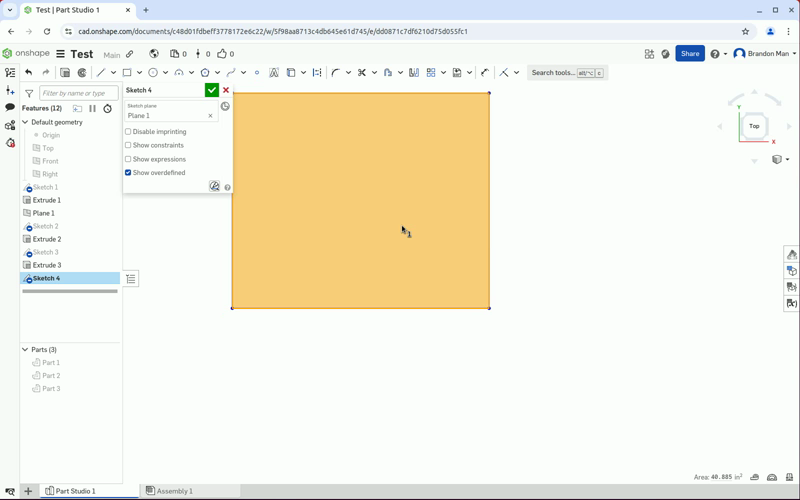
scroll(-6)
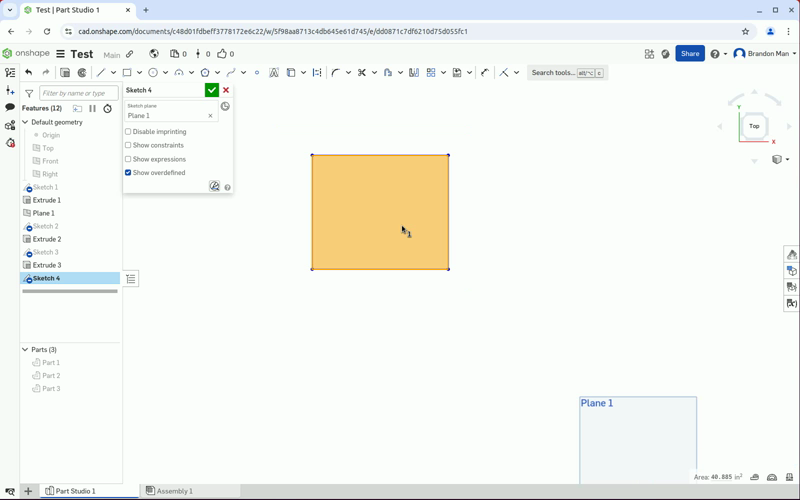
scroll(-6)
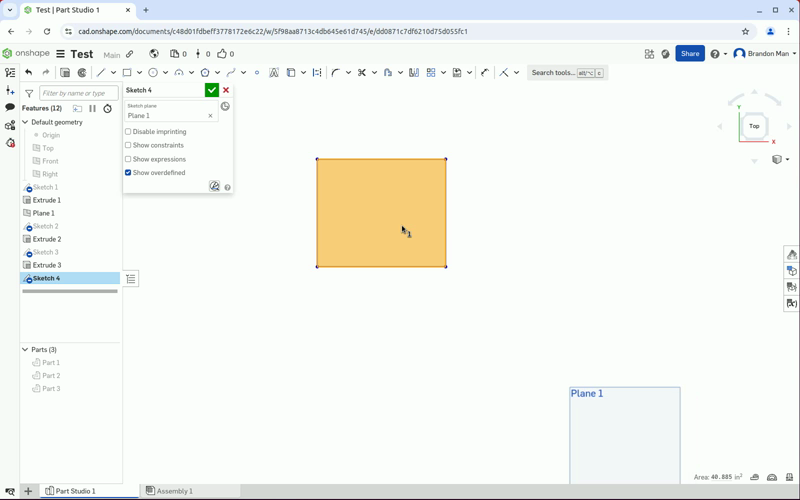
scroll(-6)
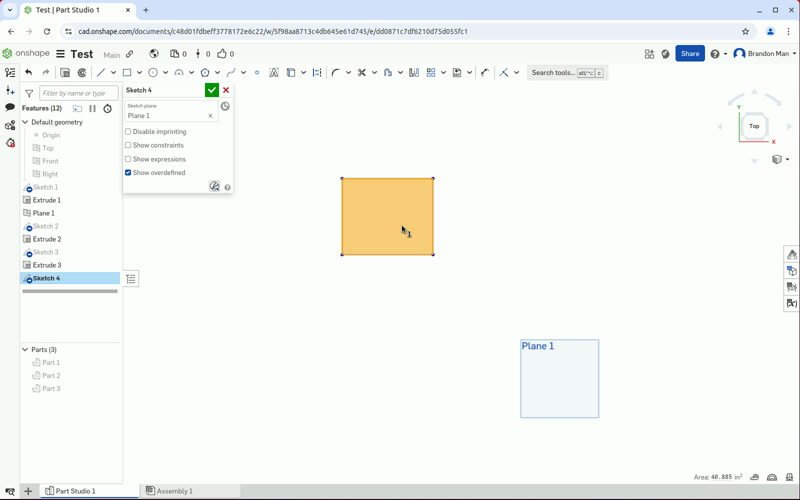
scroll(-6)
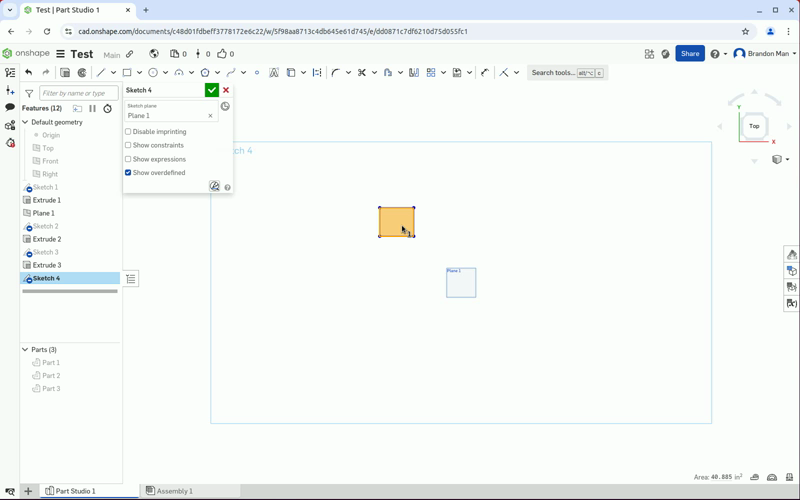
mouse_move(73, 352)
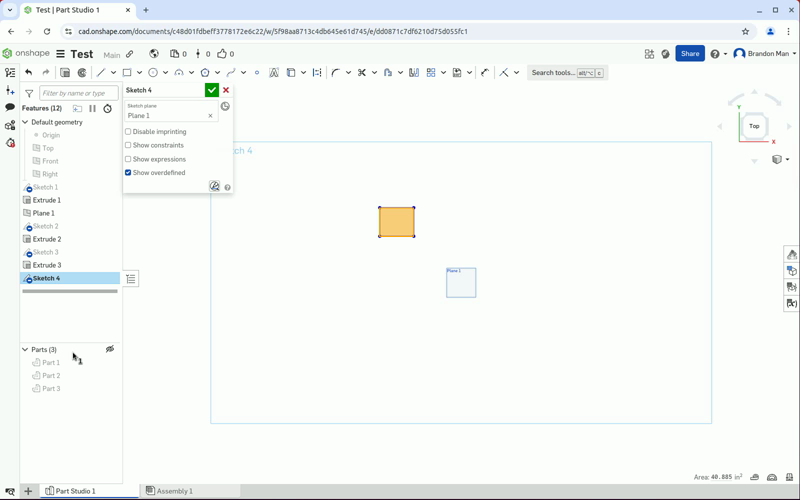
key(shift+y)
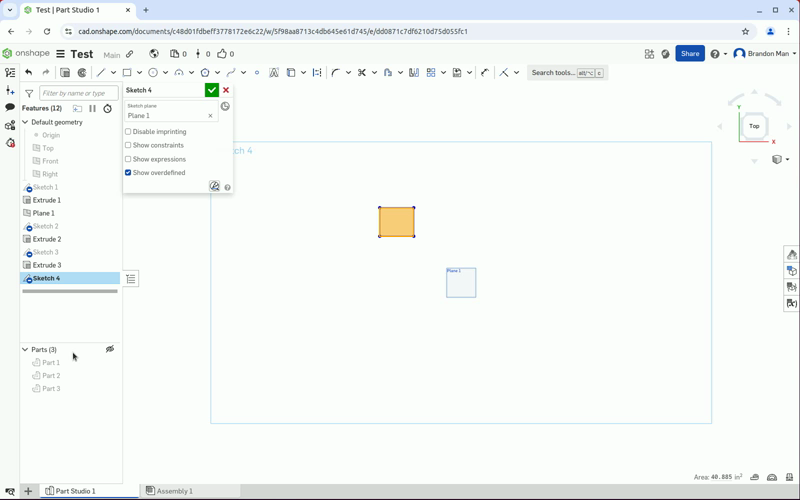
key(shift+e)
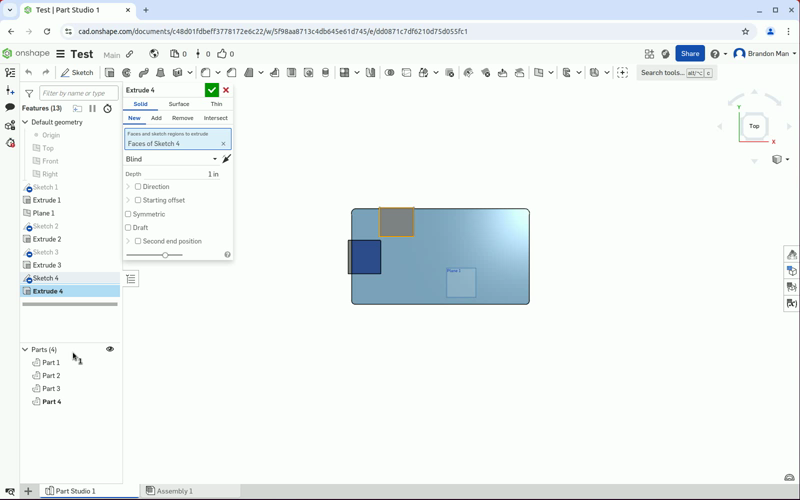
mouse_move(143, 106)
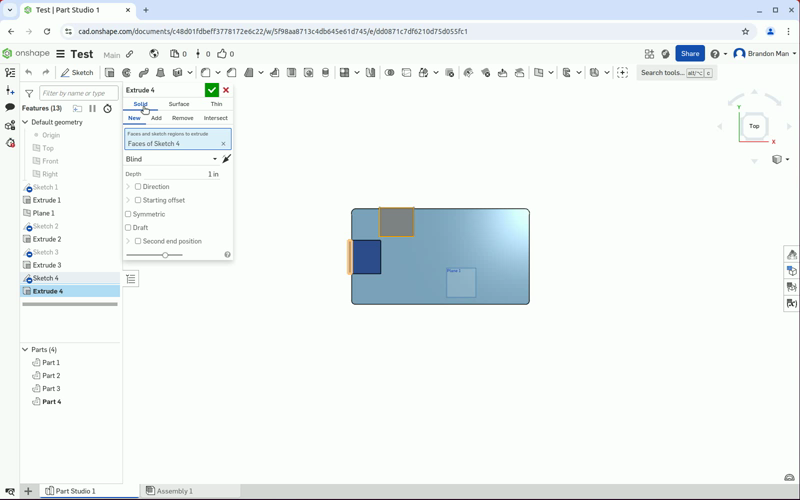
click(143, 106)
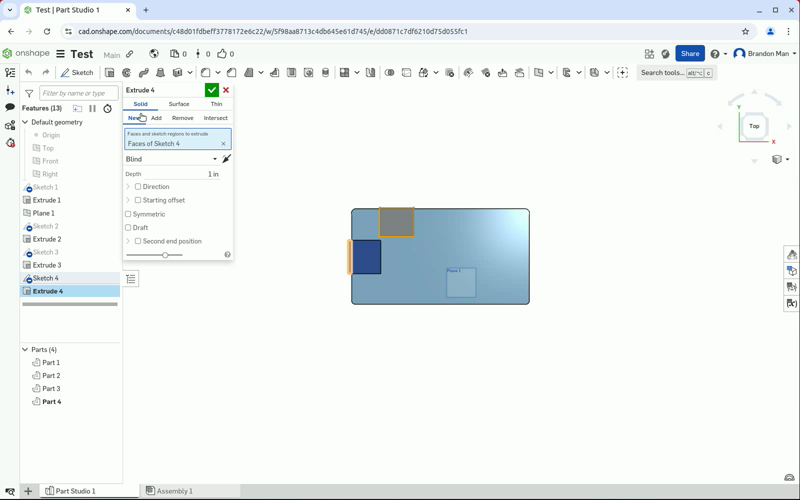
mouse_move(137, 120)
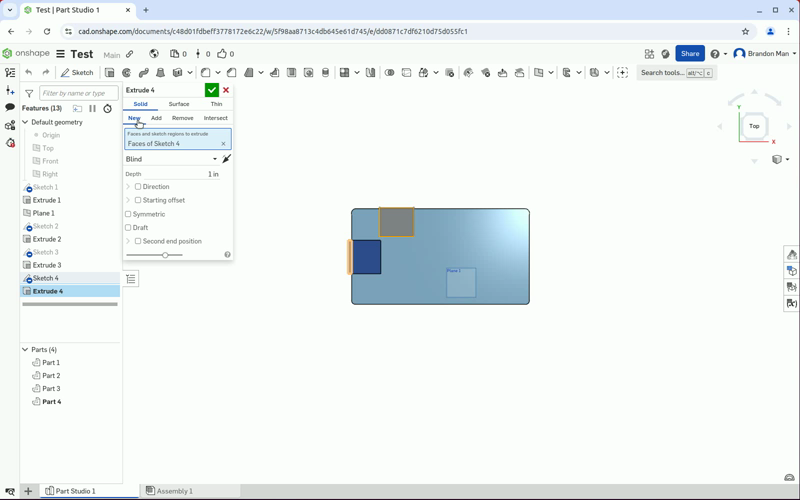
click(137, 120)
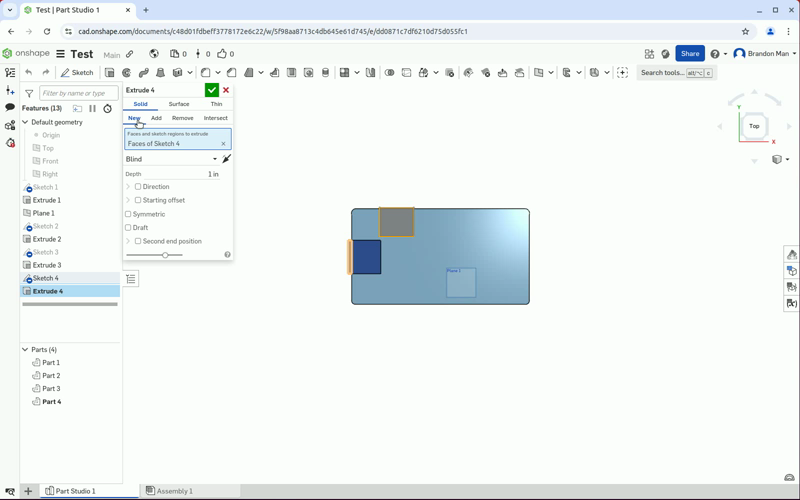
key(tab, 4)
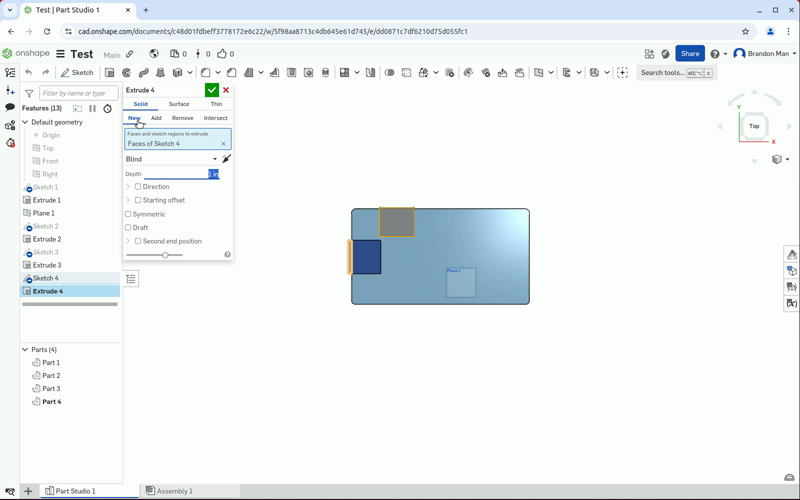
text(4.333)
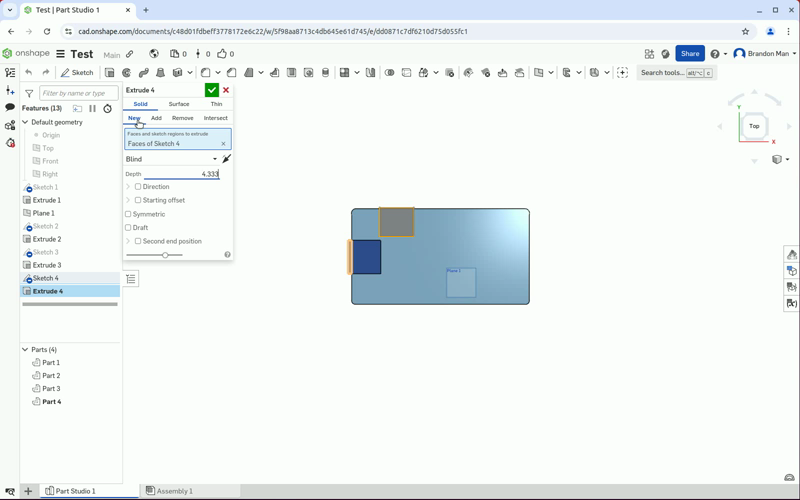
key(enter)
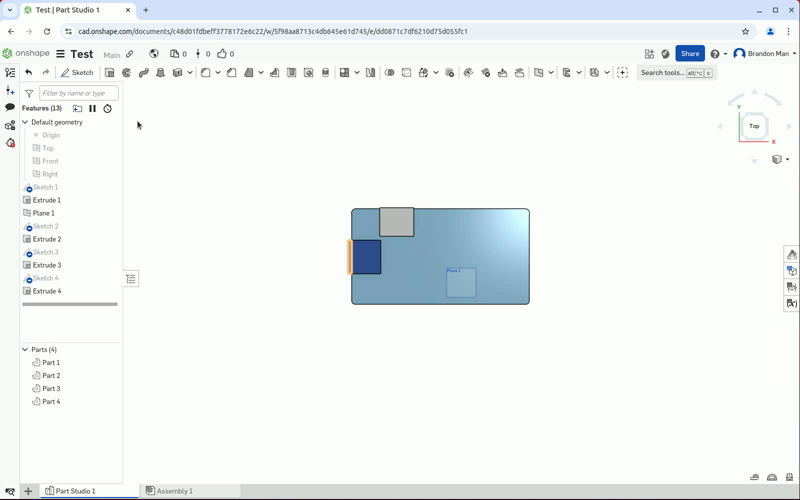
key(shift+h)
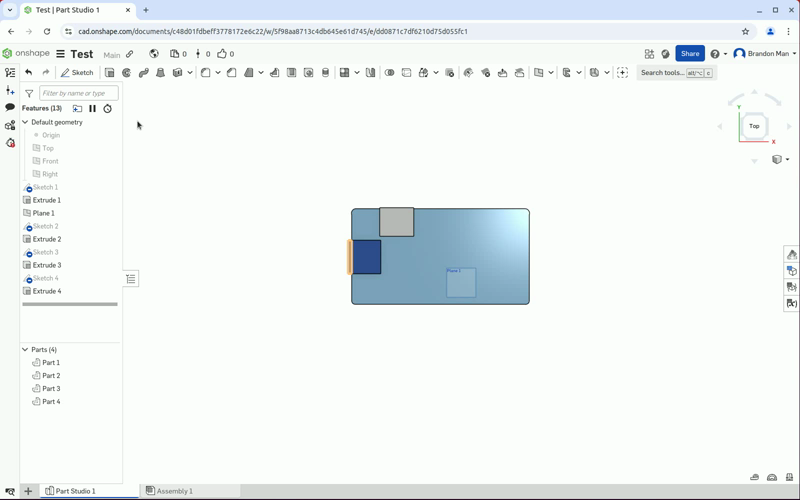
key(shift+h)
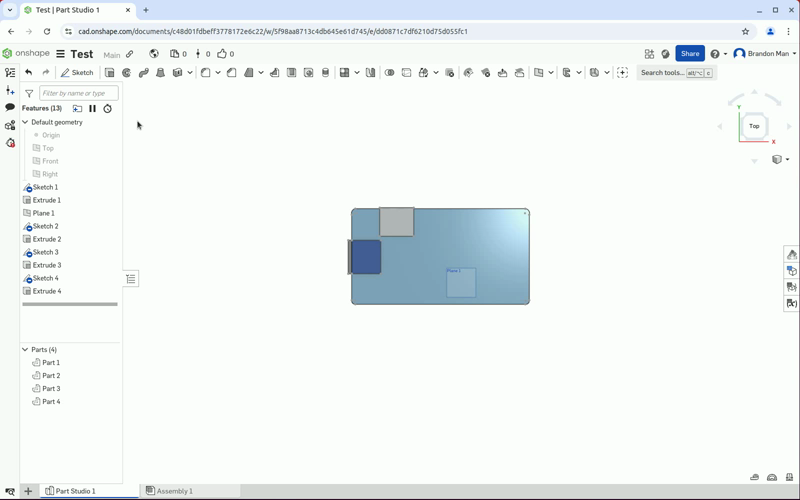
key(shift+7)
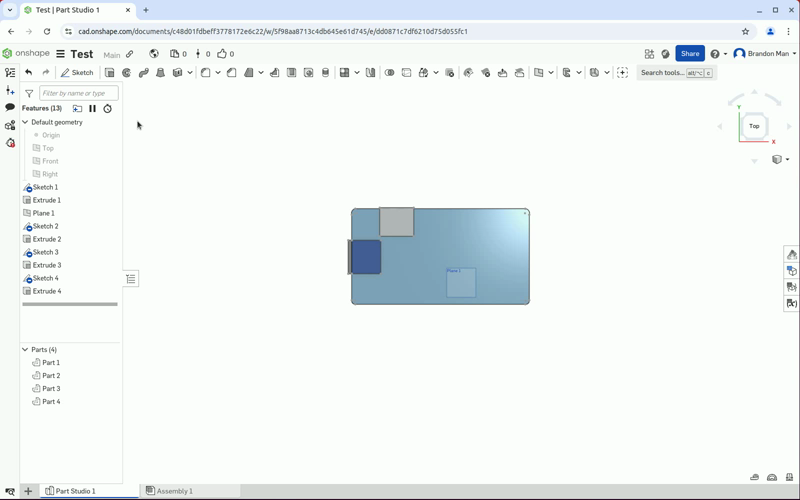
key(up, 3)
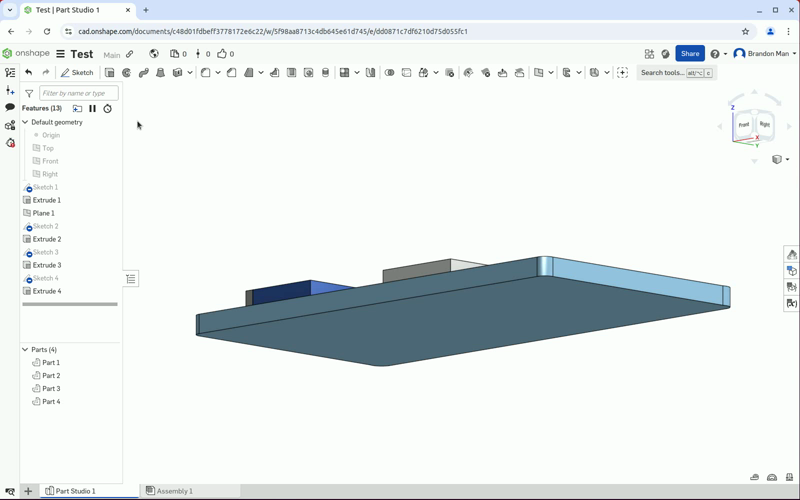
key(left, 3)
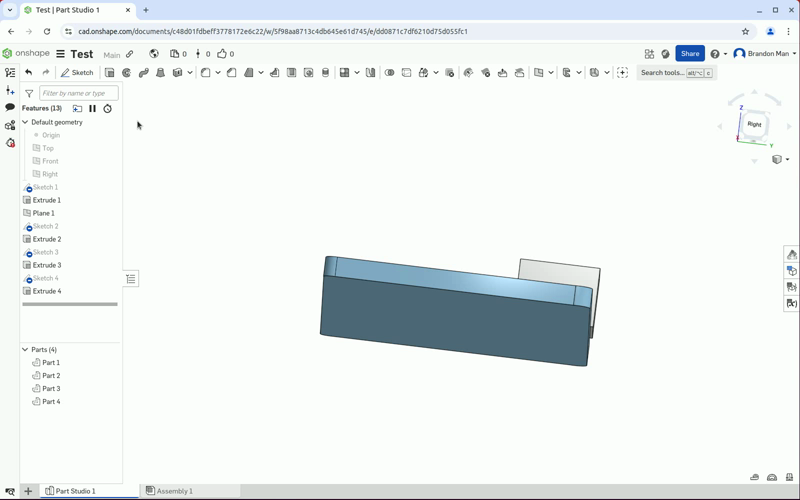
key(right, 3)
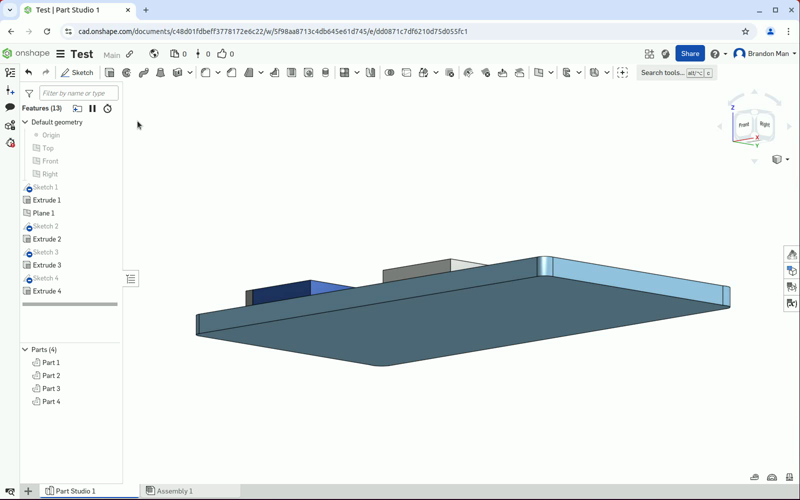
key(down, 3)
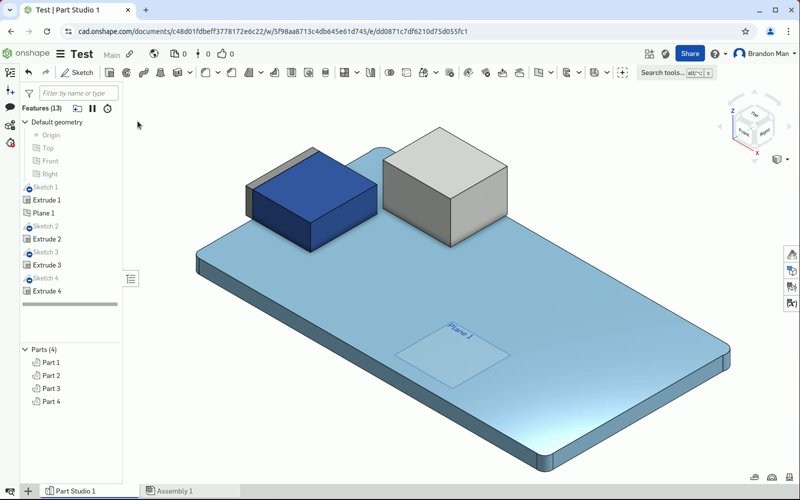
mouse_move(73, 189)
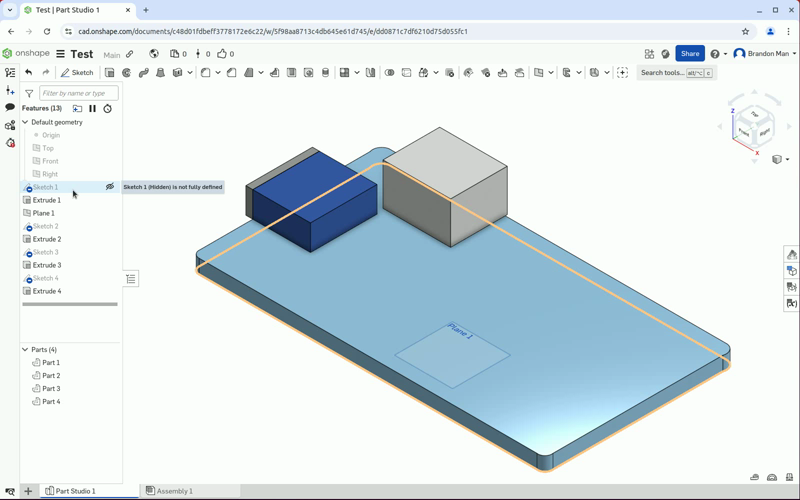
click(73, 189)